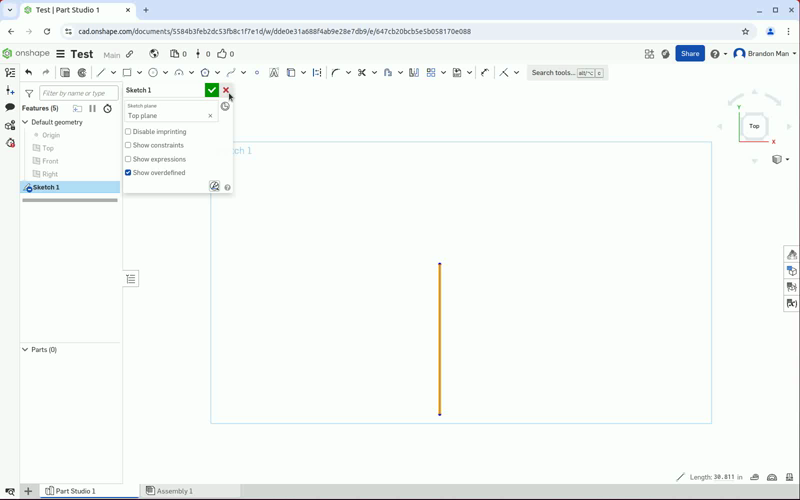
key(shift+h)
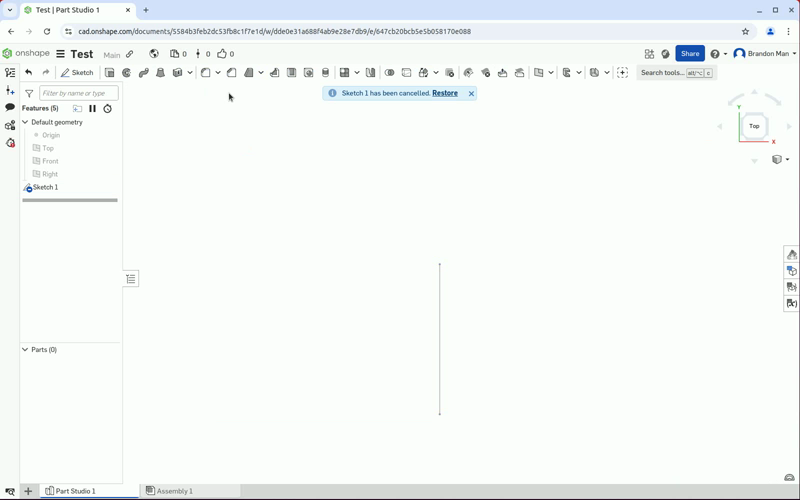
key(shift+s)
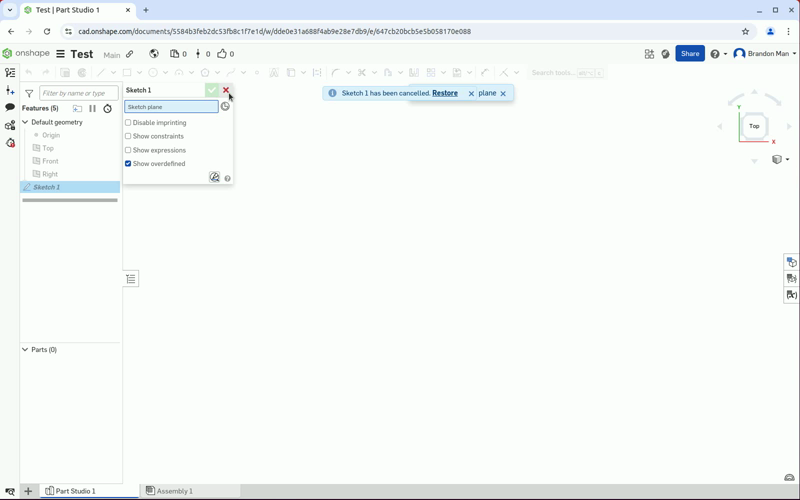
mouse_move(73, 150)
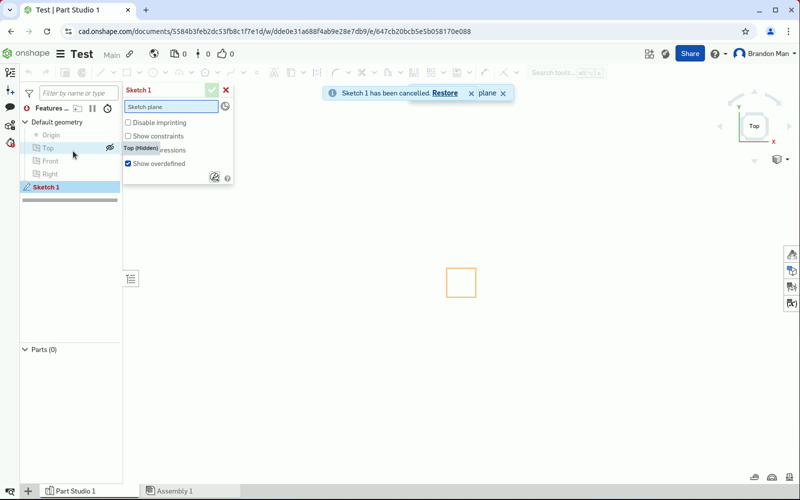
click(73, 150)
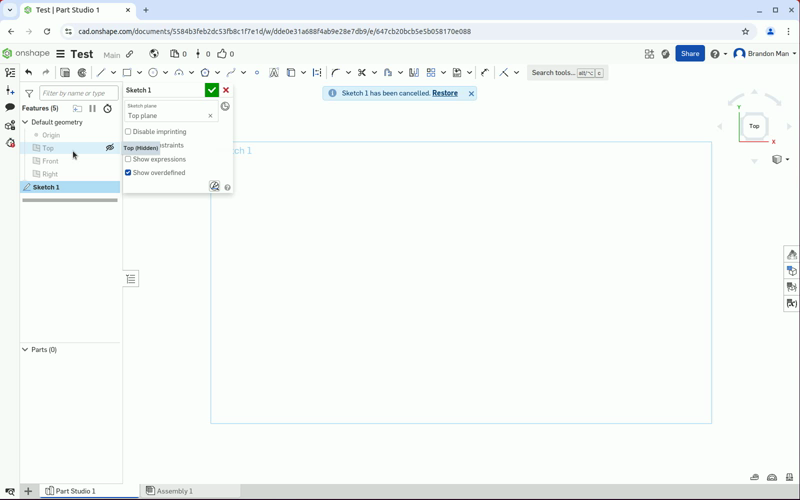
mouse_move(73, 352)
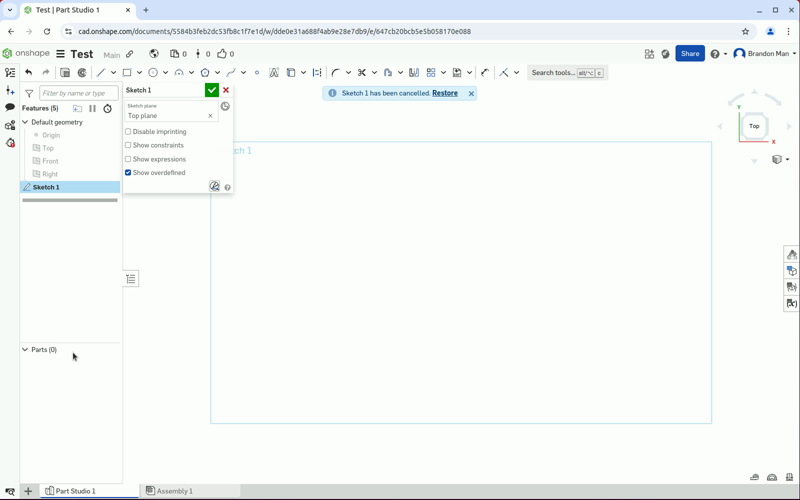
key(y)
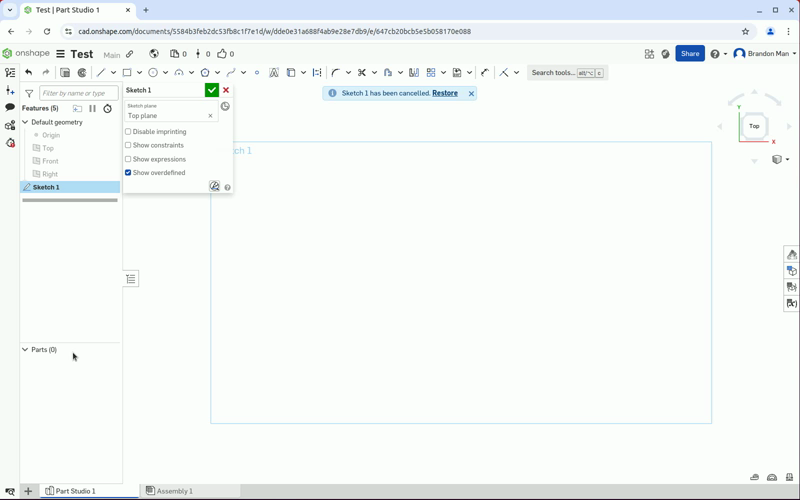
key(c)
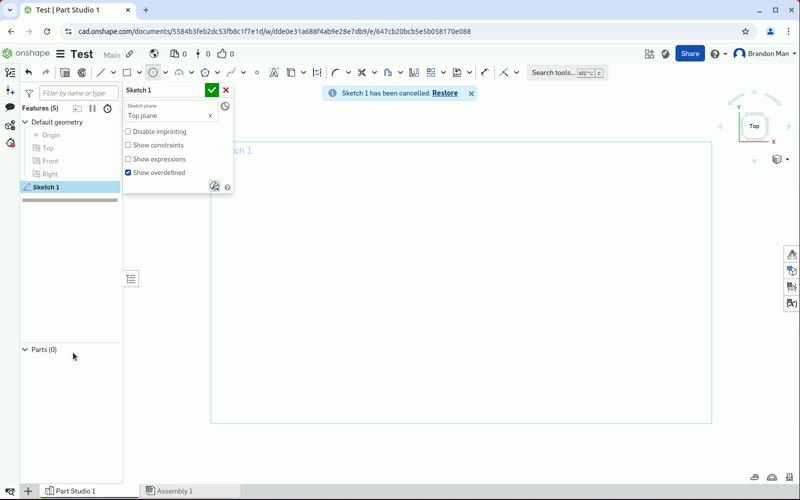
key_down(shift)
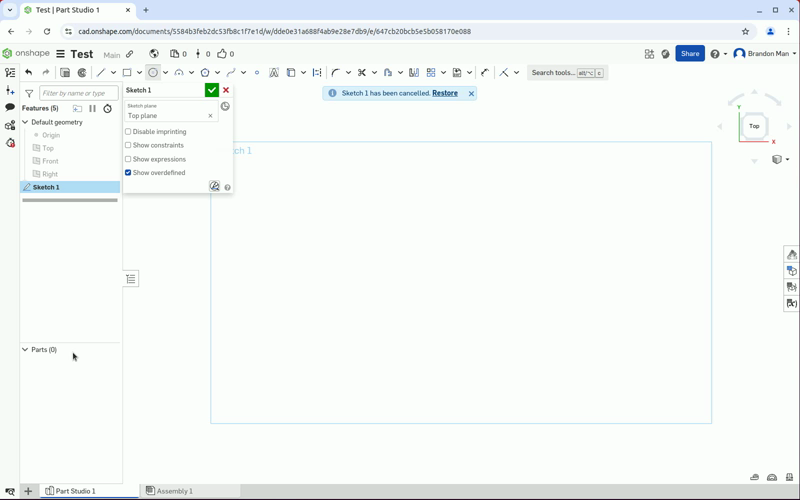
mouse_move(461, 282)
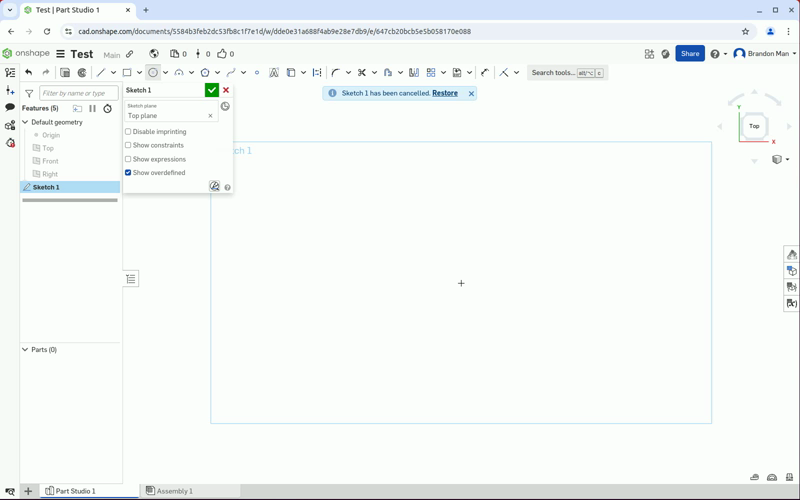
click(461, 282)
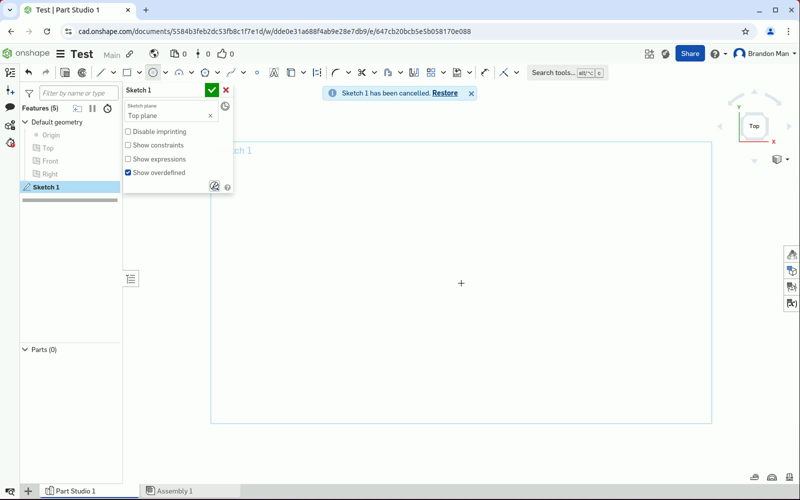
key_up(shift)
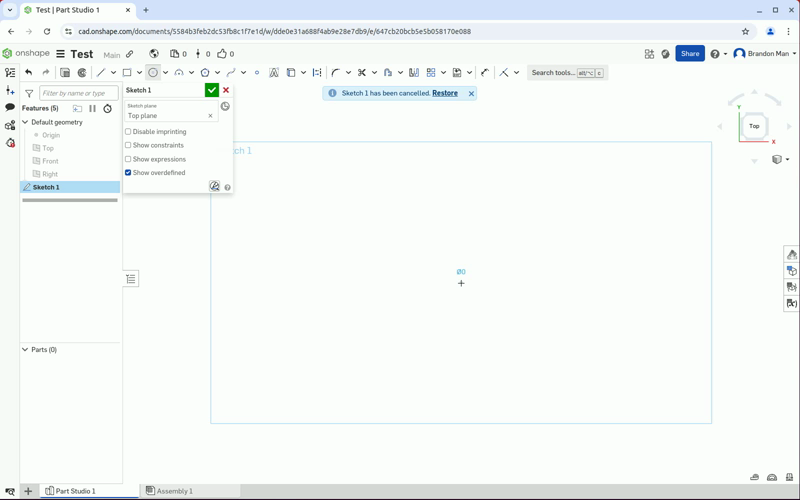
mouse_move(574, 282)
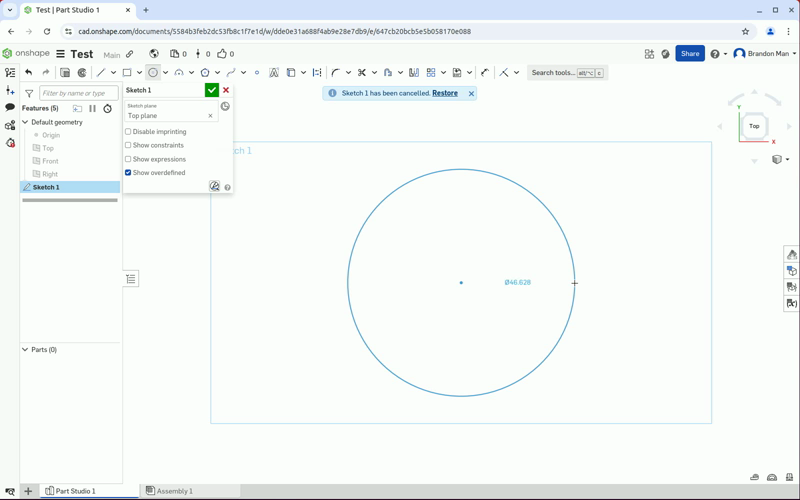
click(574, 282)
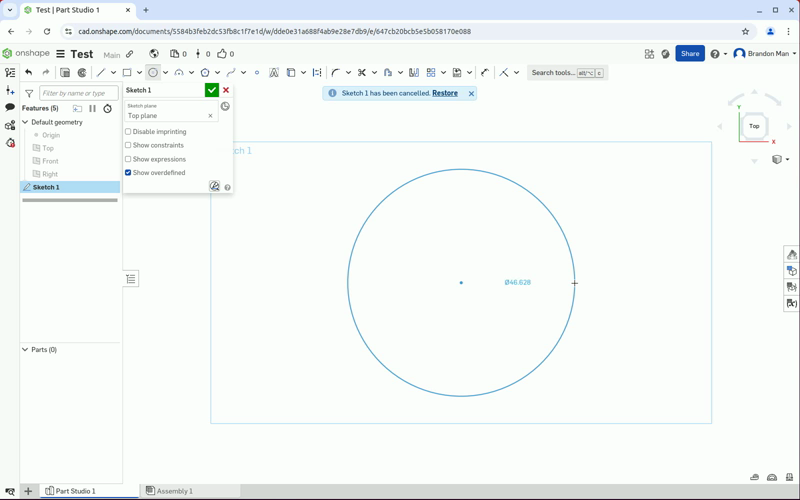
key(esc)
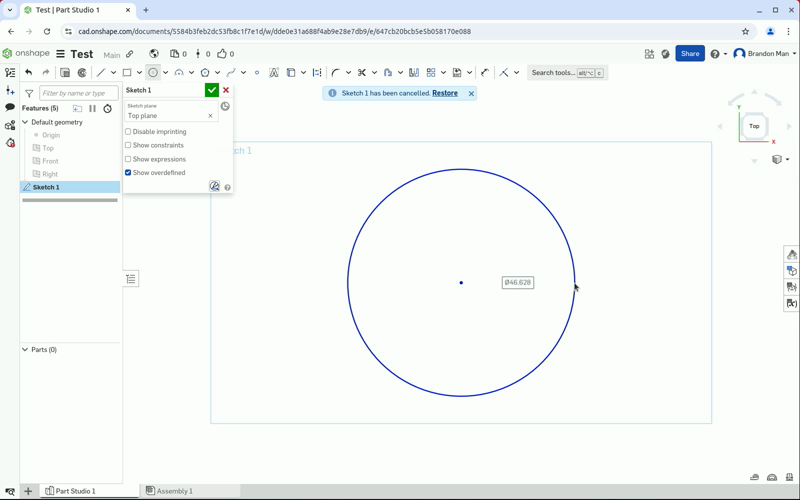
key(c)
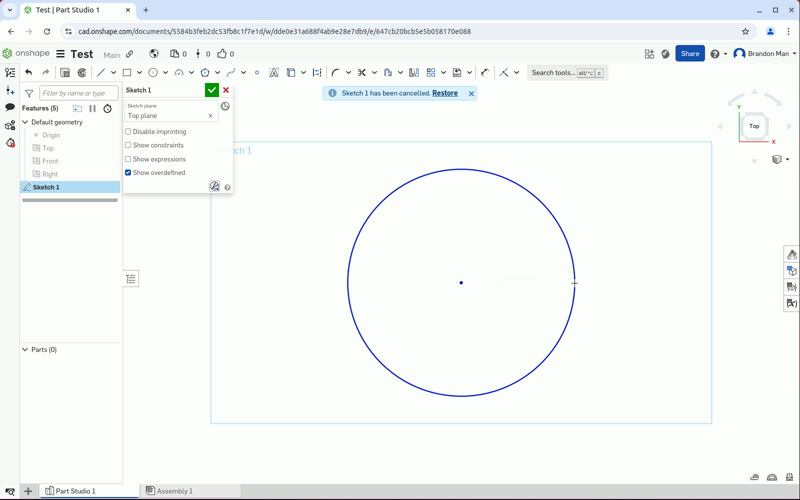
key_down(shift)
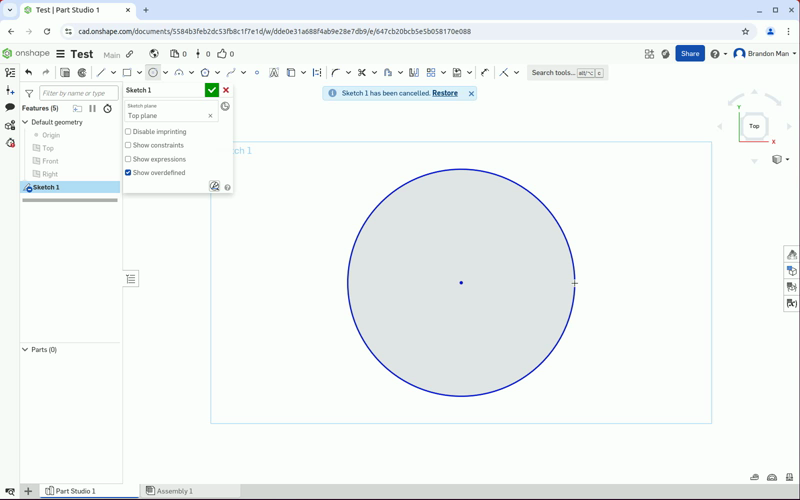
mouse_move(461, 282)
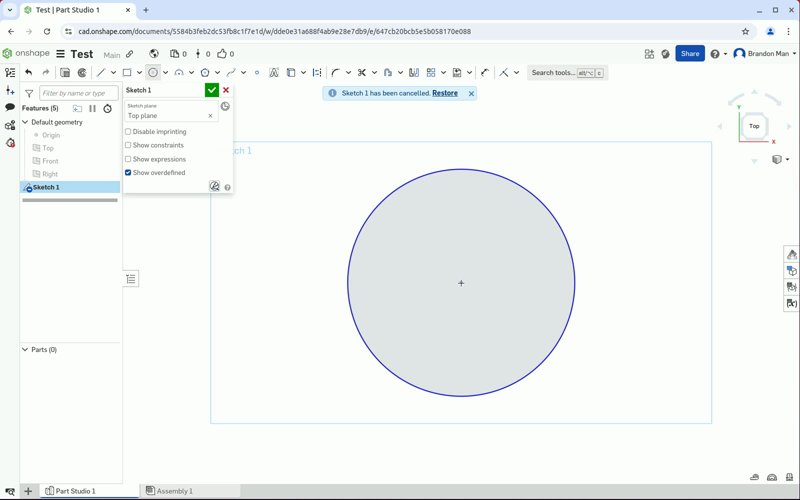
click(461, 282)
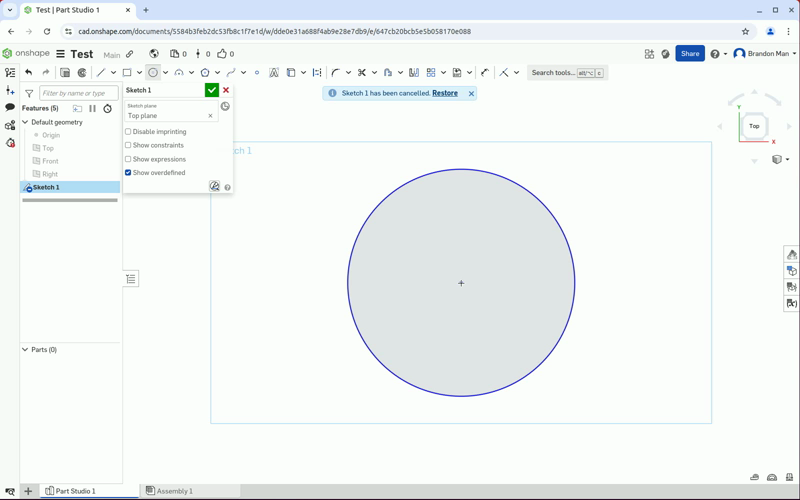
key_up(shift)
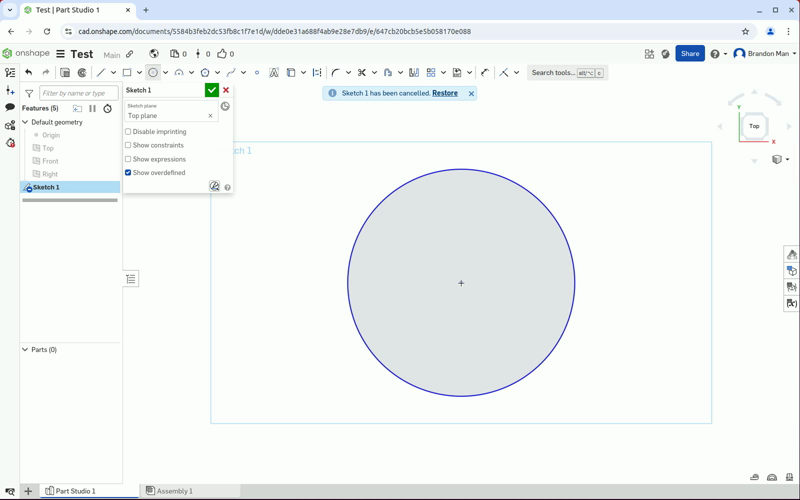
mouse_move(536, 282)
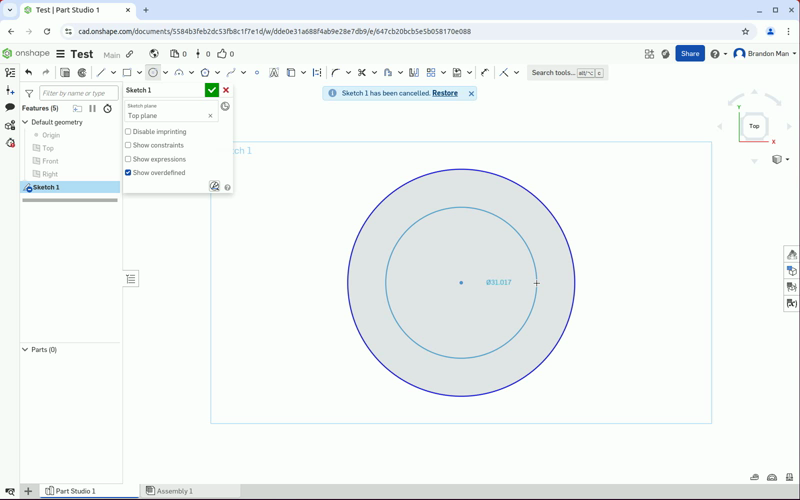
click(536, 282)
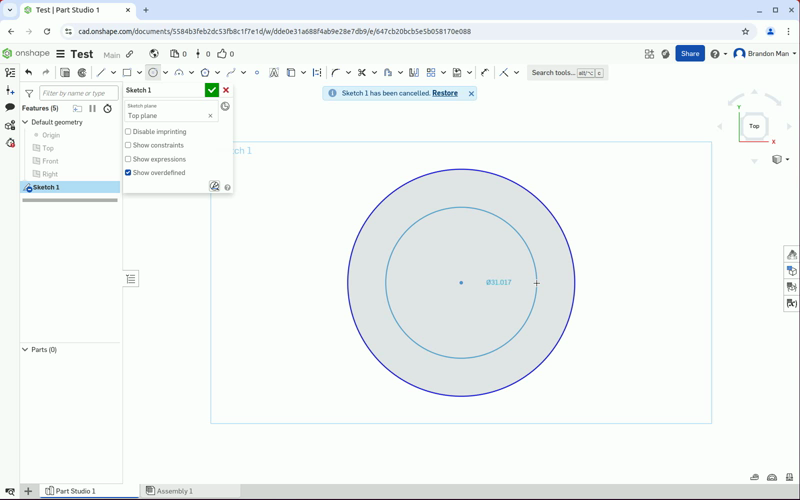
key(esc)
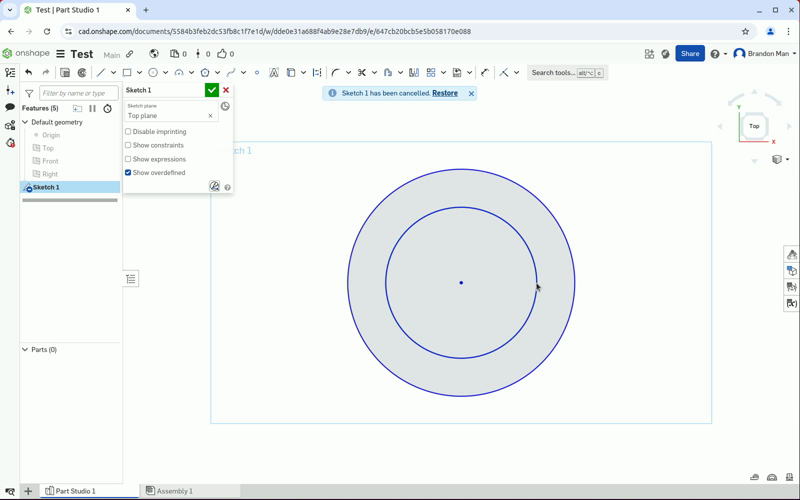
mouse_move(450, 378)
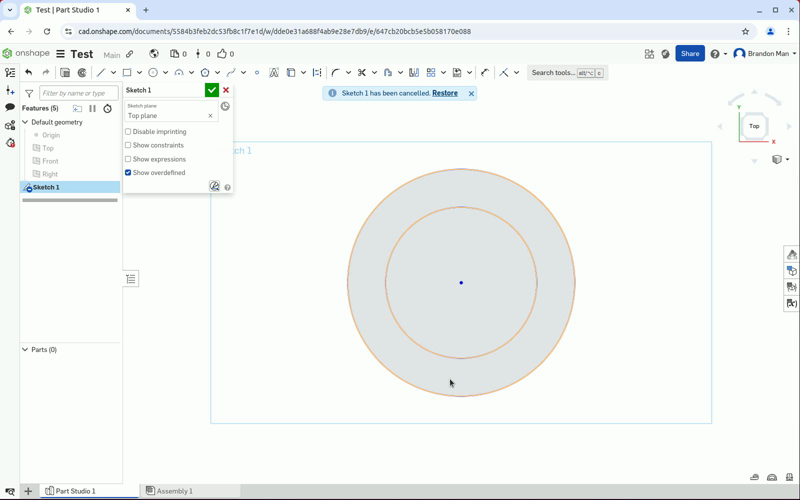
click(450, 378)
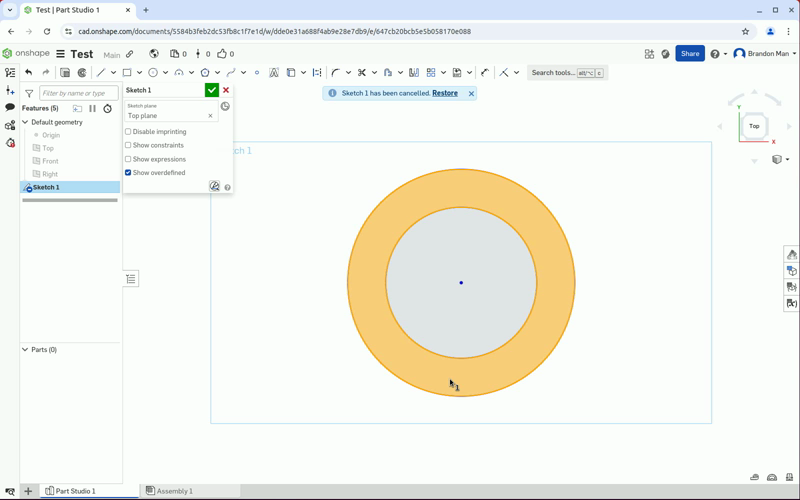
mouse_move(73, 352)
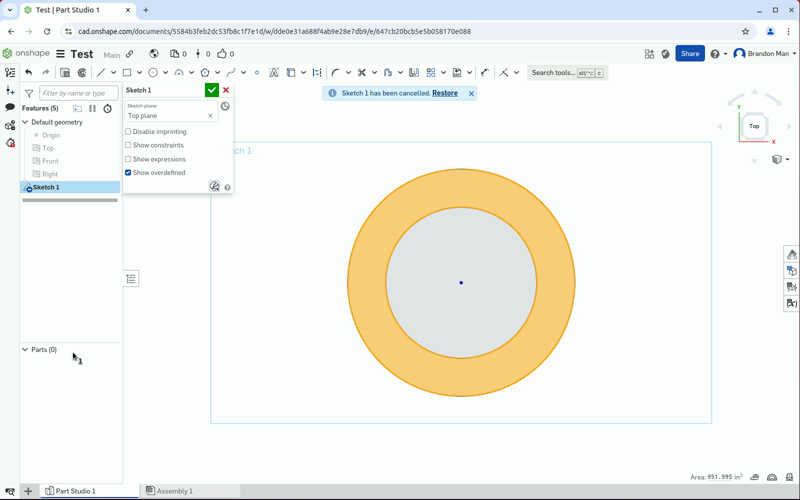
key(shift+y)
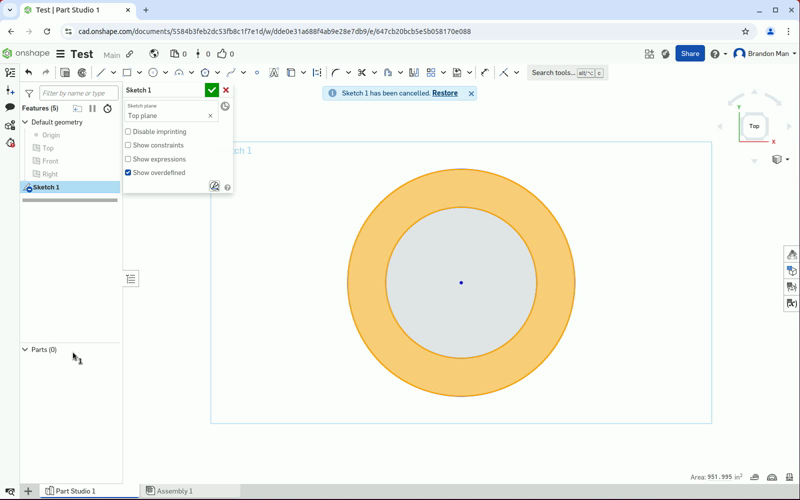
key(shift+e)
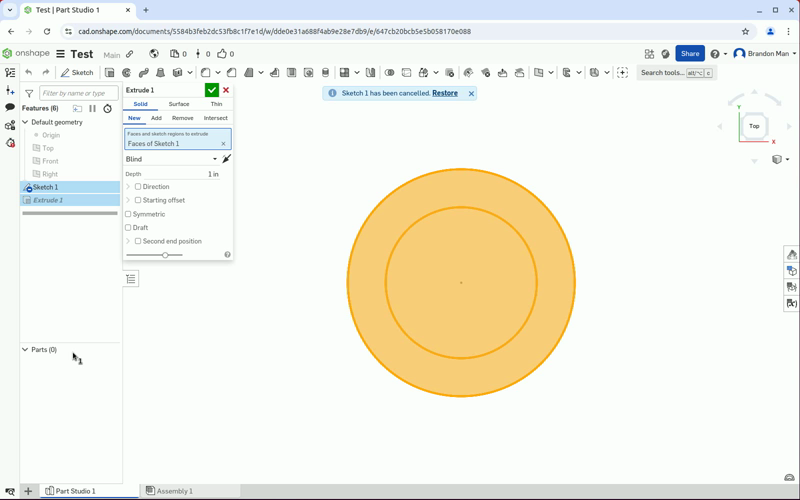
mouse_move(143, 106)
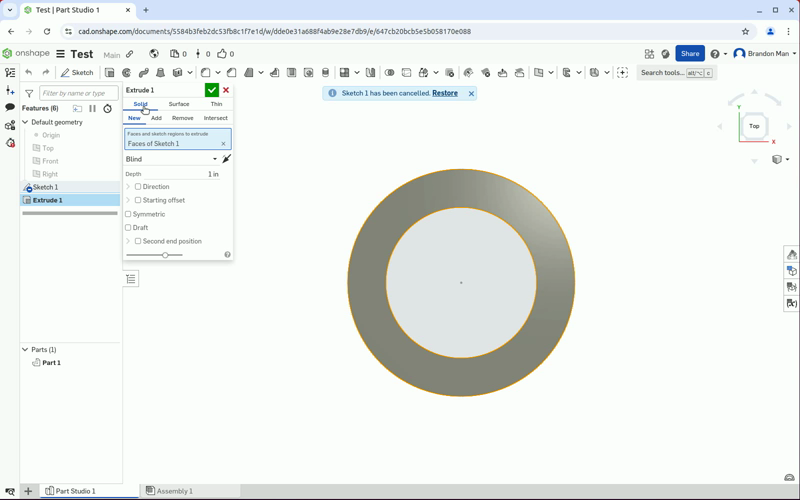
click(143, 106)
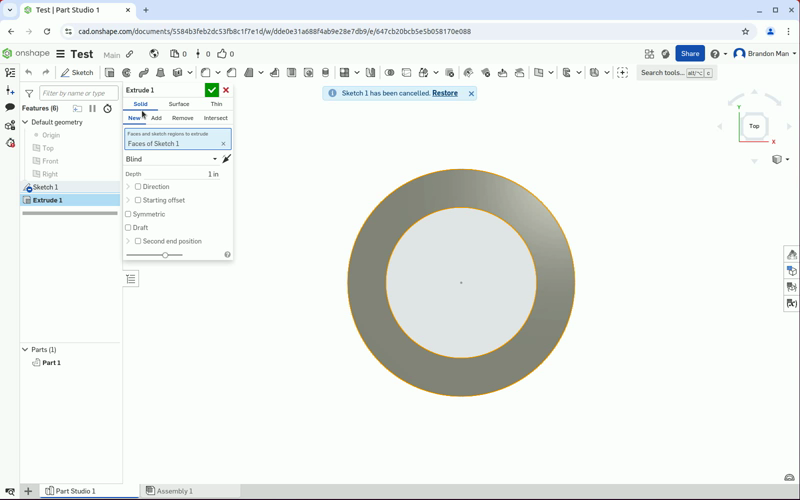
mouse_move(137, 120)
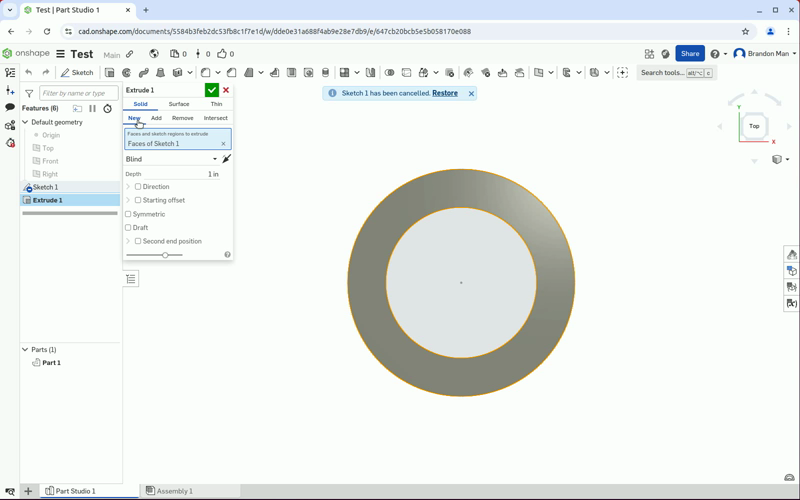
click(137, 120)
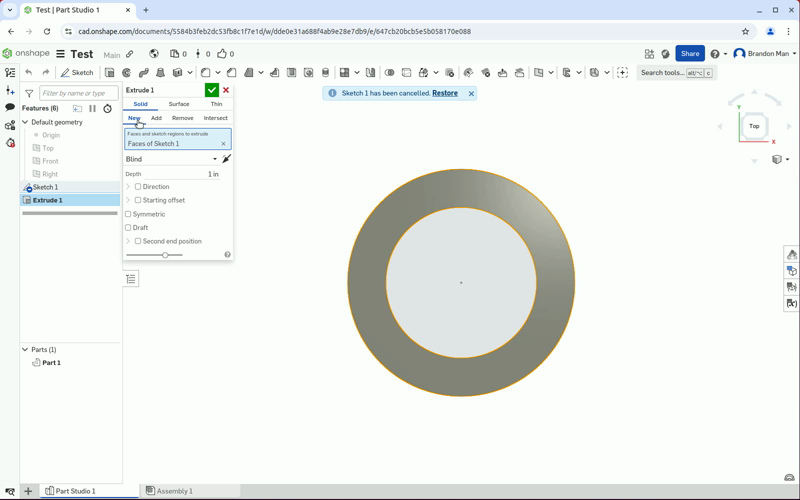
key(tab, 4)
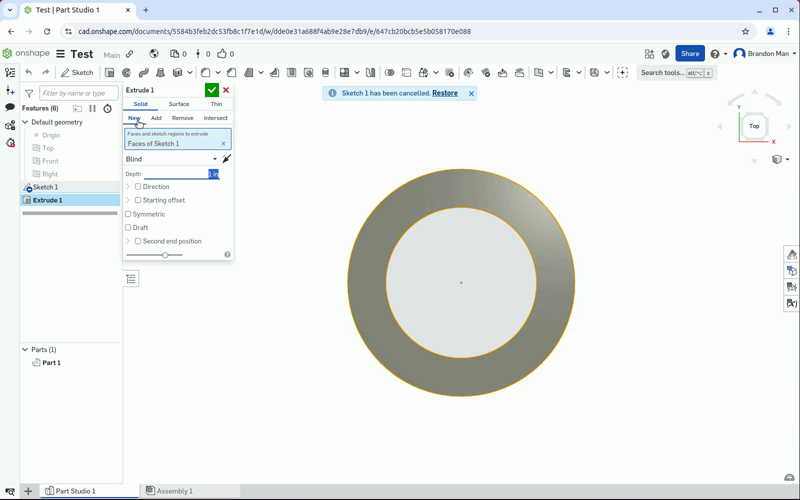
text(0.241)
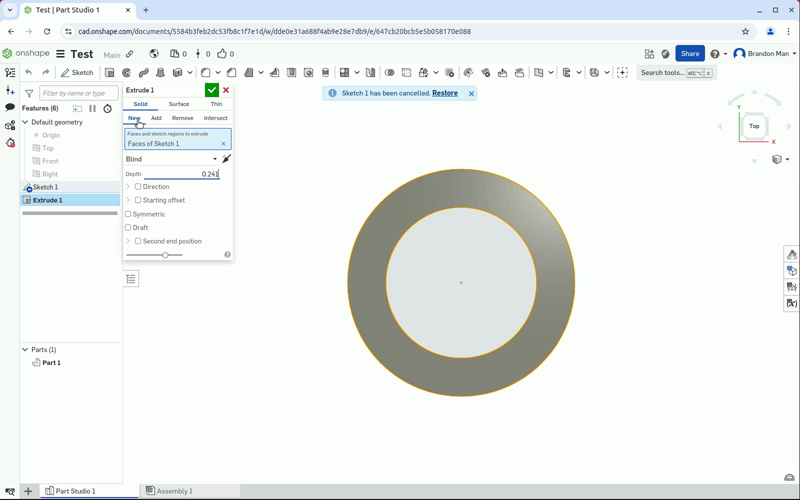
key(enter)
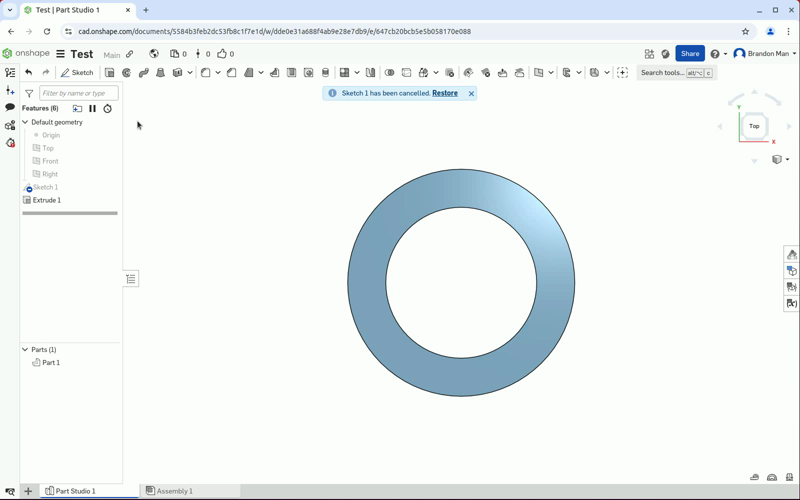
key(shift+h)
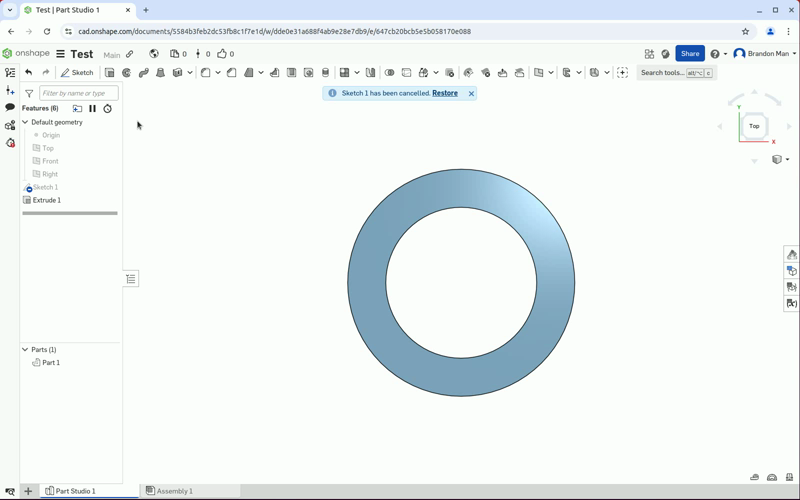
key(shift+h)
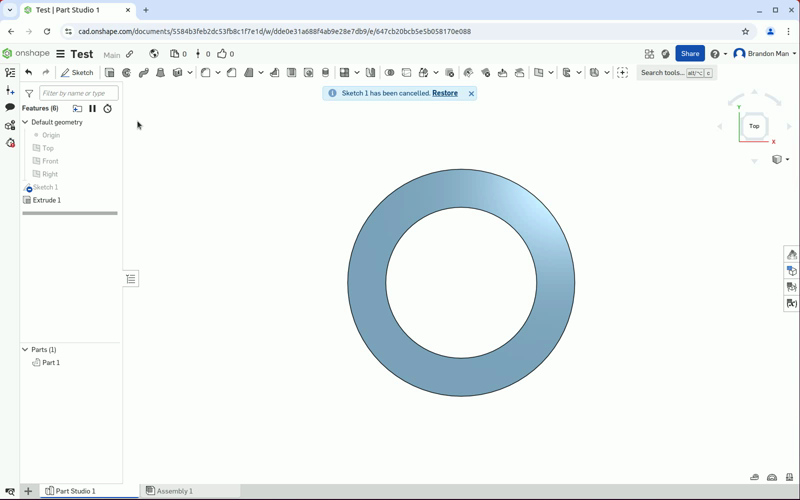
mouse_move(73, 189)
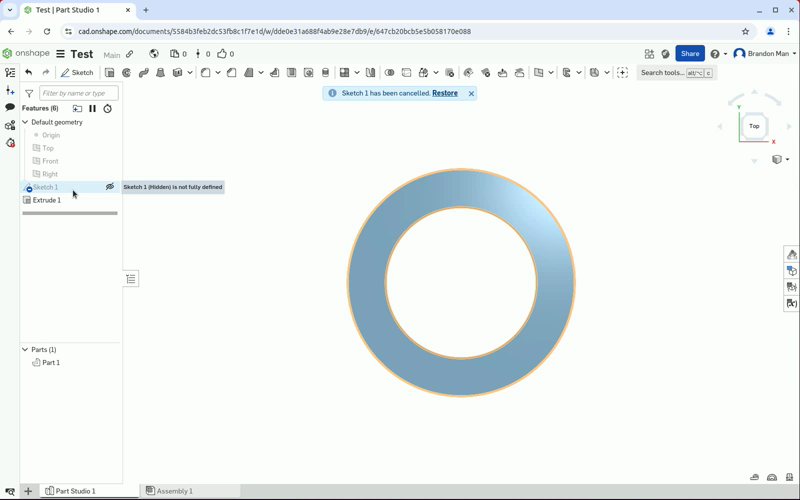
click(73, 189)
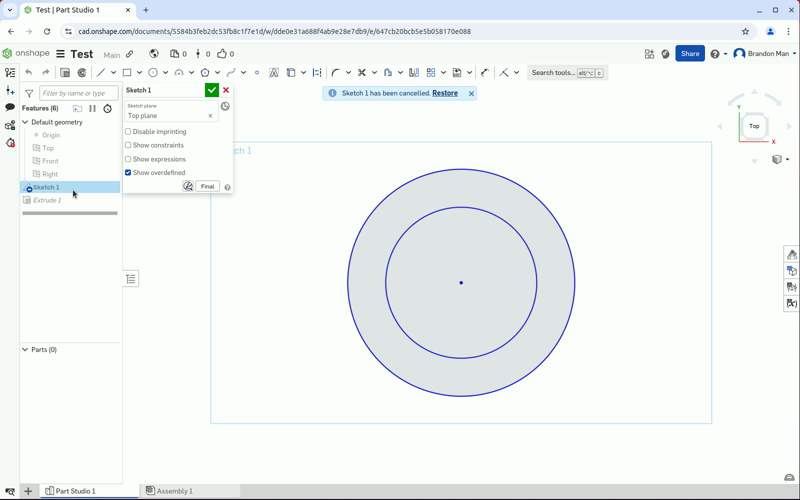
mouse_move(229, 92)
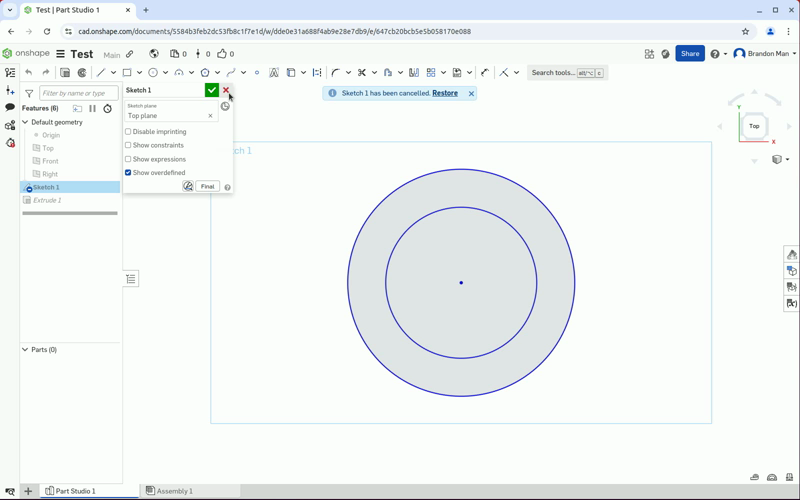
click(229, 92)
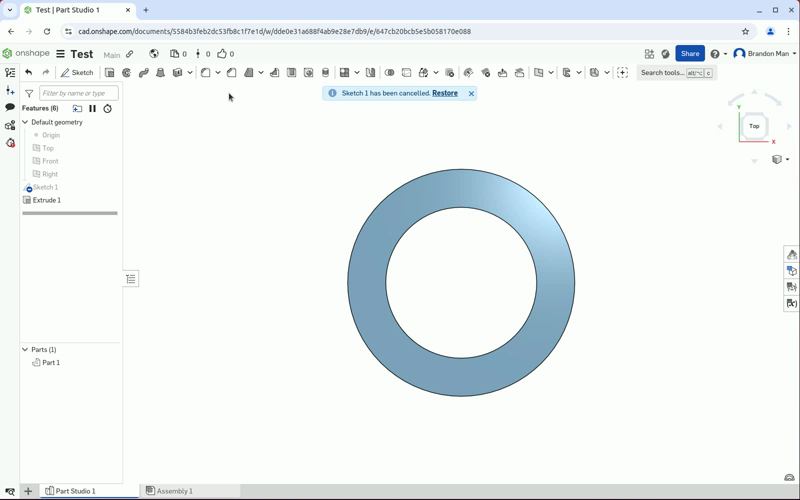
mouse_move(541, 75)
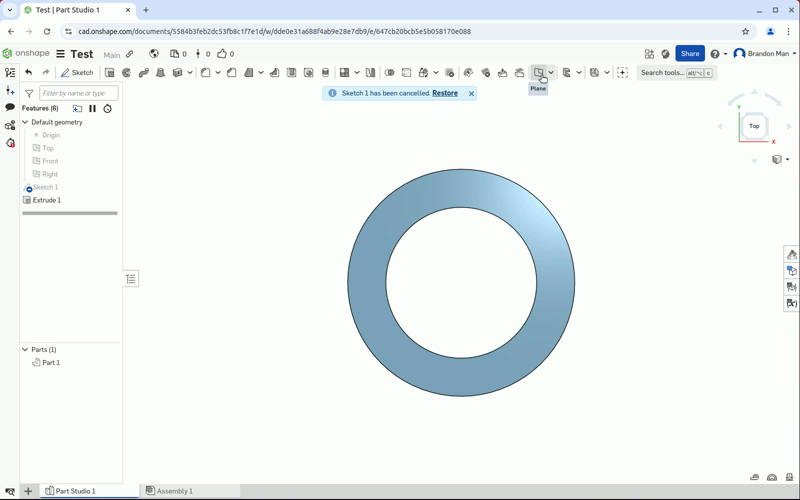
click(541, 75)
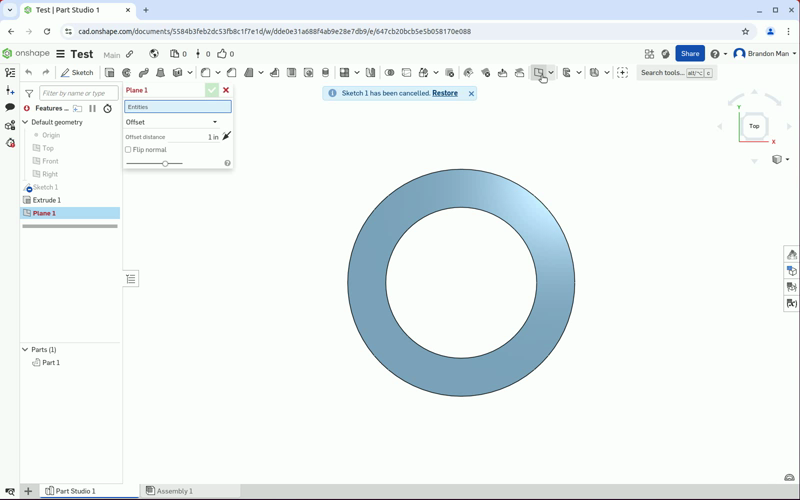
mouse_move(73, 150)
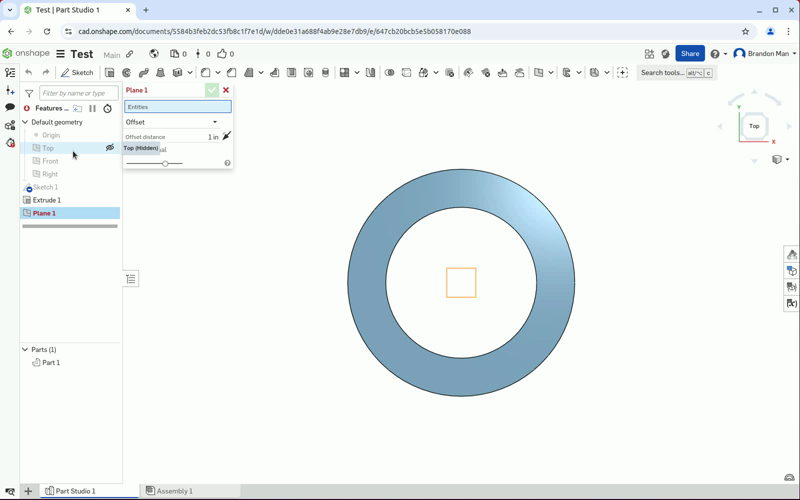
click(73, 150)
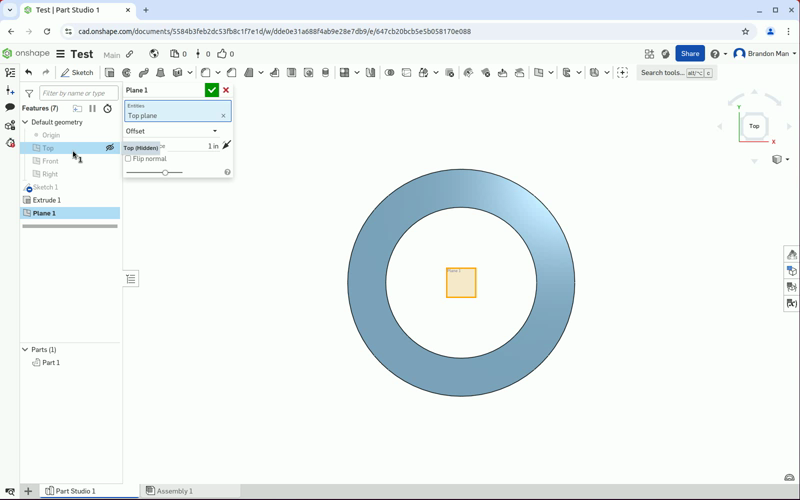
key(tab, 2)
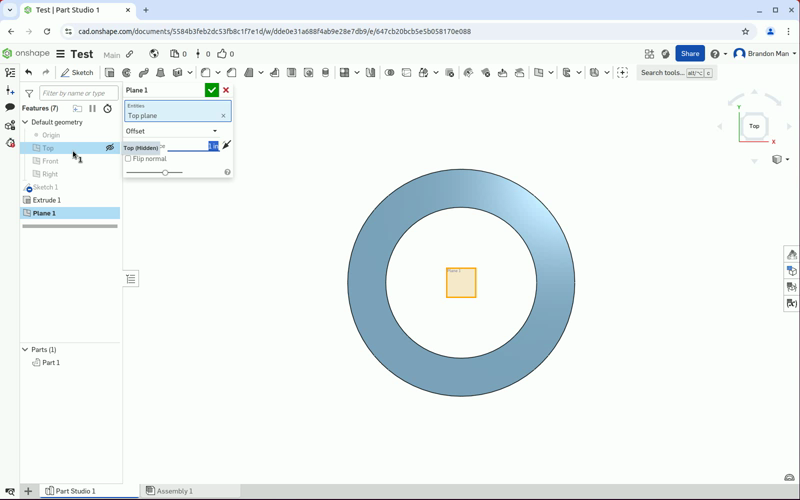
text(0.246)
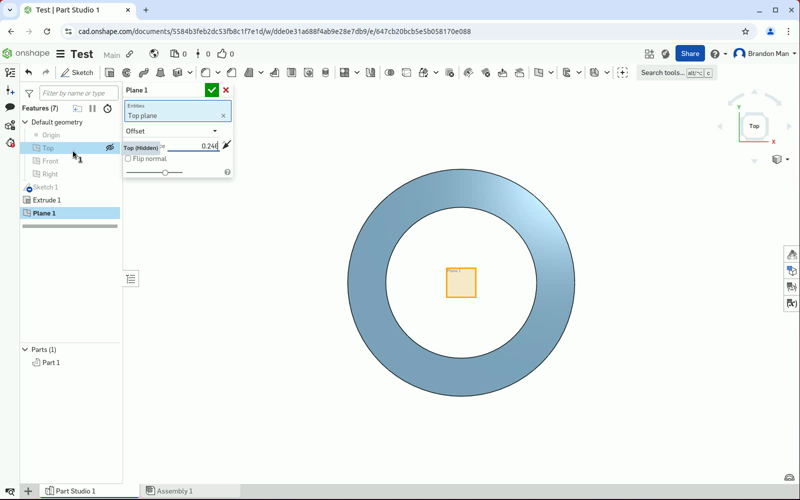
key(enter, 2)
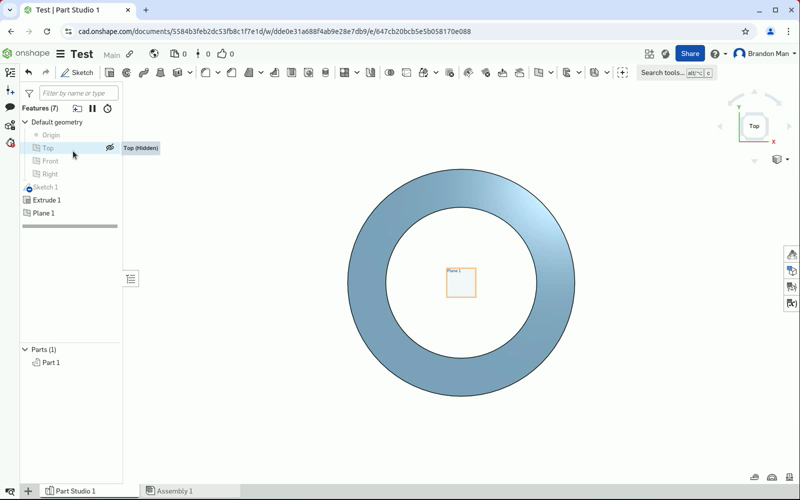
key(shift+s)
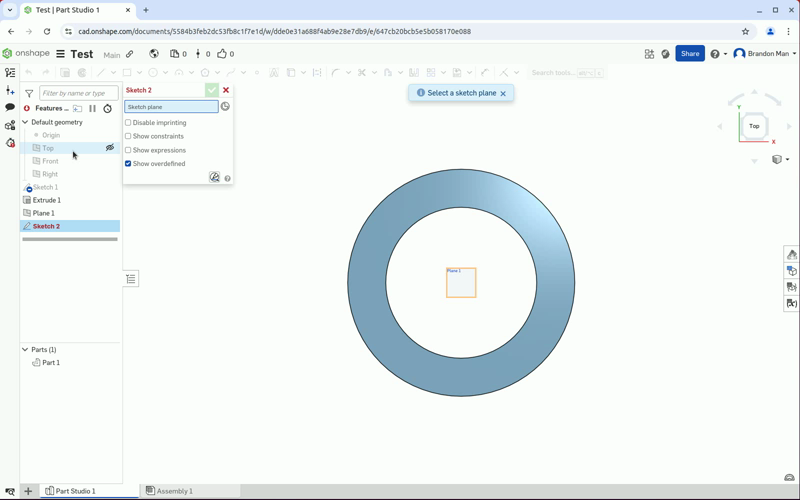
mouse_move(73, 215)
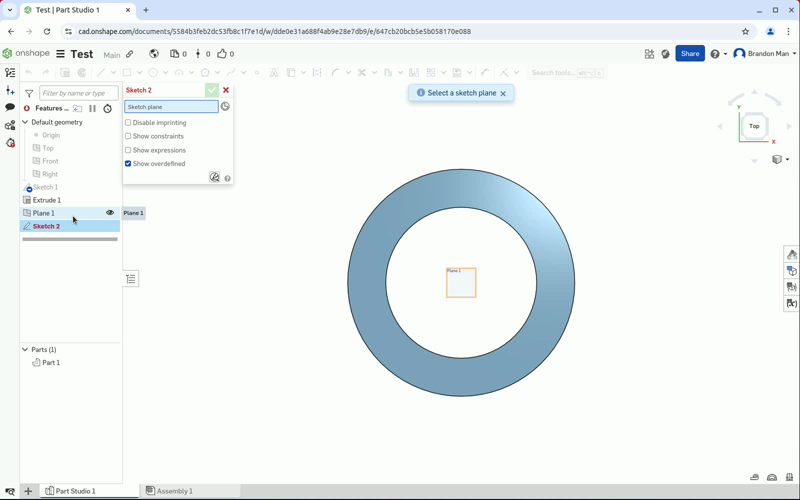
click(73, 215)
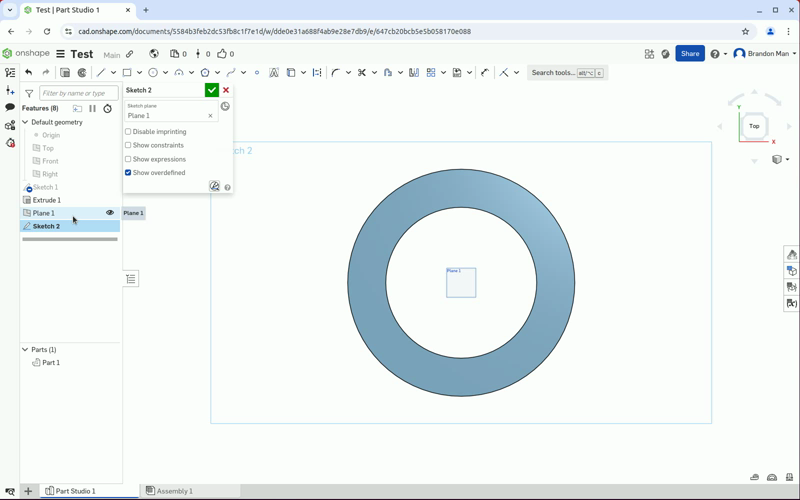
mouse_move(73, 352)
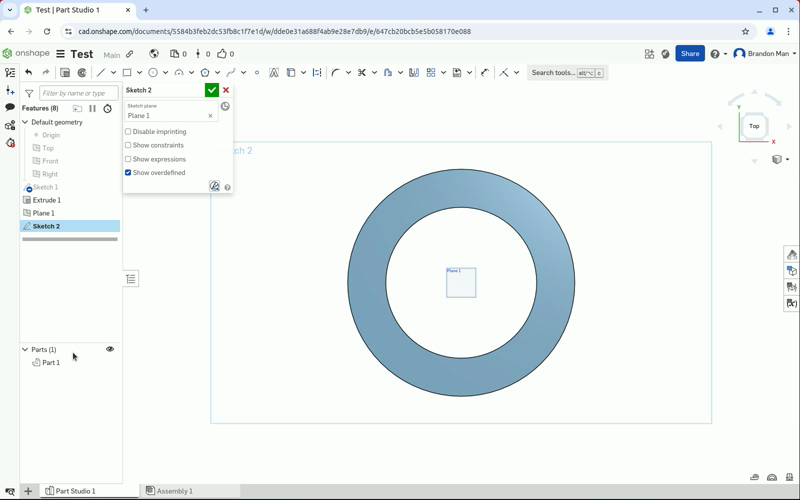
key(y)
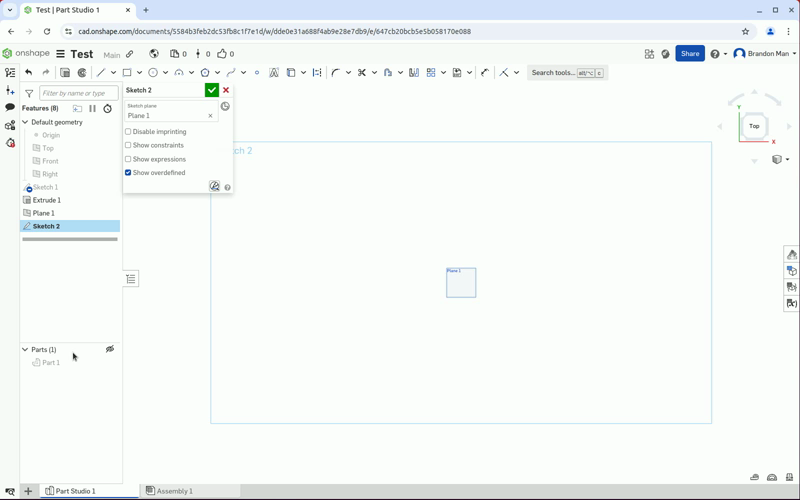
key(c)
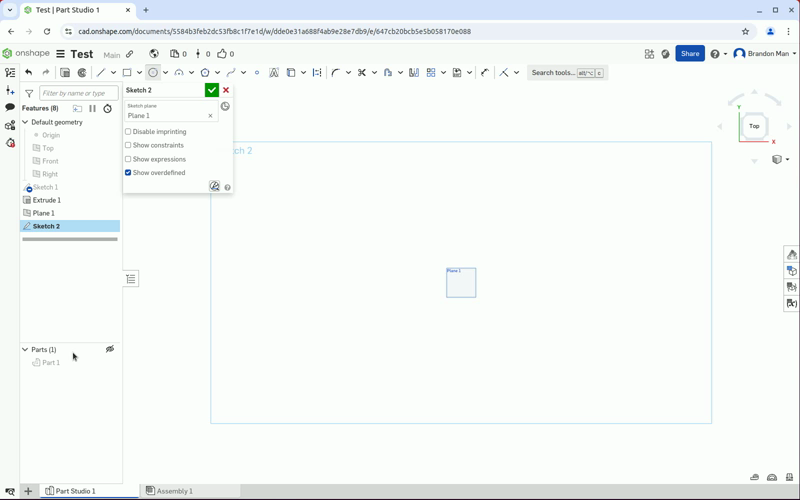
key_down(shift)
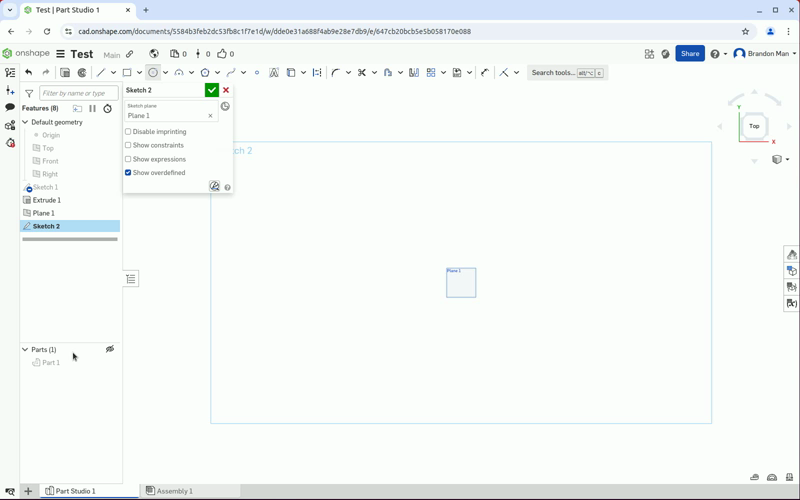
mouse_move(461, 183)
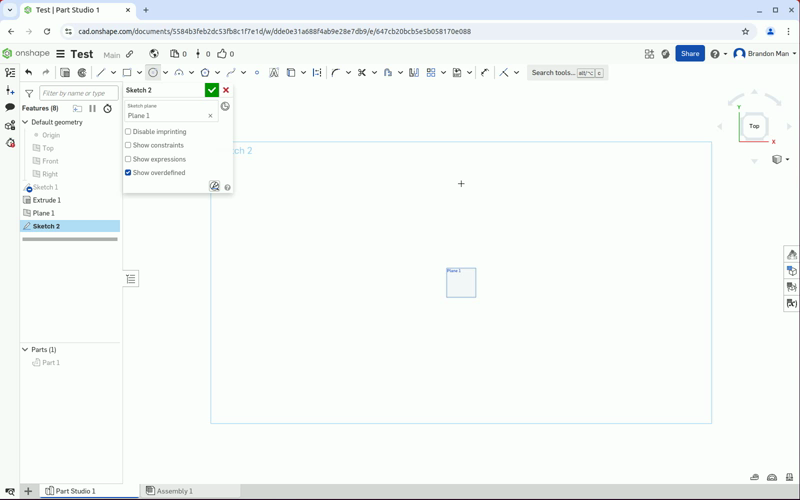
click(461, 183)
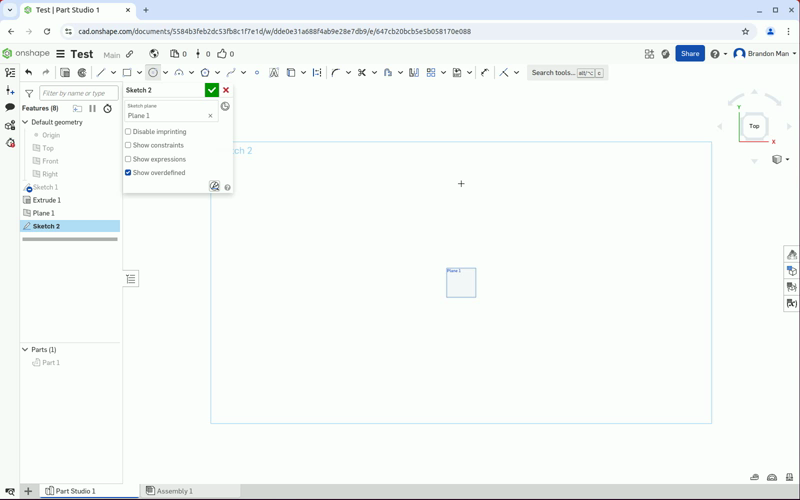
key_up(shift)
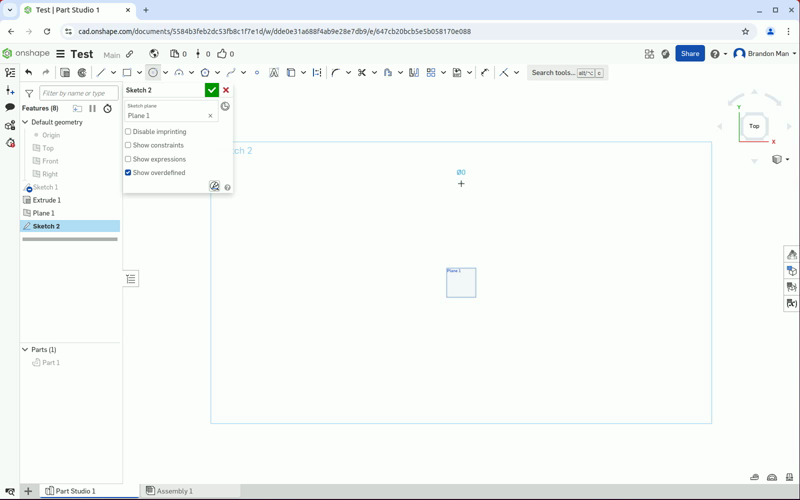
mouse_move(464, 183)
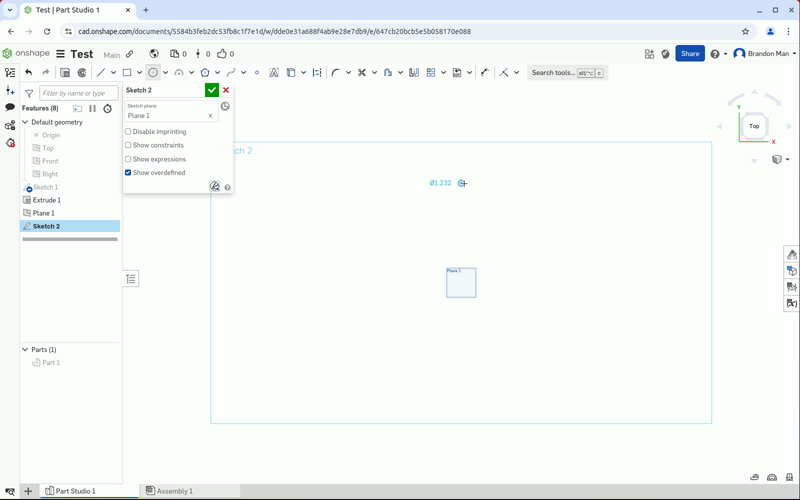
click(464, 183)
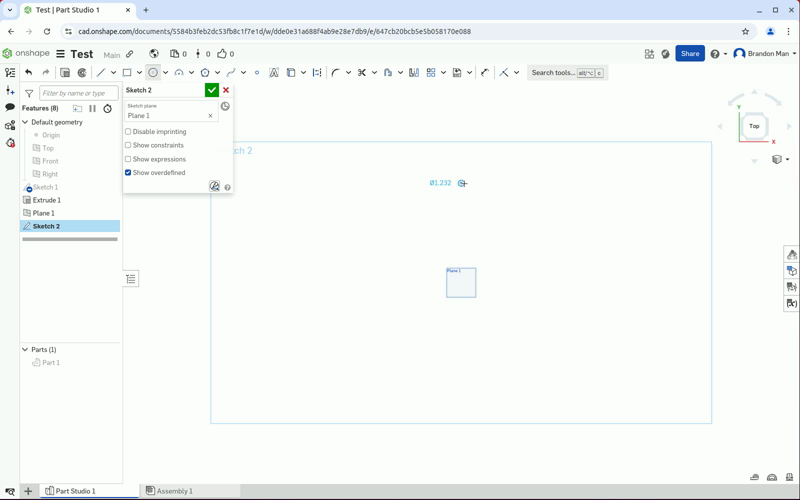
key(esc)
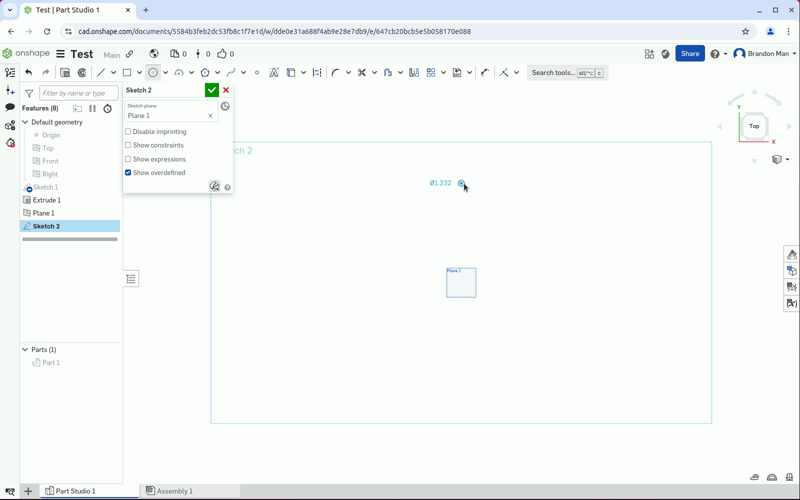
mouse_move(460, 183)
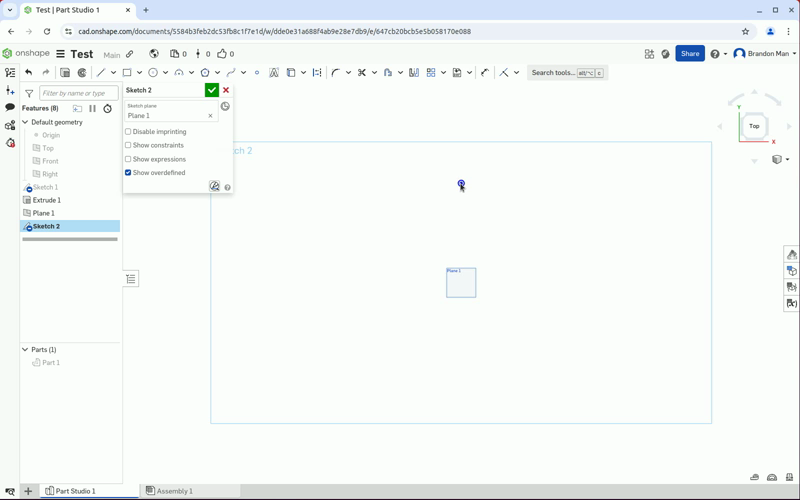
scroll(6)
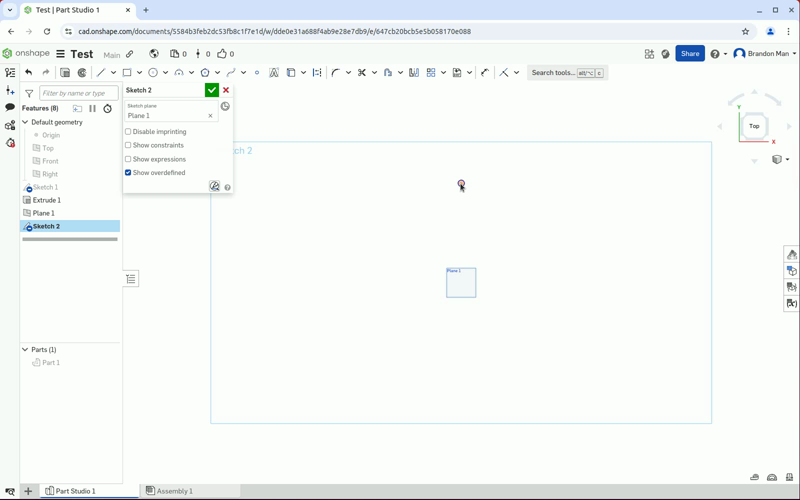
scroll(6)
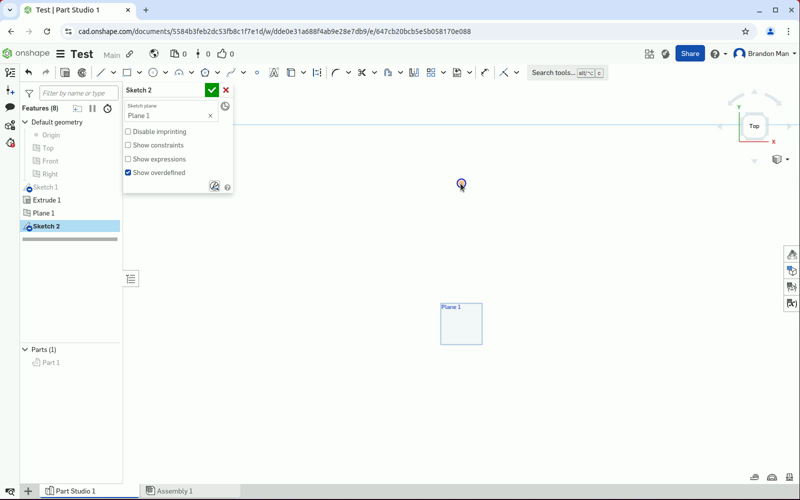
scroll(6)
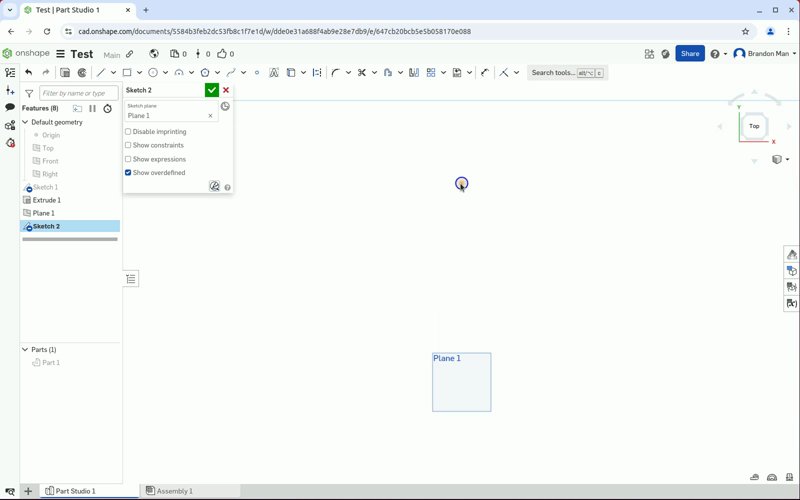
scroll(6)
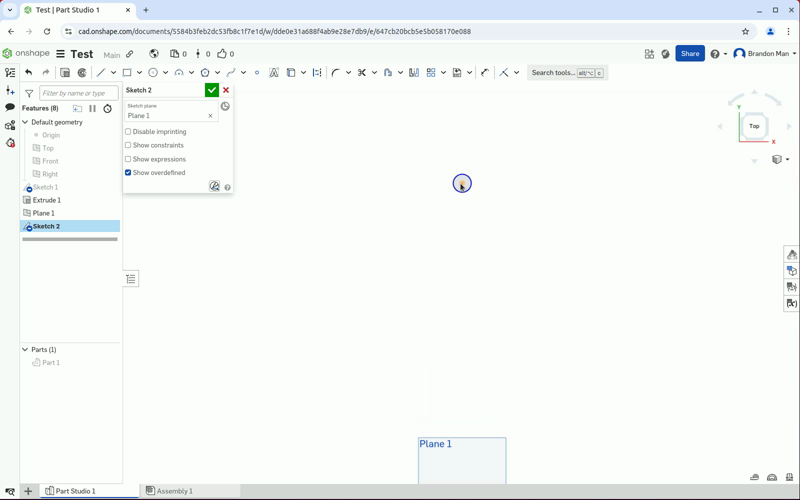
scroll(6)
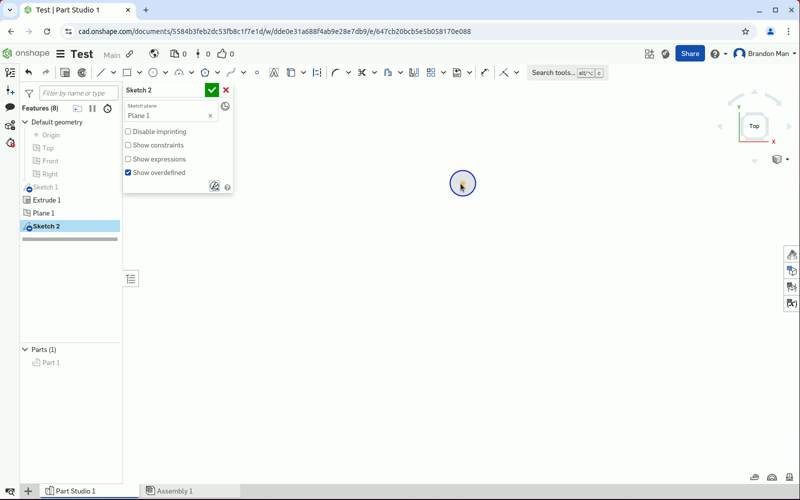
scroll(6)
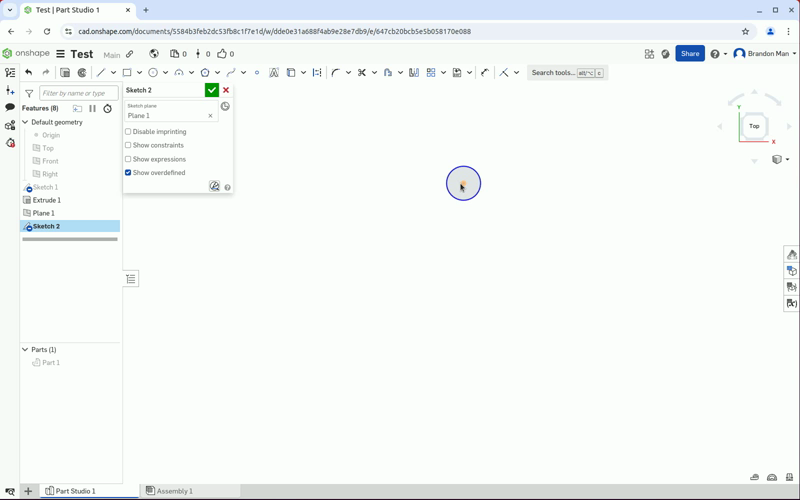
scroll(6)
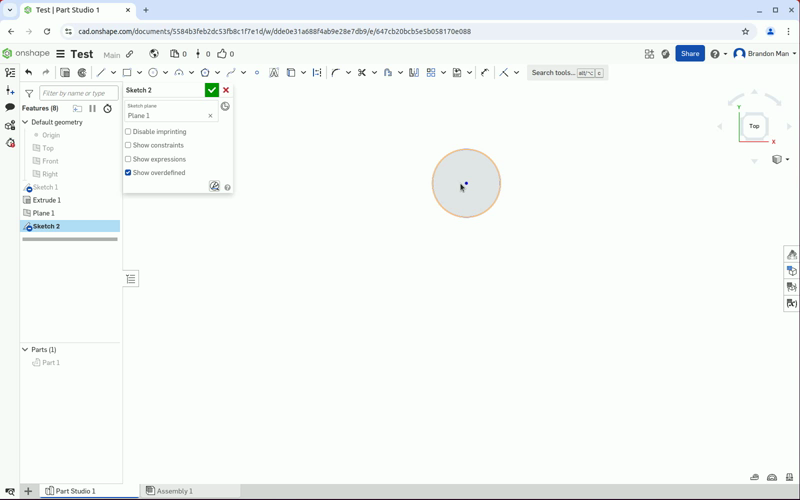
click(460, 183)
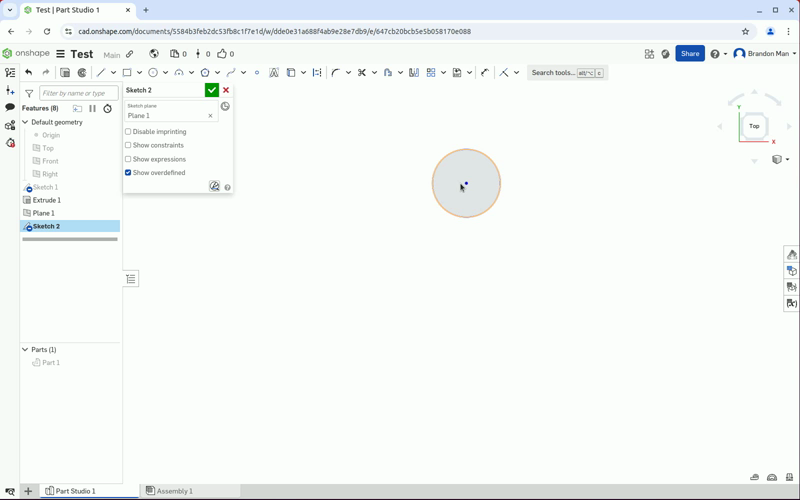
scroll(-6)
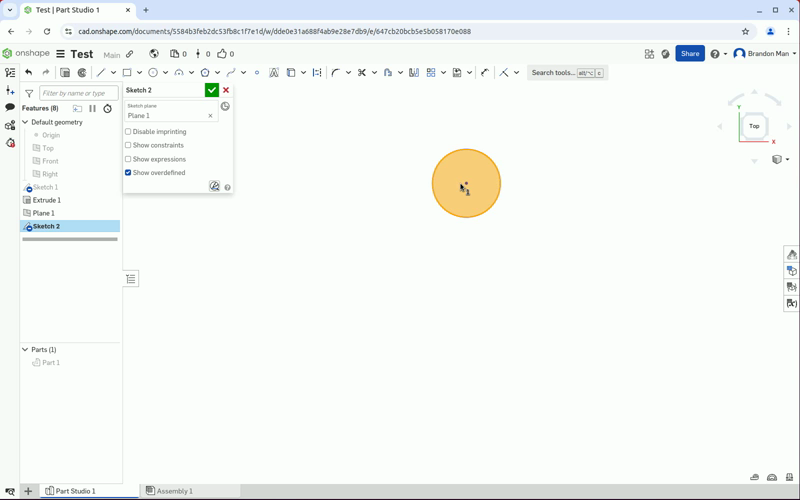
scroll(-6)
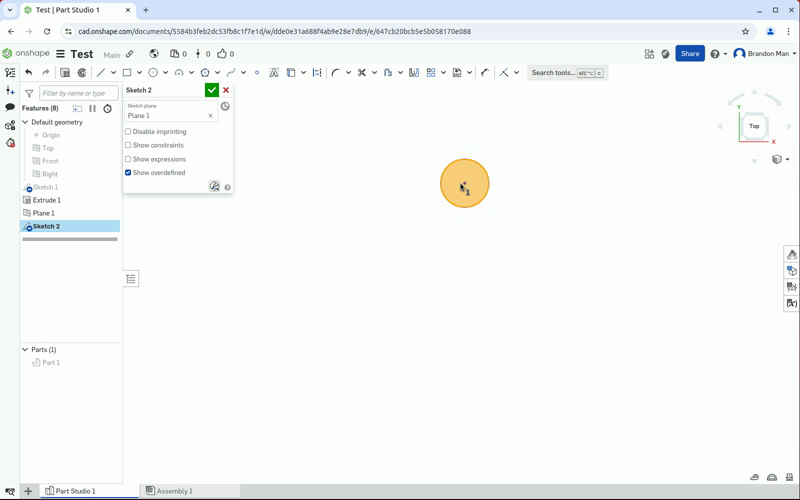
scroll(-6)
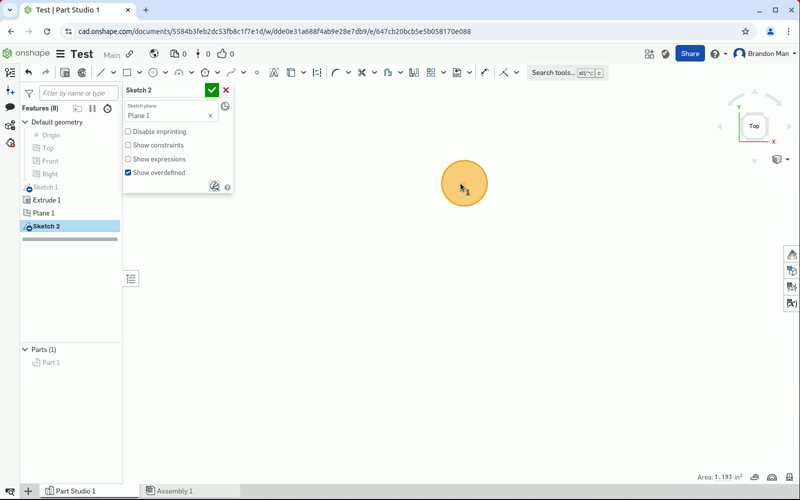
scroll(-6)
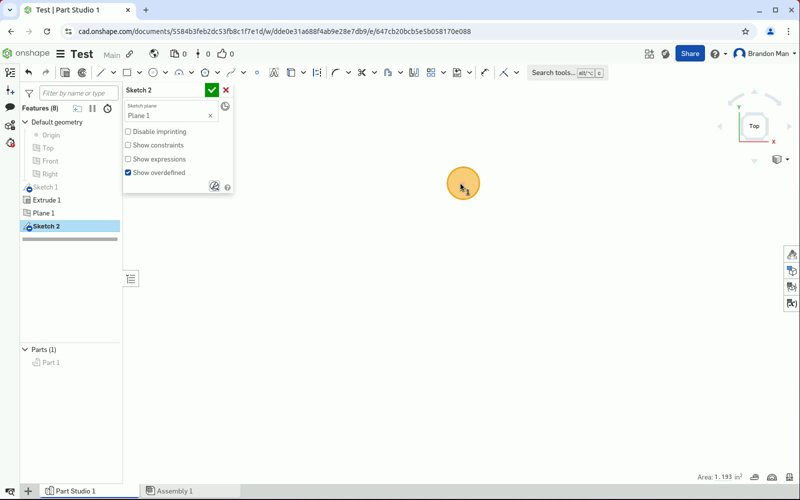
scroll(-6)
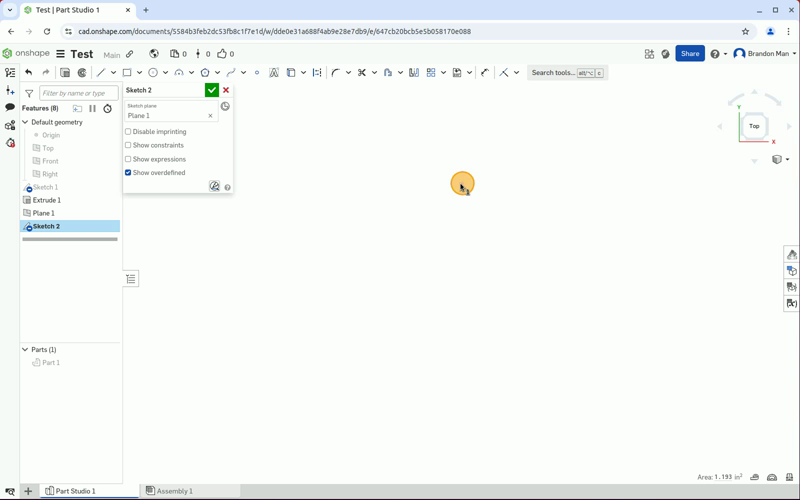
scroll(-6)
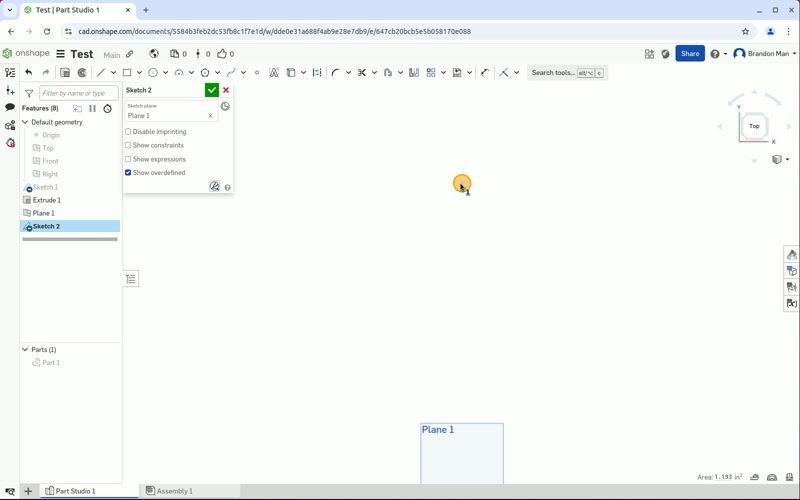
scroll(-6)
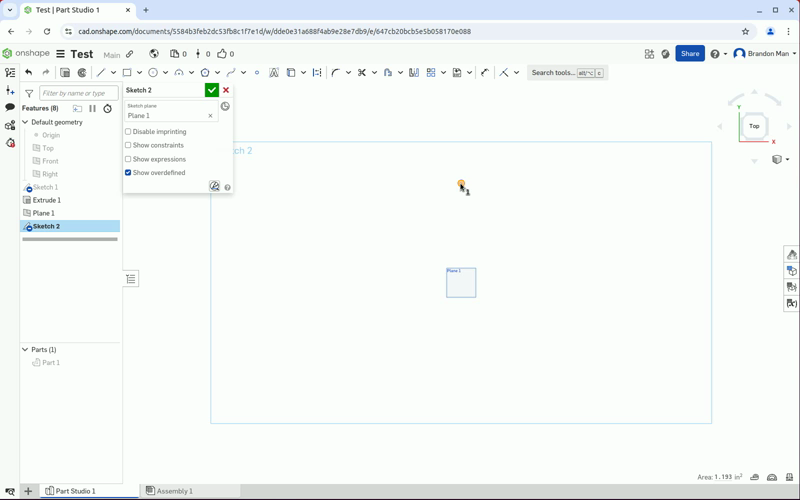
mouse_move(73, 352)
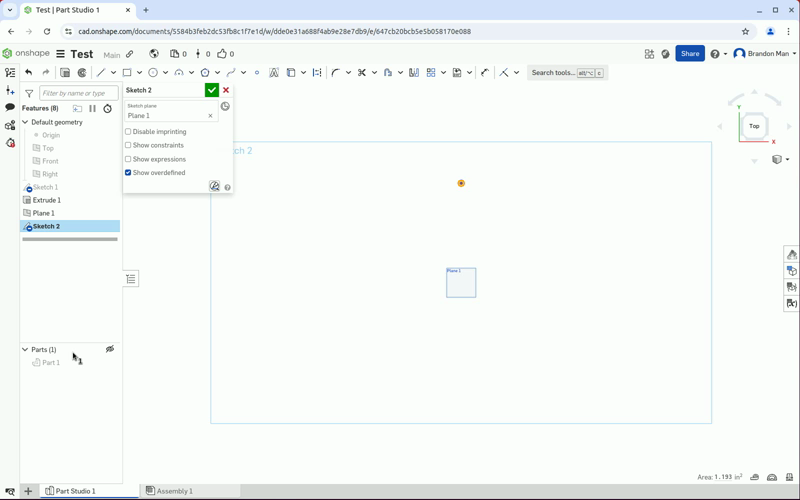
key(shift+y)
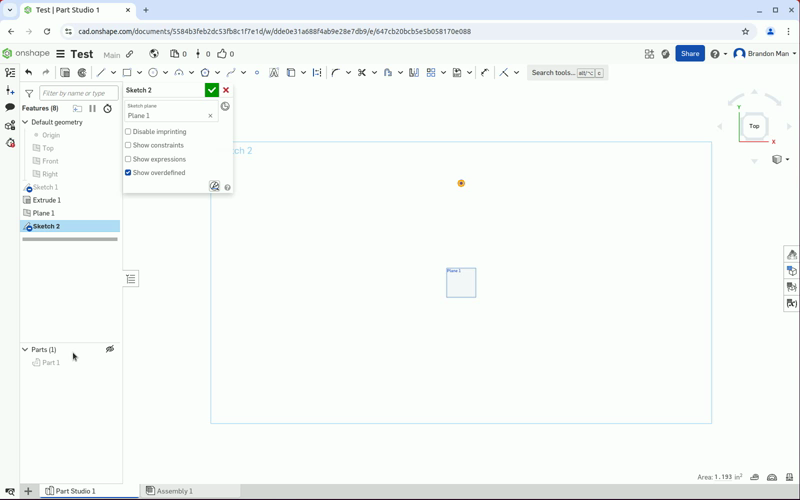
key(shift+e)
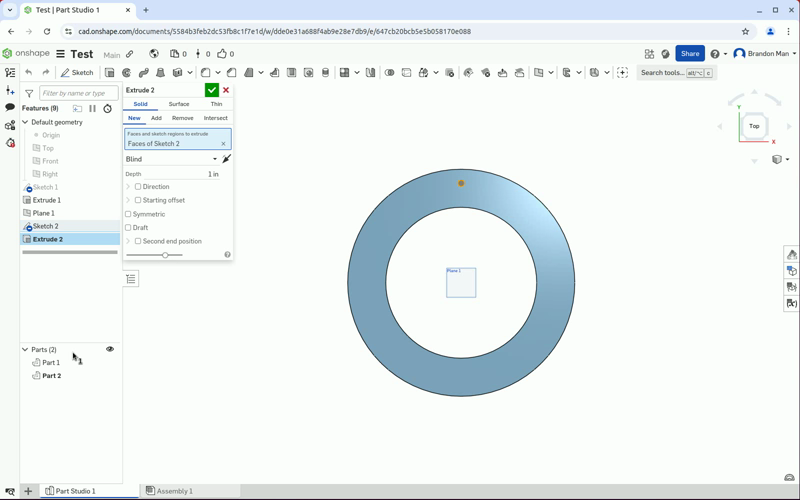
mouse_move(143, 106)
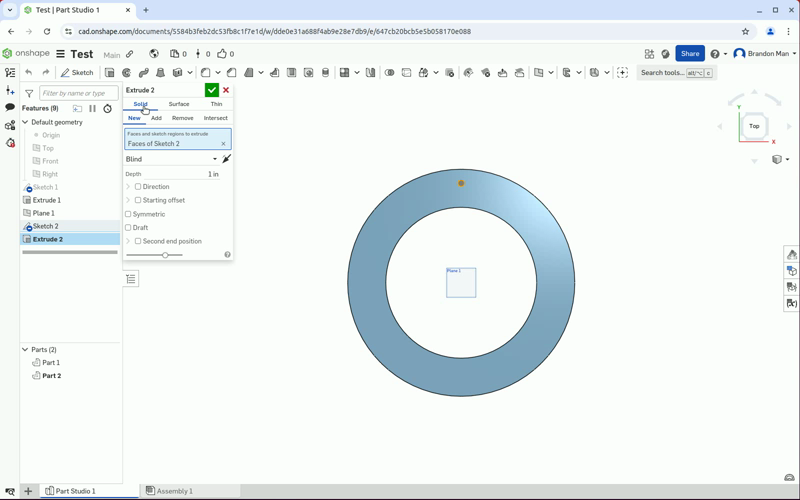
click(143, 106)
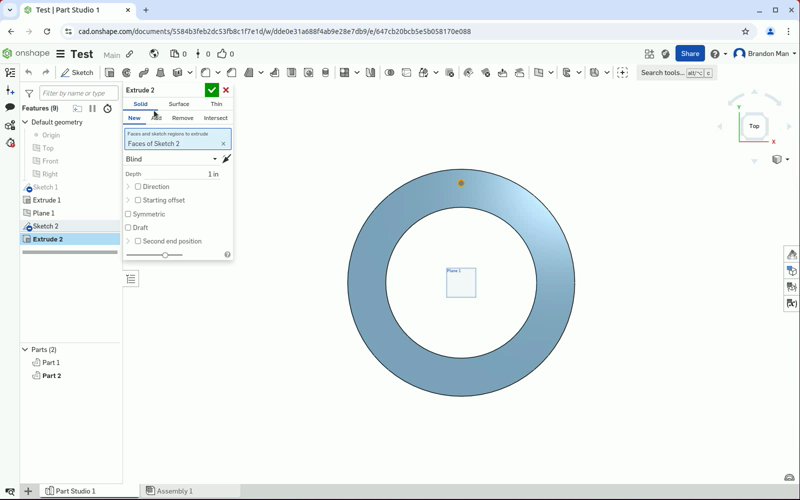
mouse_move(186, 120)
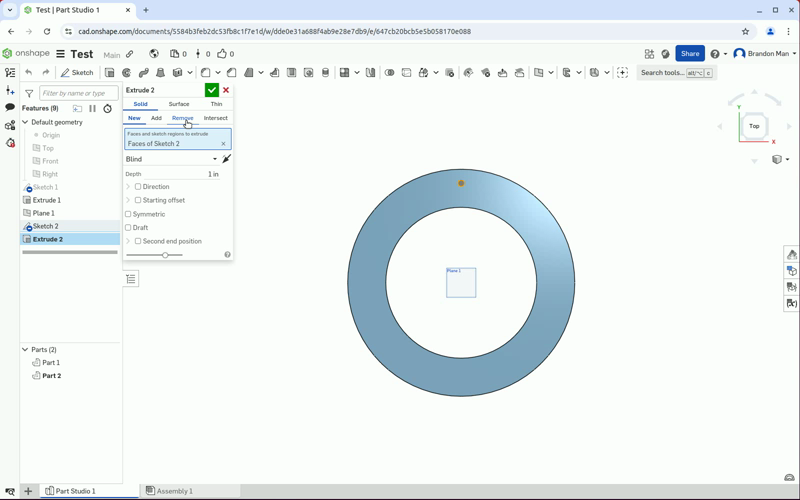
click(186, 120)
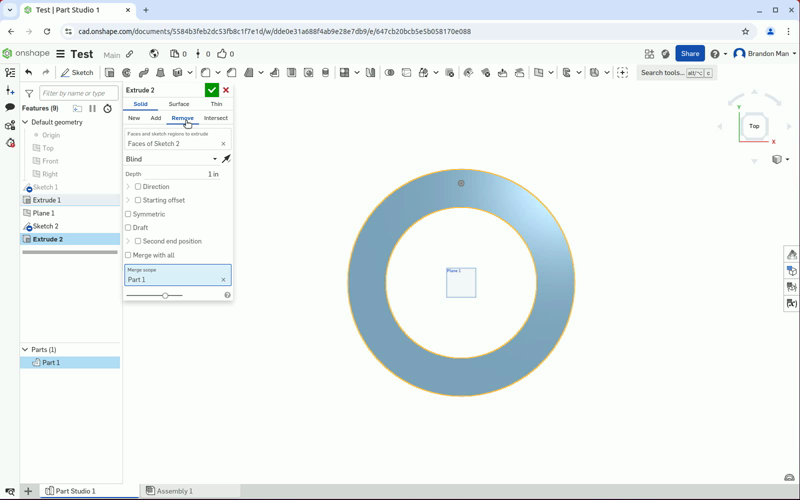
key(tab, 4)
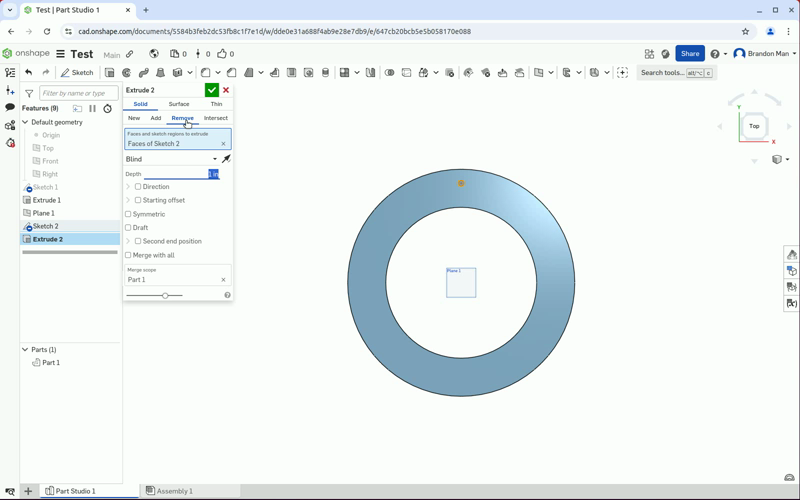
text(0.241)
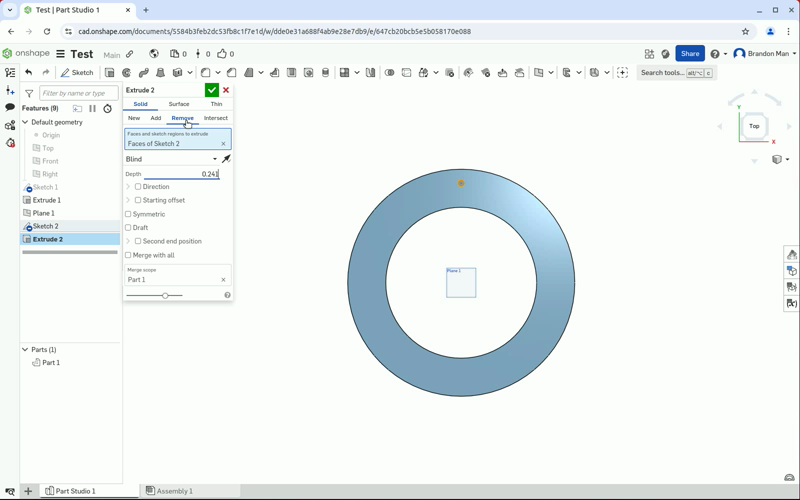
key(tab, 6)
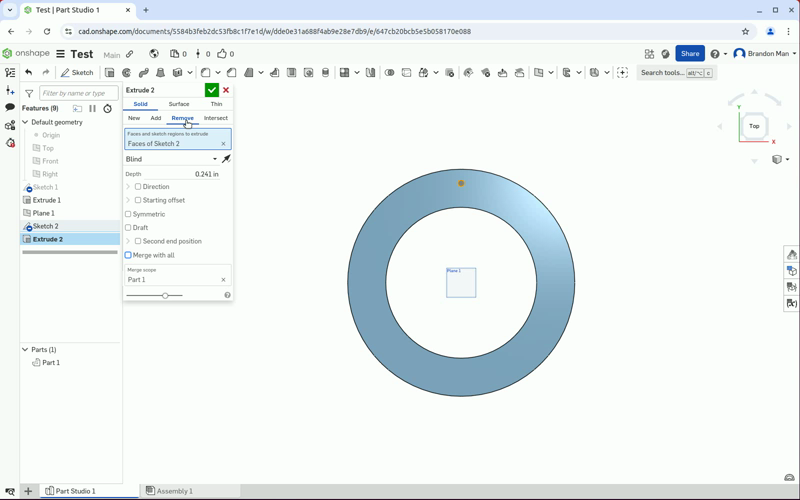
key(space)
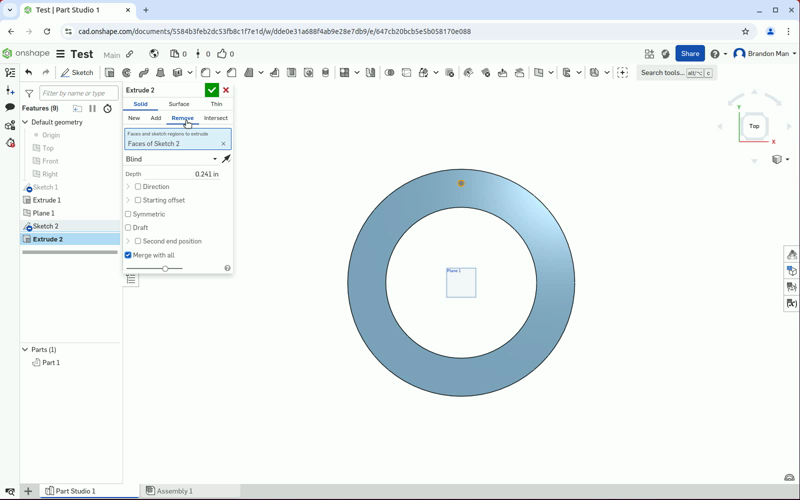
key(enter)
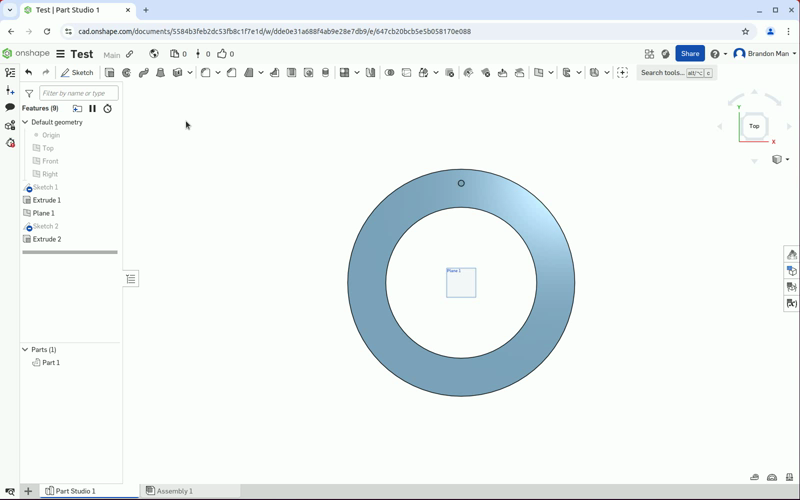
key(shift+h)
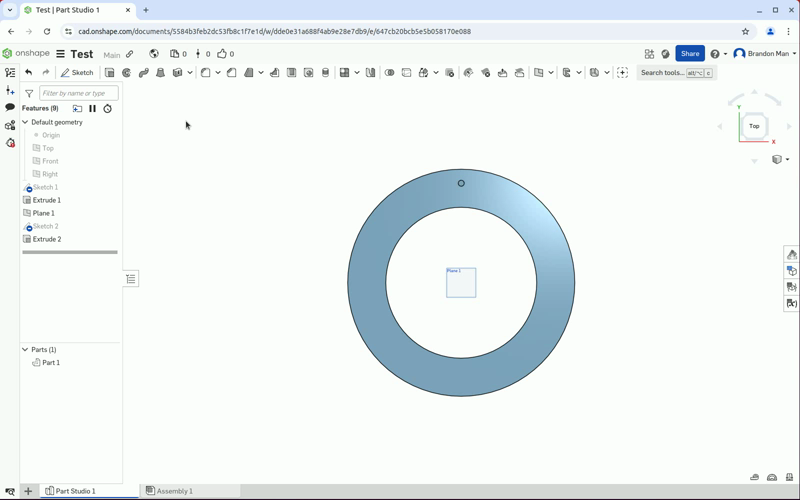
key(shift+h)
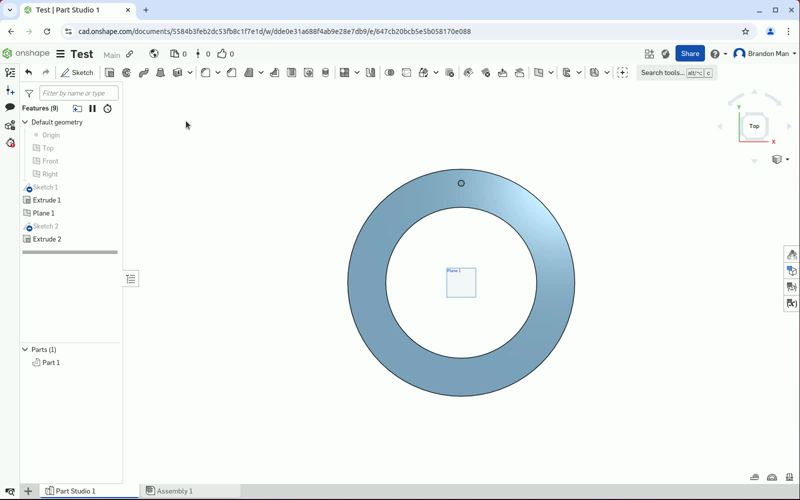
mouse_move(73, 189)
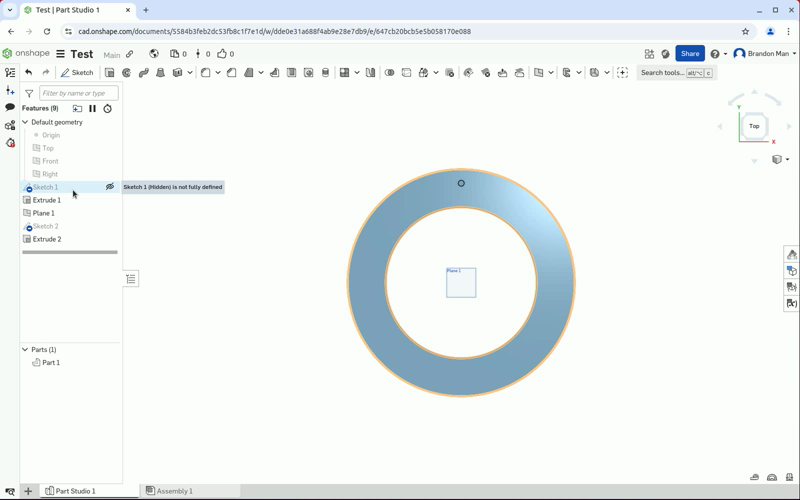
click(73, 189)
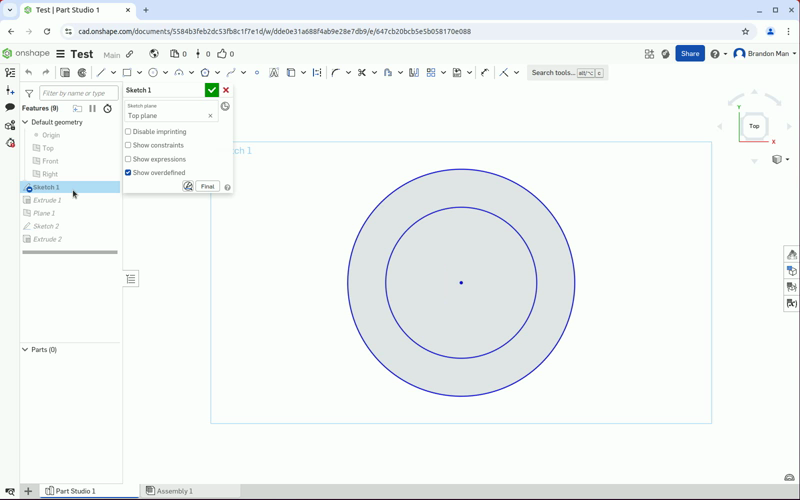
mouse_move(229, 92)
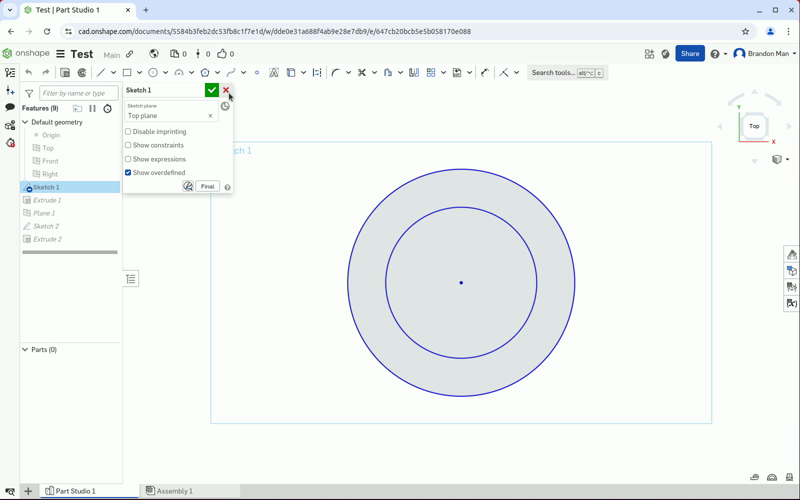
click(229, 92)
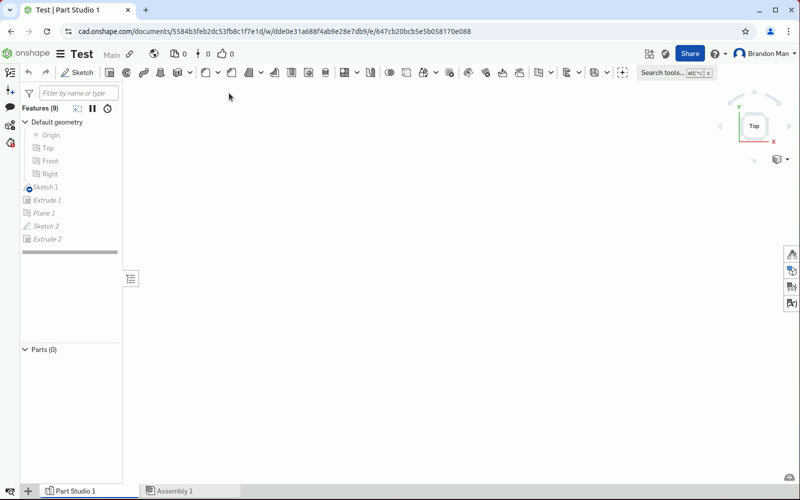
key(shift+s)
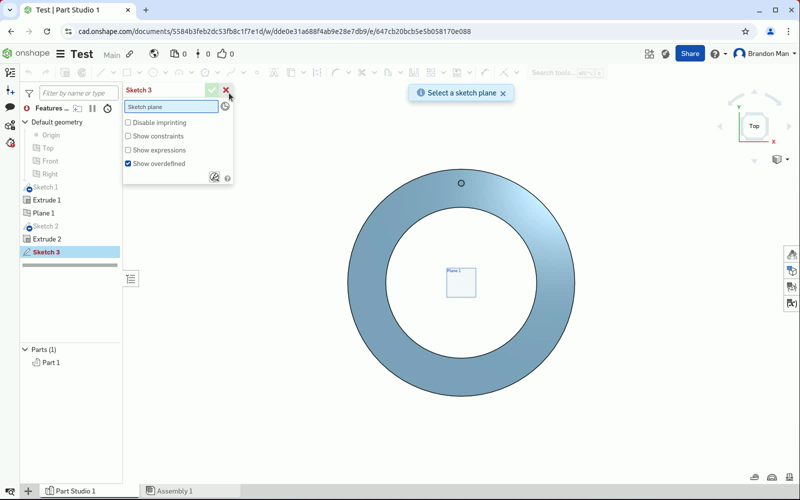
mouse_move(73, 215)
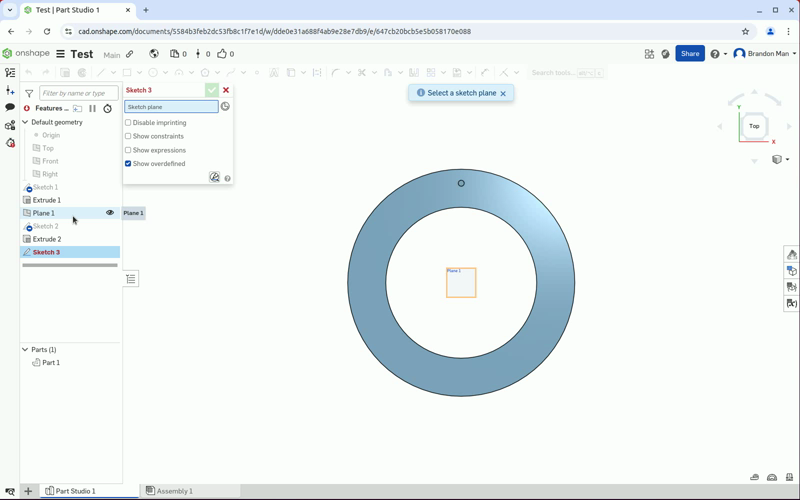
click(73, 215)
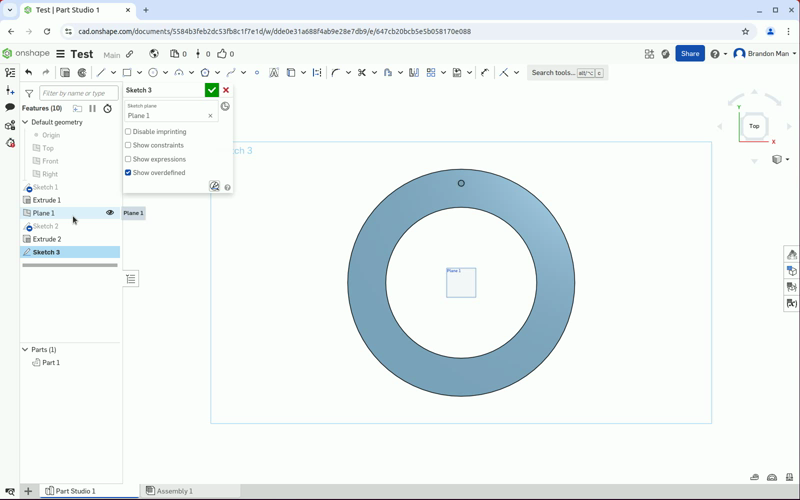
mouse_move(73, 352)
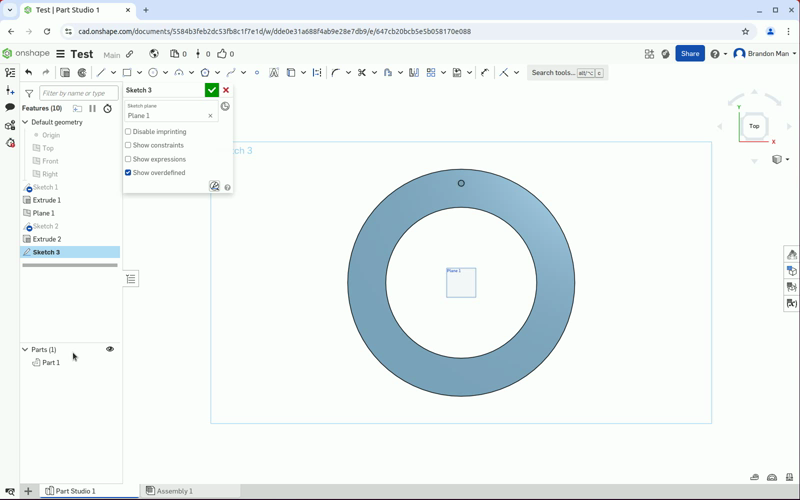
key(y)
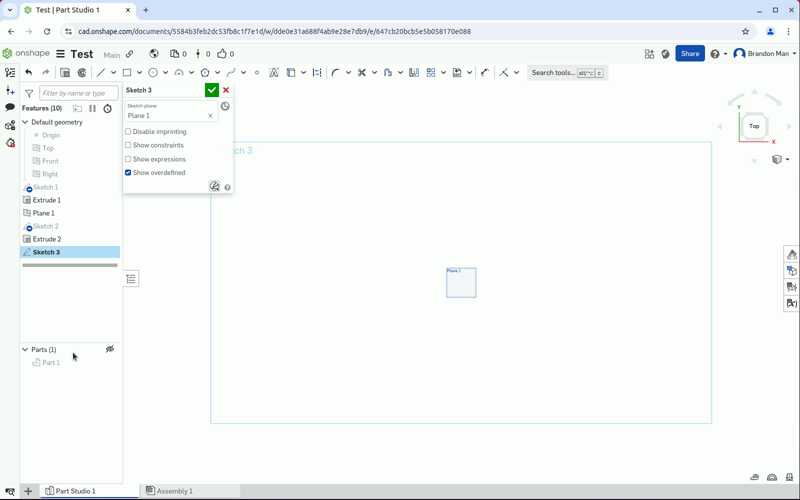
key(c)
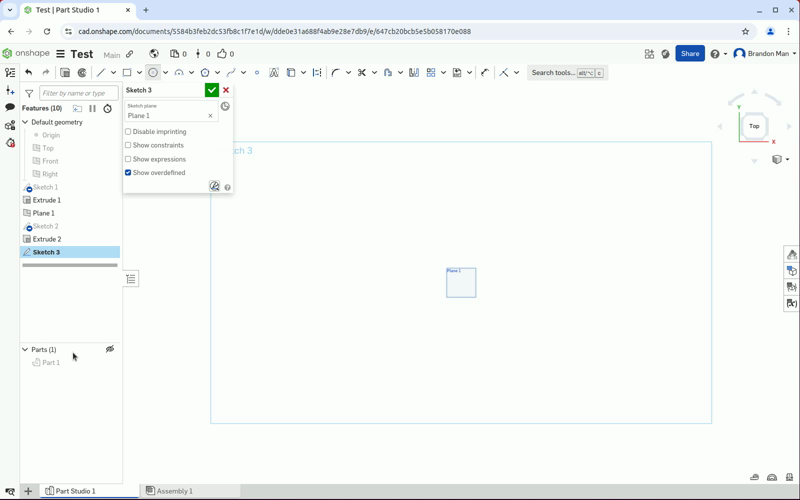
key_down(shift)
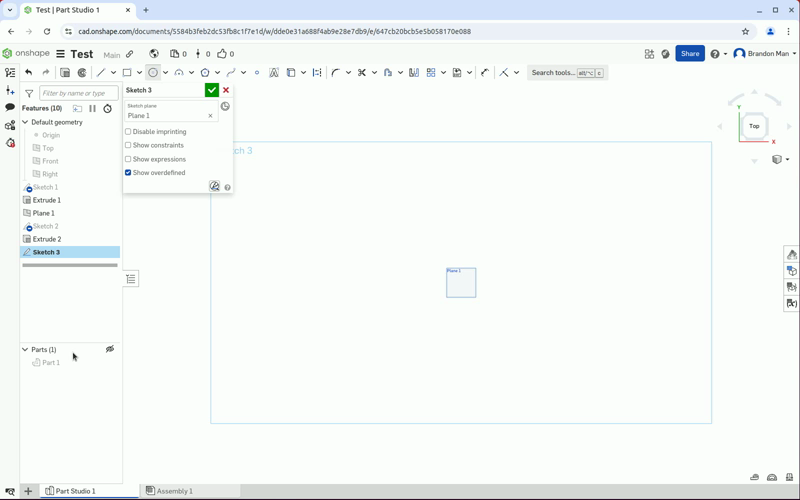
mouse_move(374, 333)
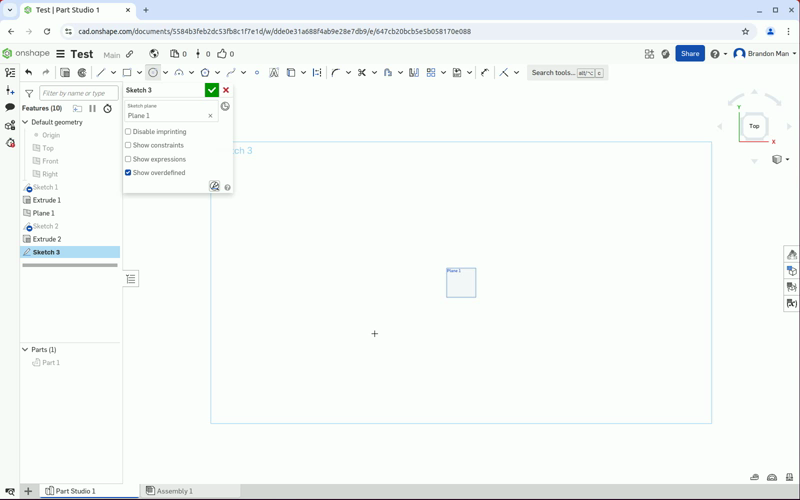
click(374, 333)
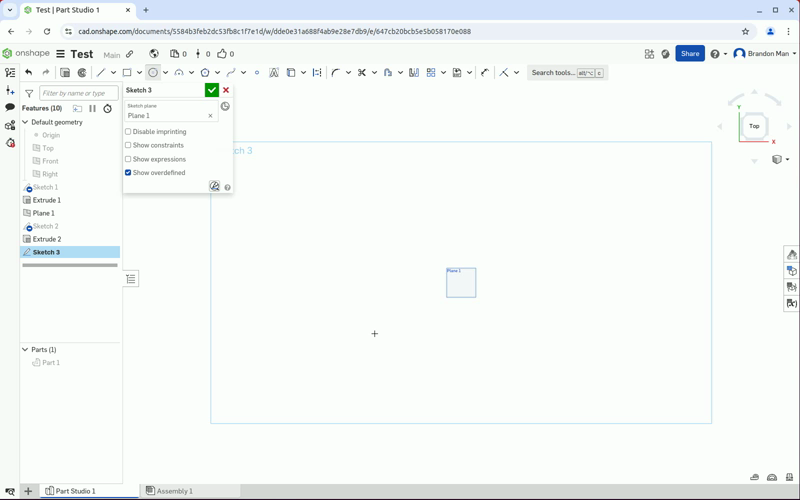
key_up(shift)
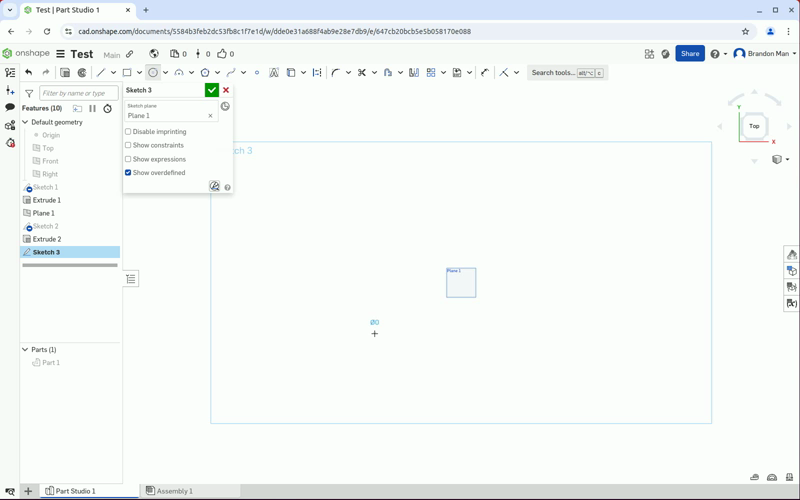
mouse_move(377, 333)
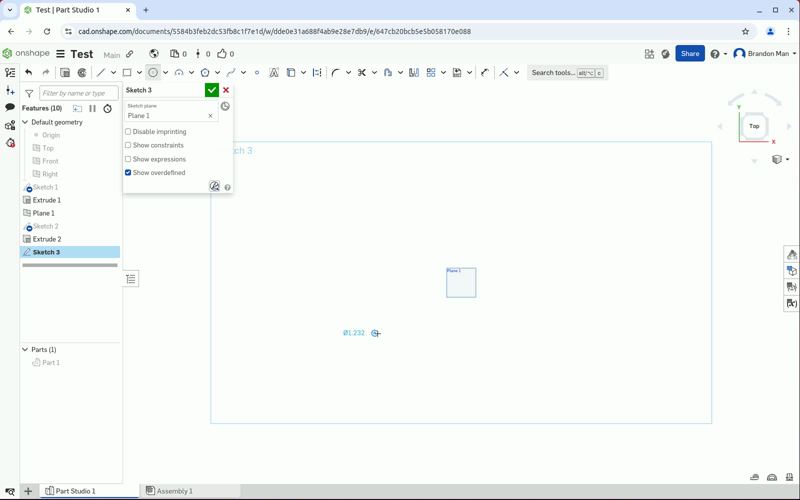
click(377, 333)
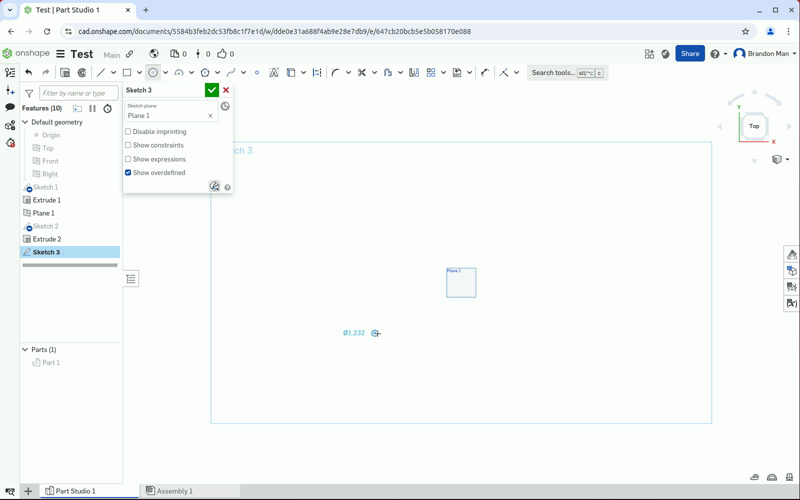
key(esc)
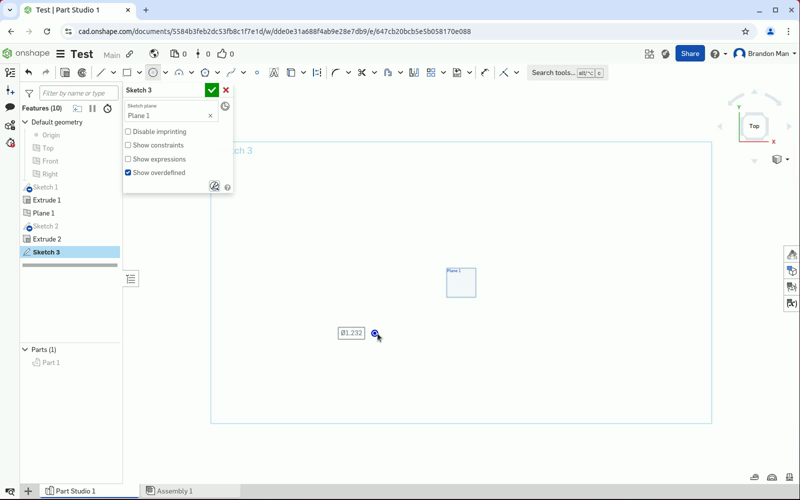
mouse_move(372, 335)
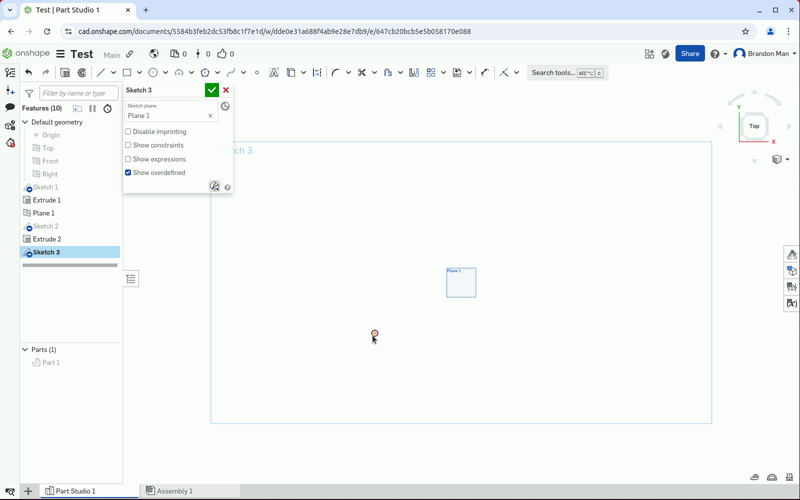
scroll(6)
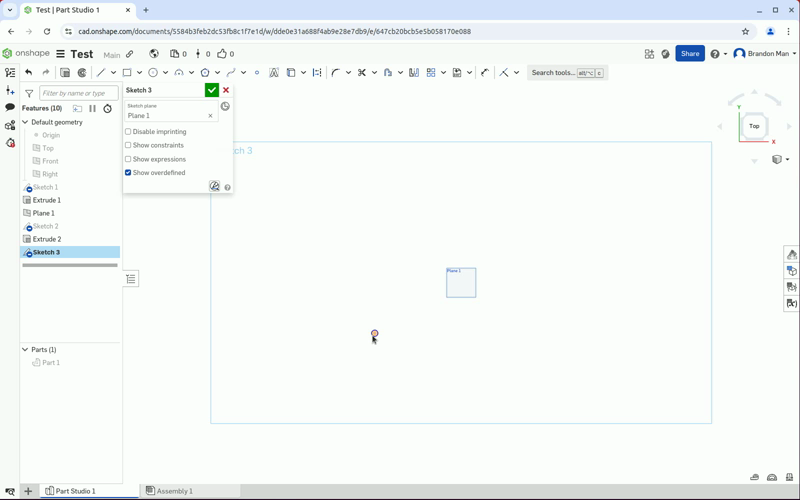
scroll(6)
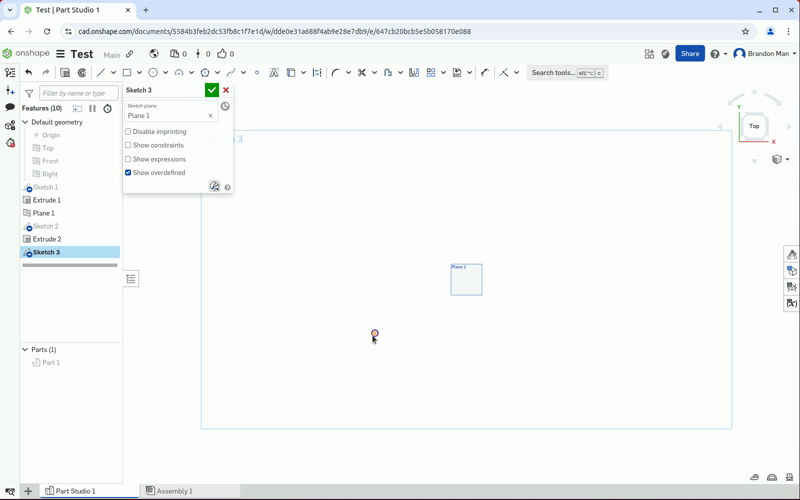
scroll(6)
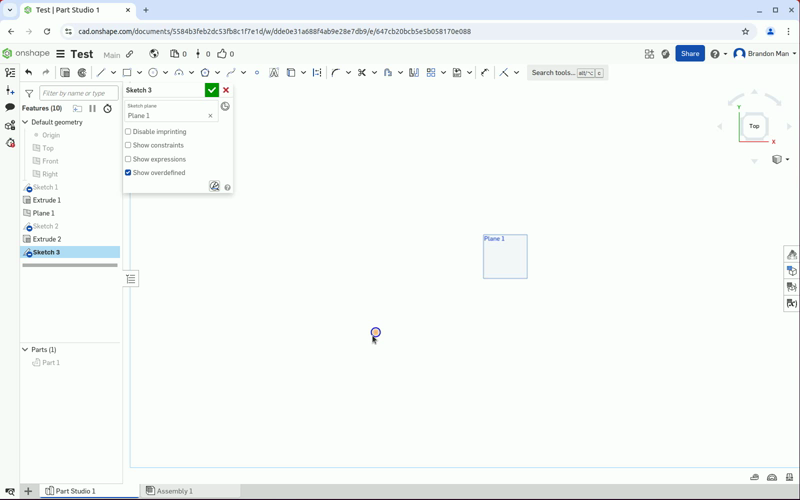
scroll(6)
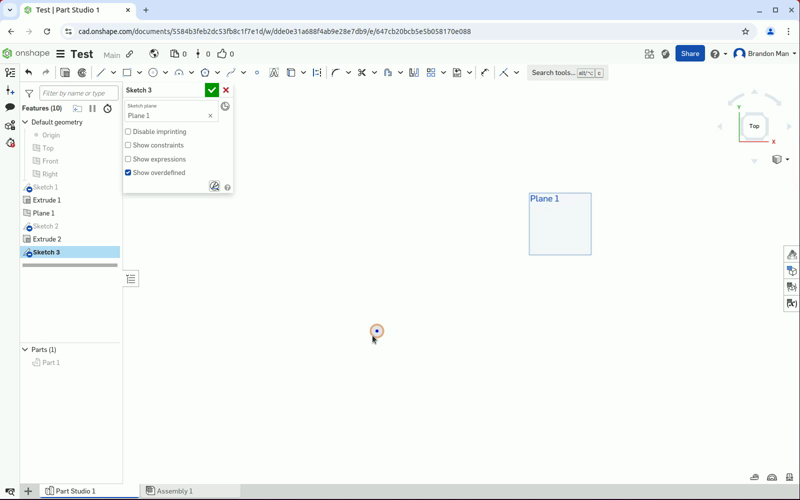
scroll(6)
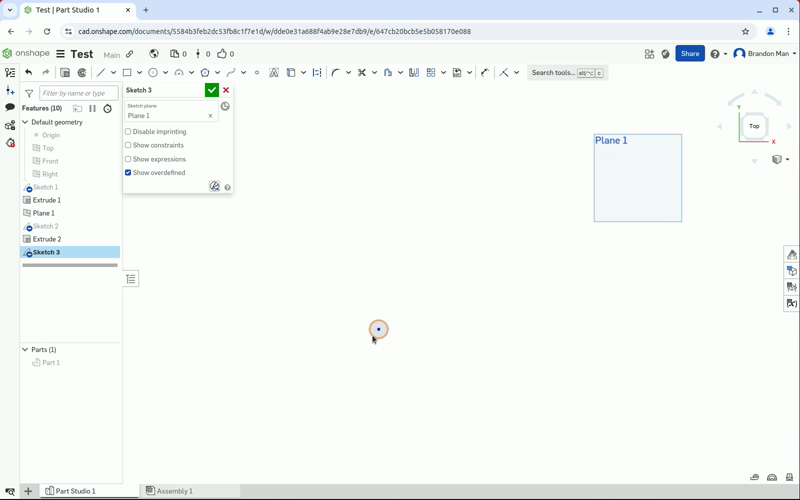
scroll(6)
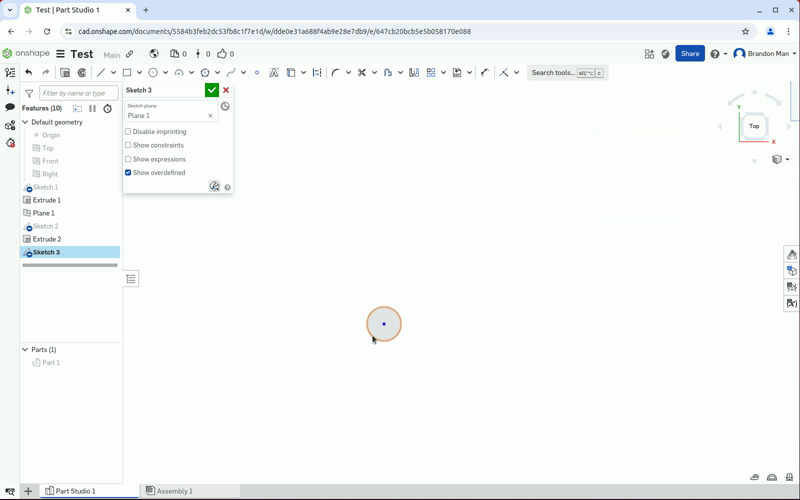
scroll(6)
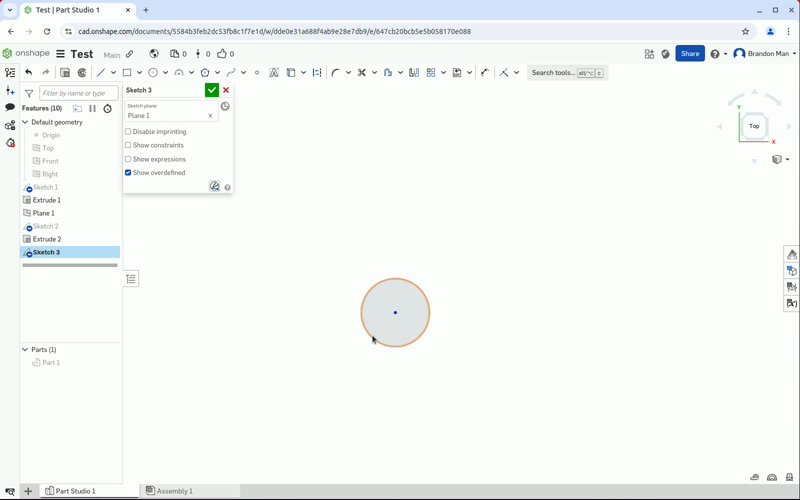
click(372, 335)
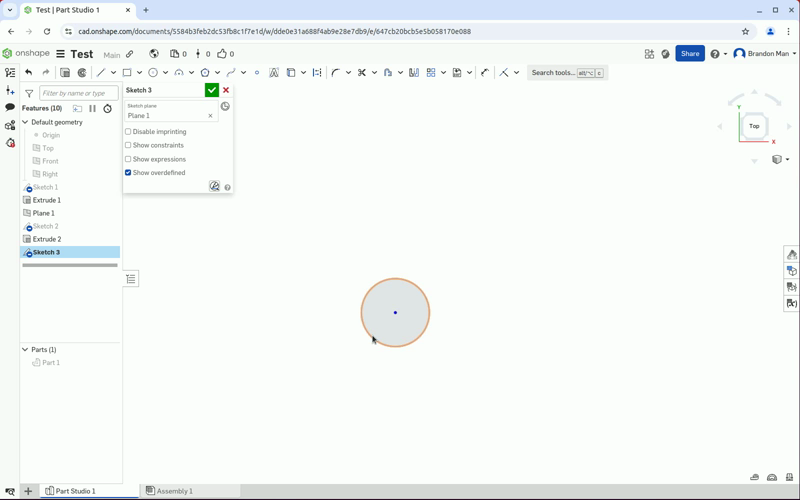
scroll(-6)
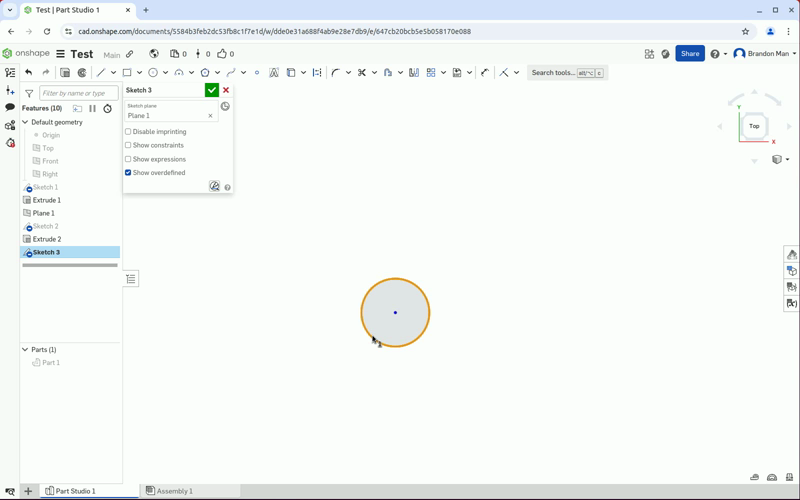
scroll(-6)
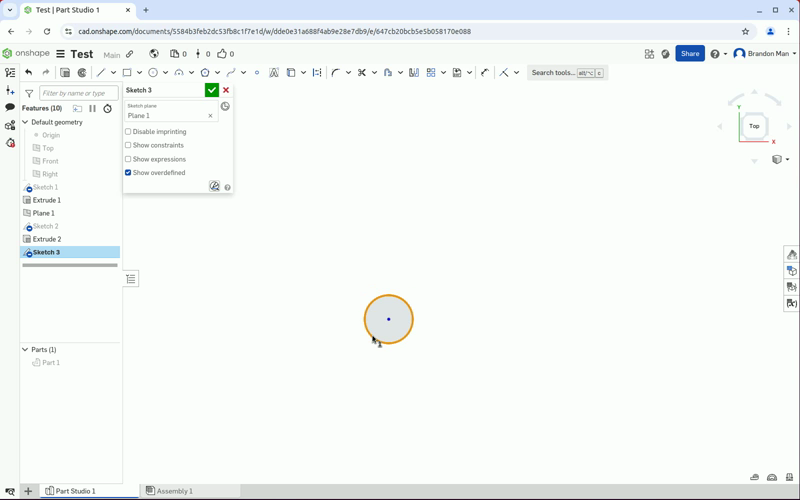
scroll(-6)
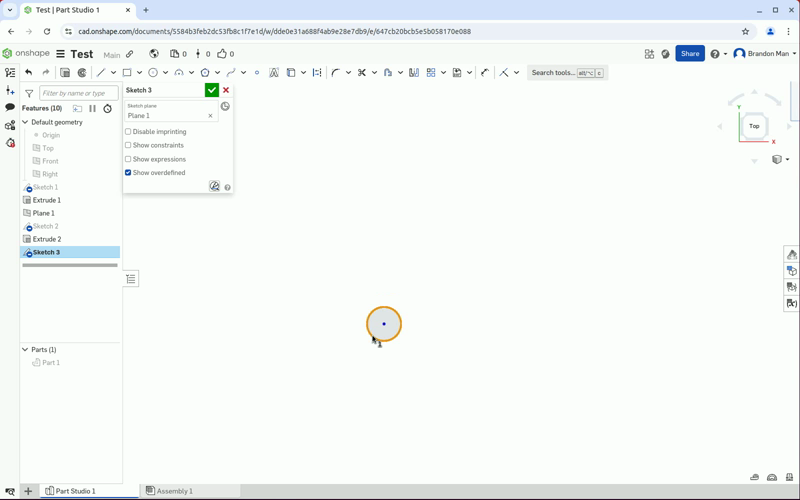
scroll(-6)
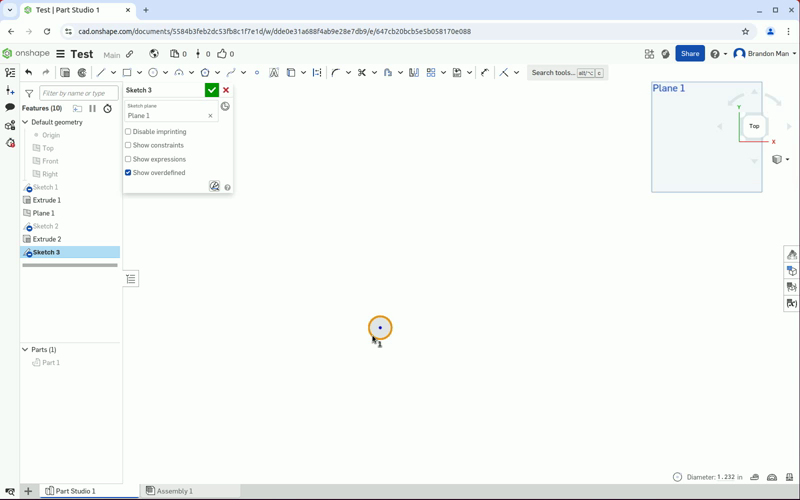
scroll(-6)
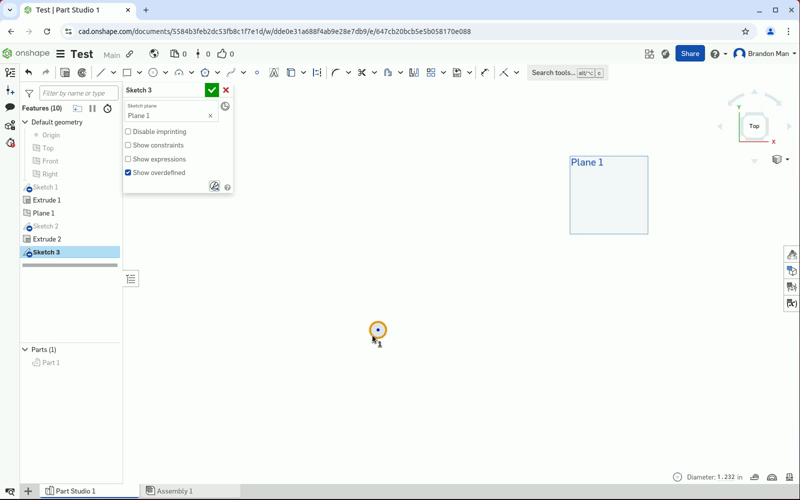
scroll(-6)
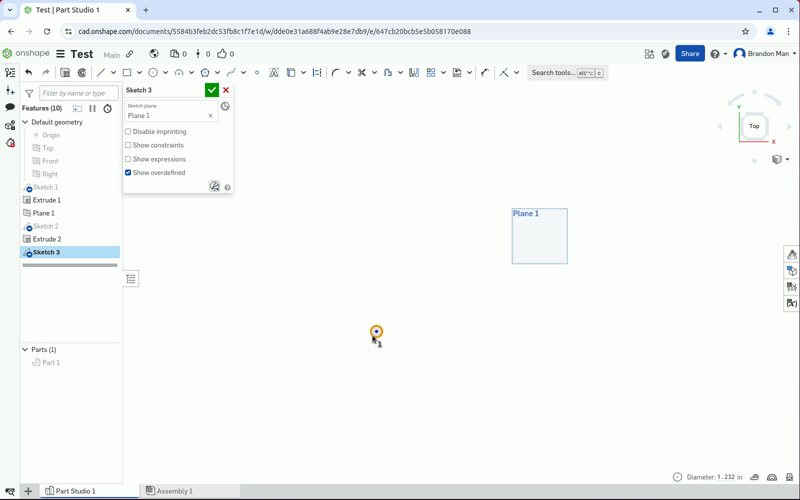
scroll(-6)
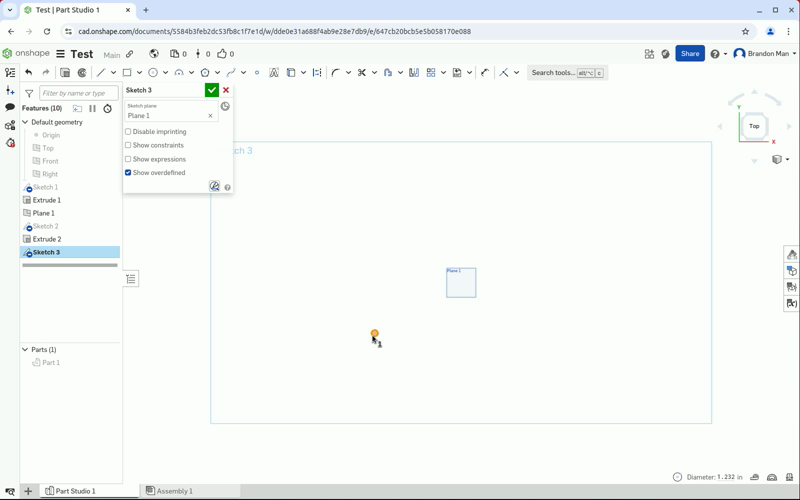
mouse_move(73, 352)
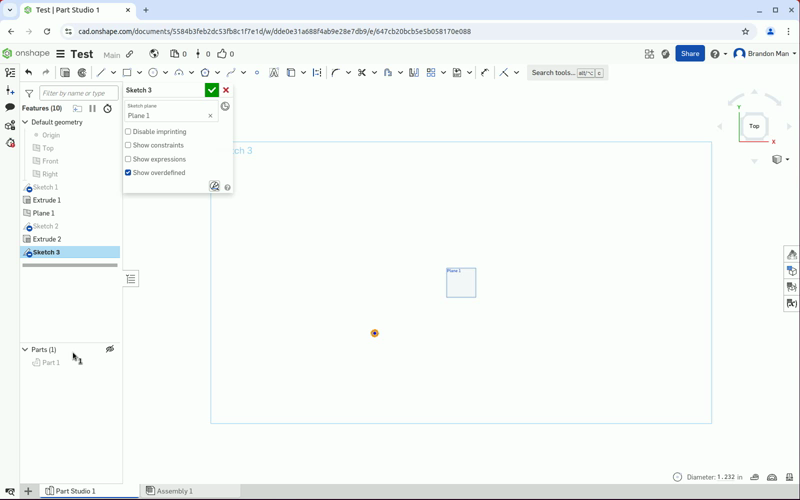
key(shift+y)
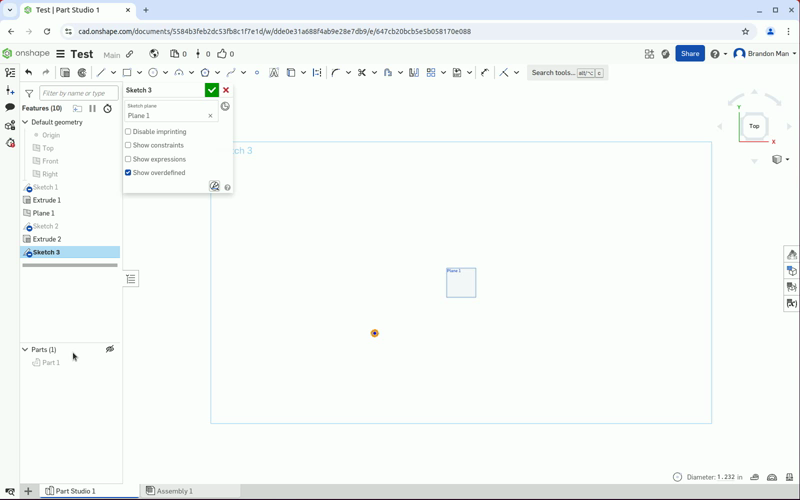
key(shift+e)
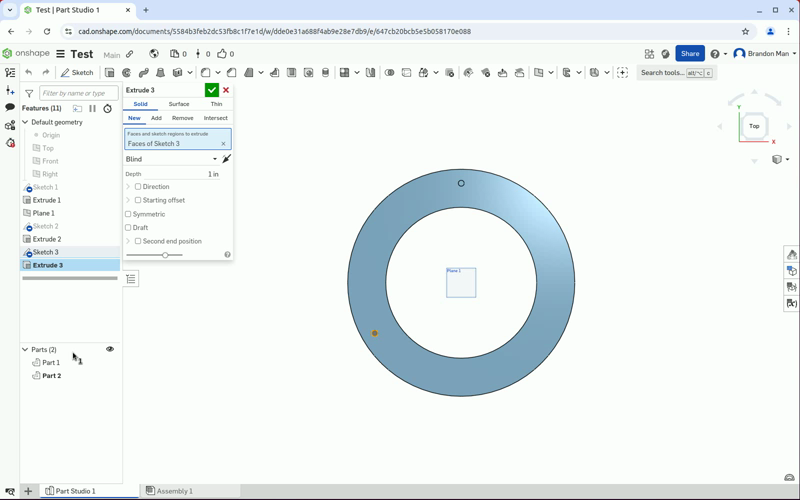
mouse_move(143, 106)
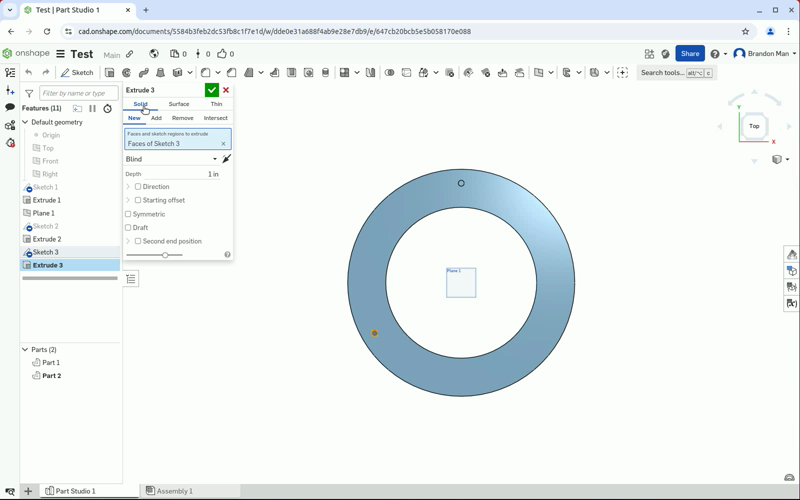
click(143, 106)
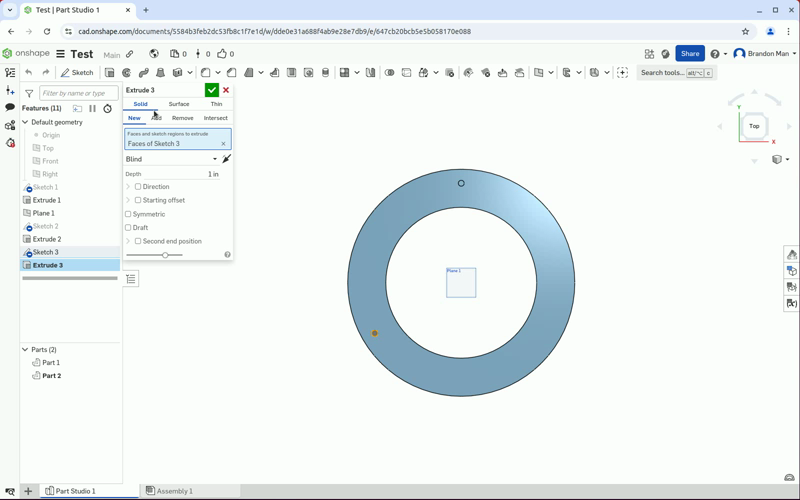
mouse_move(186, 120)
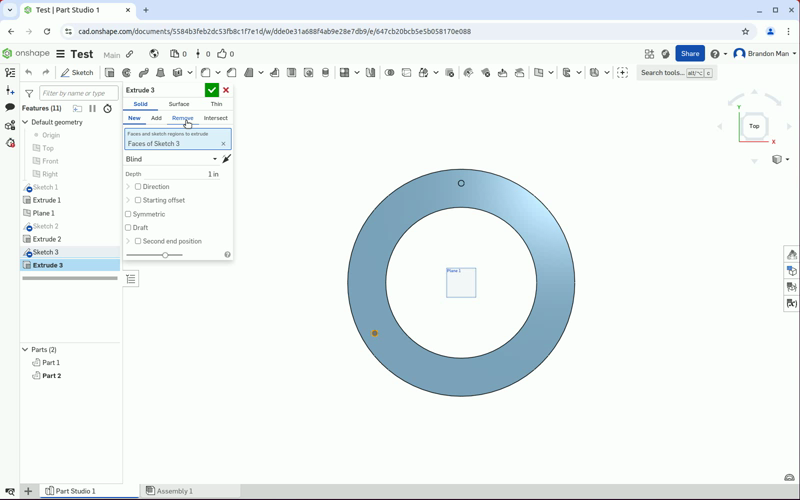
click(186, 120)
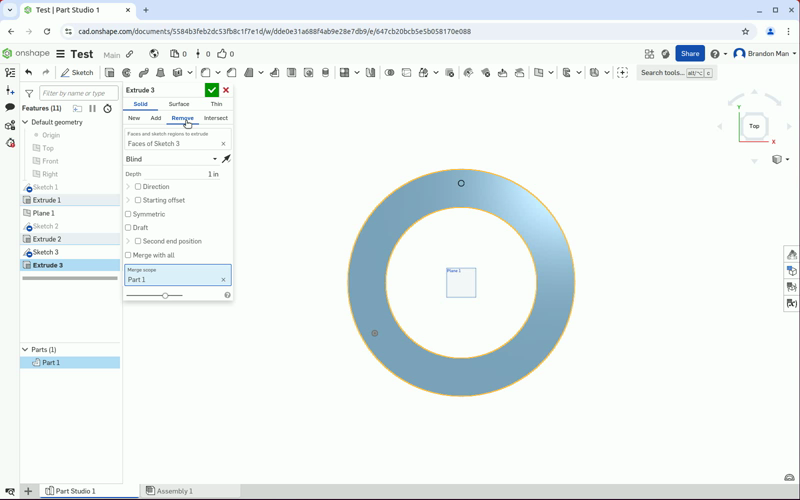
key(tab, 4)
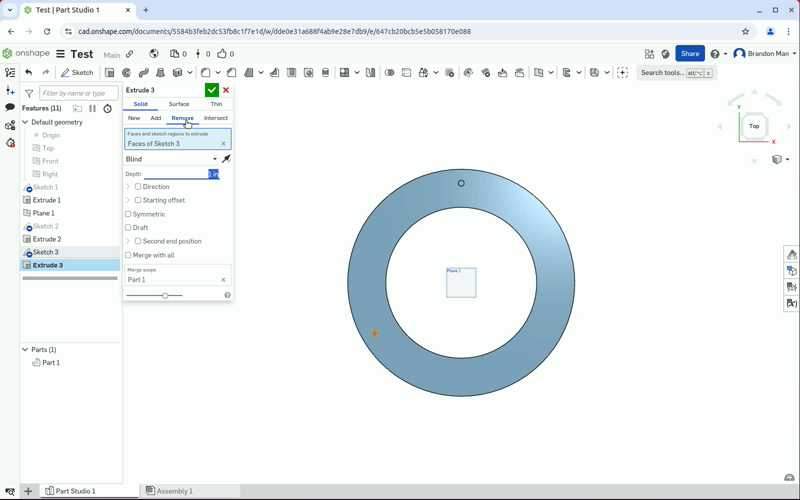
text(0.241)
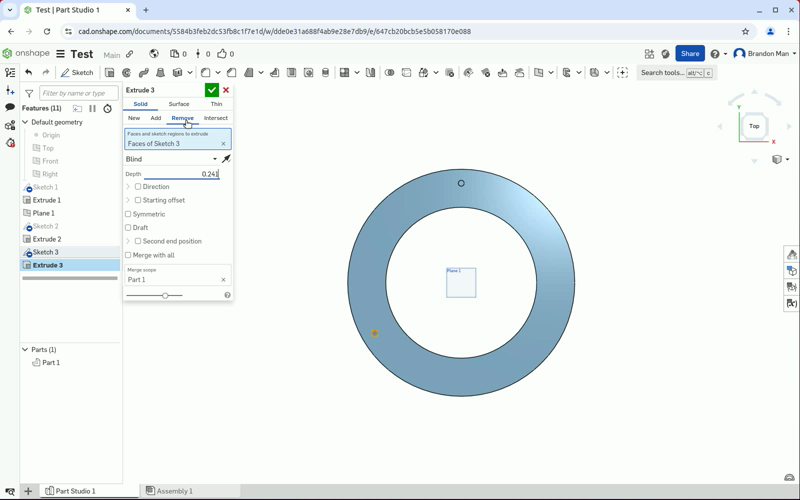
key(tab, 6)
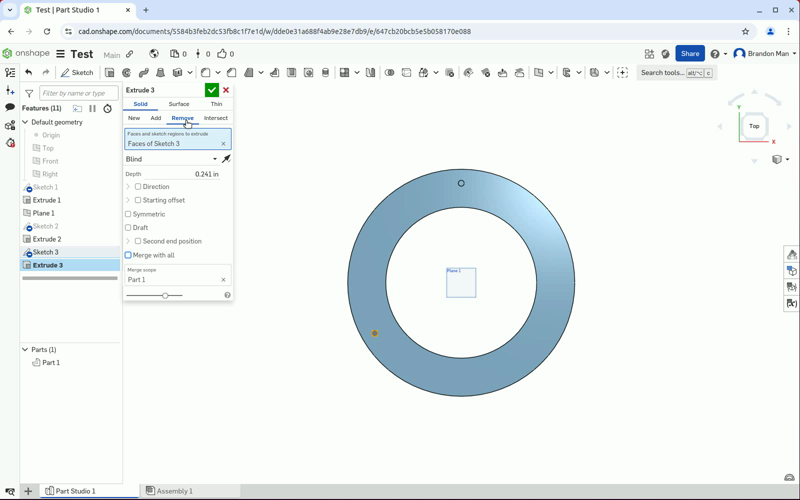
key(space)
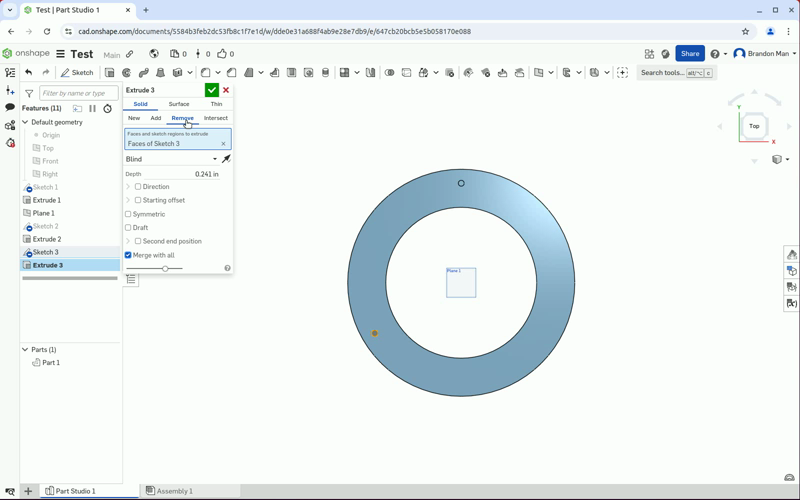
key(enter)
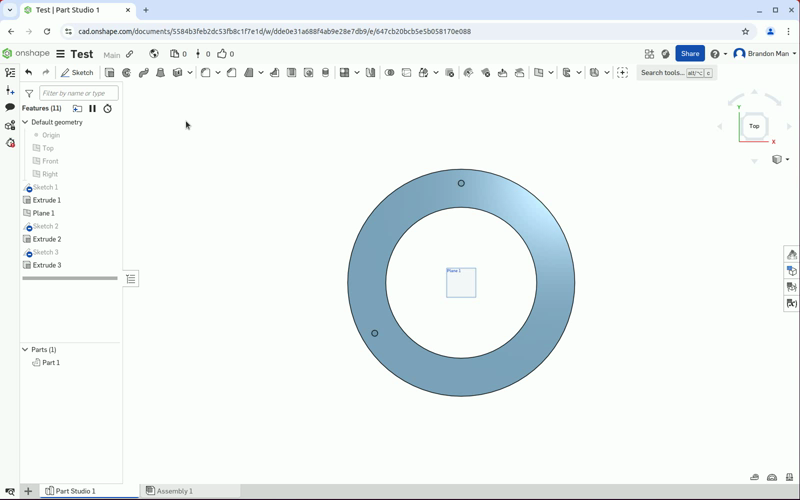
key(shift+h)
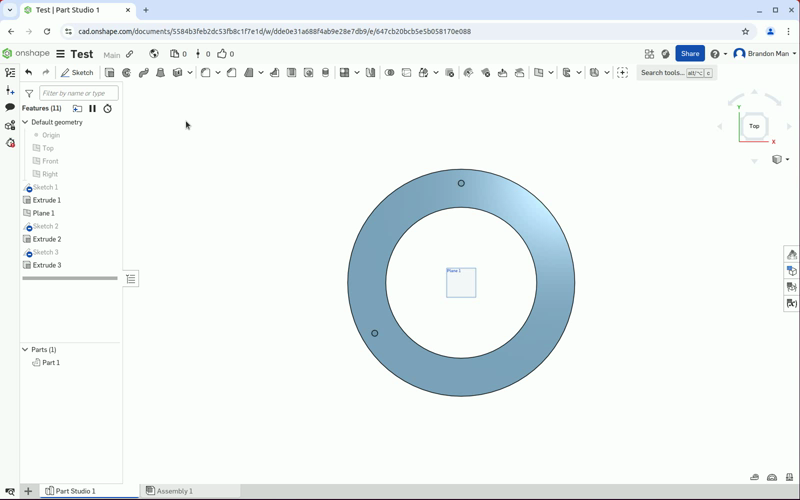
key(shift+h)
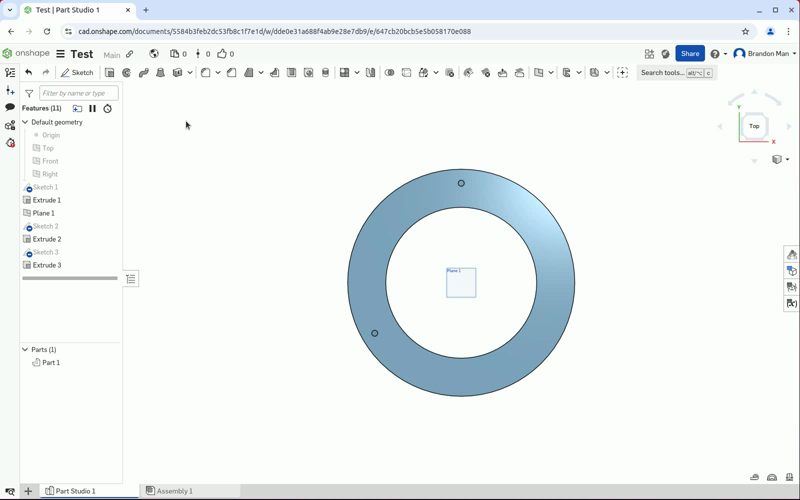
mouse_move(73, 189)
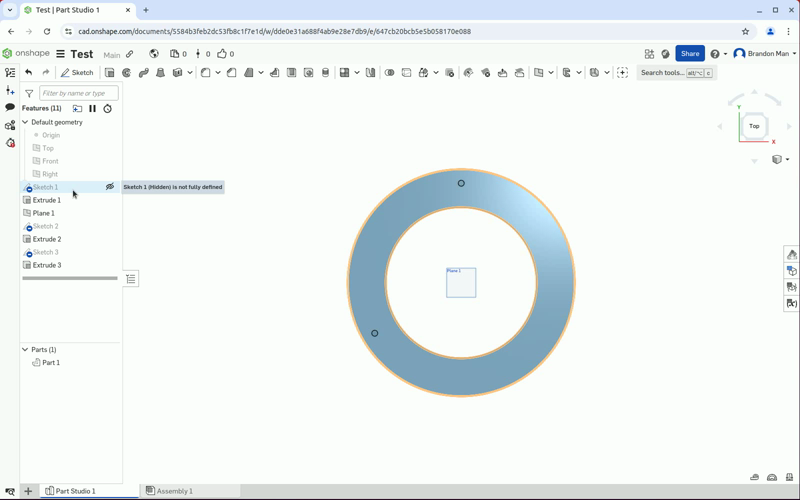
click(73, 189)
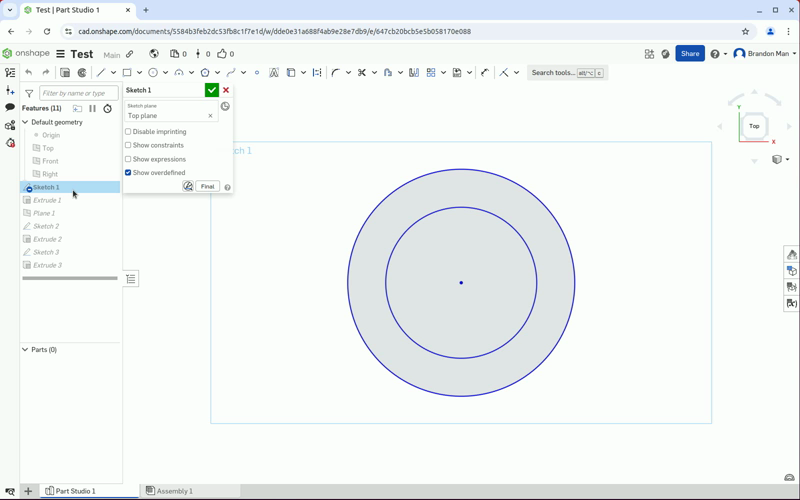
mouse_move(229, 92)
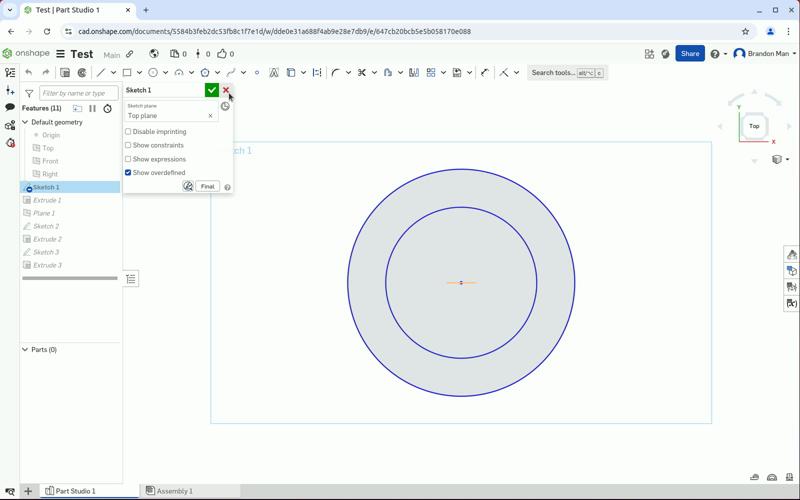
click(229, 92)
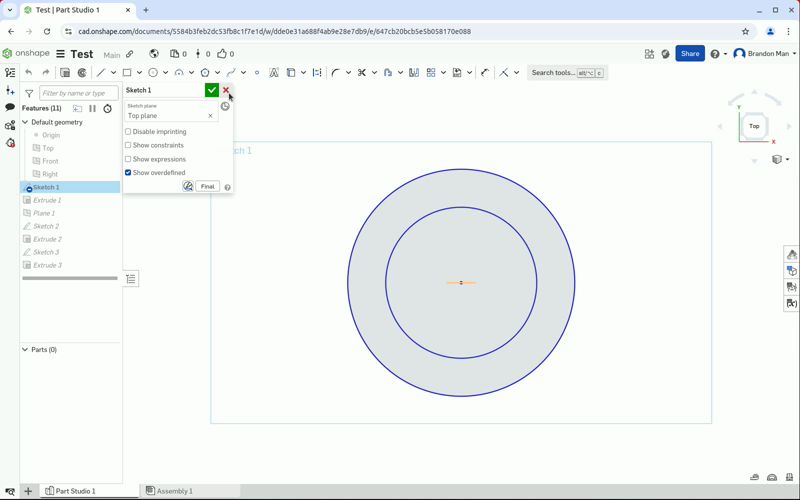
key(shift+s)
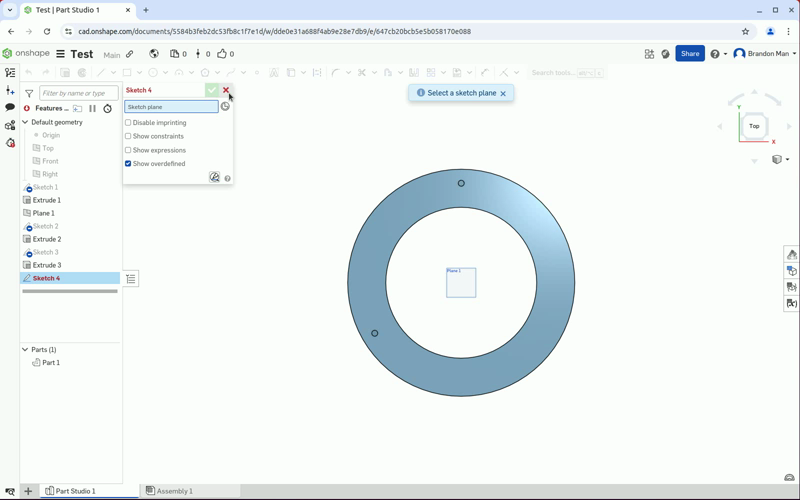
mouse_move(73, 215)
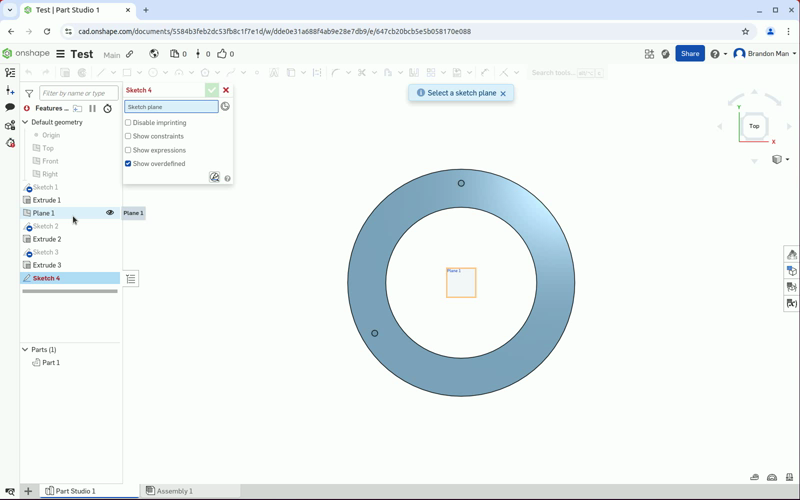
click(73, 215)
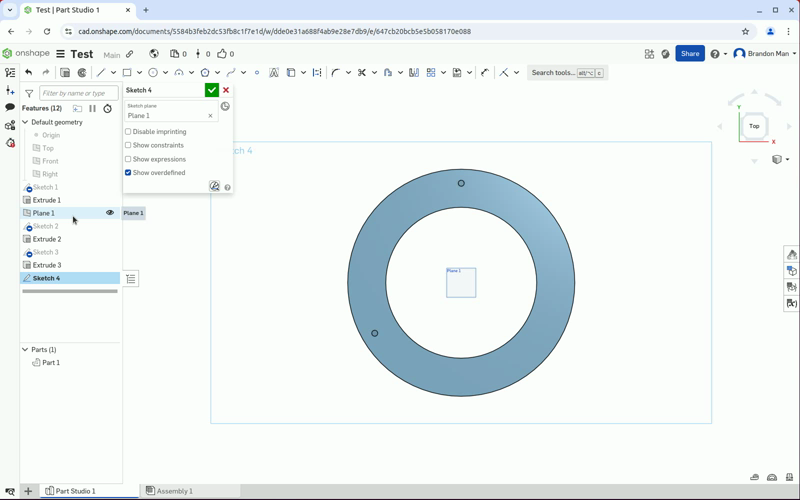
mouse_move(73, 352)
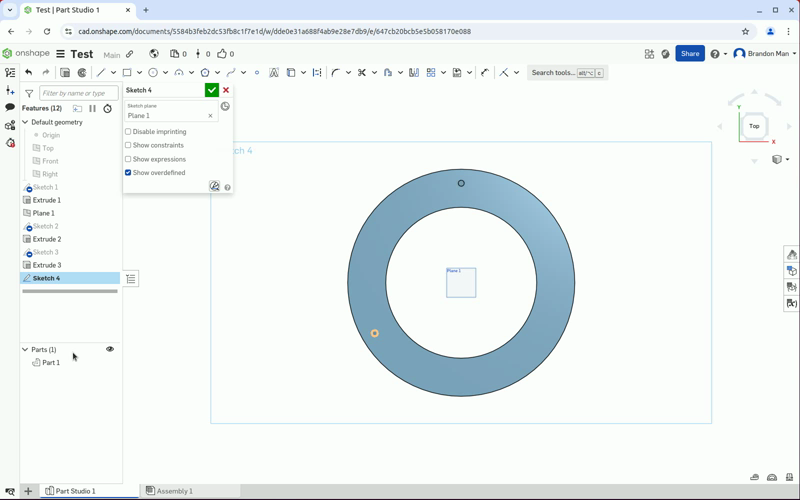
key(y)
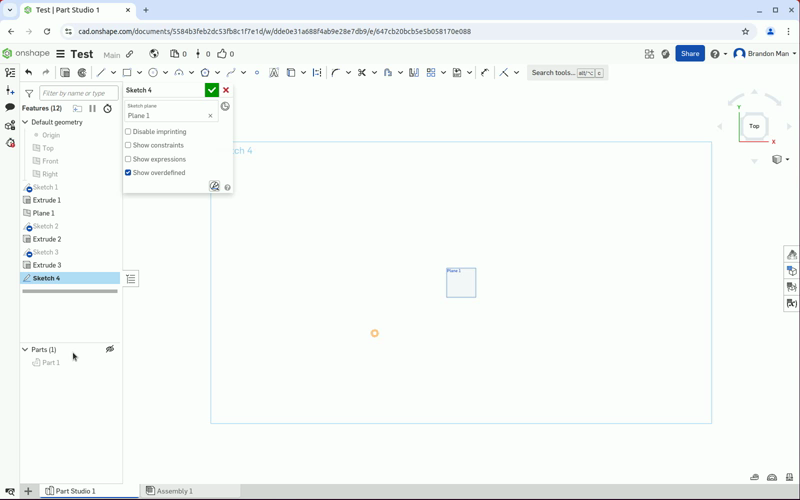
key(c)
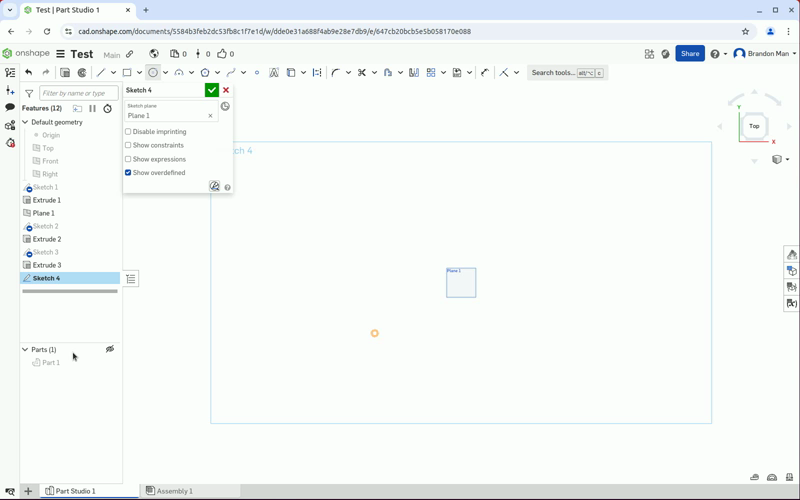
key_down(shift)
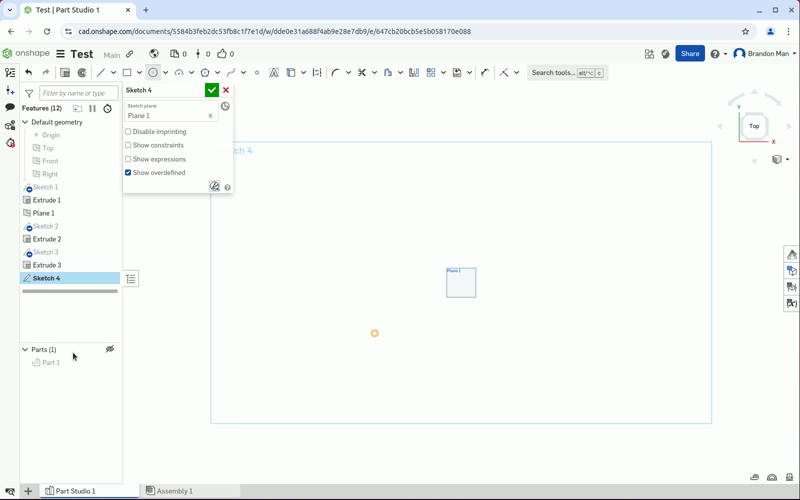
mouse_move(548, 333)
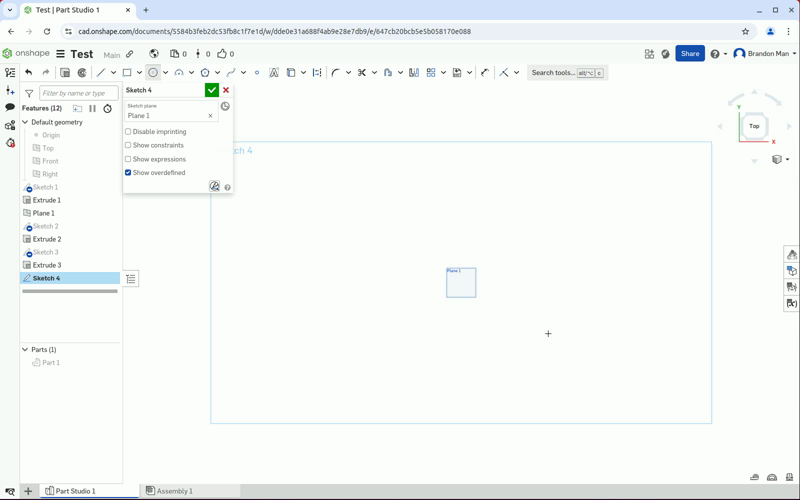
click(548, 333)
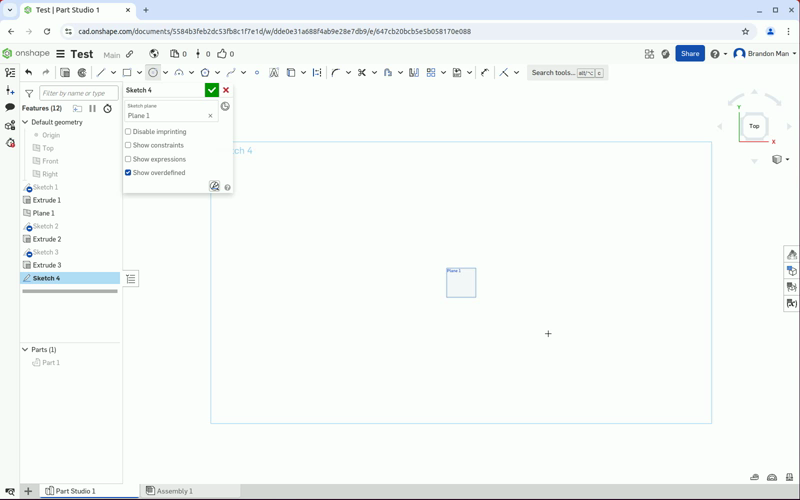
key_up(shift)
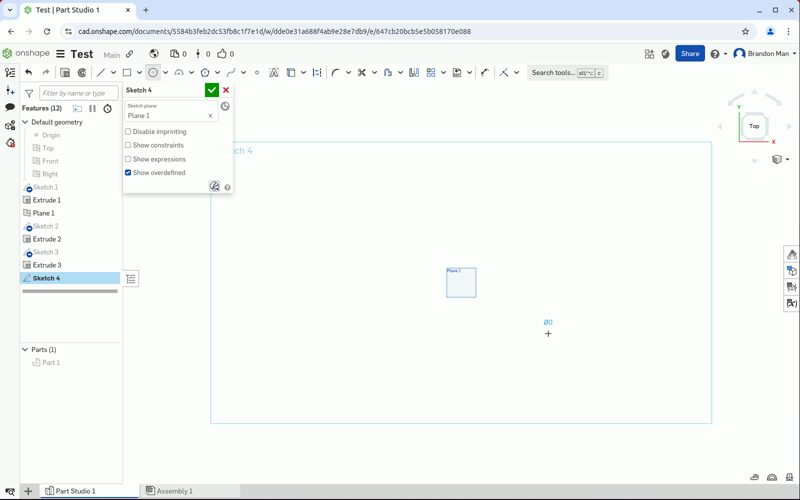
mouse_move(551, 333)
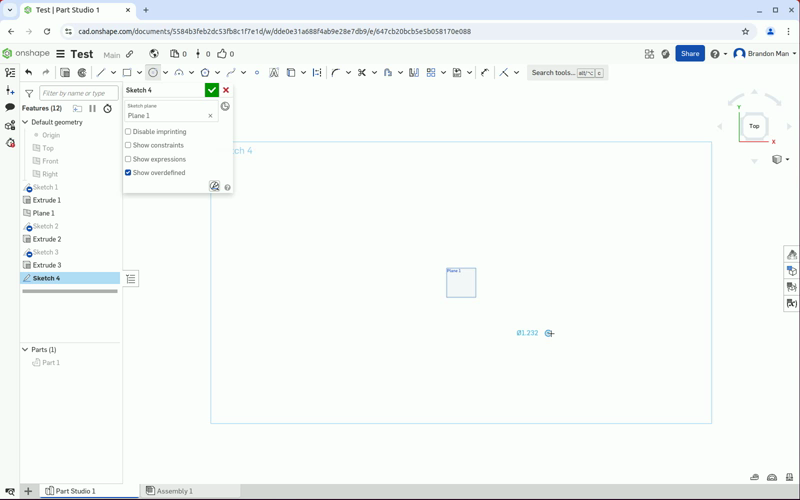
click(551, 333)
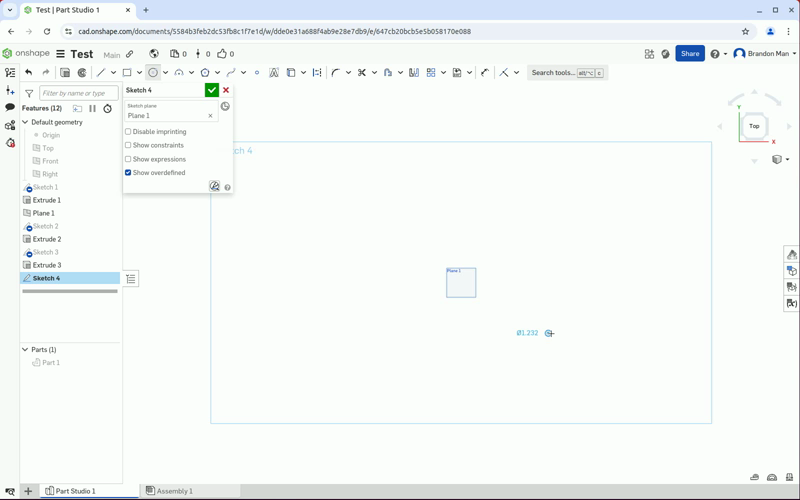
key(esc)
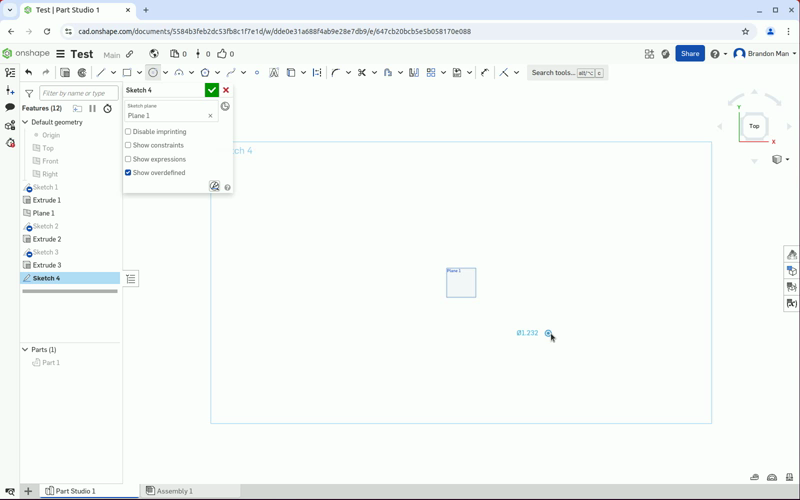
mouse_move(546, 331)
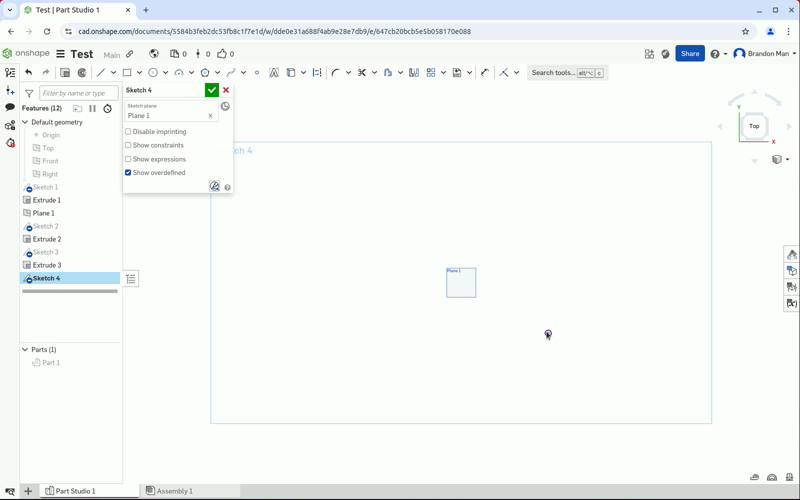
scroll(6)
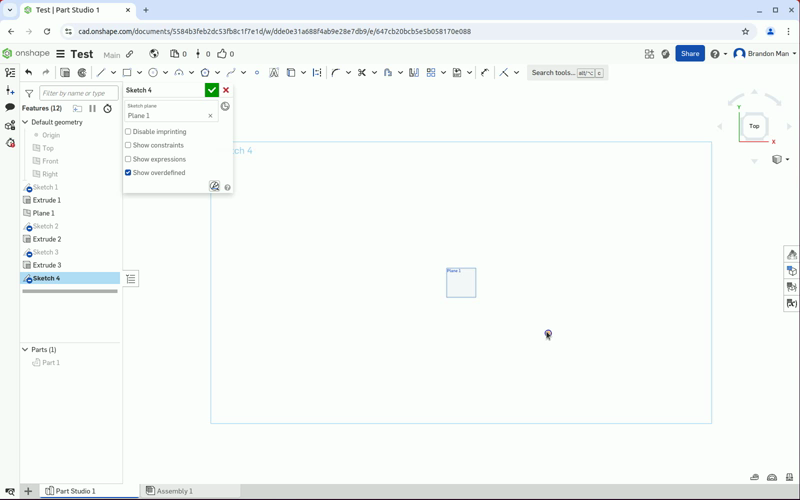
scroll(6)
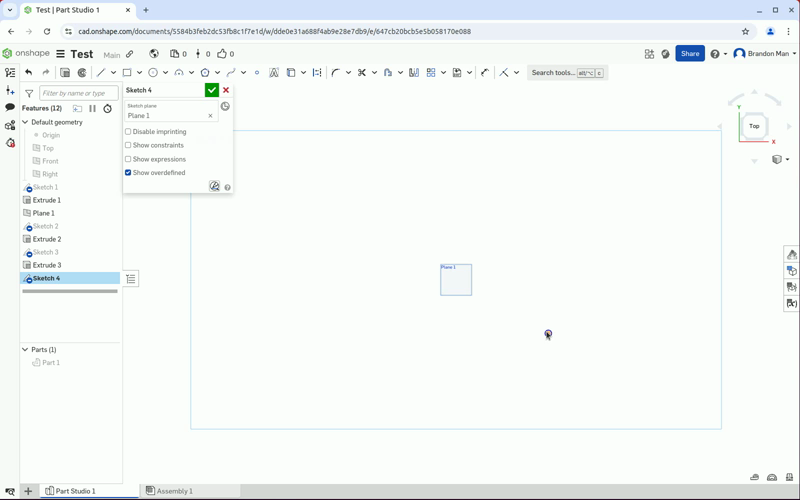
scroll(6)
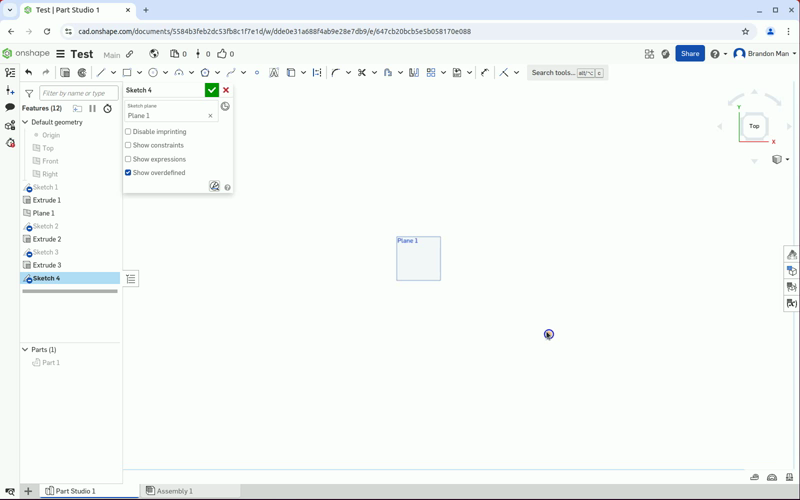
scroll(6)
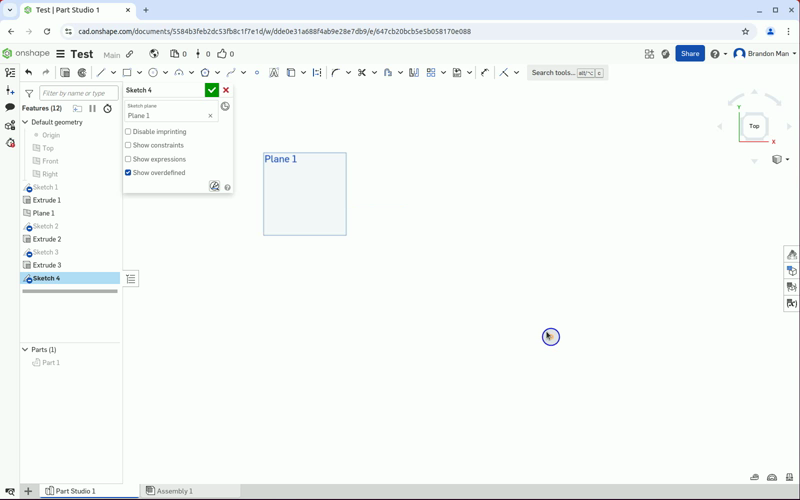
scroll(6)
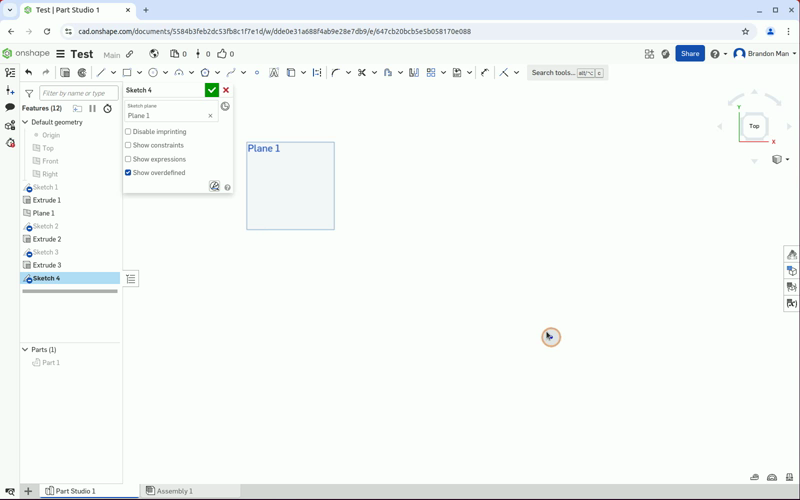
scroll(6)
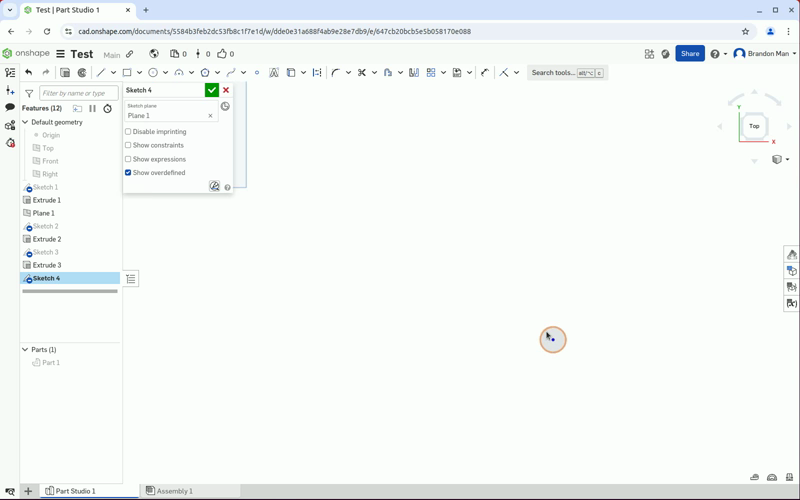
scroll(6)
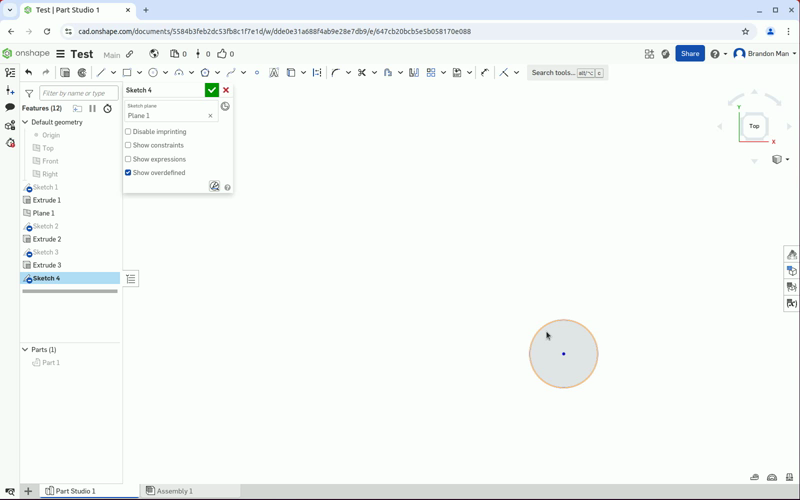
click(546, 331)
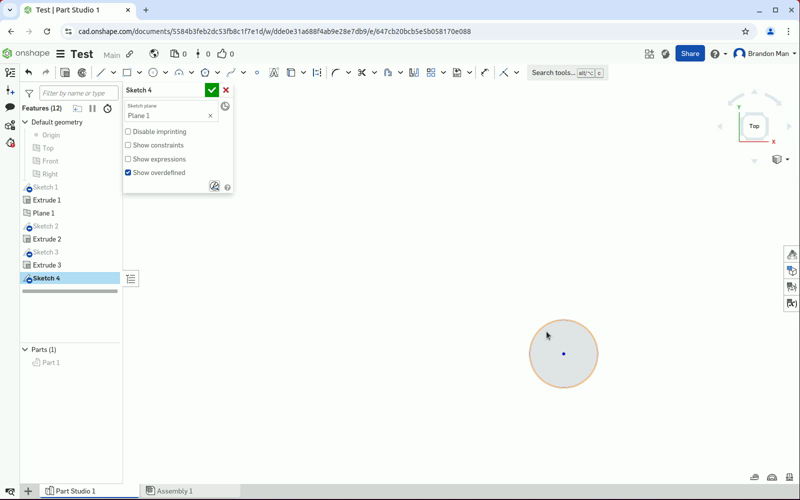
scroll(-6)
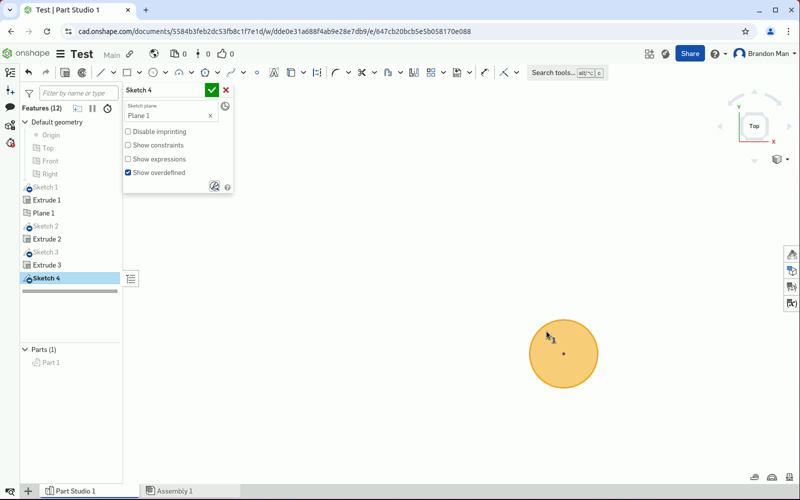
scroll(-6)
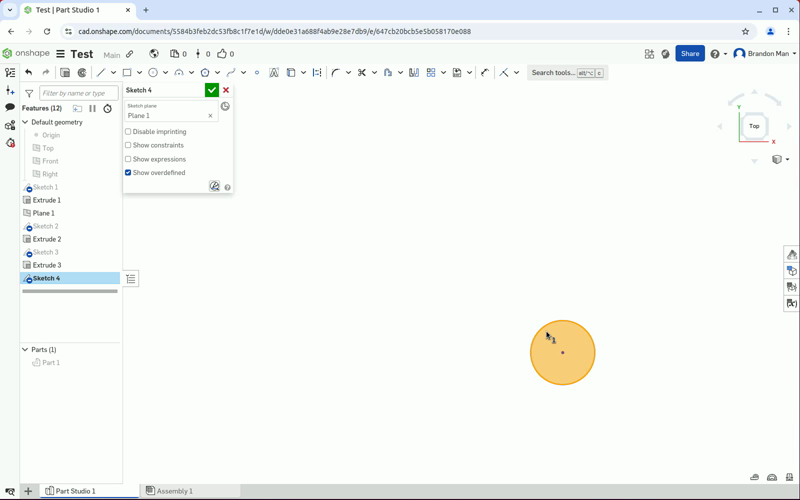
scroll(-6)
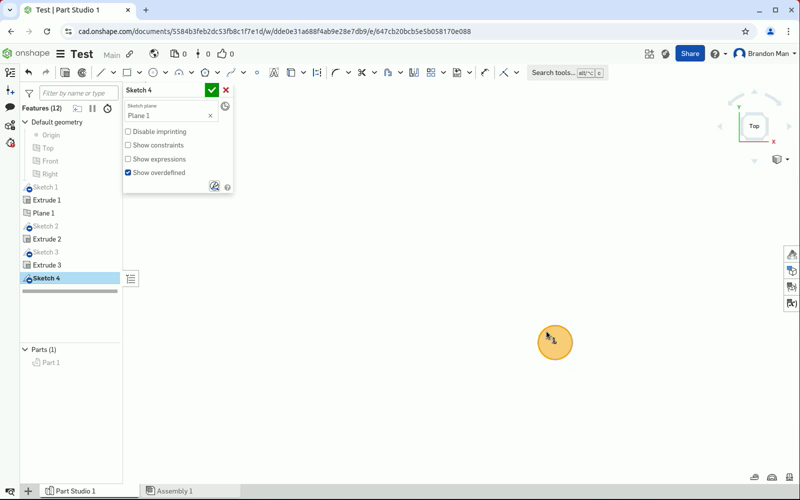
scroll(-6)
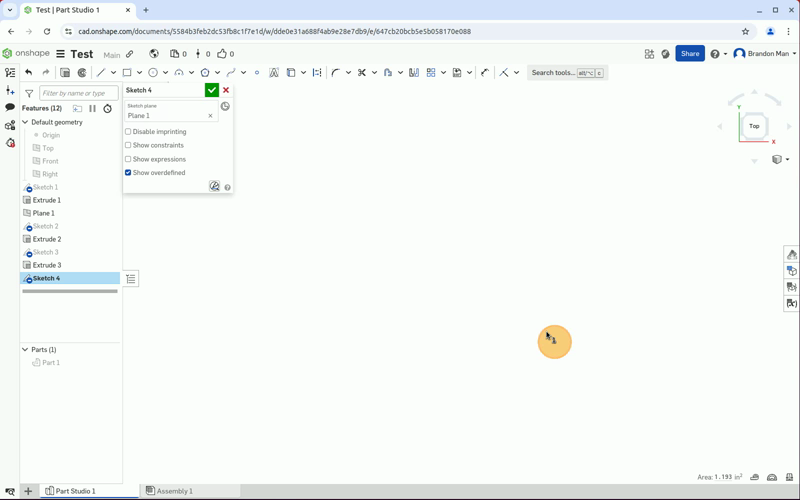
scroll(-6)
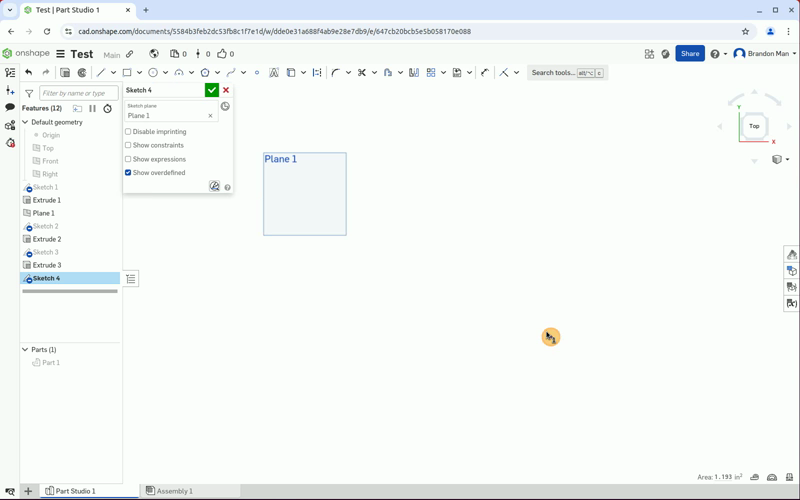
scroll(-6)
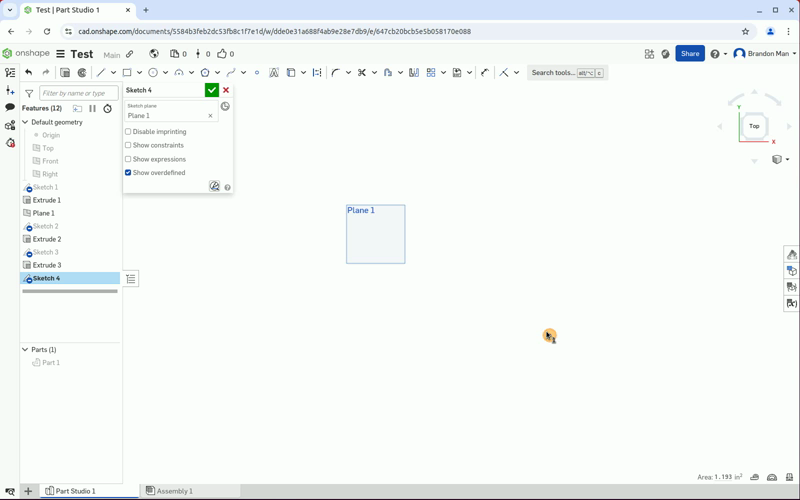
scroll(-6)
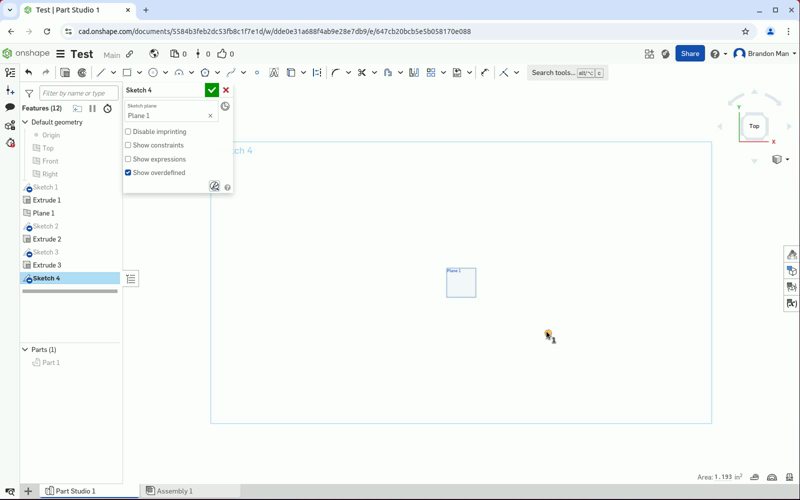
mouse_move(73, 352)
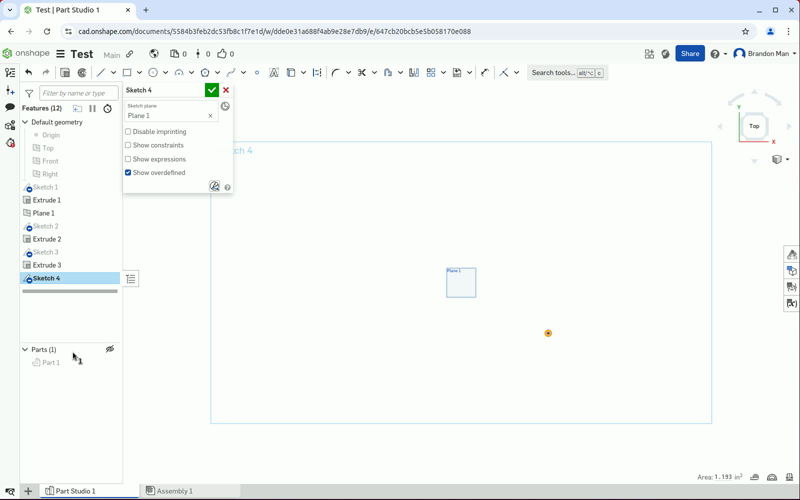
key(shift+y)
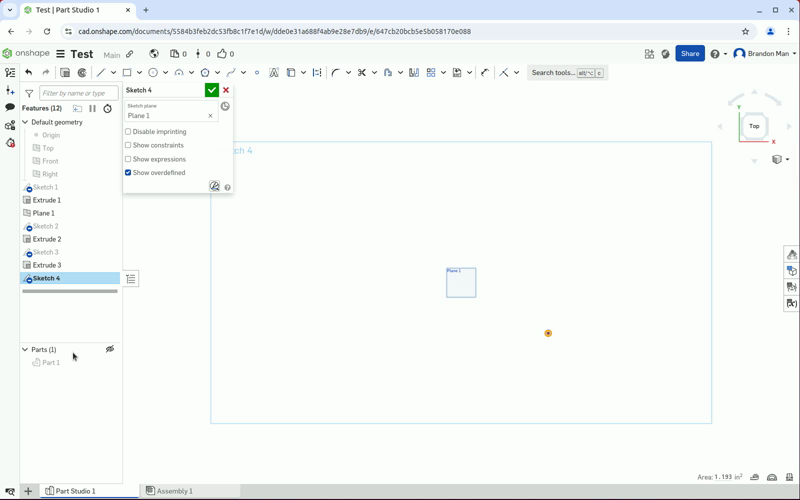
key(shift+e)
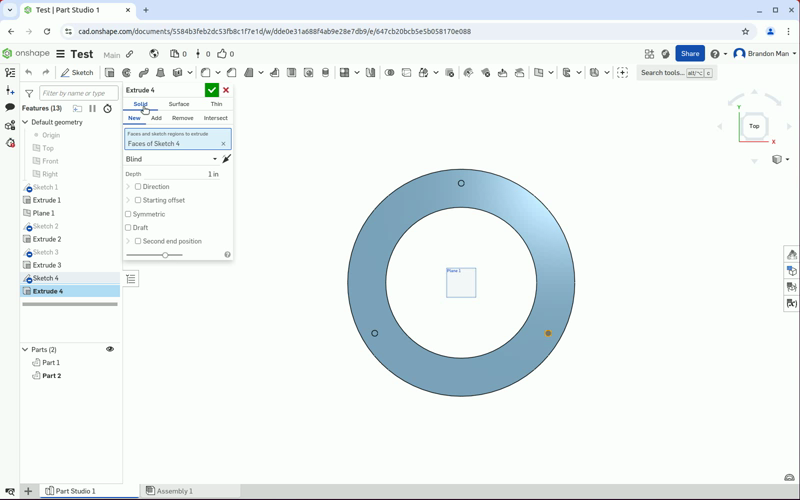
mouse_move(143, 106)
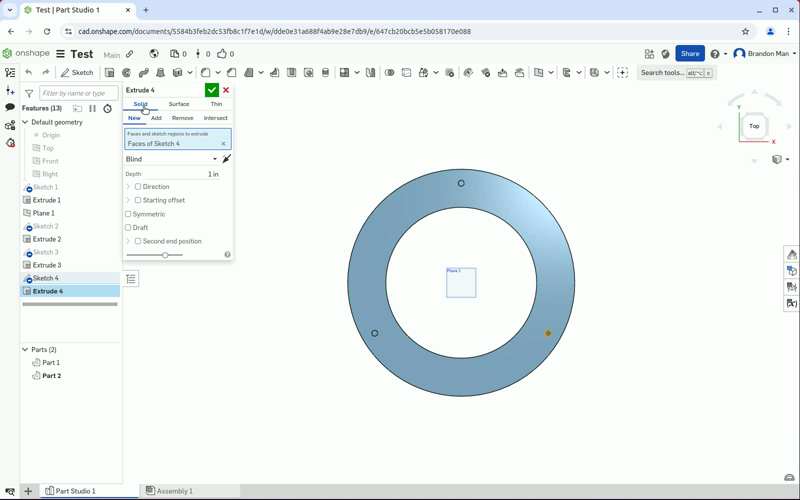
click(143, 106)
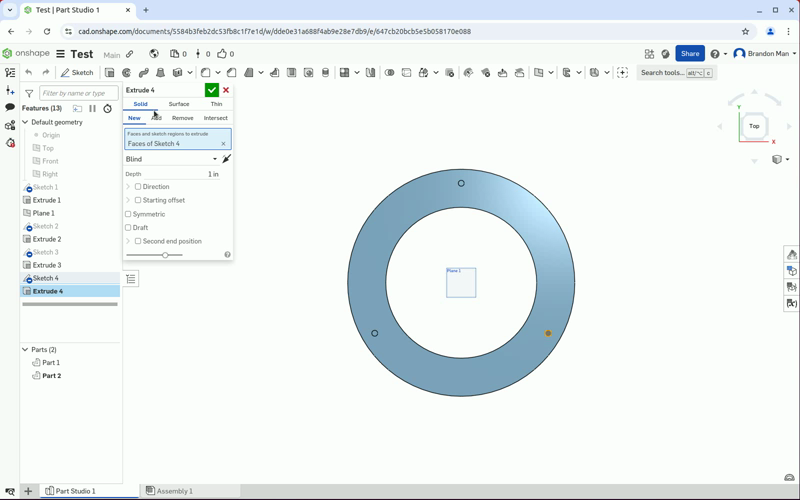
mouse_move(186, 120)
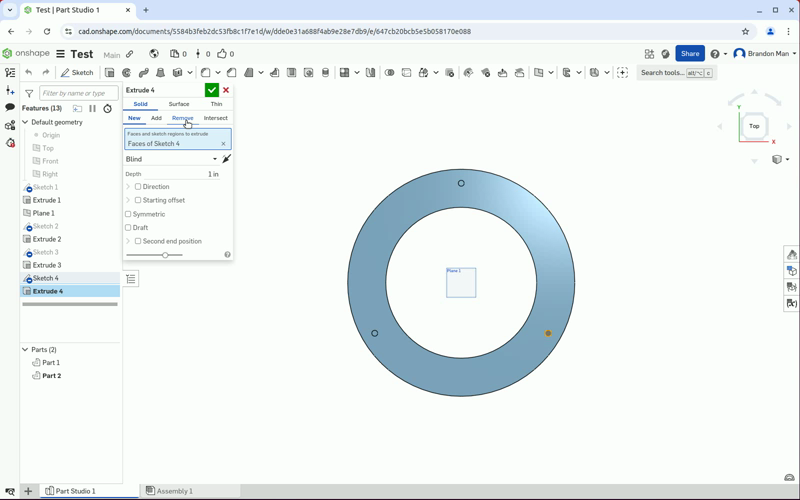
click(186, 120)
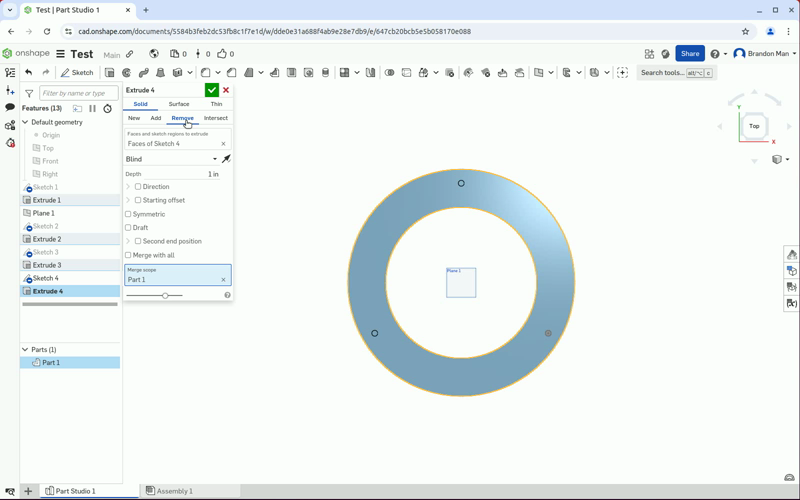
key(tab, 4)
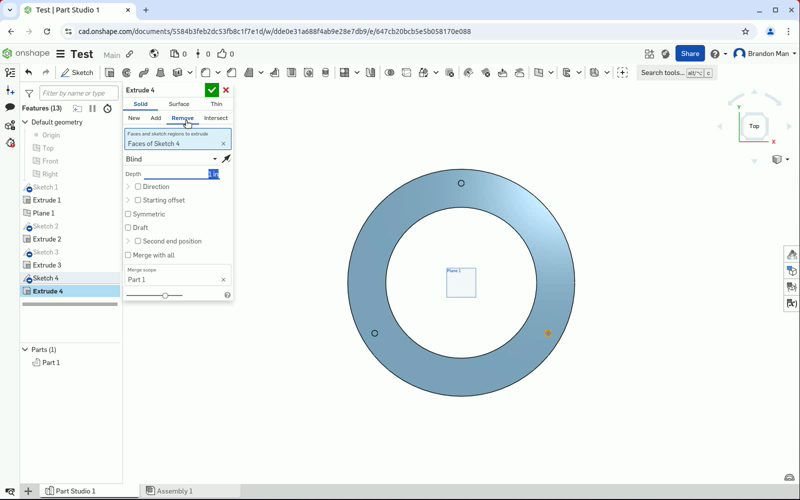
text(0.241)
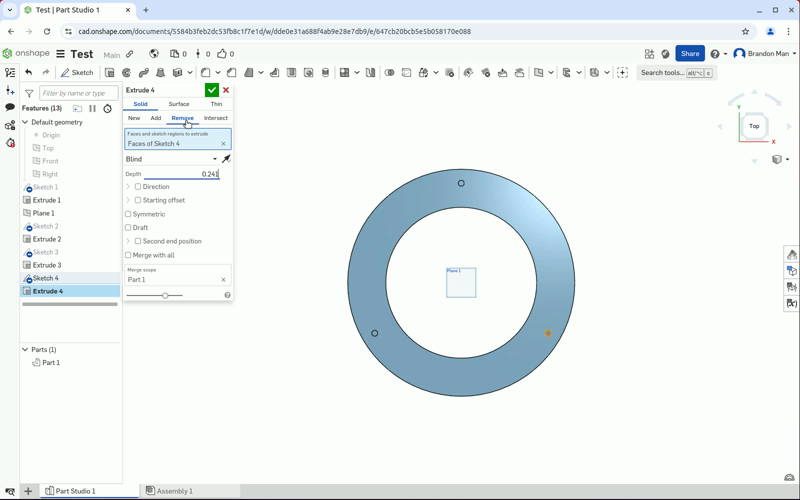
key(tab, 6)
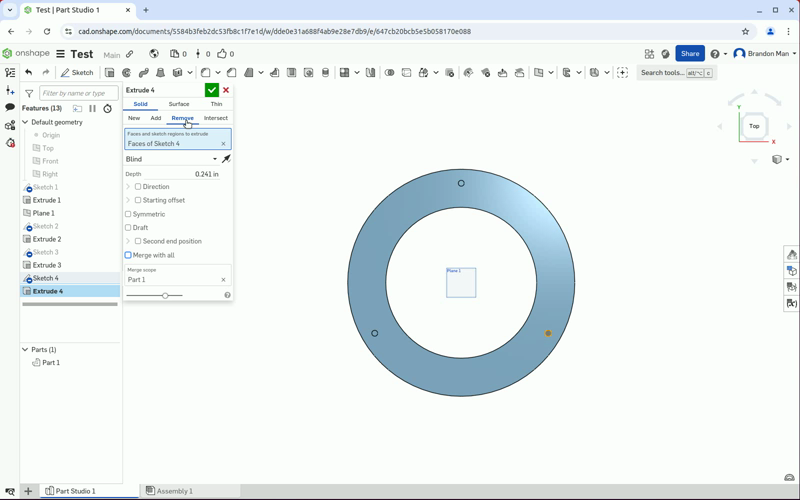
key(space)
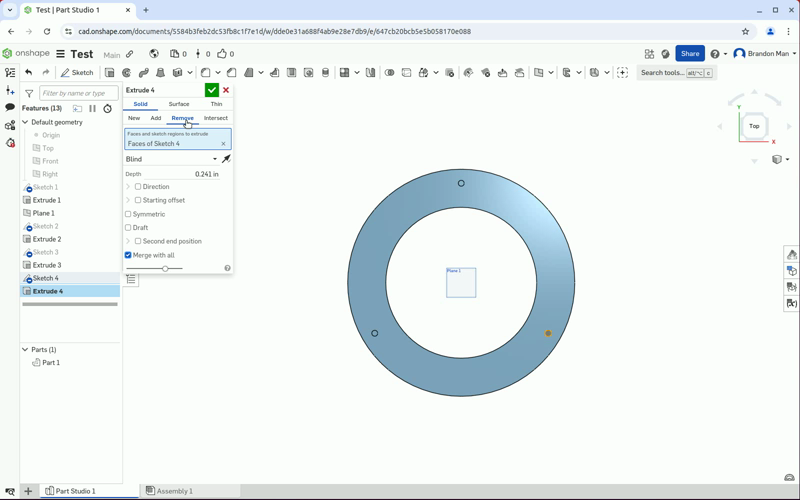
key(enter)
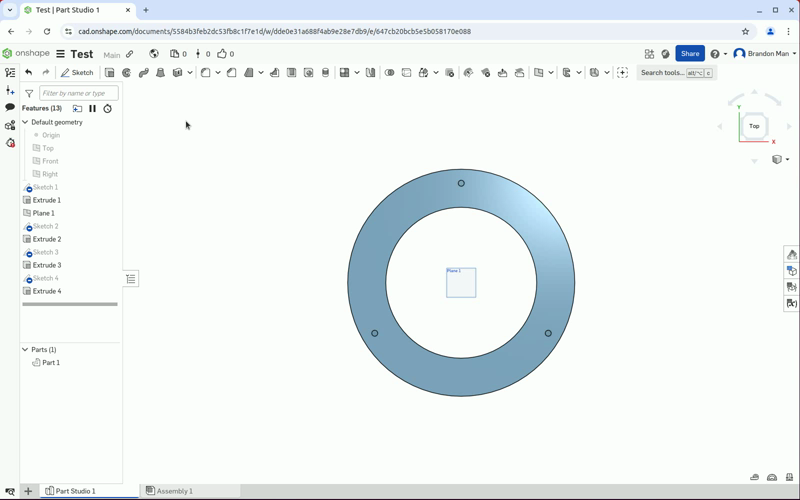
key(shift+h)
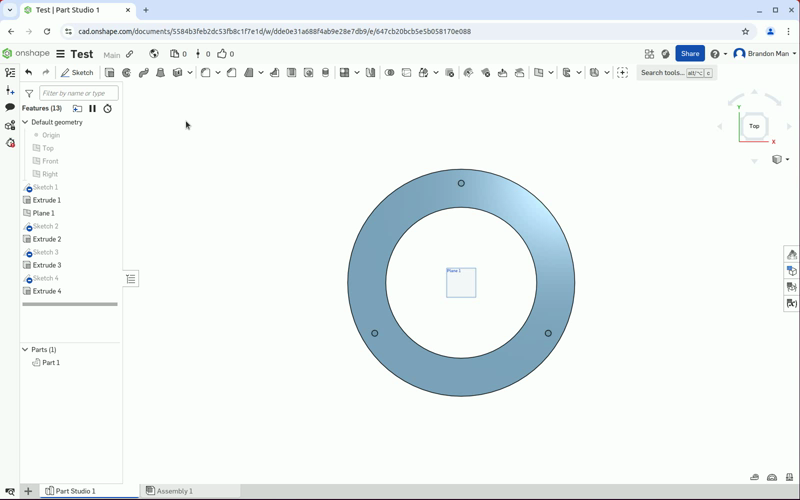
key(shift+h)
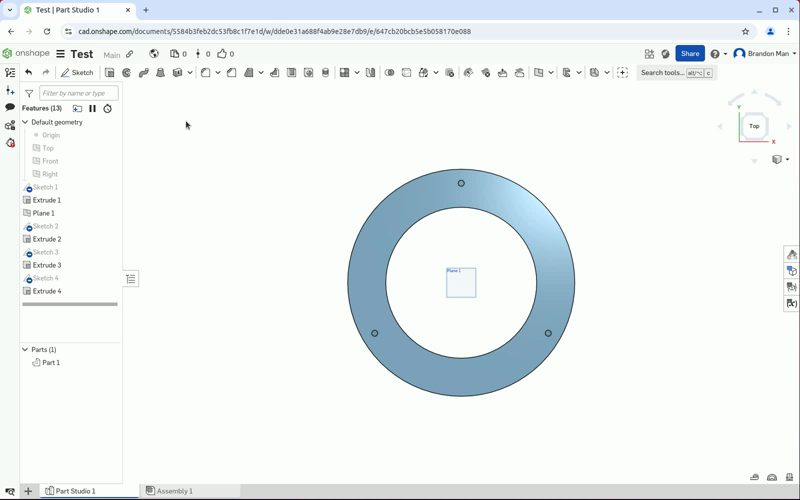
mouse_move(73, 189)
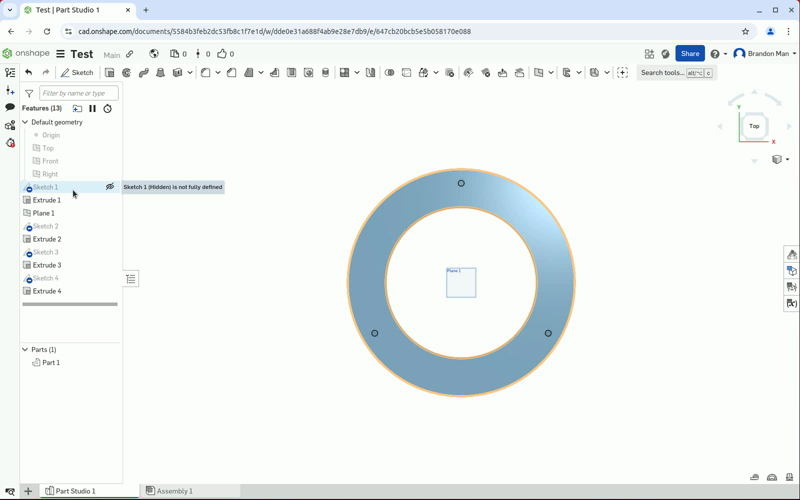
click(73, 189)
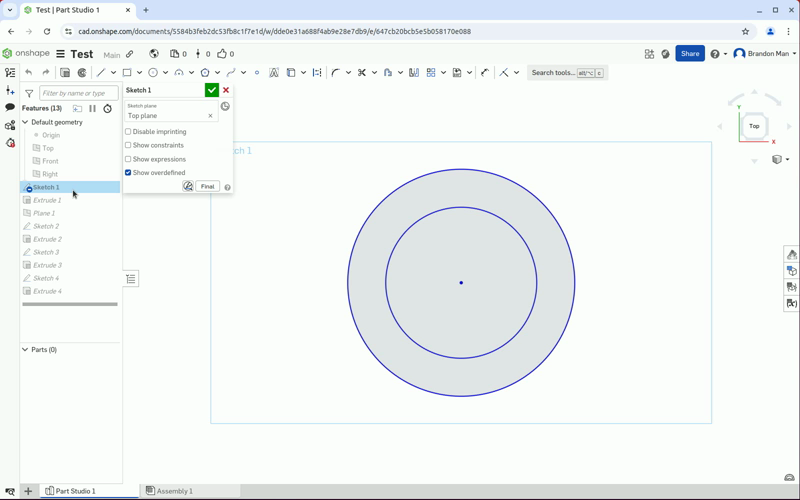
mouse_move(229, 92)
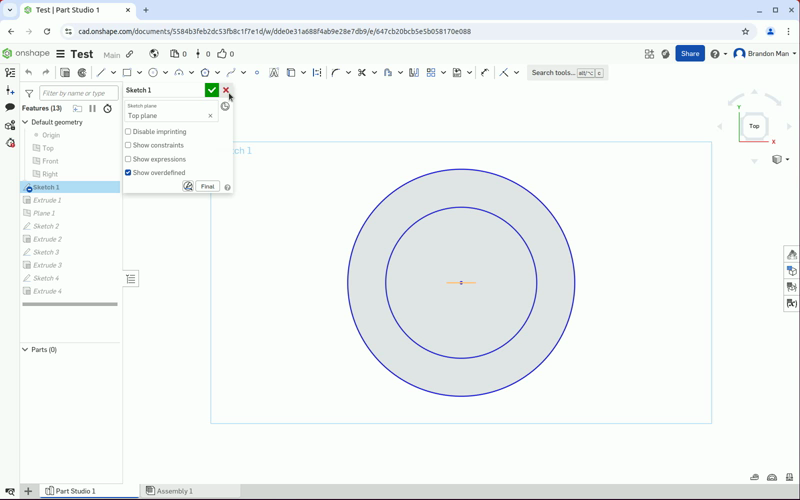
click(229, 92)
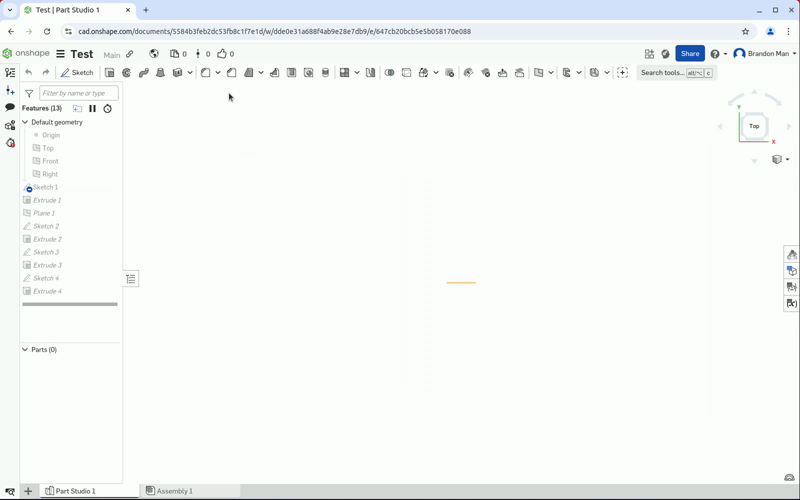
key(shift+s)
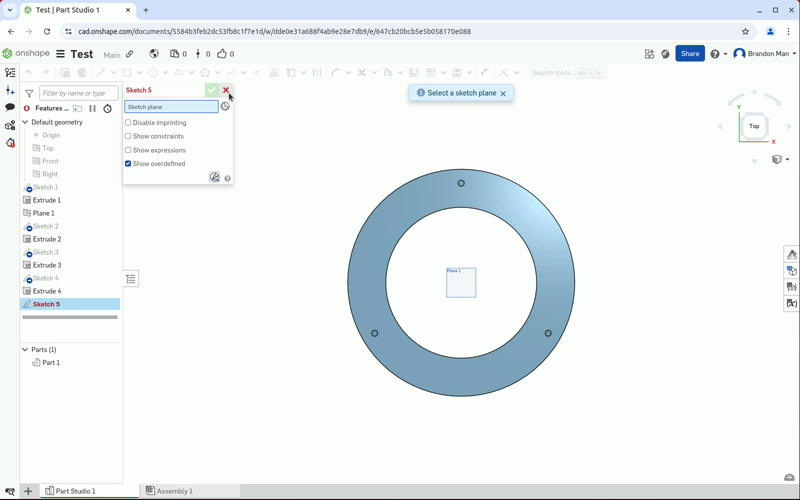
mouse_move(73, 215)
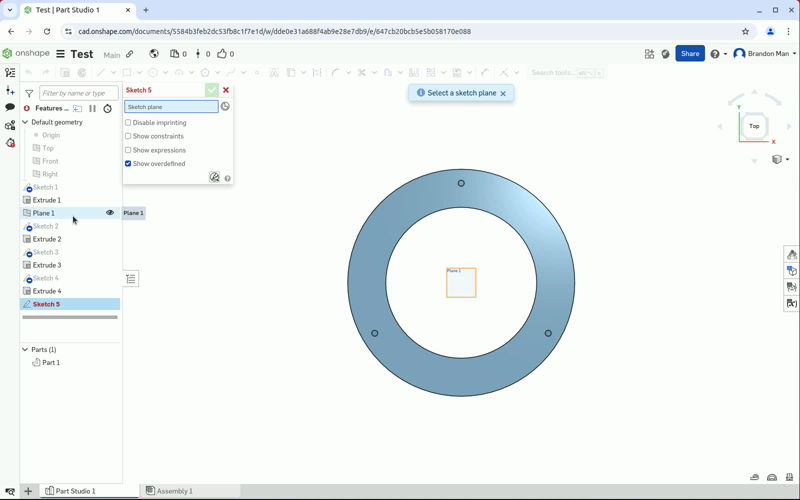
click(73, 215)
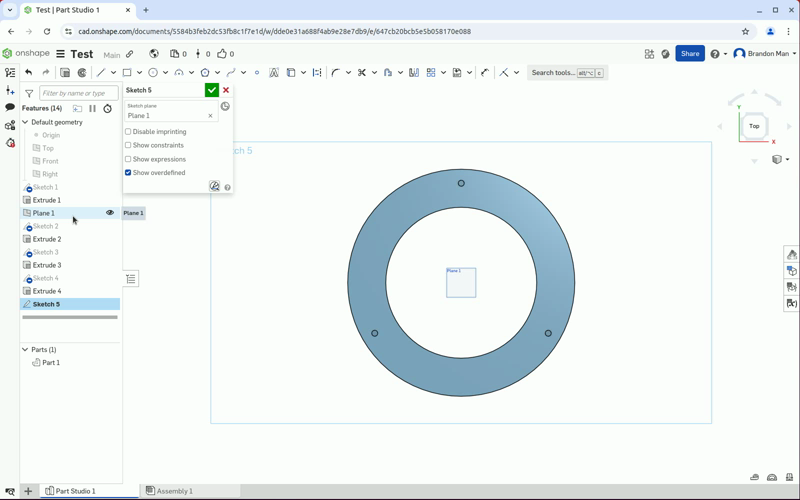
mouse_move(73, 352)
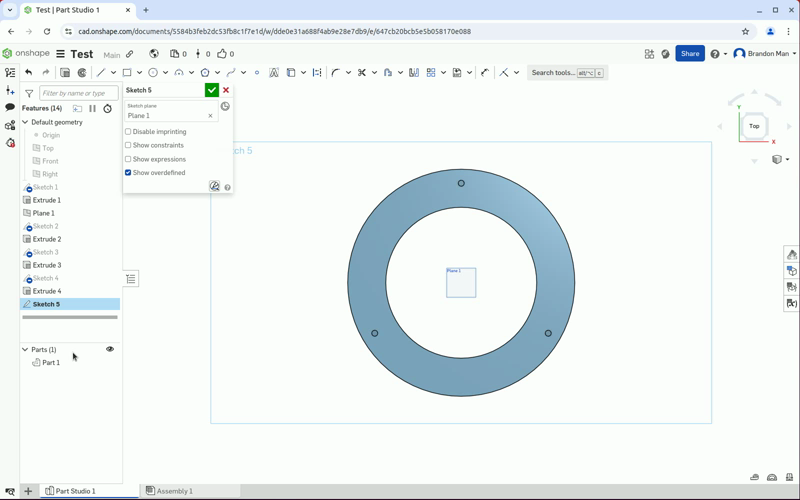
key(y)
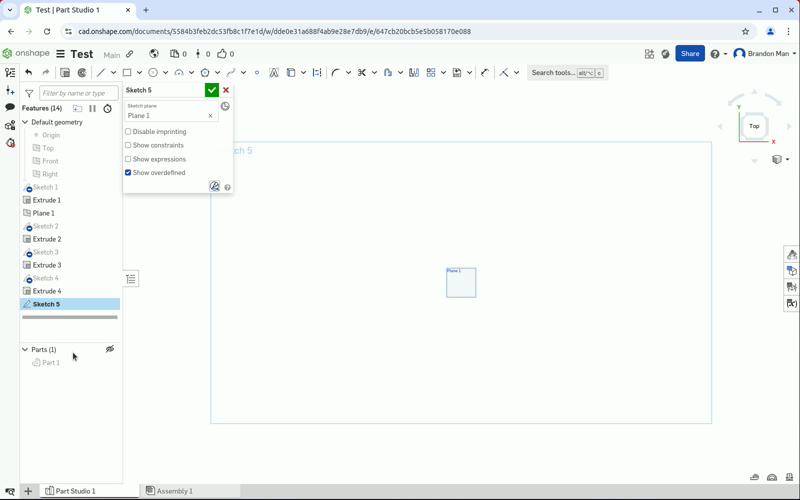
key(c)
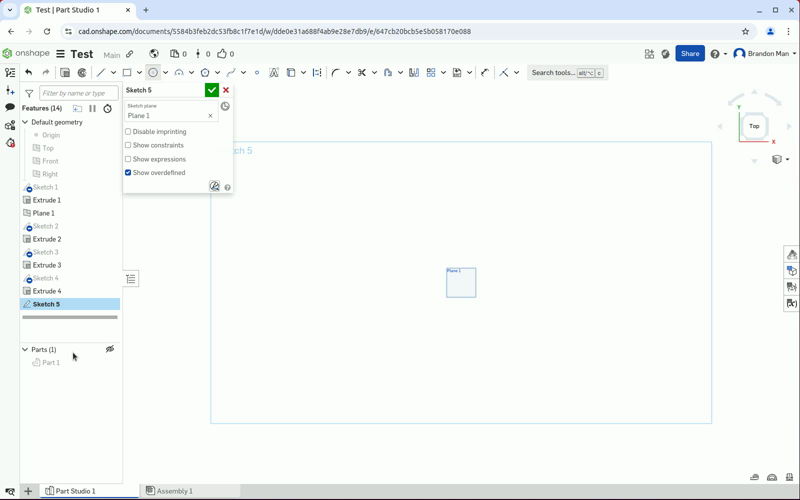
key_down(shift)
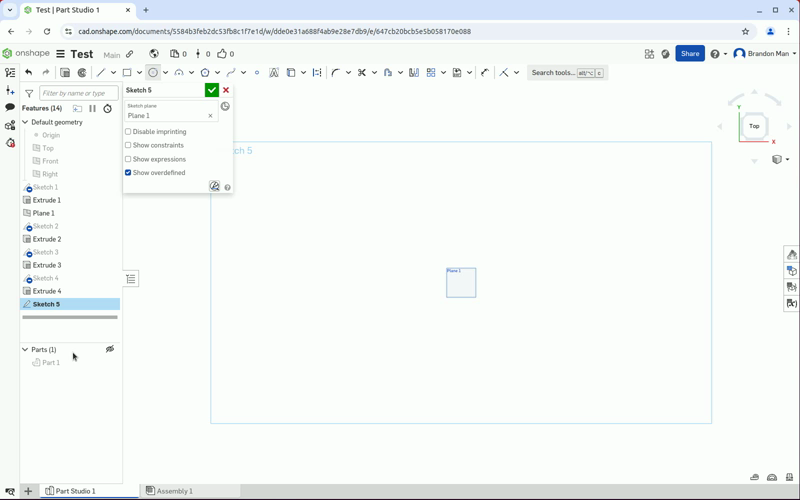
mouse_move(461, 204)
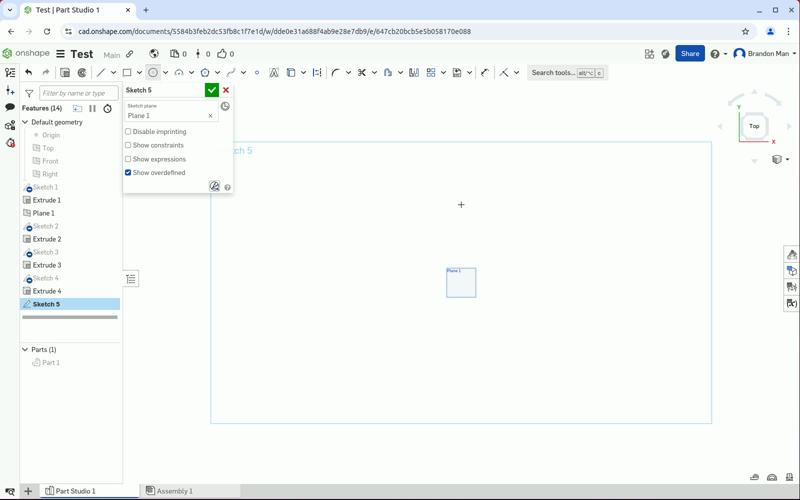
click(461, 204)
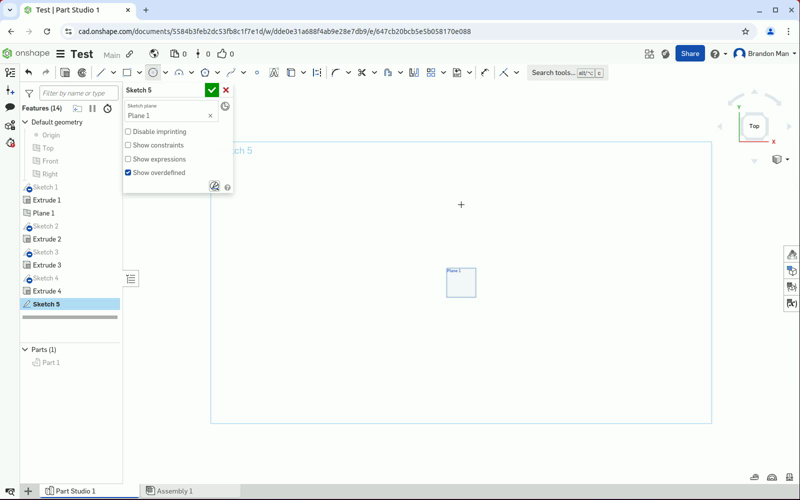
key_up(shift)
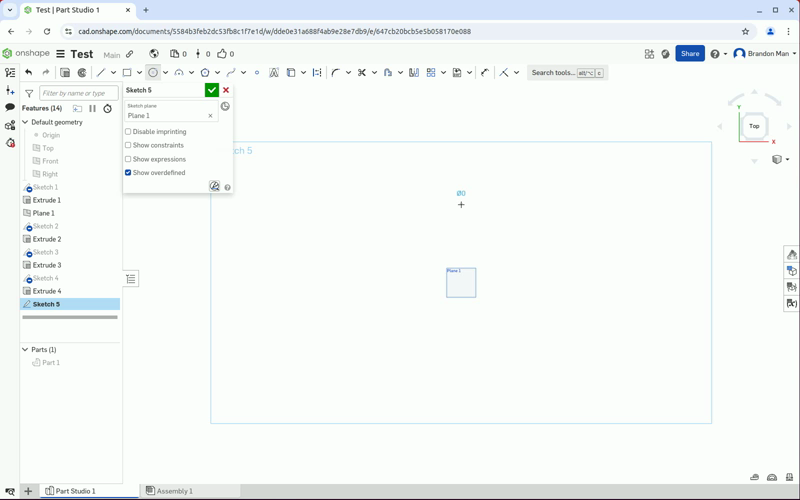
mouse_move(463, 204)
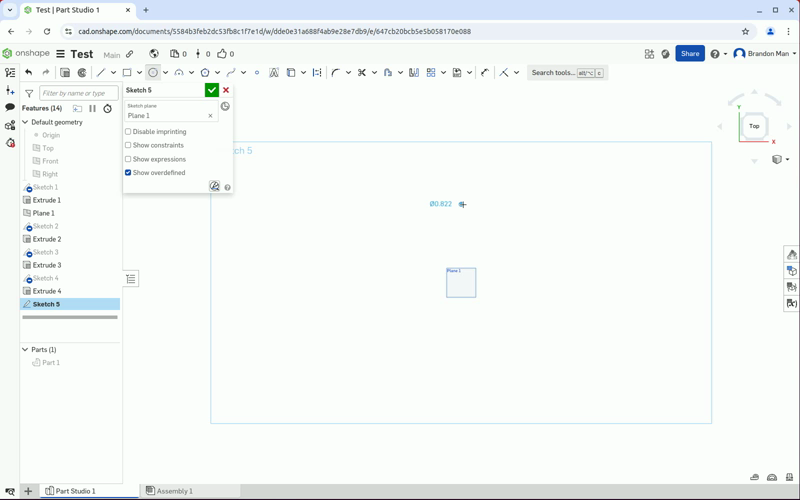
scroll(6)
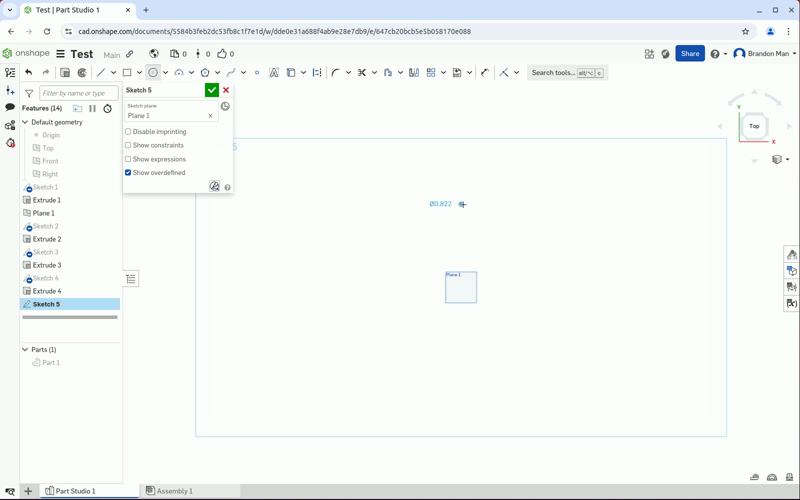
scroll(6)
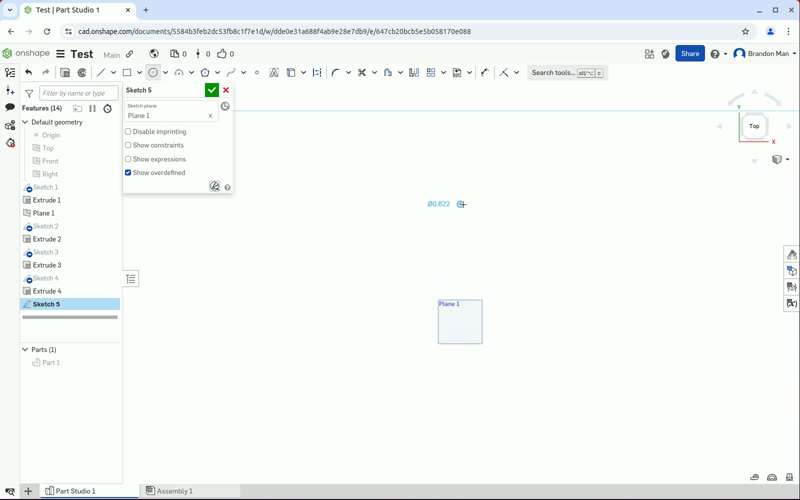
scroll(6)
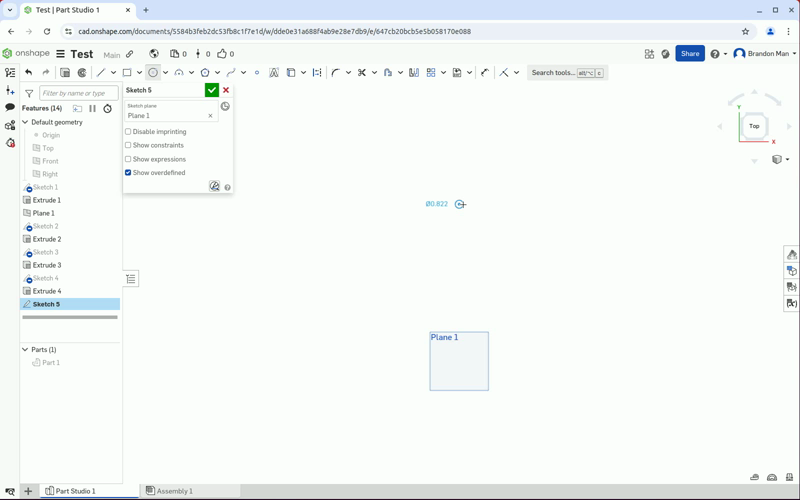
scroll(6)
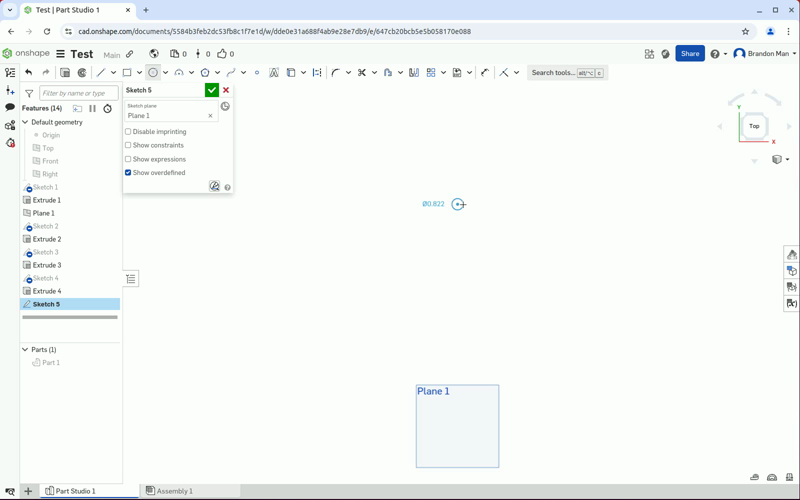
scroll(6)
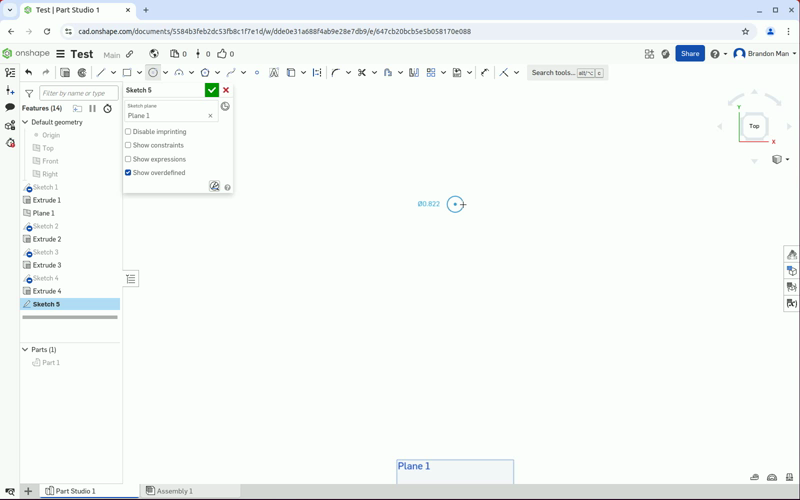
scroll(6)
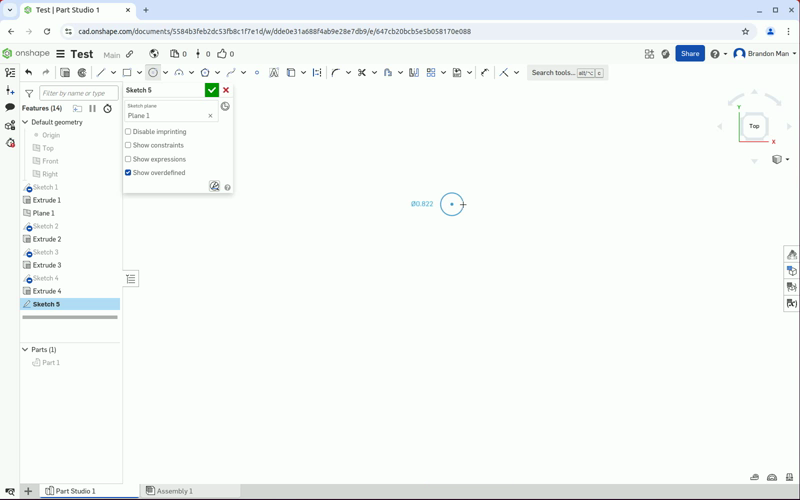
scroll(6)
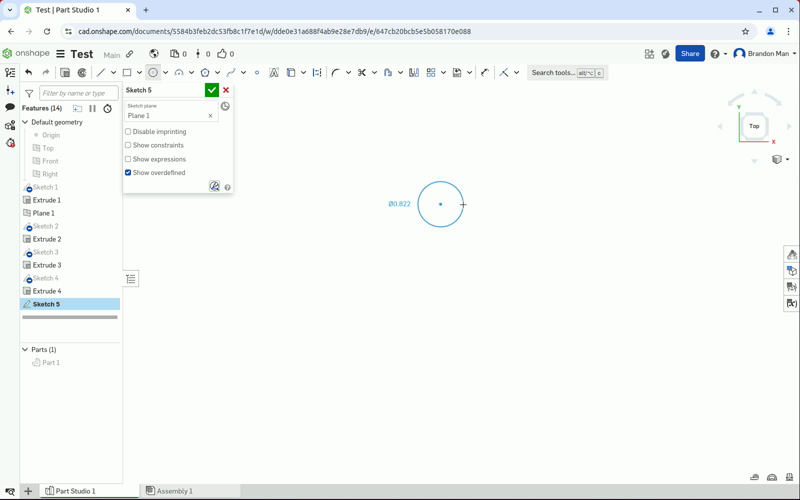
click(463, 204)
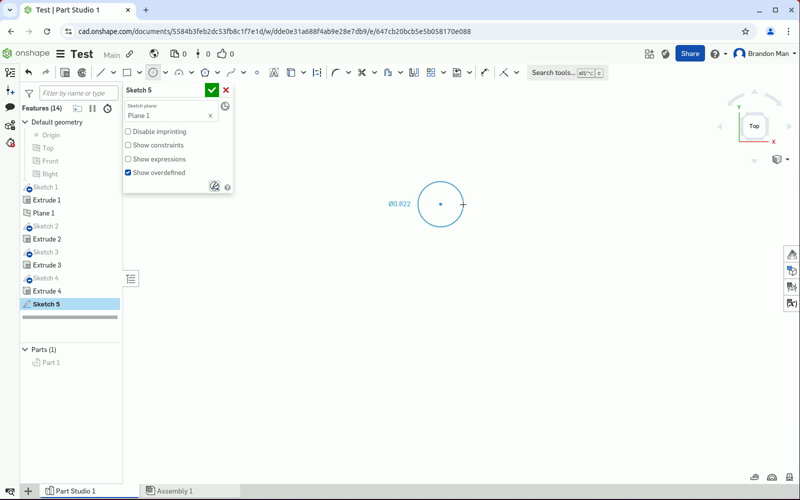
scroll(-6)
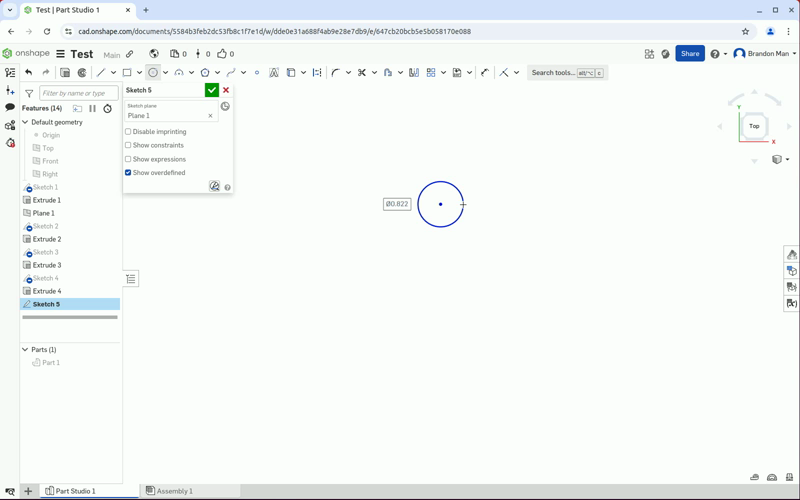
scroll(-6)
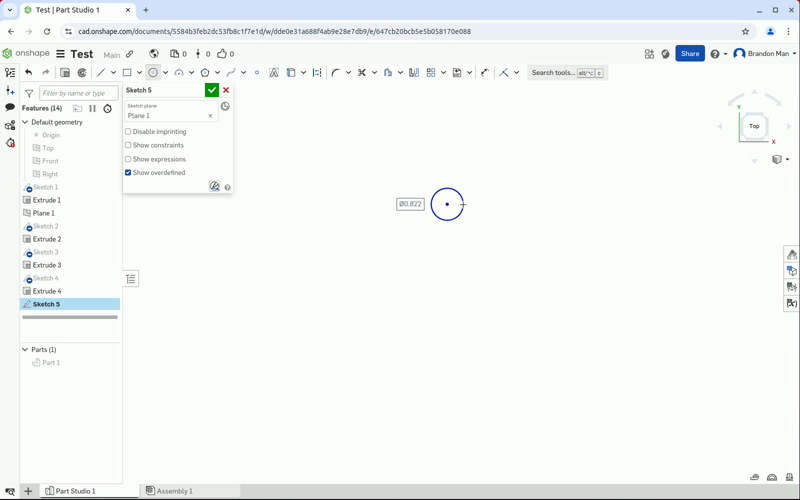
scroll(-6)
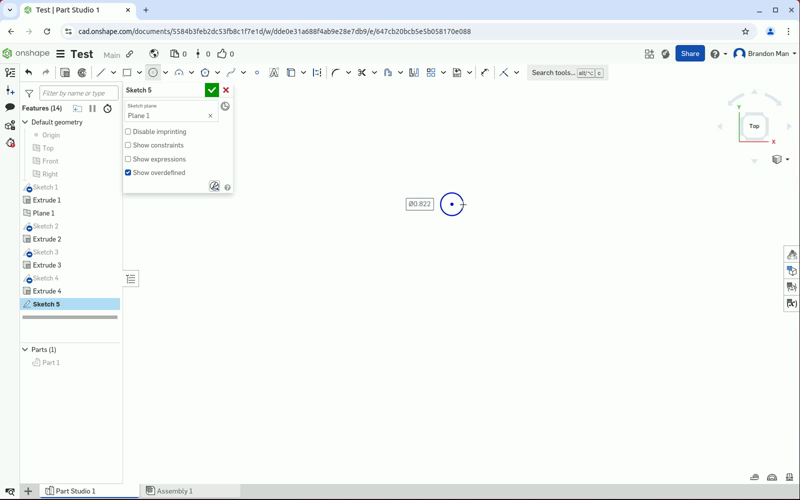
scroll(-6)
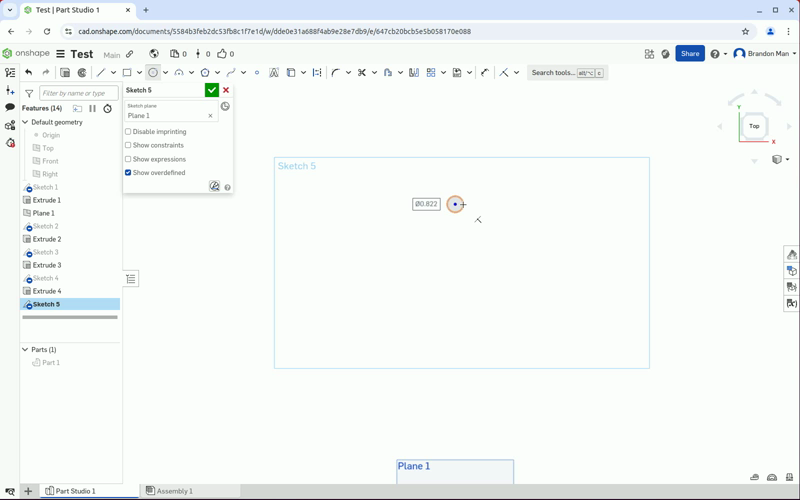
scroll(-6)
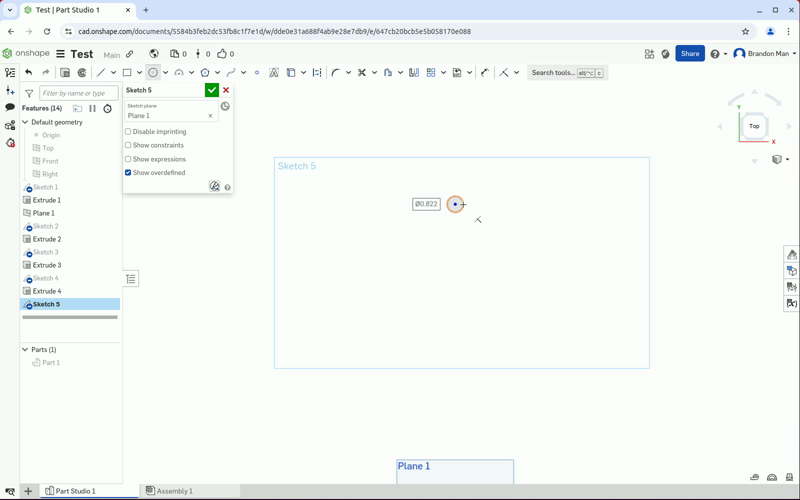
scroll(-6)
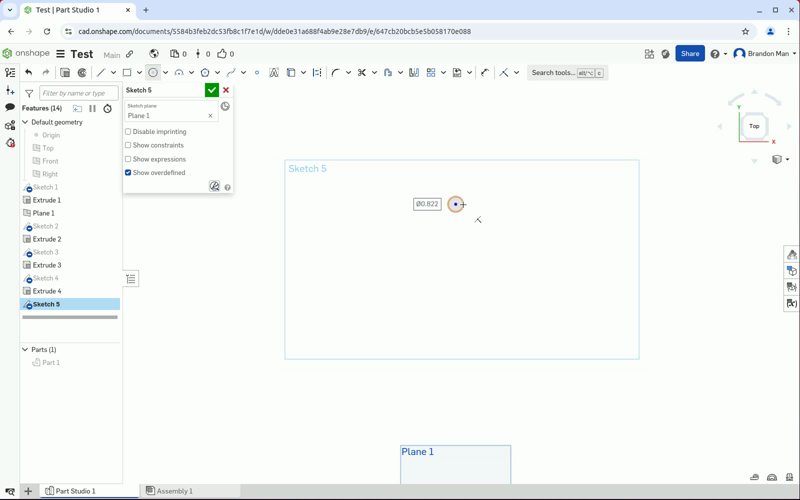
scroll(-6)
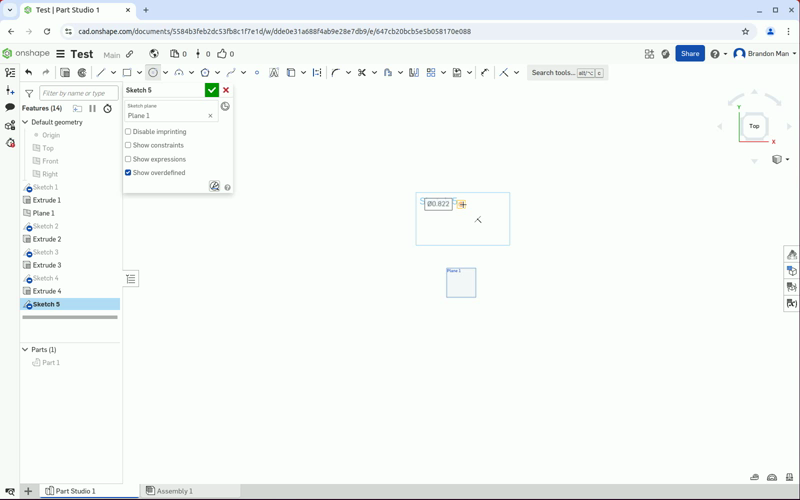
key(esc)
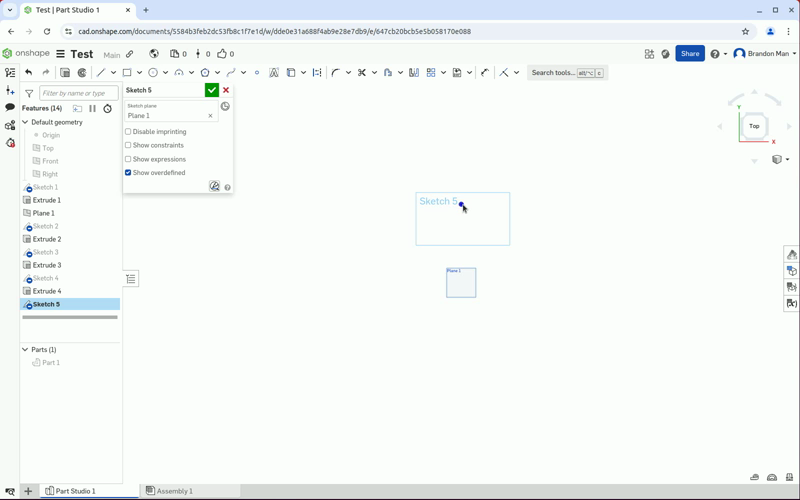
mouse_move(461, 204)
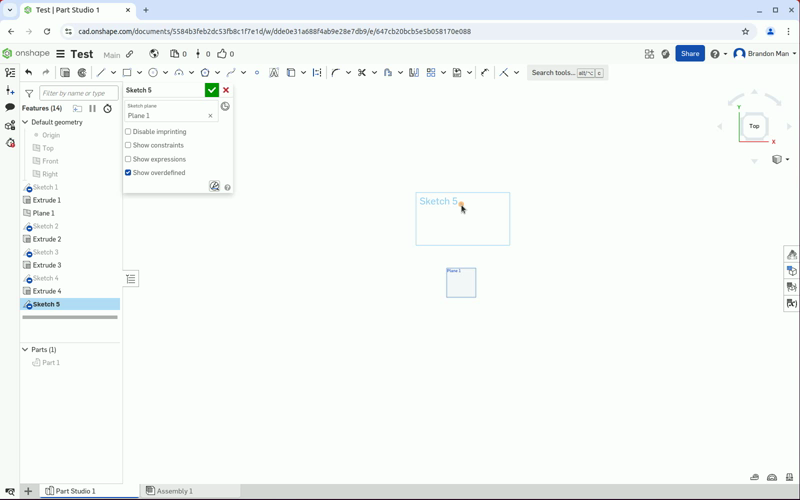
scroll(6)
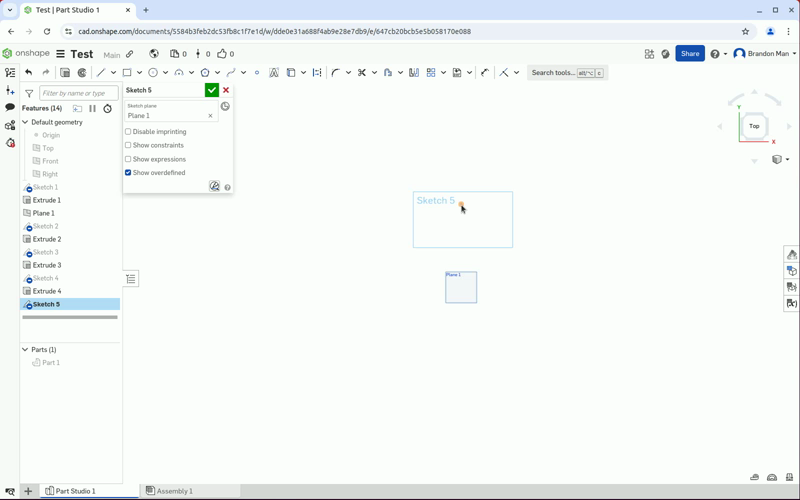
scroll(6)
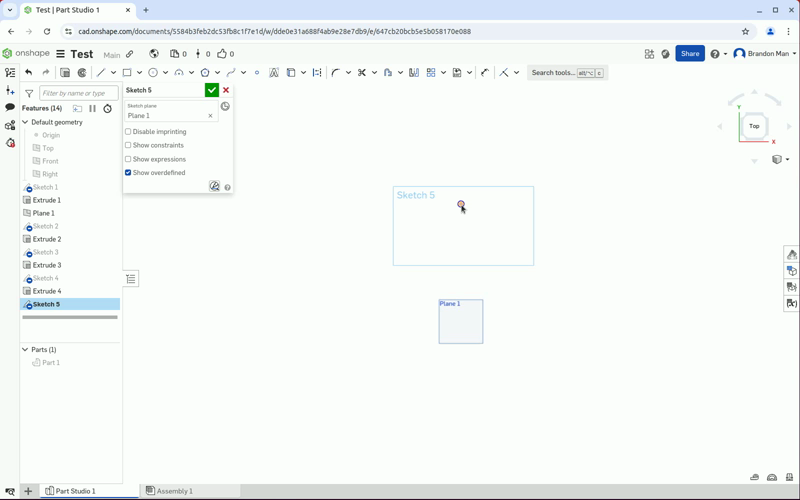
scroll(6)
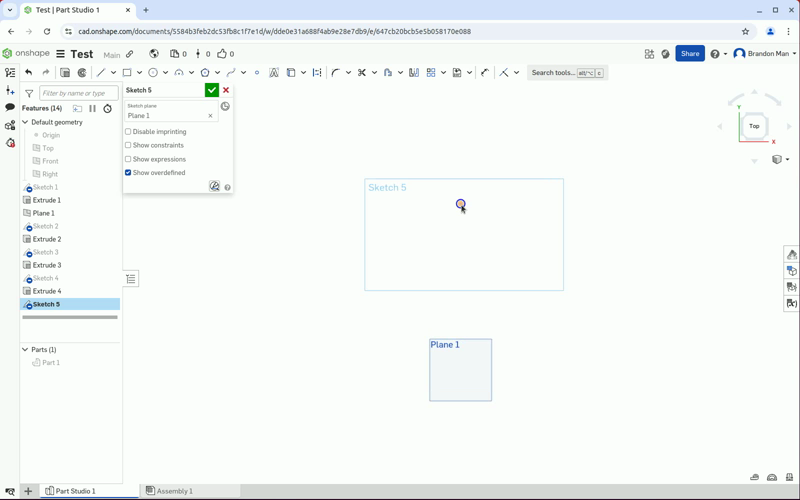
scroll(6)
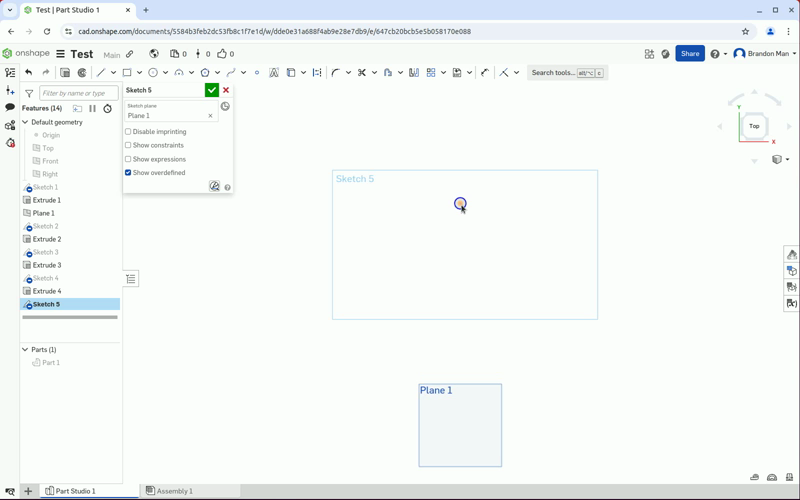
scroll(6)
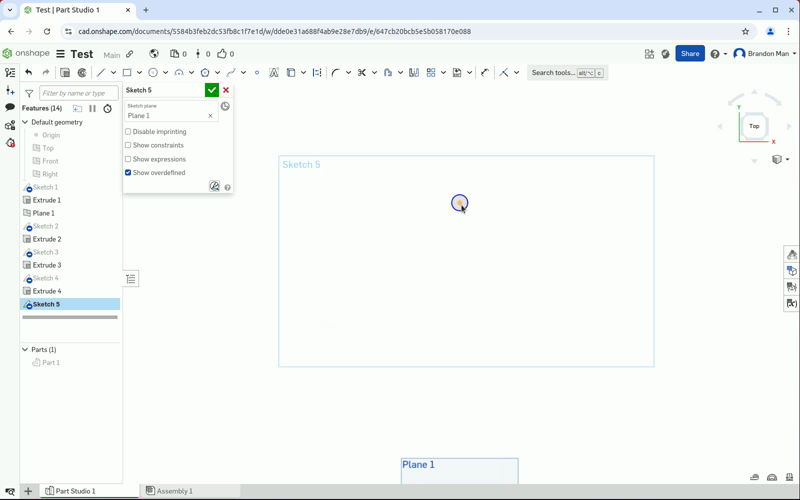
scroll(6)
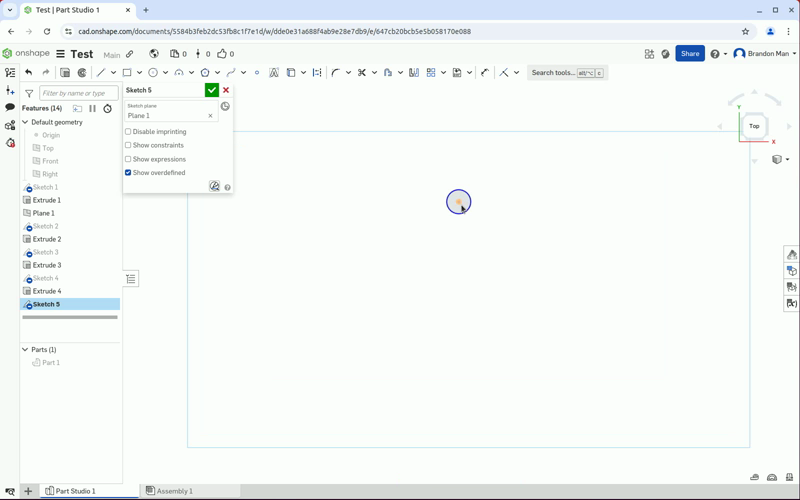
scroll(6)
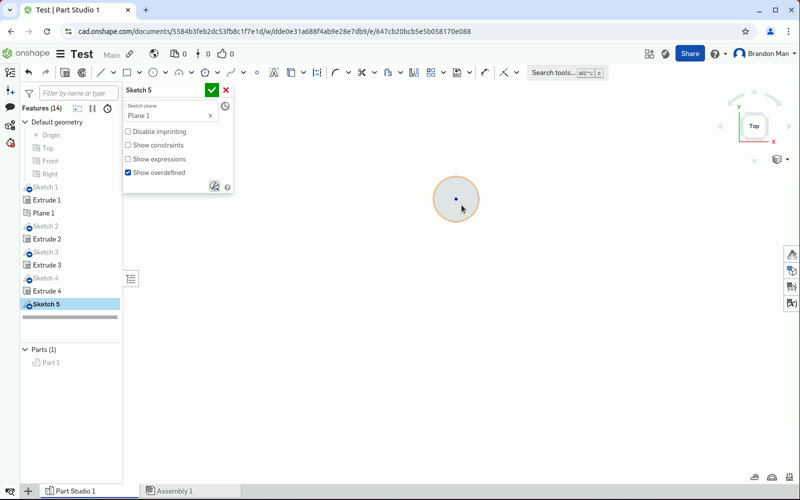
click(461, 204)
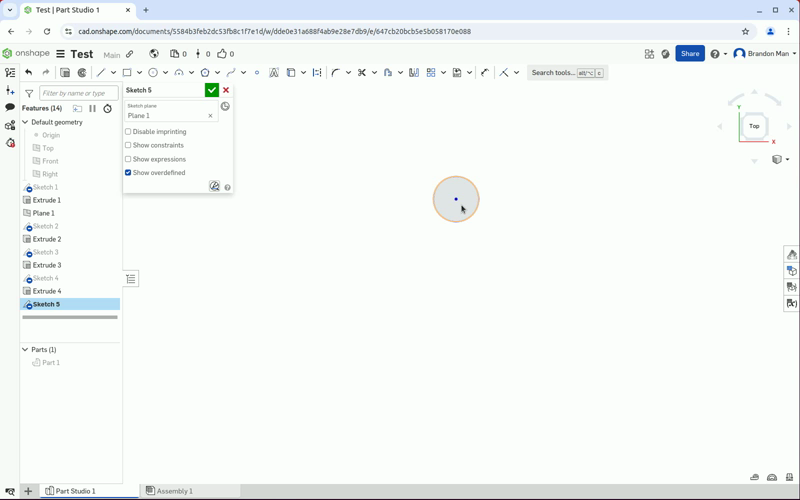
scroll(-6)
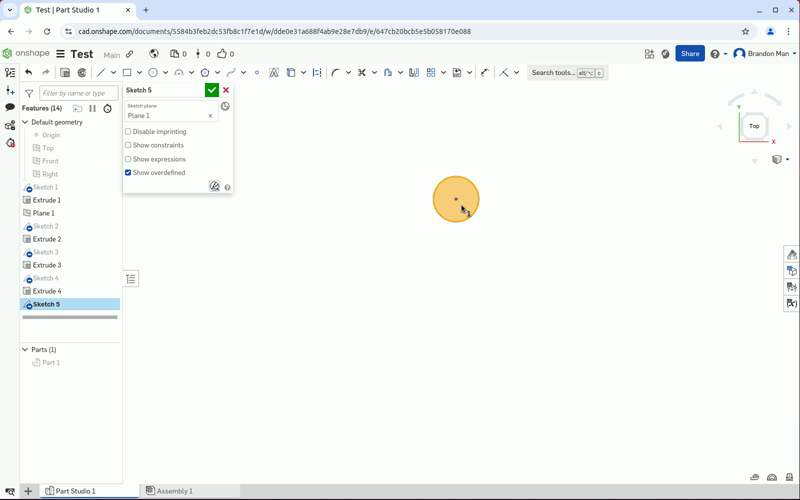
scroll(-6)
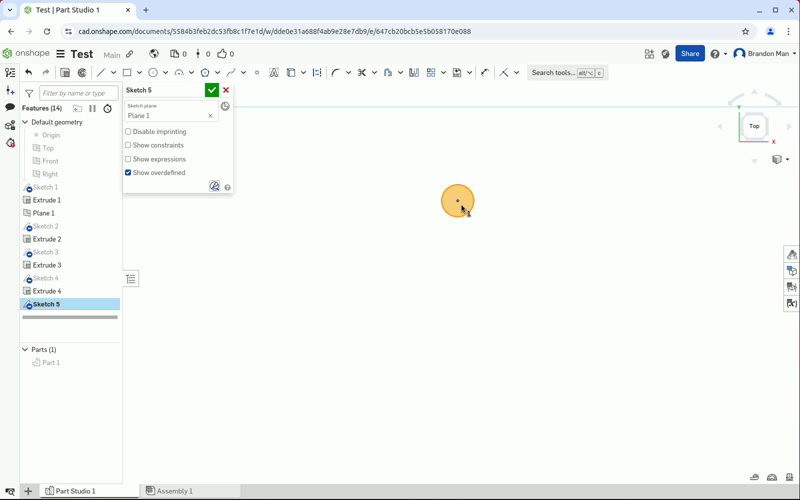
scroll(-6)
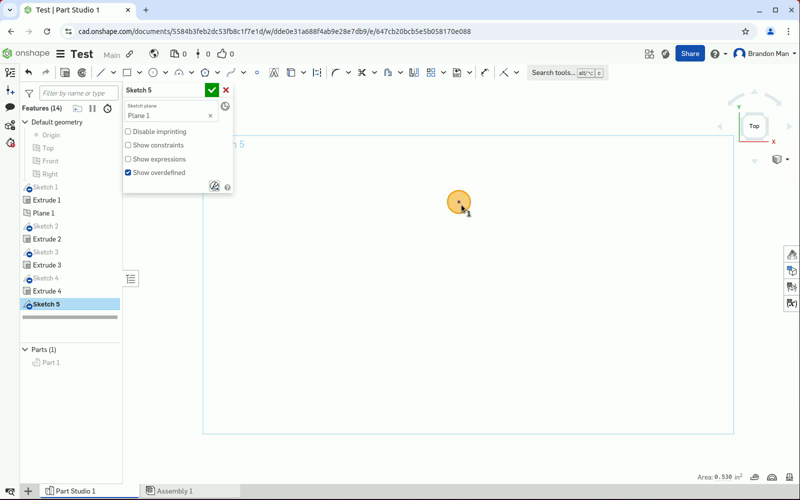
scroll(-6)
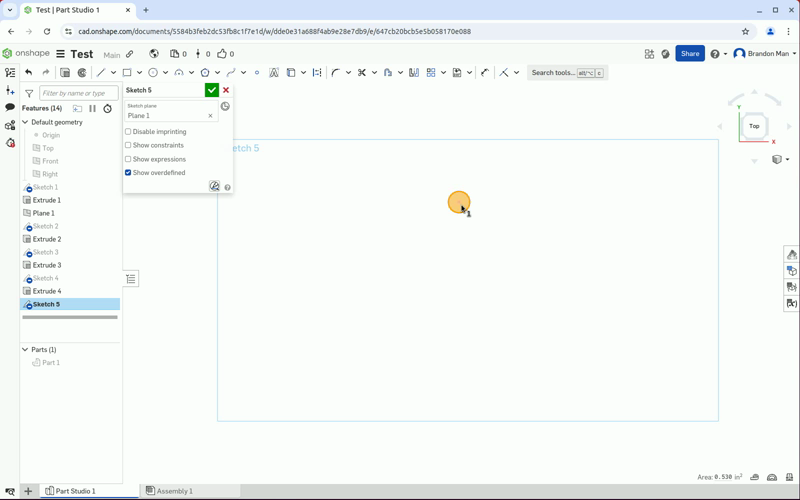
scroll(-6)
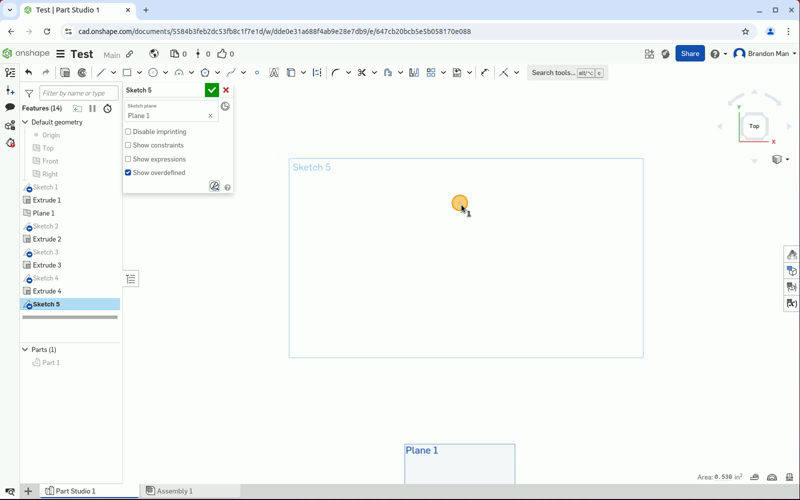
scroll(-6)
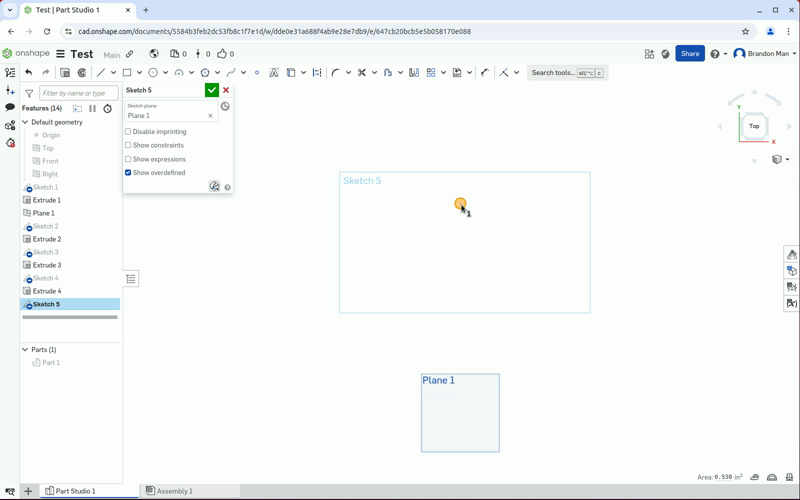
scroll(-6)
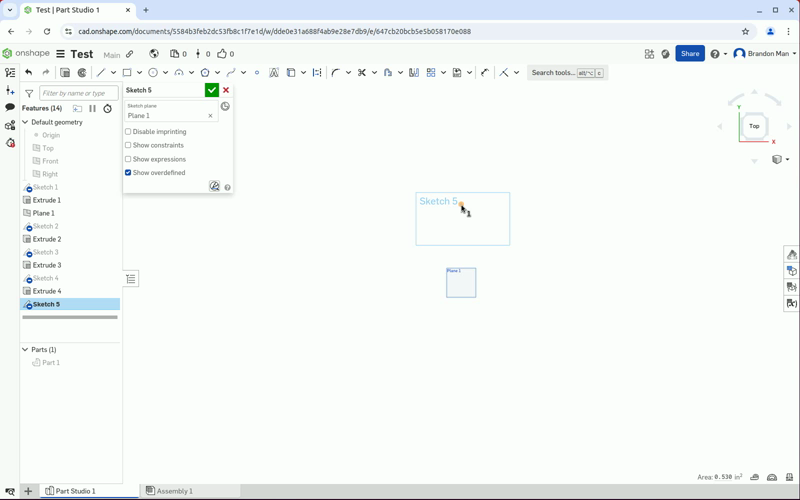
mouse_move(73, 352)
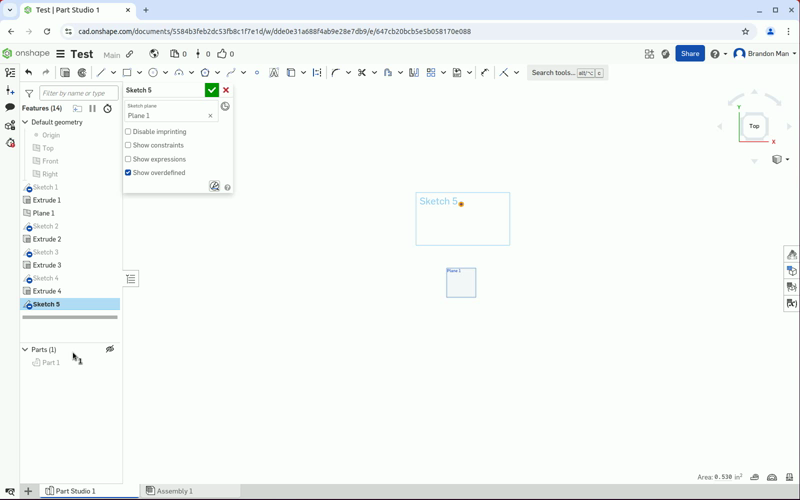
key(shift+y)
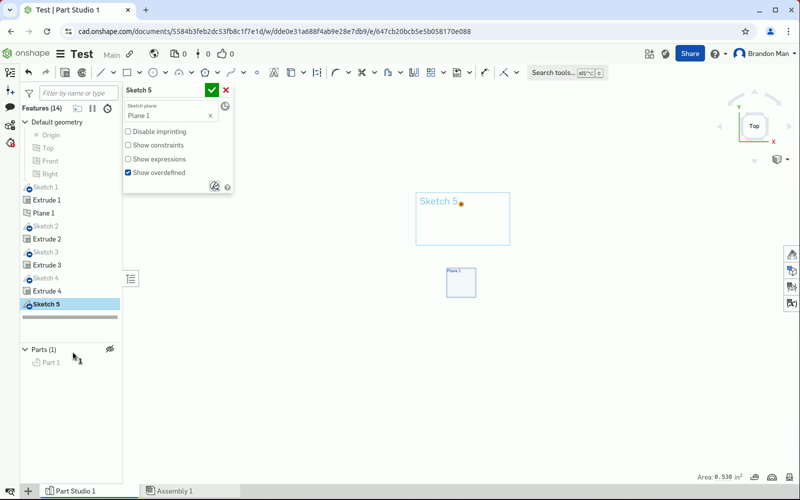
key(shift+e)
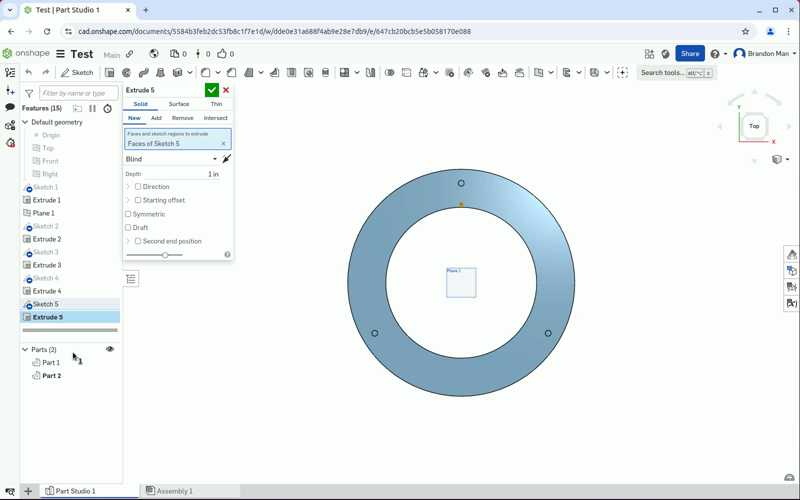
mouse_move(143, 106)
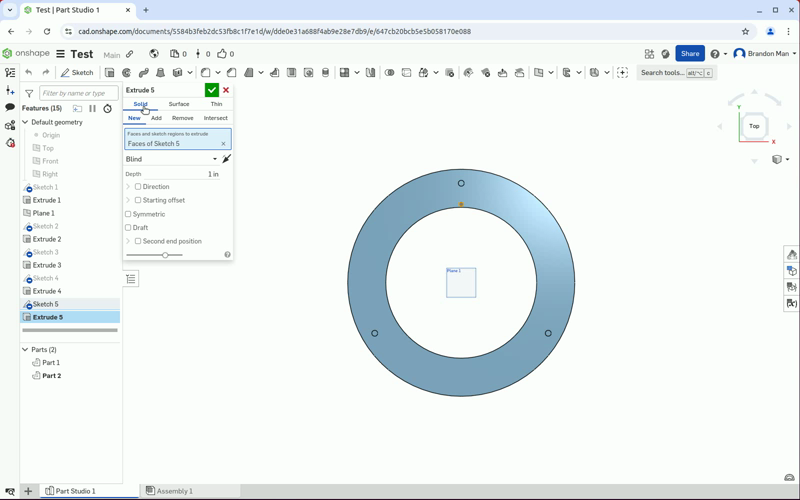
click(143, 106)
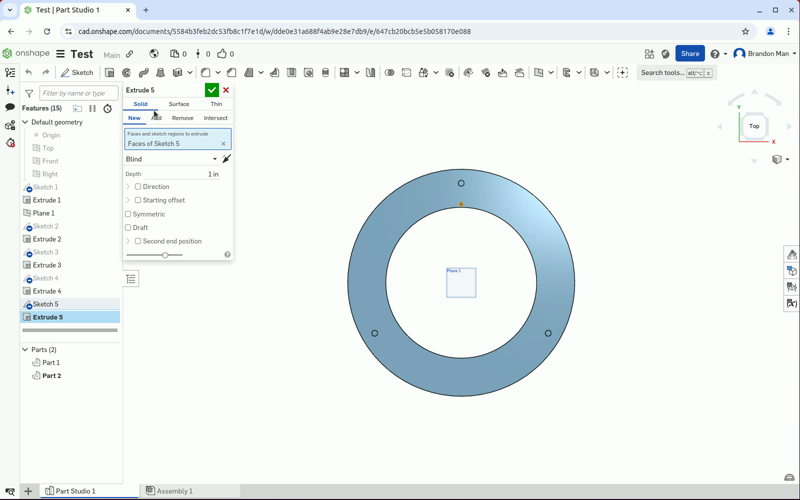
mouse_move(186, 120)
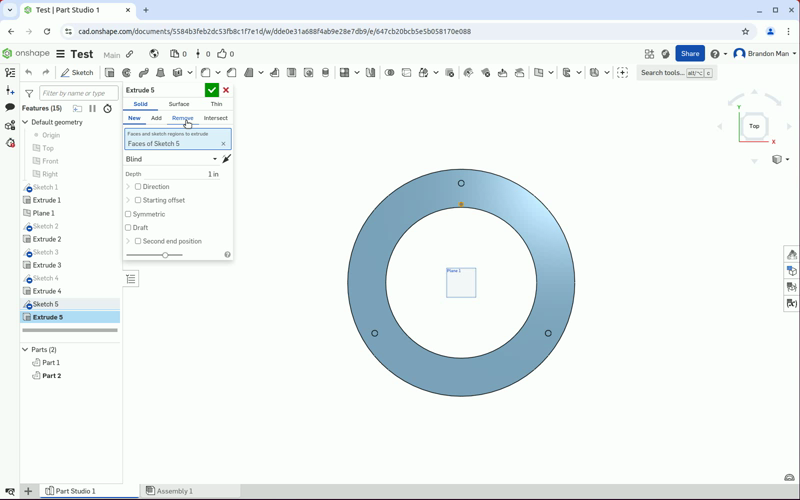
click(186, 120)
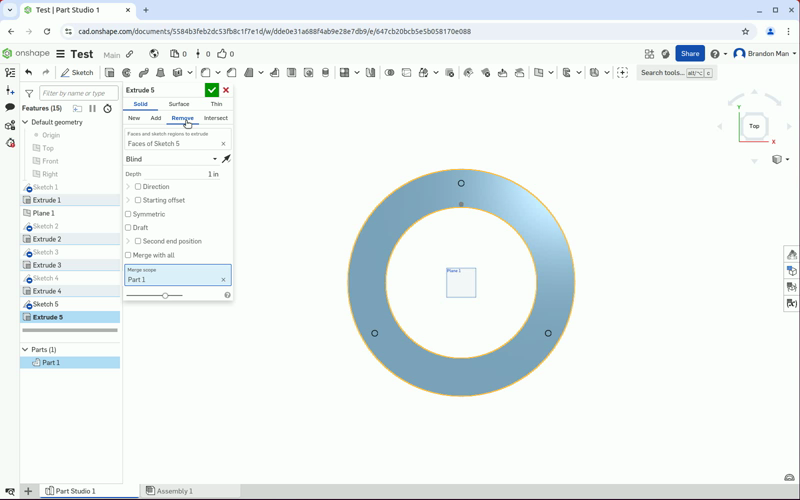
key(tab, 4)
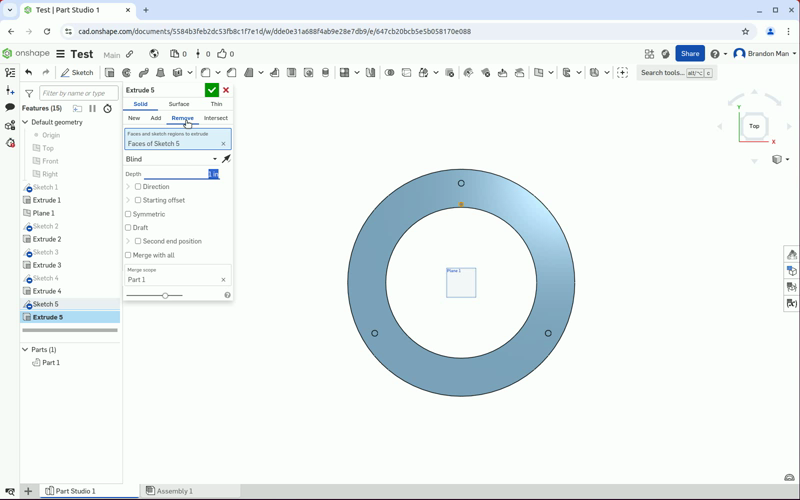
text(0.241)
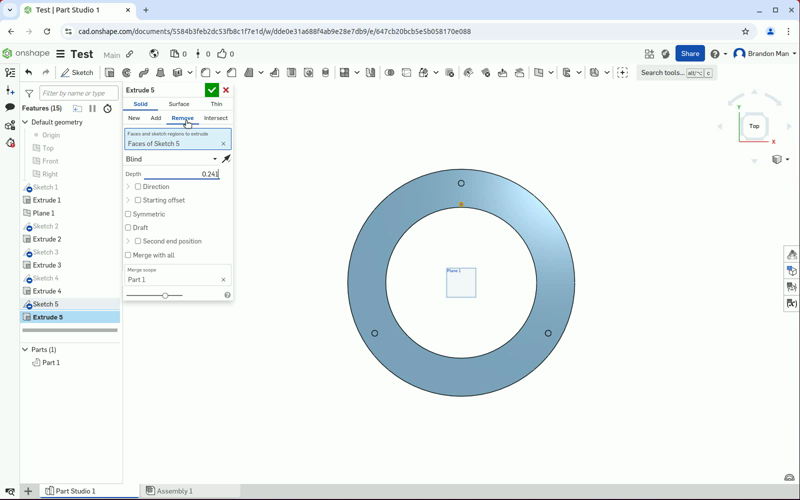
key(tab, 6)
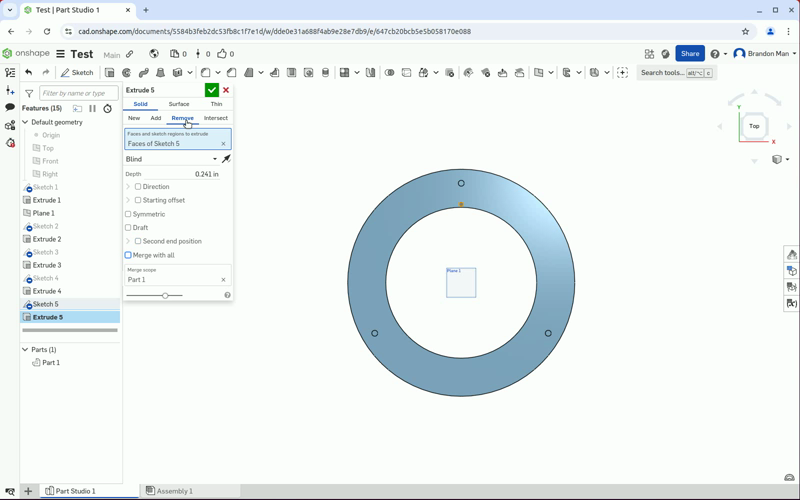
key(space)
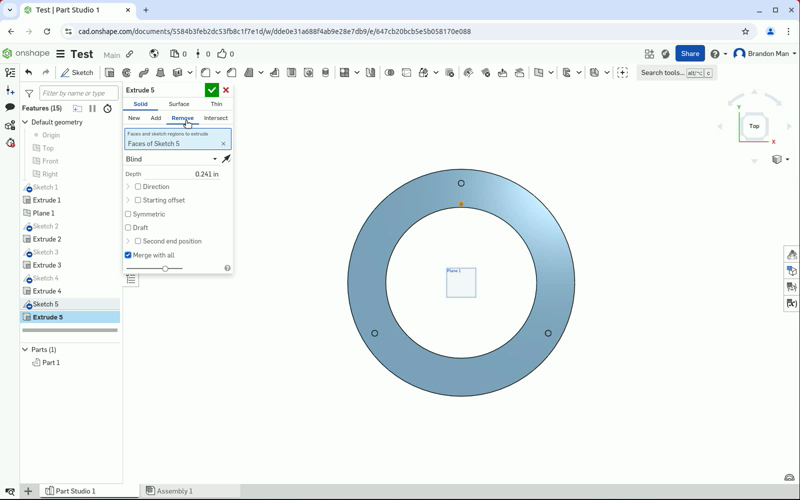
key(enter)
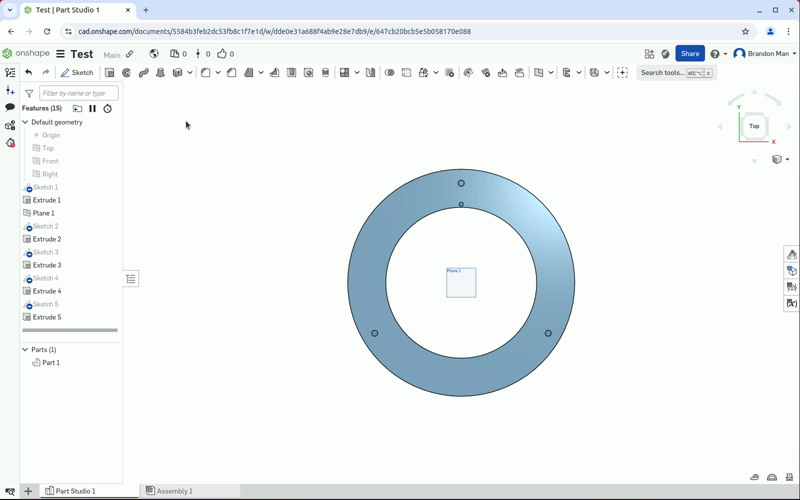
key(shift+h)
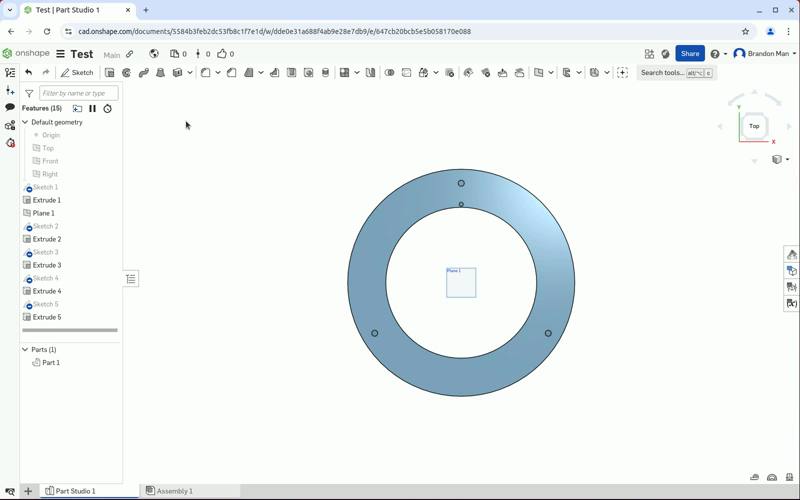
key(shift+h)
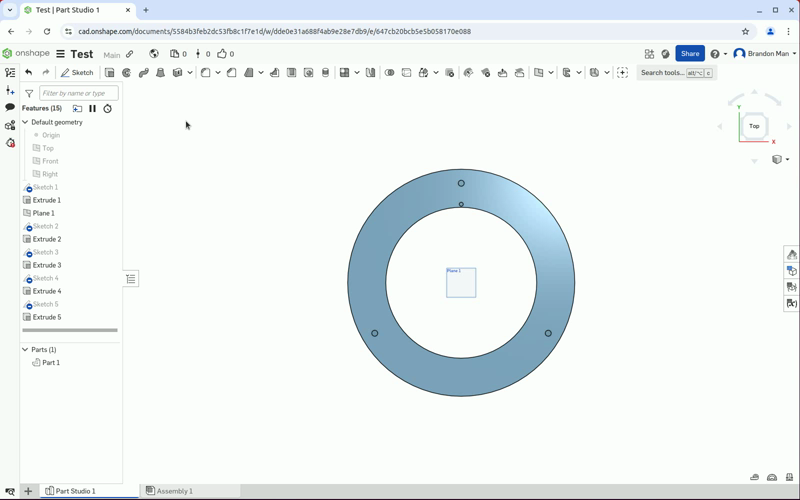
mouse_move(73, 189)
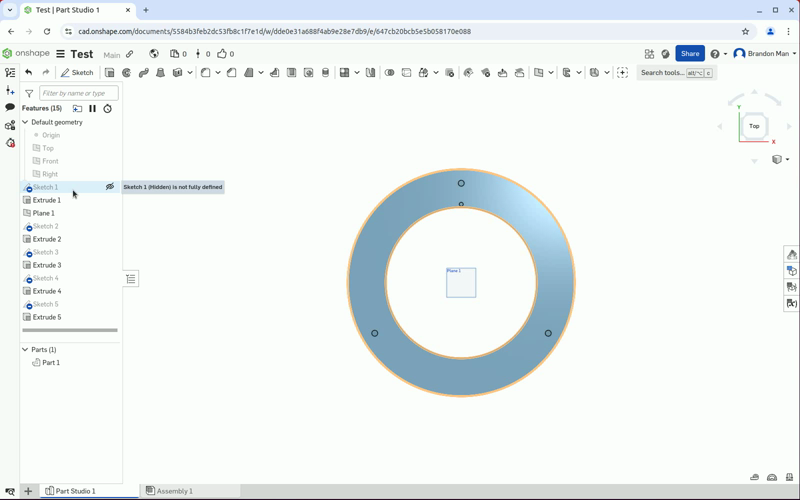
click(73, 189)
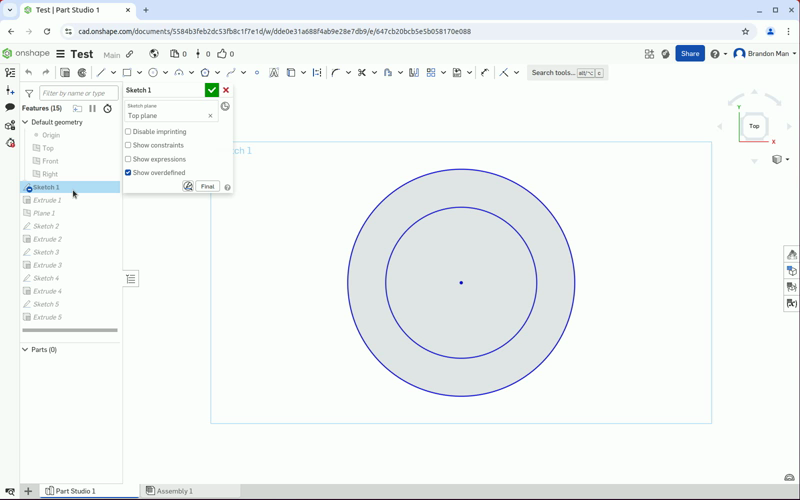
mouse_move(229, 92)
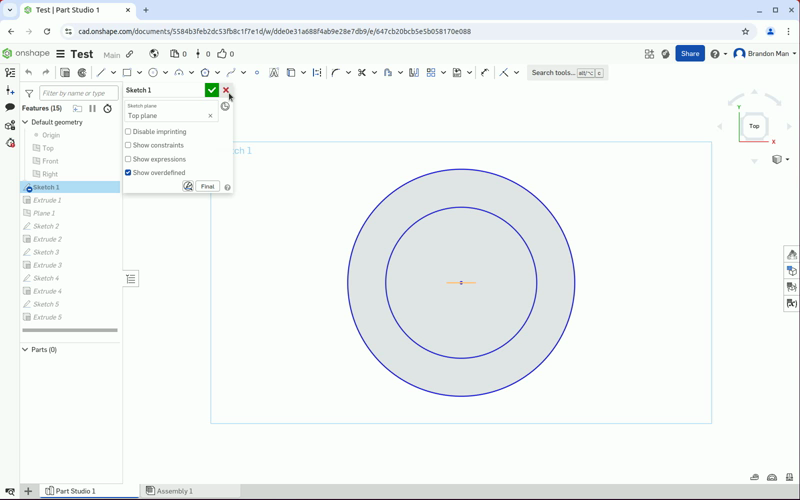
click(229, 92)
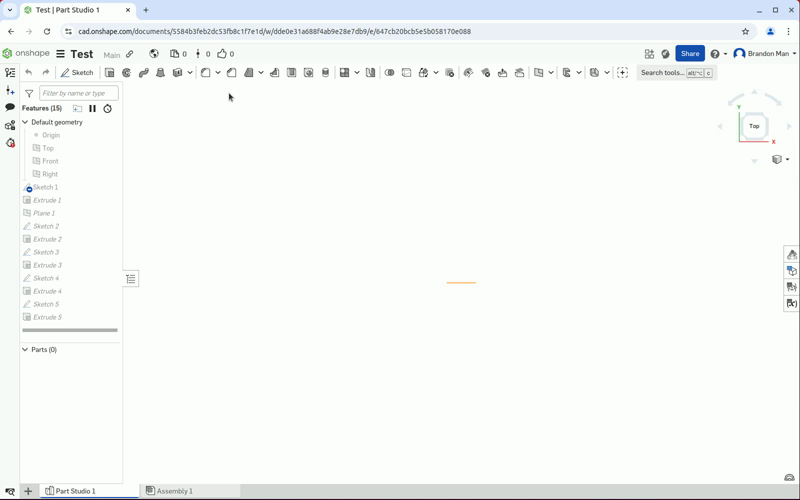
key(shift+s)
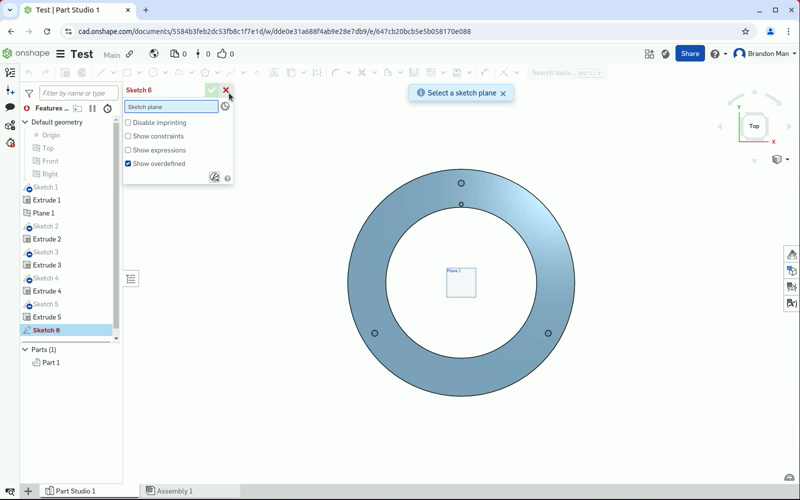
mouse_move(69, 215)
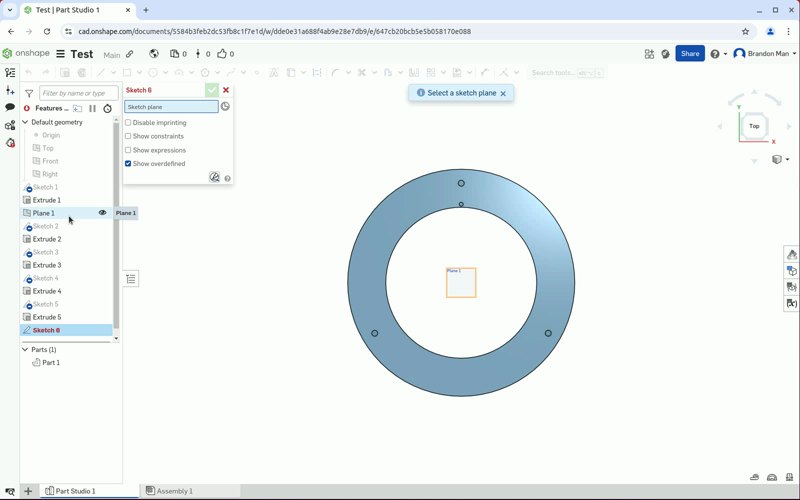
click(69, 215)
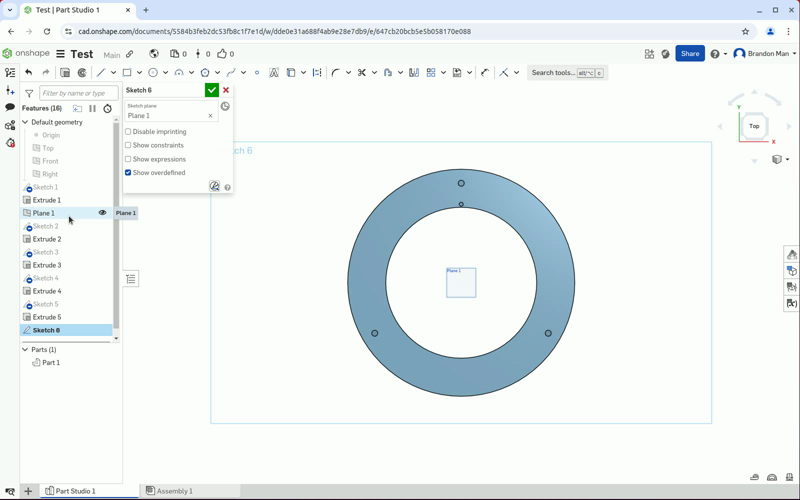
mouse_move(73, 352)
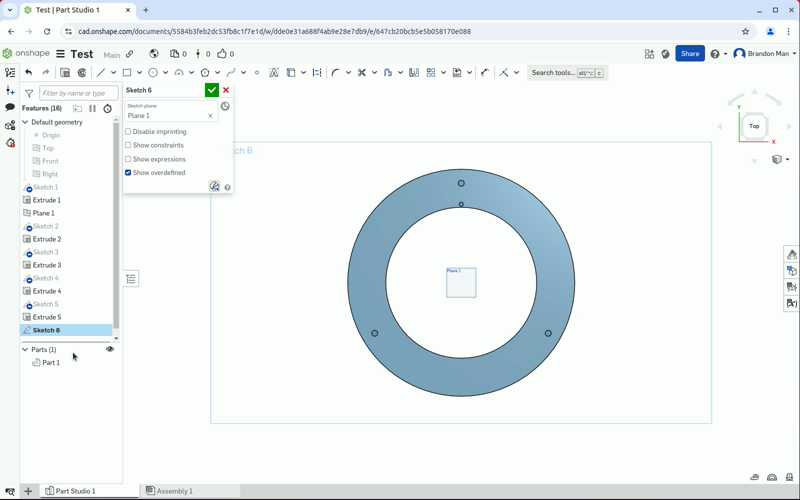
key(y)
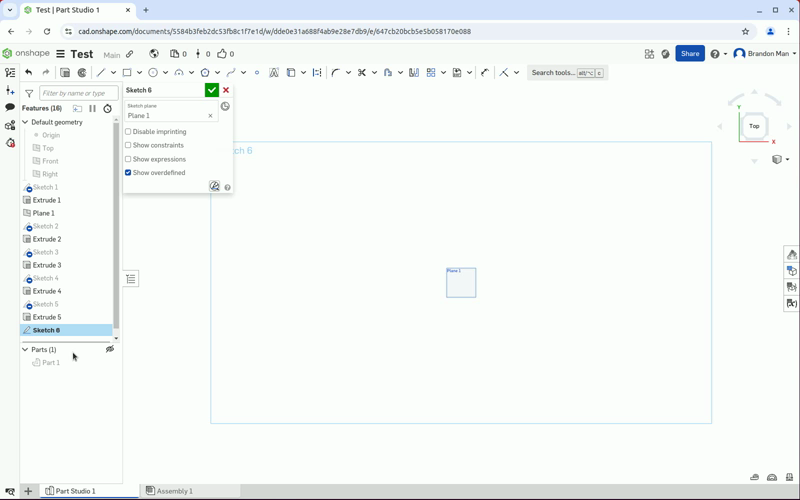
key(c)
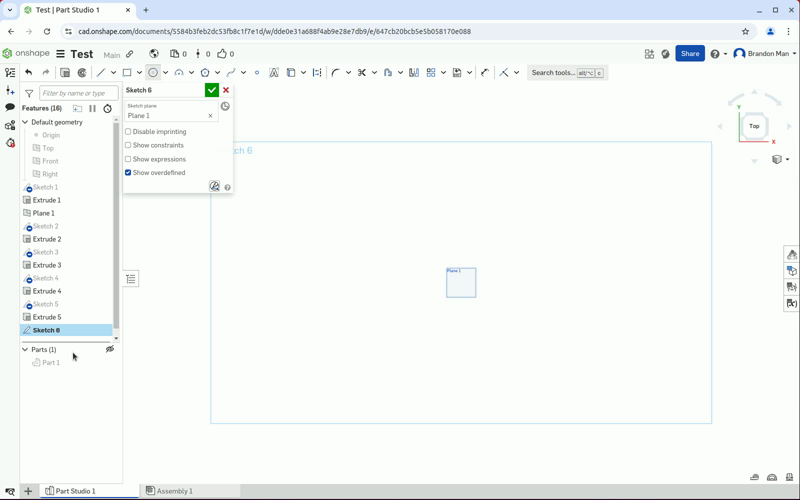
key_down(shift)
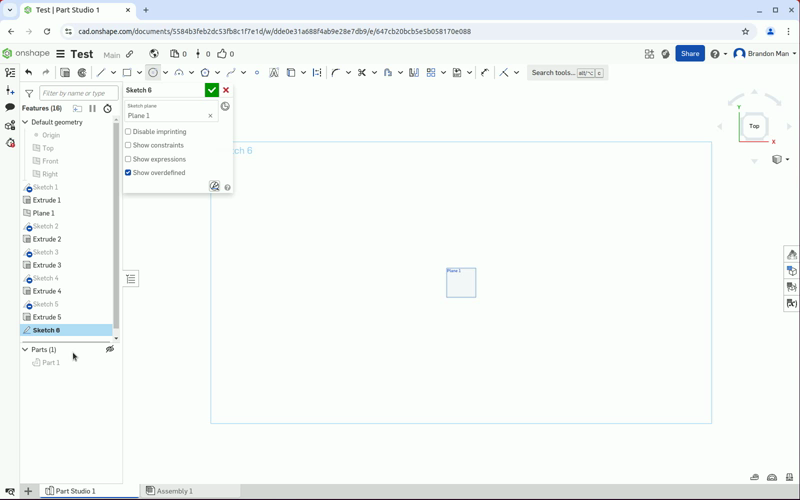
mouse_move(382, 282)
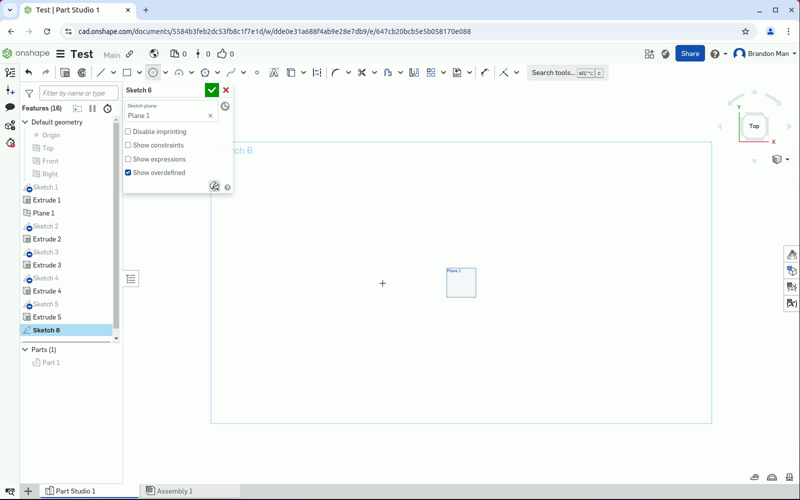
click(382, 282)
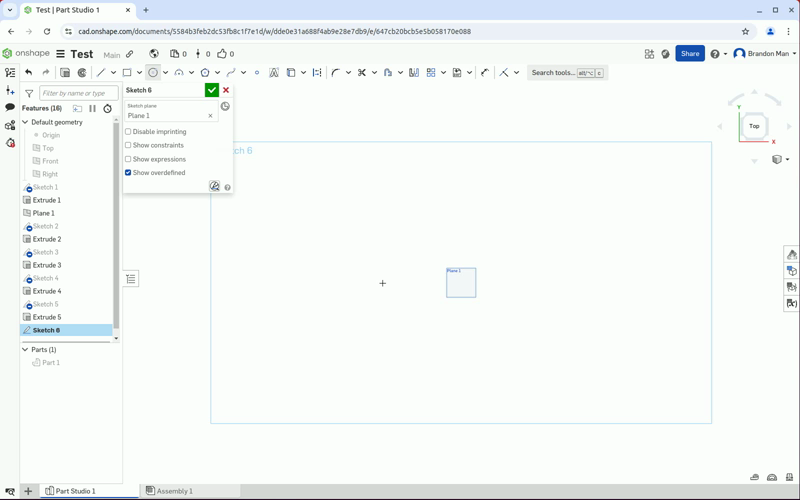
key_up(shift)
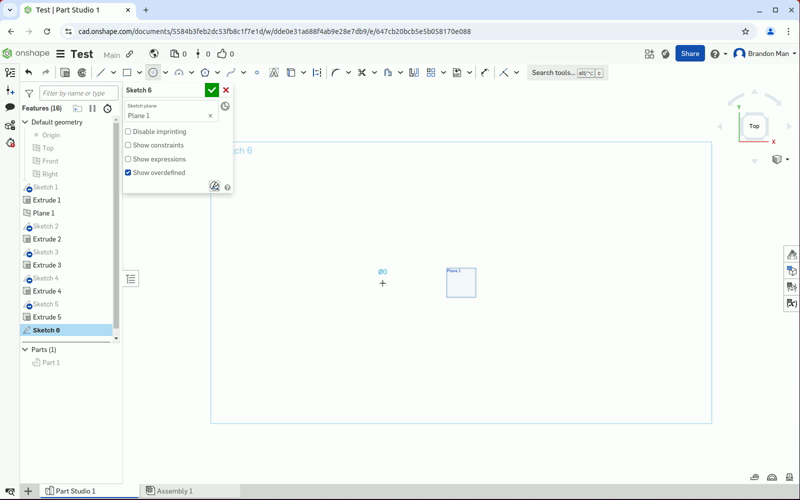
mouse_move(384, 282)
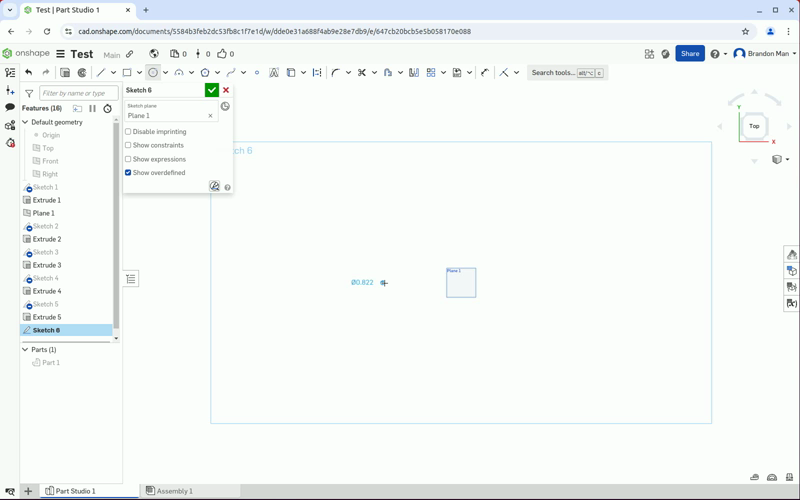
scroll(6)
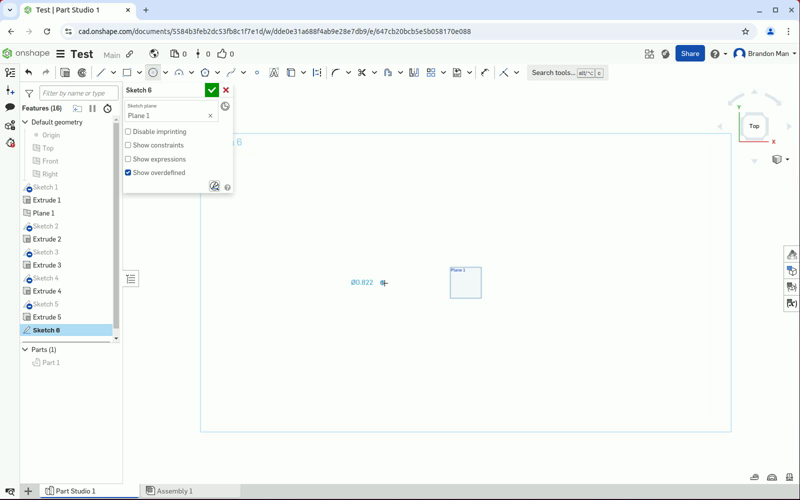
scroll(6)
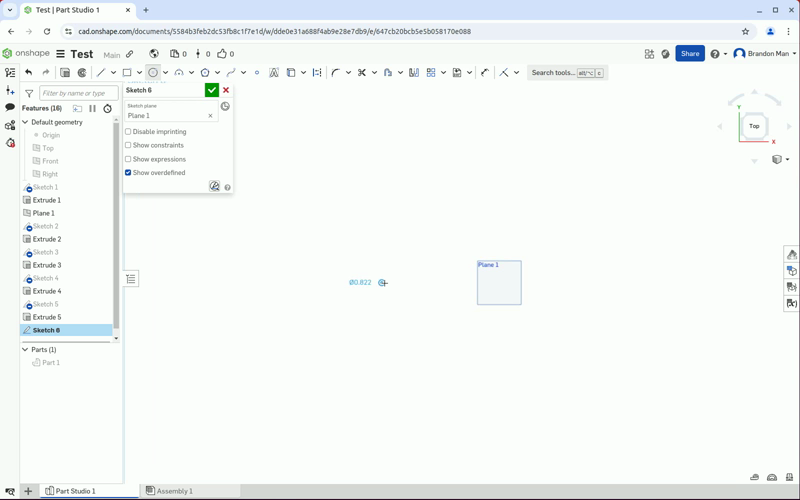
scroll(6)
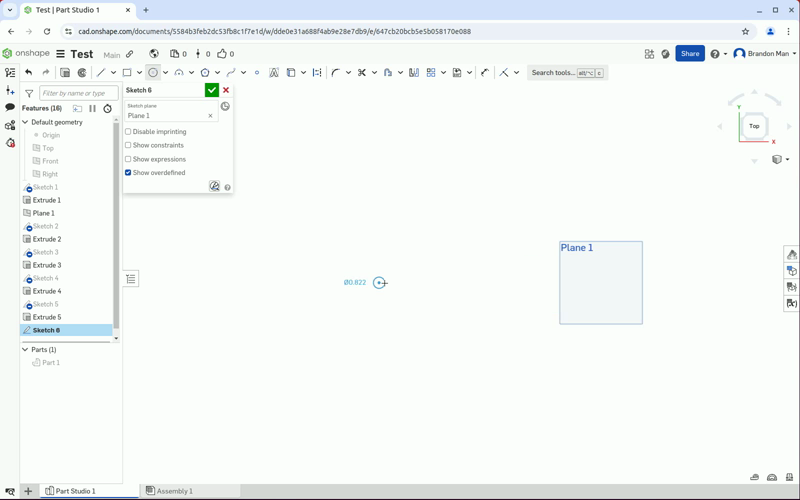
scroll(6)
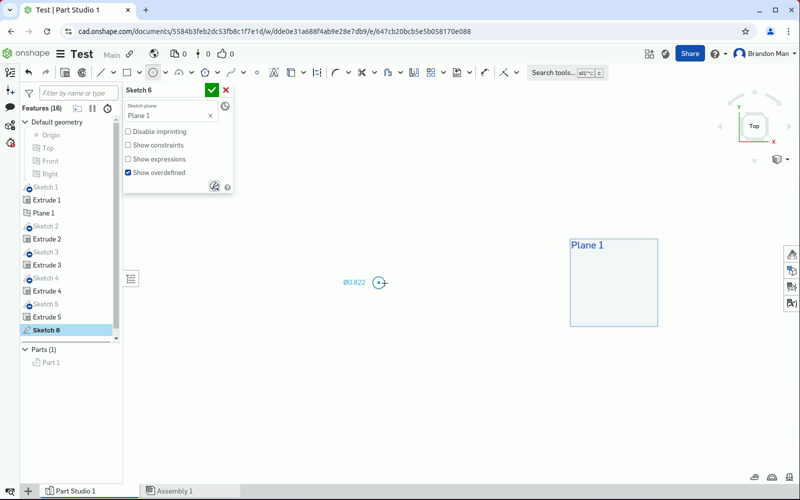
scroll(6)
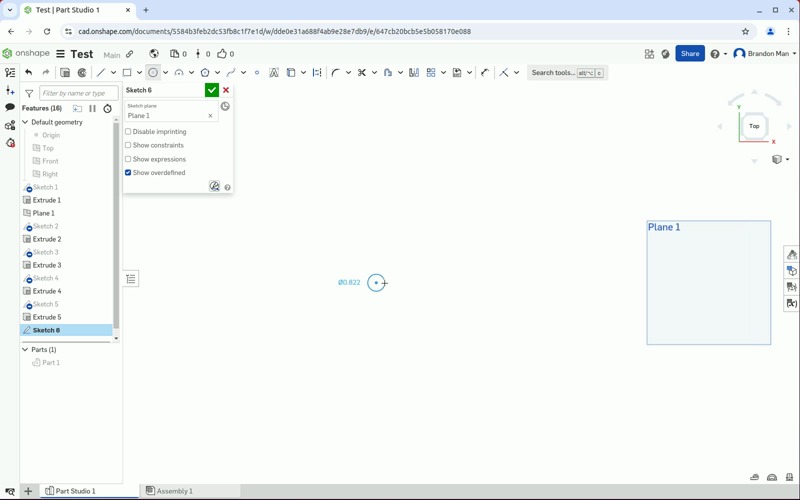
scroll(6)
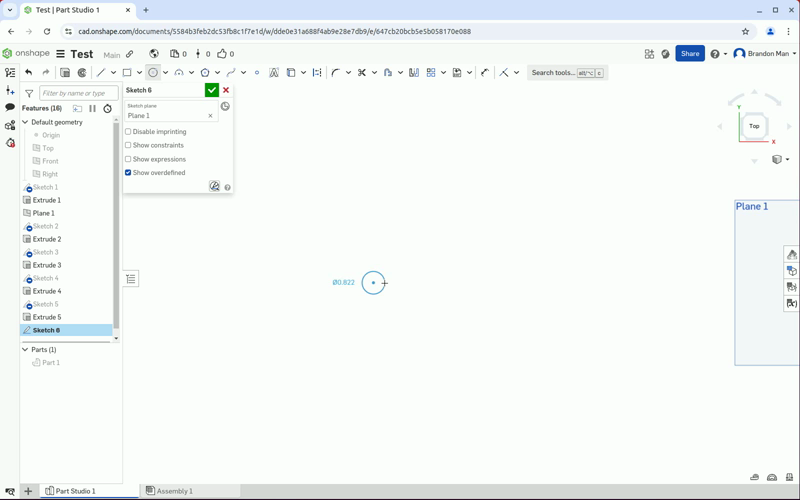
scroll(6)
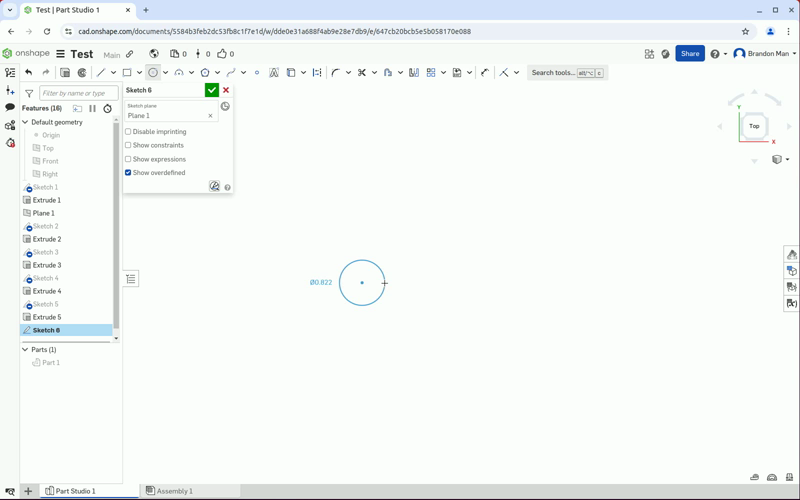
click(384, 282)
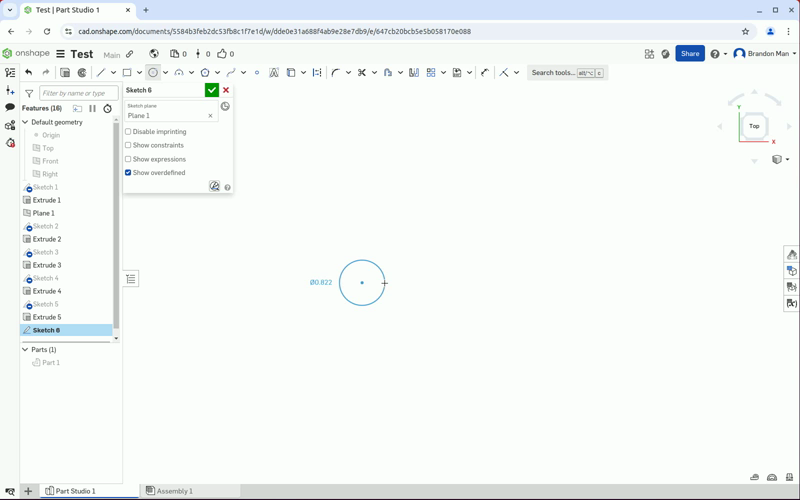
scroll(-6)
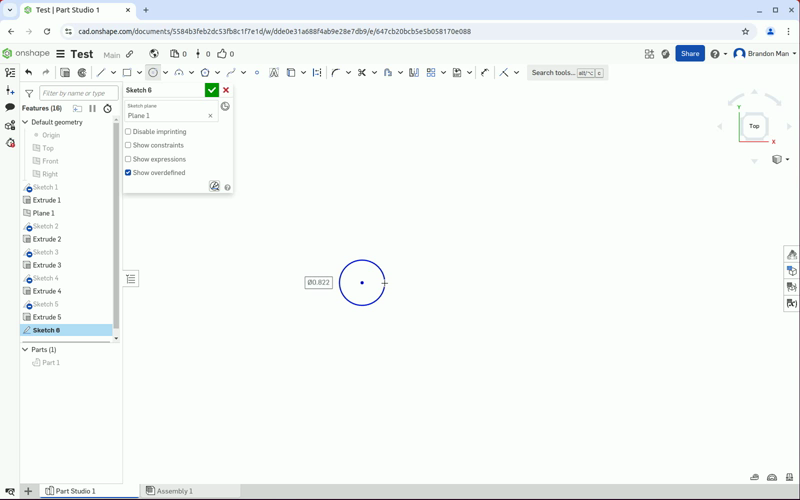
scroll(-6)
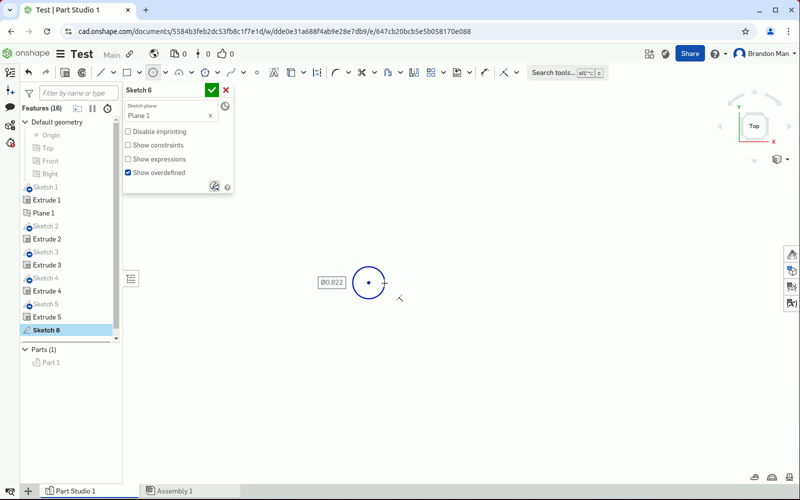
scroll(-6)
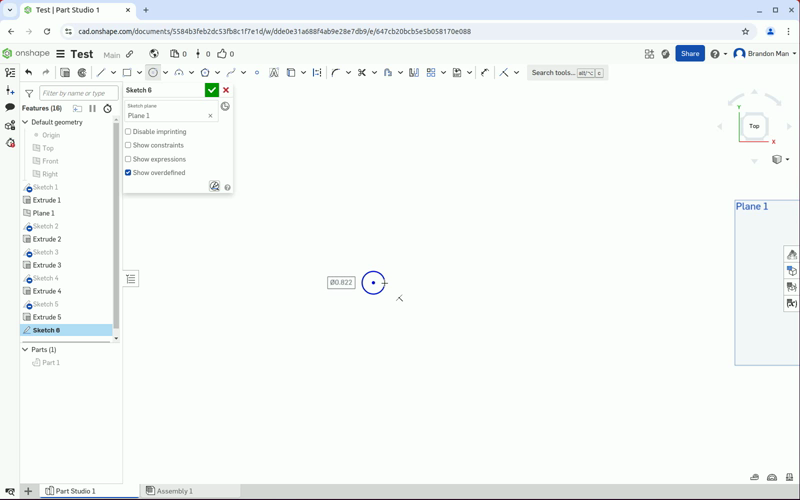
scroll(-6)
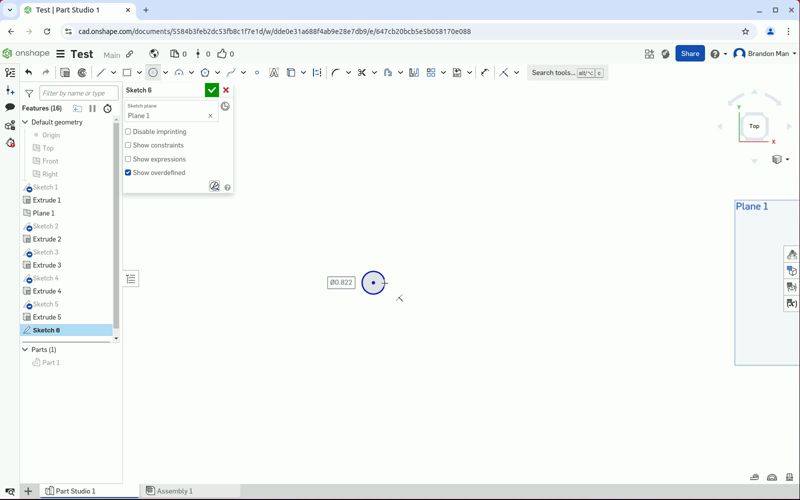
scroll(-6)
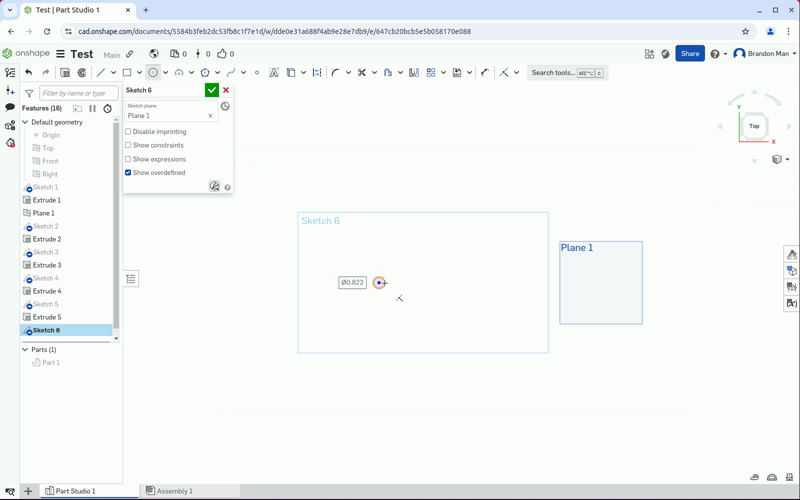
scroll(-6)
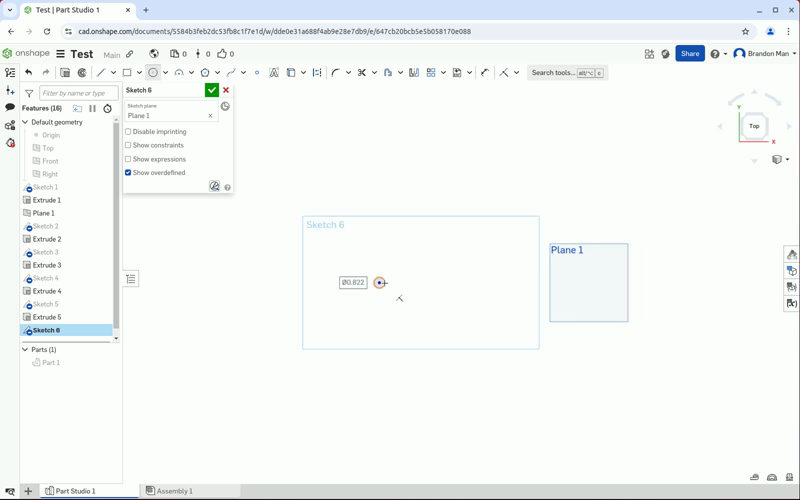
scroll(-6)
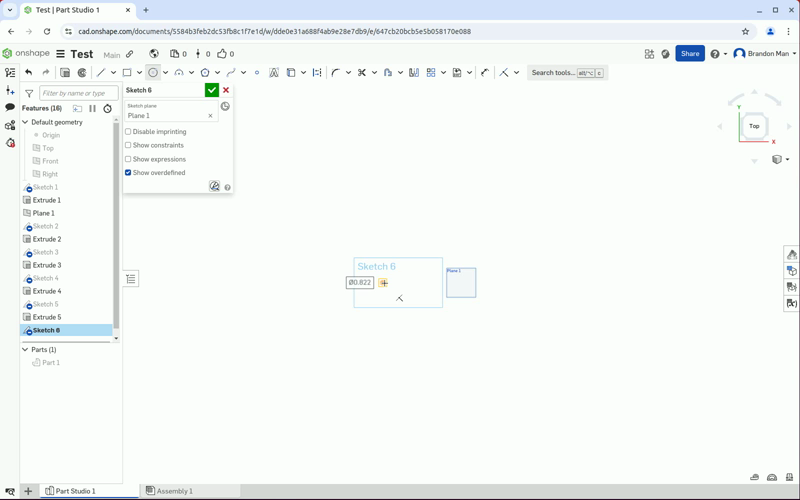
key(esc)
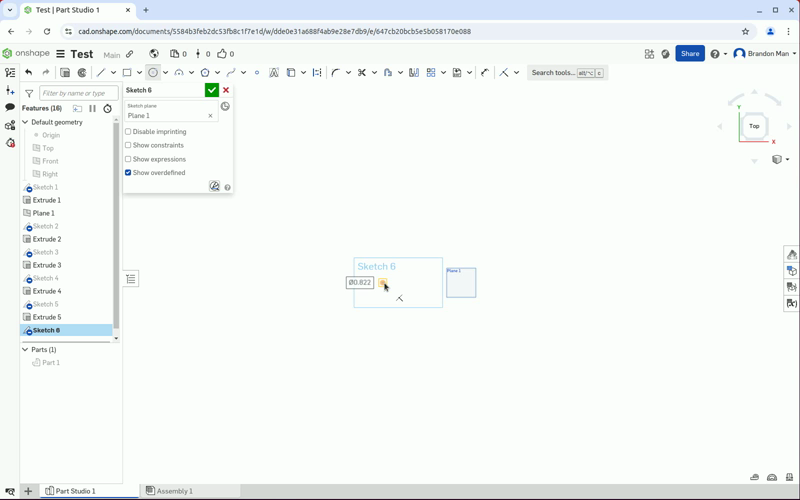
mouse_move(382, 283)
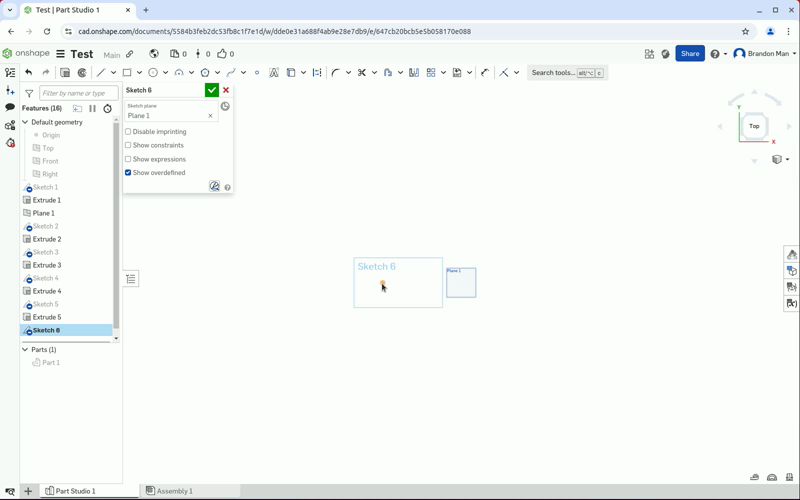
scroll(6)
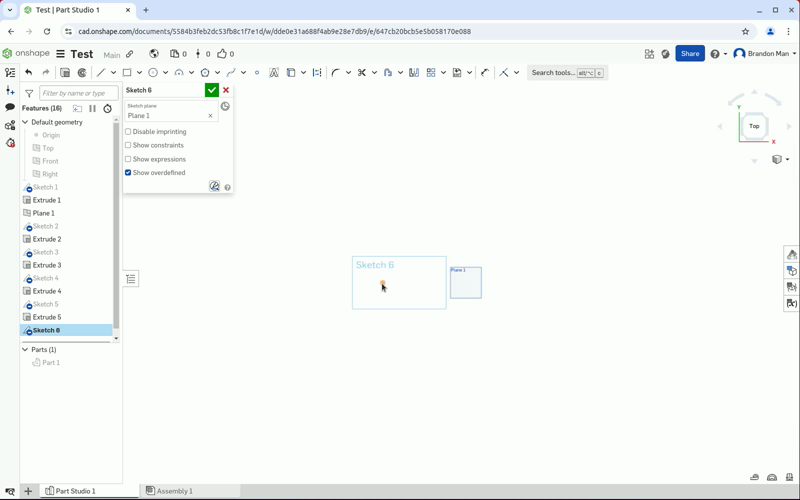
scroll(6)
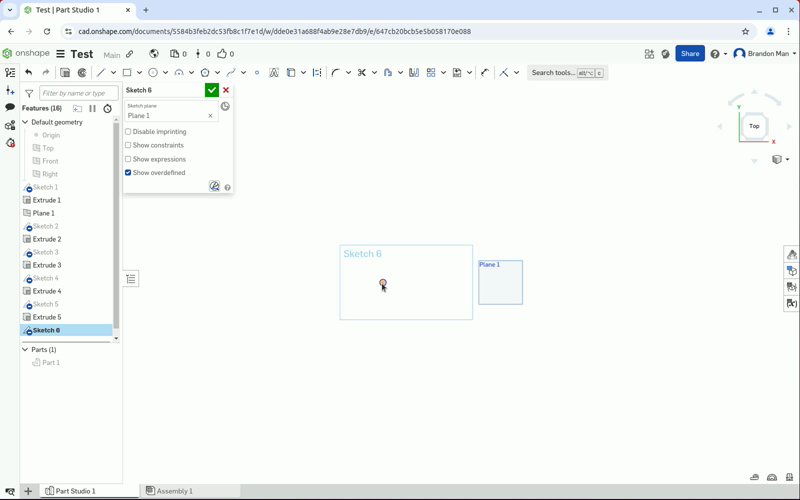
scroll(6)
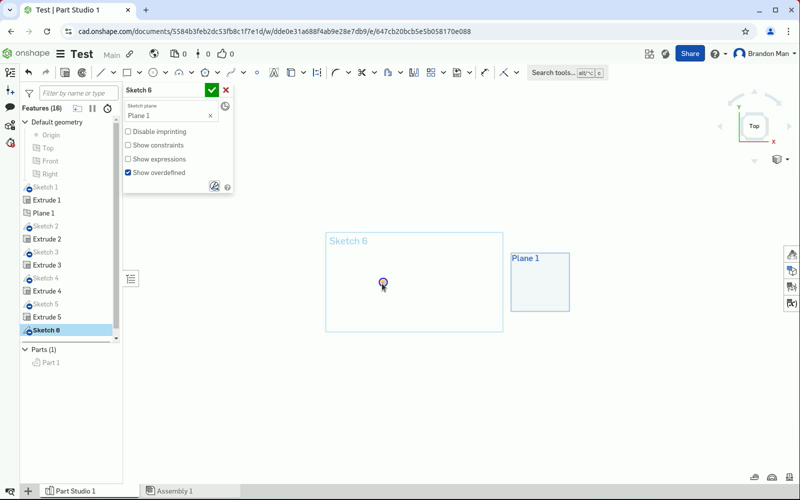
scroll(6)
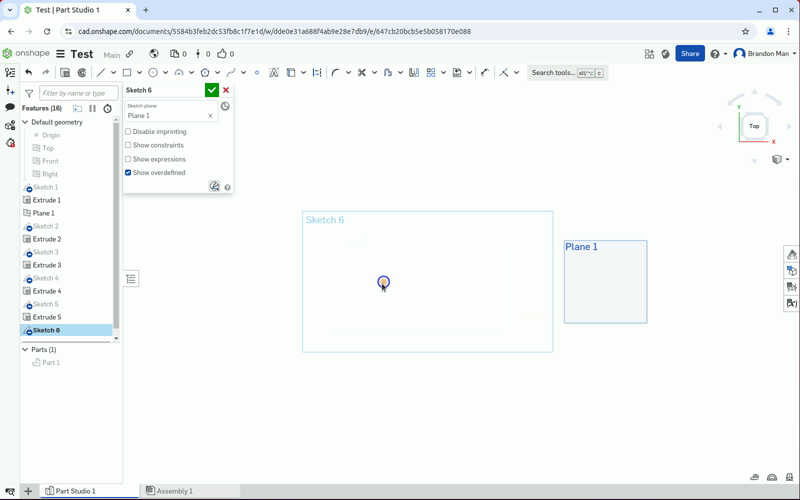
scroll(6)
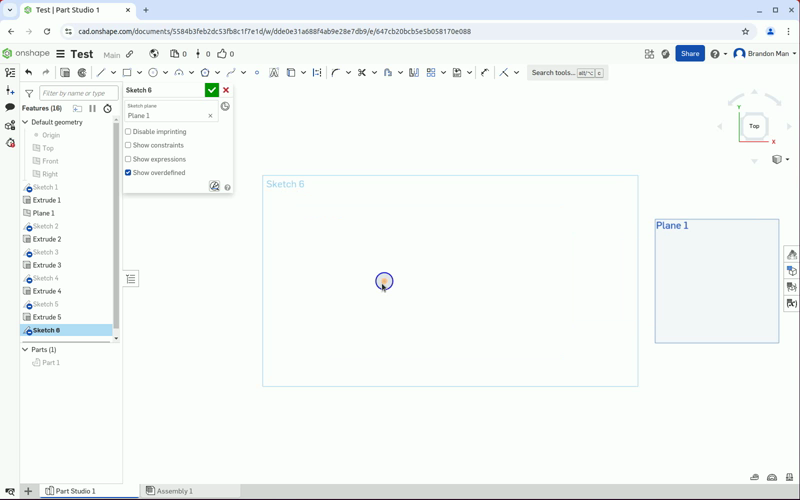
scroll(6)
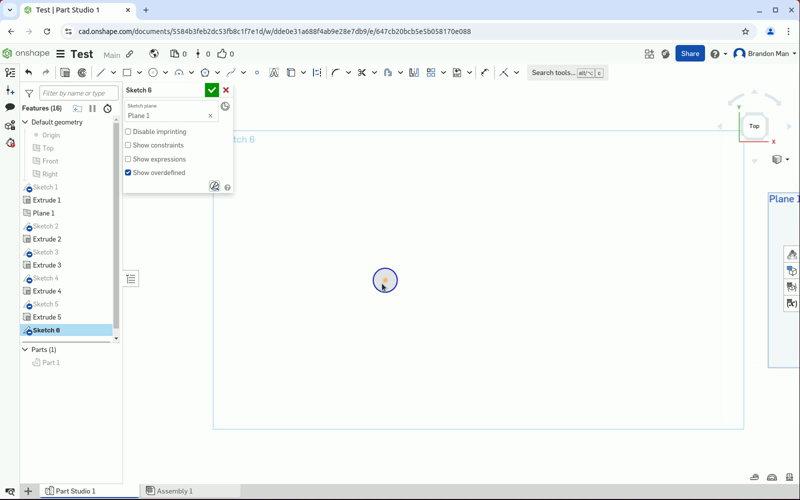
scroll(6)
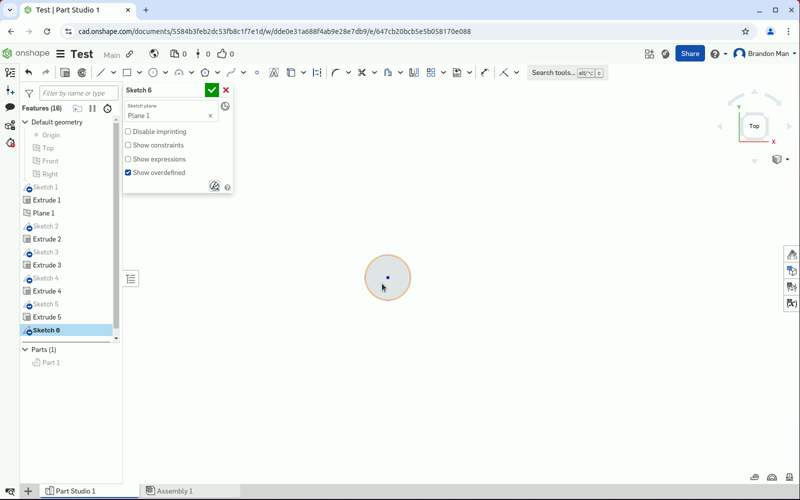
click(382, 283)
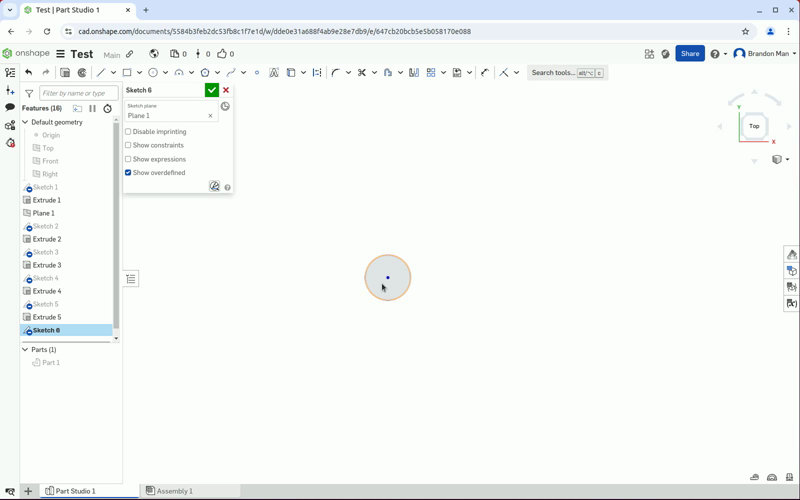
scroll(-6)
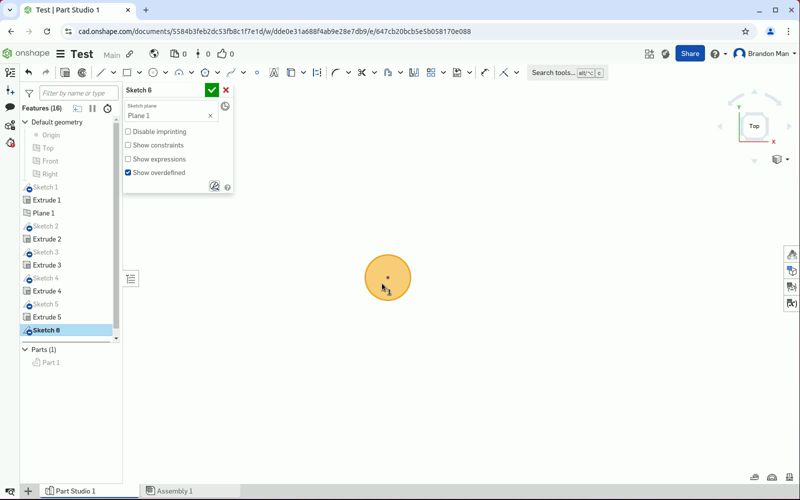
scroll(-6)
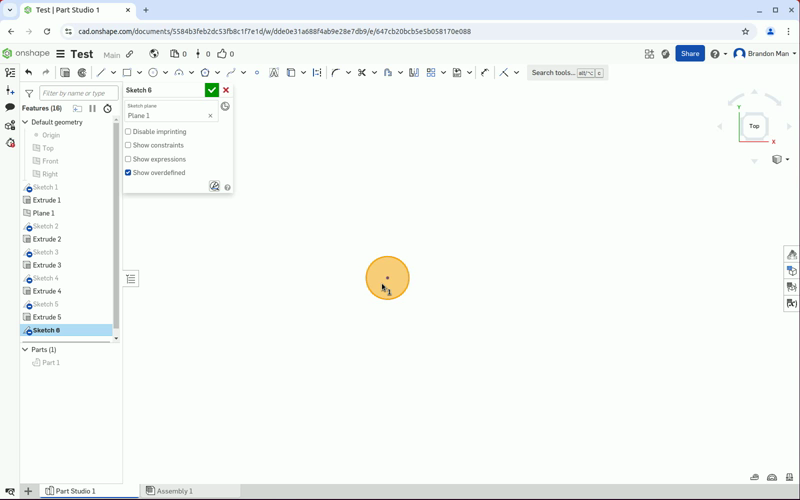
scroll(-6)
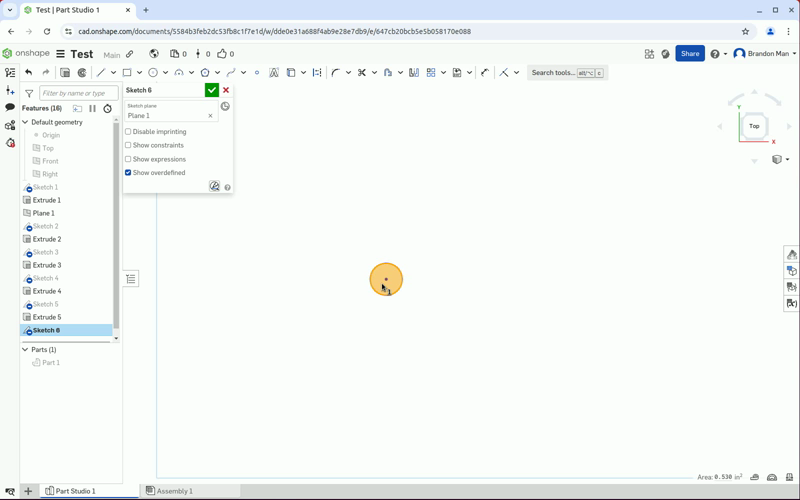
scroll(-6)
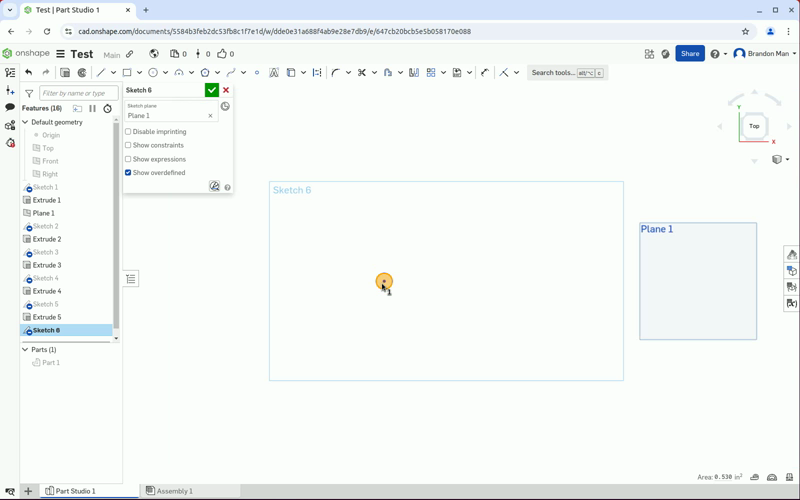
scroll(-6)
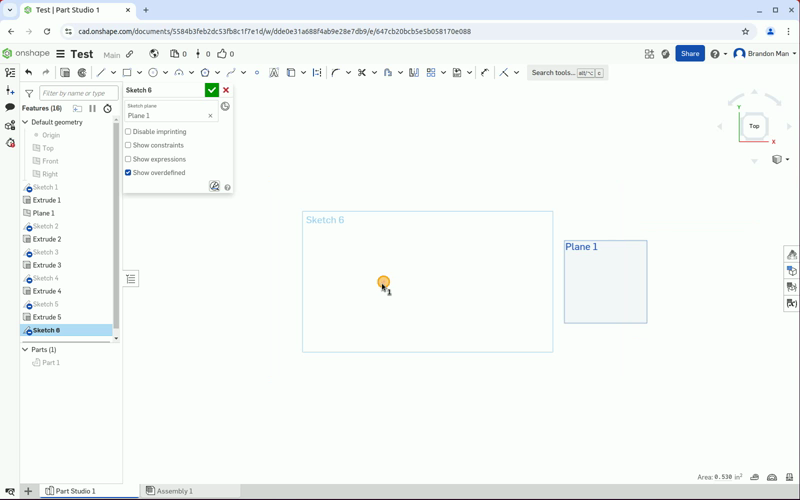
scroll(-6)
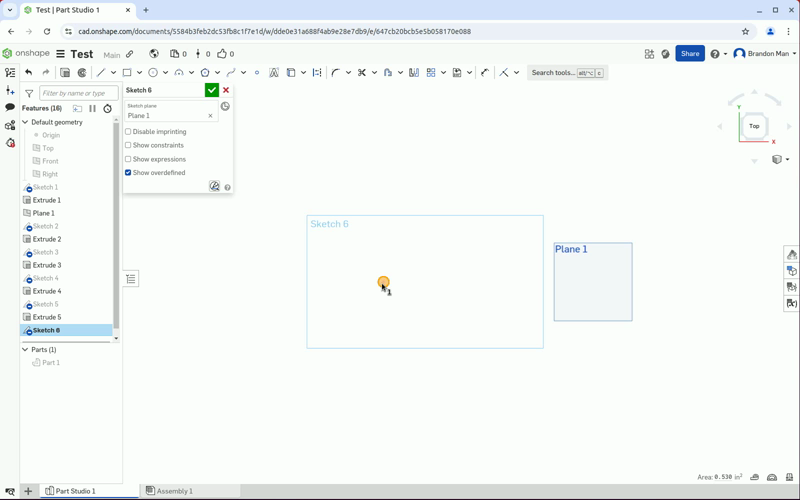
scroll(-6)
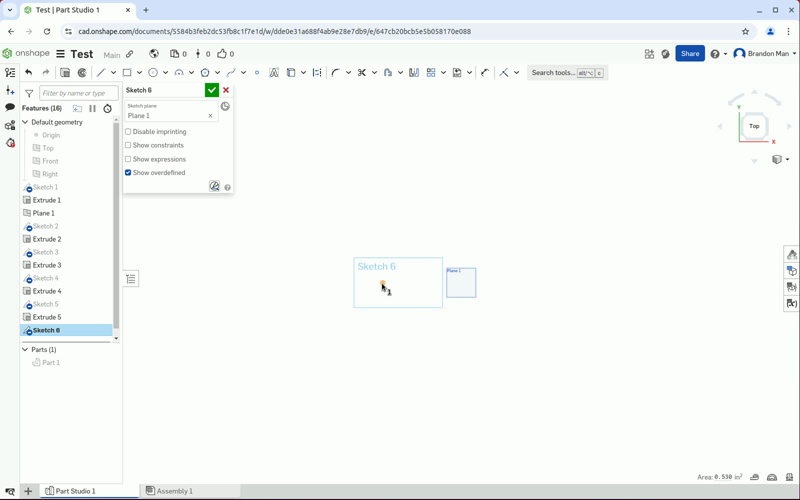
mouse_move(73, 352)
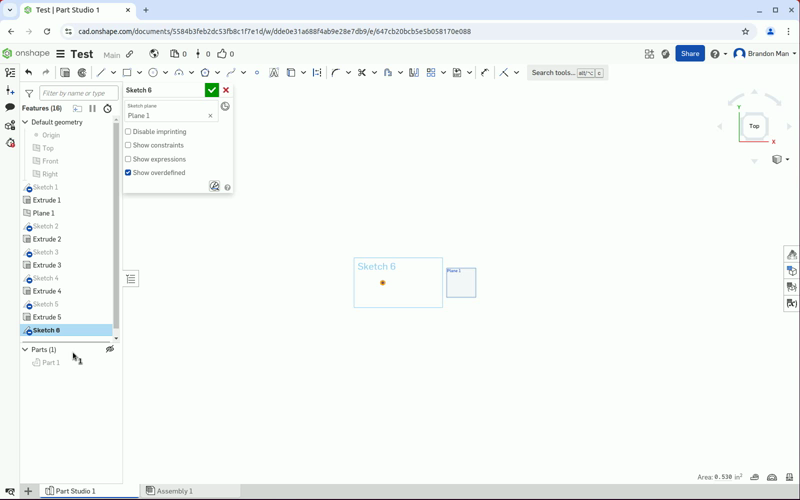
key(shift+y)
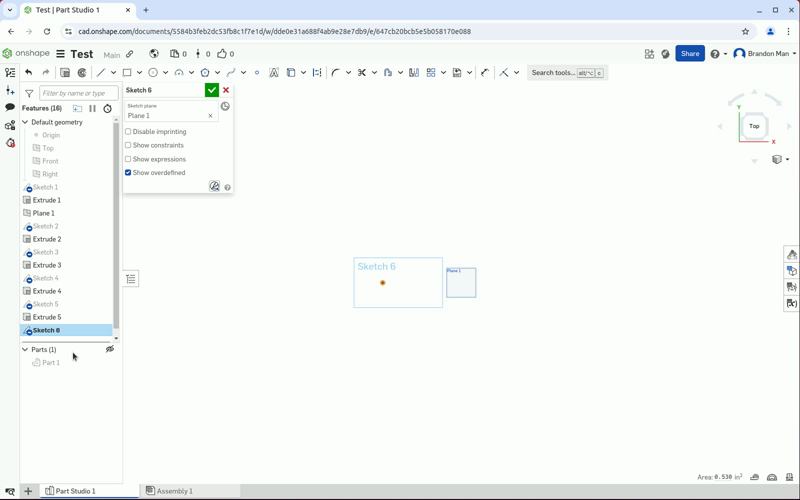
key(shift+e)
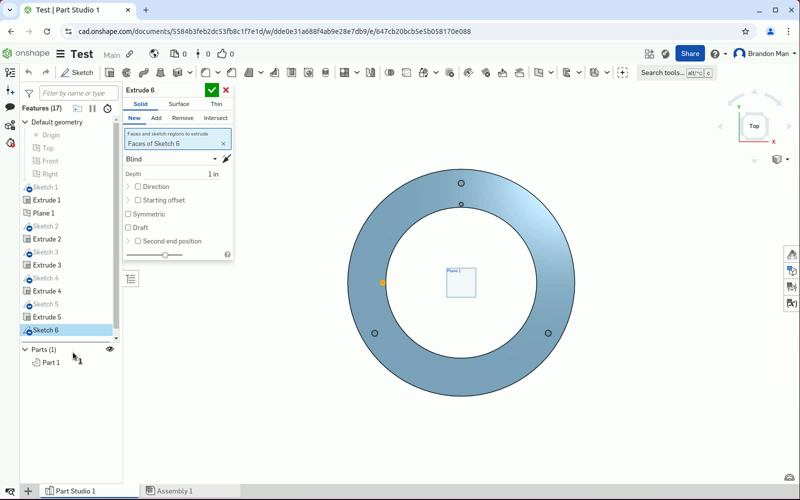
mouse_move(143, 106)
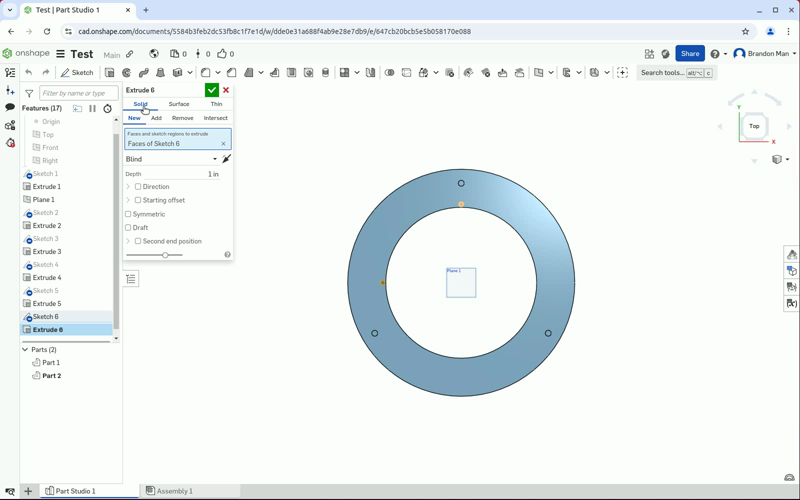
click(143, 106)
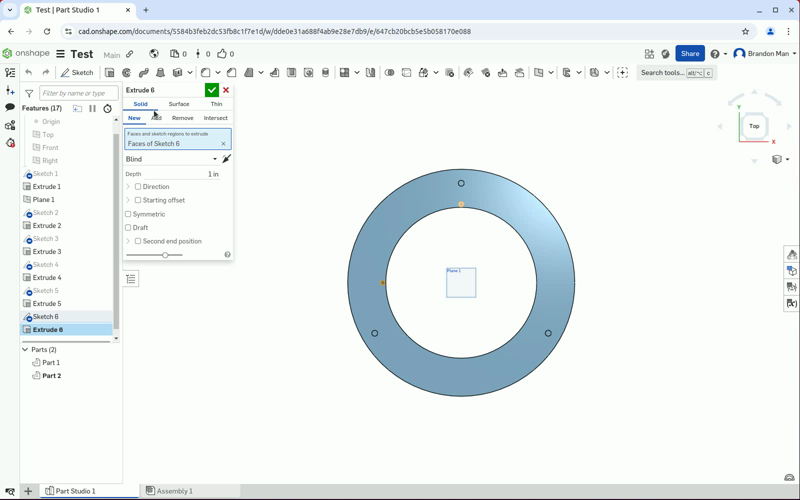
mouse_move(186, 120)
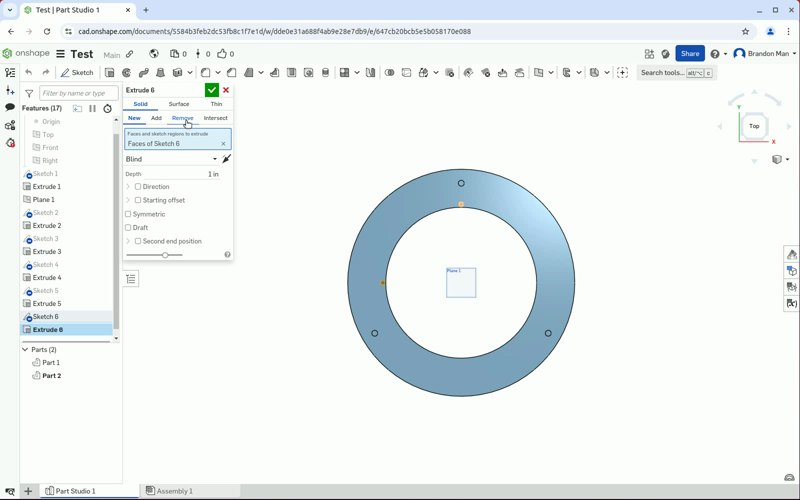
click(186, 120)
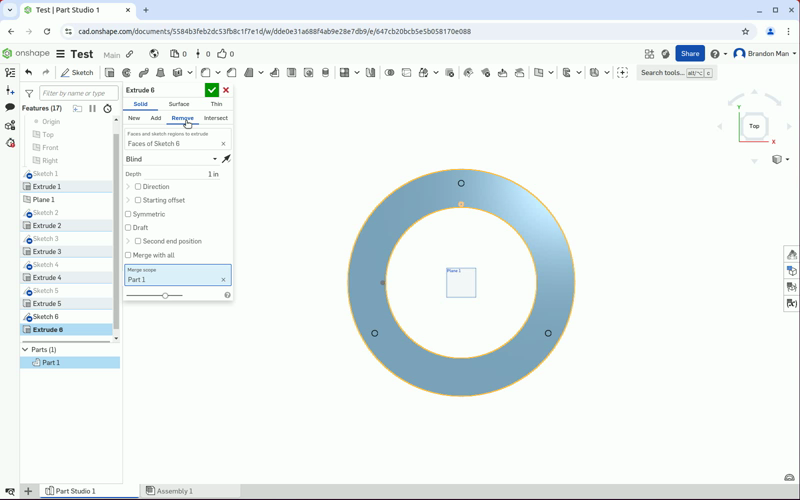
key(tab, 4)
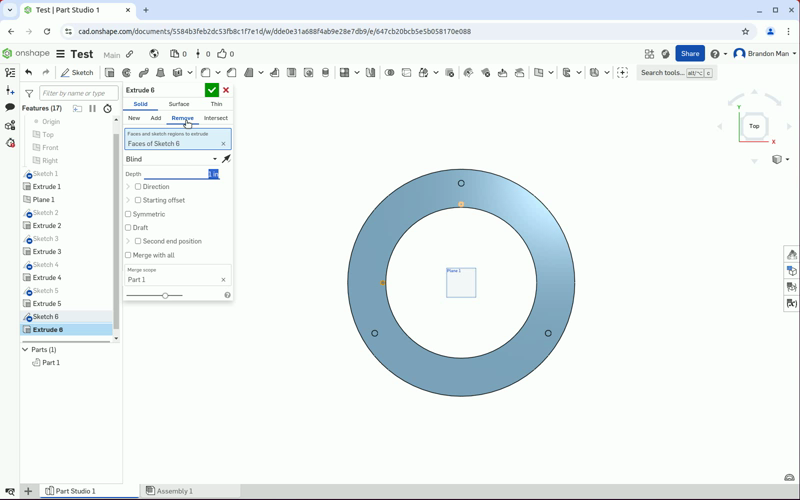
text(0.241)
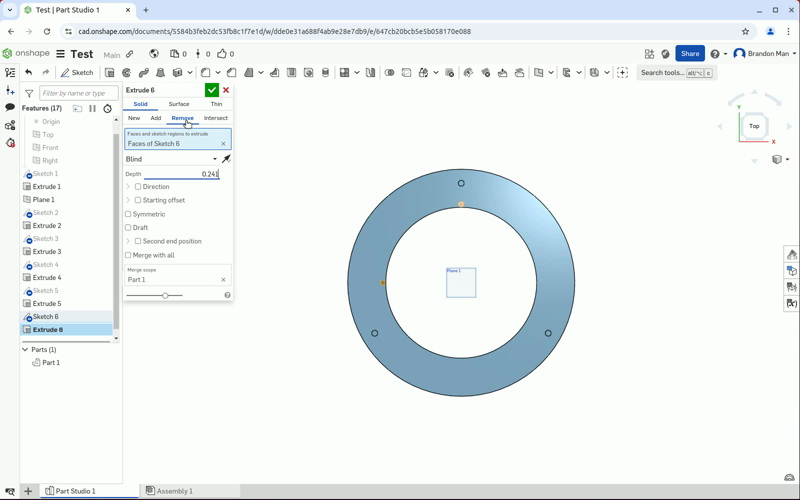
key(tab, 6)
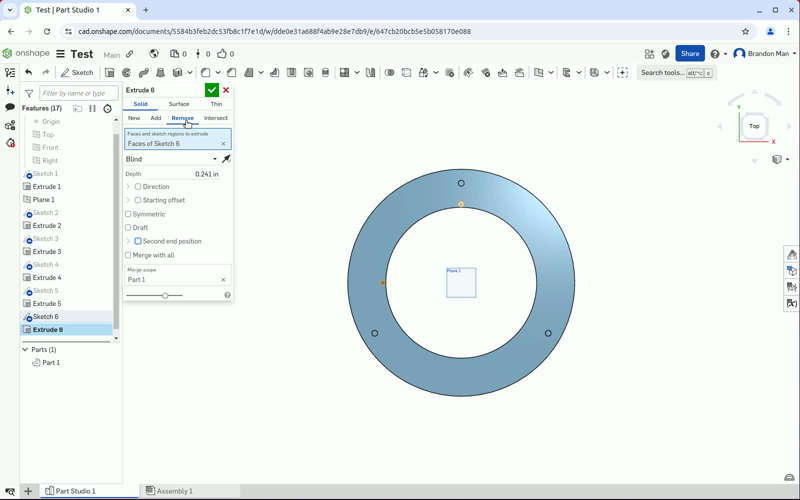
key(space)
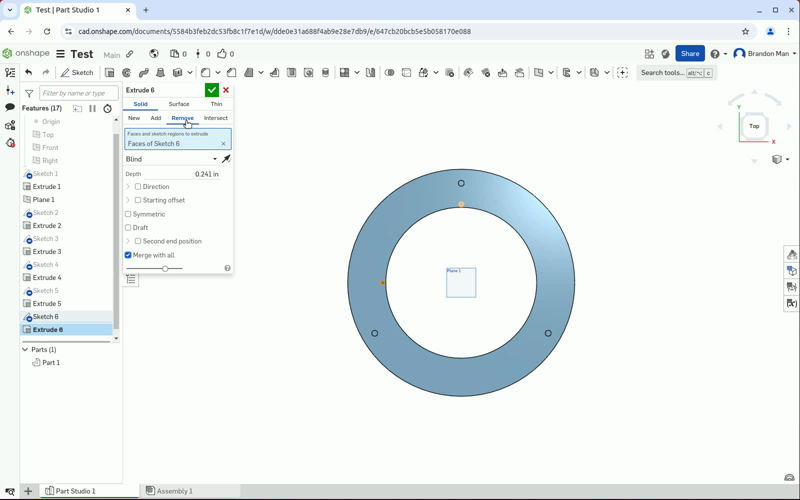
key(enter)
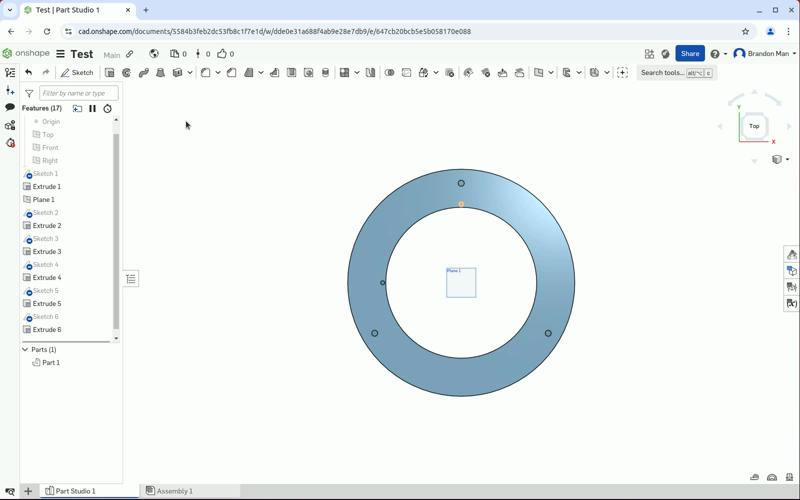
key(shift+h)
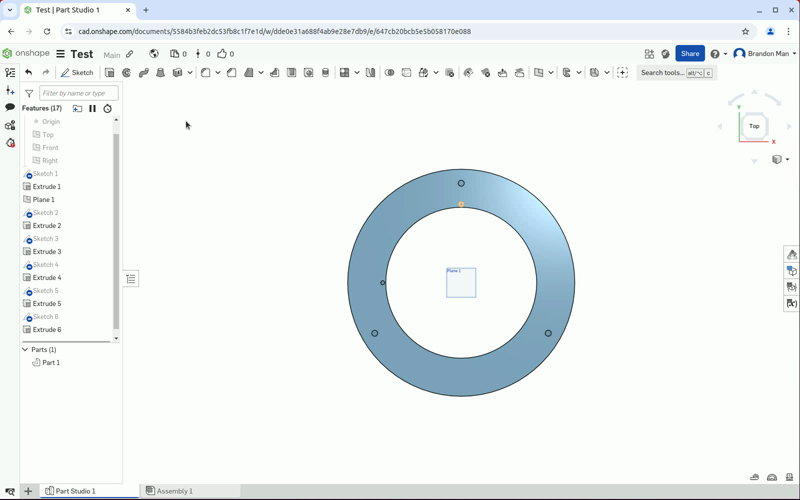
key(shift+h)
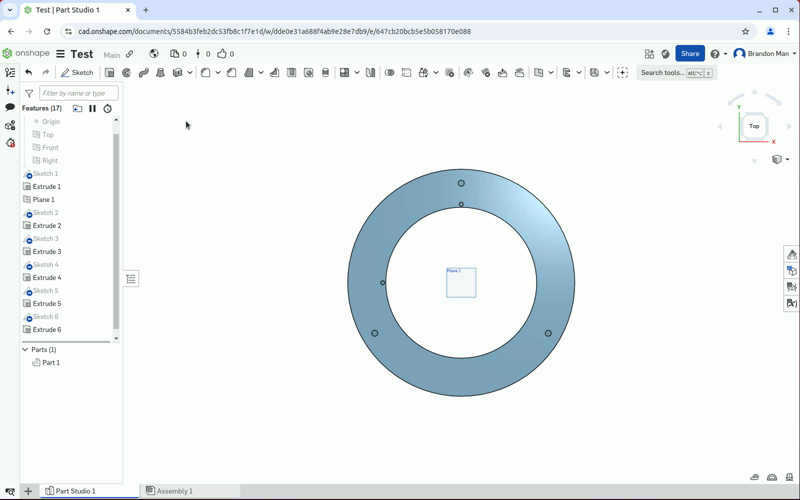
mouse_move(69, 176)
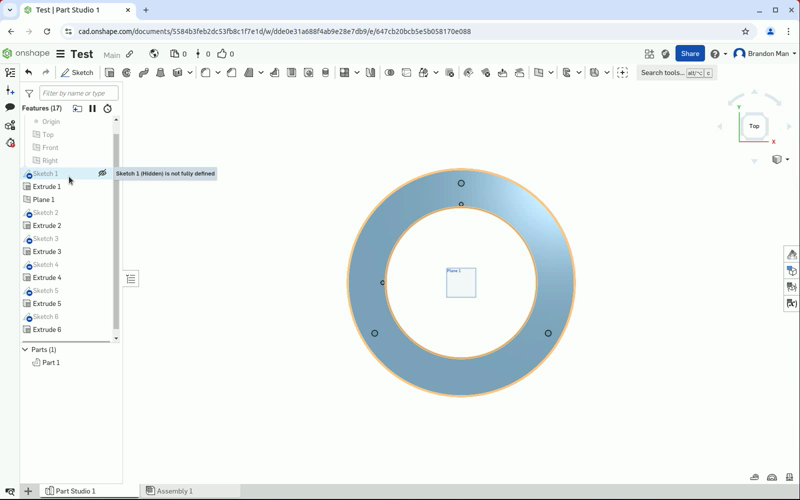
click(69, 176)
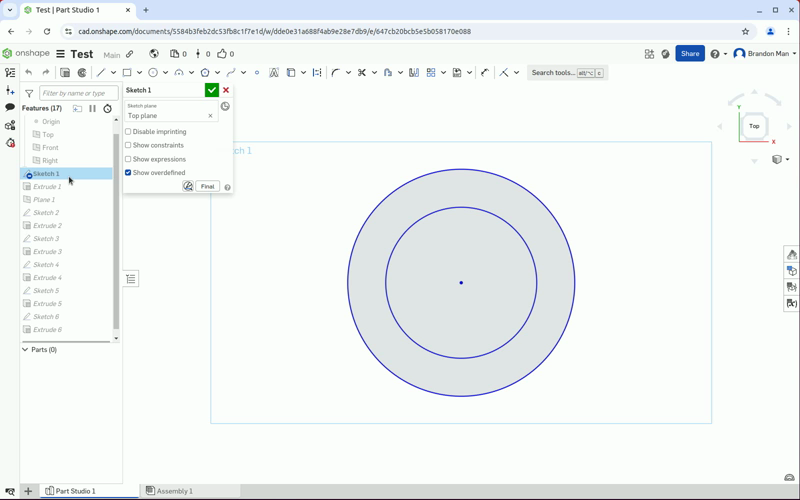
mouse_move(229, 92)
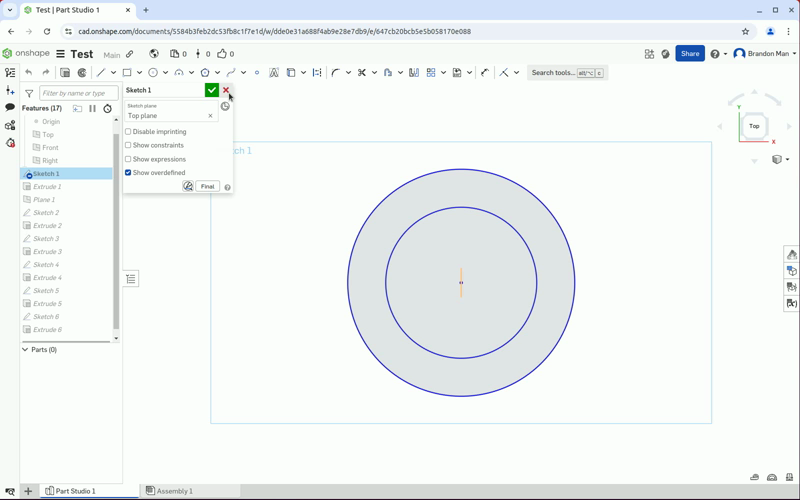
click(229, 92)
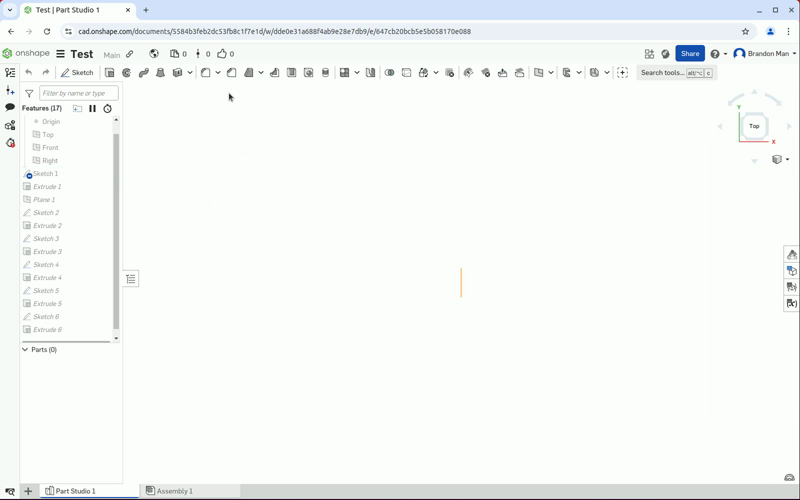
key(shift+s)
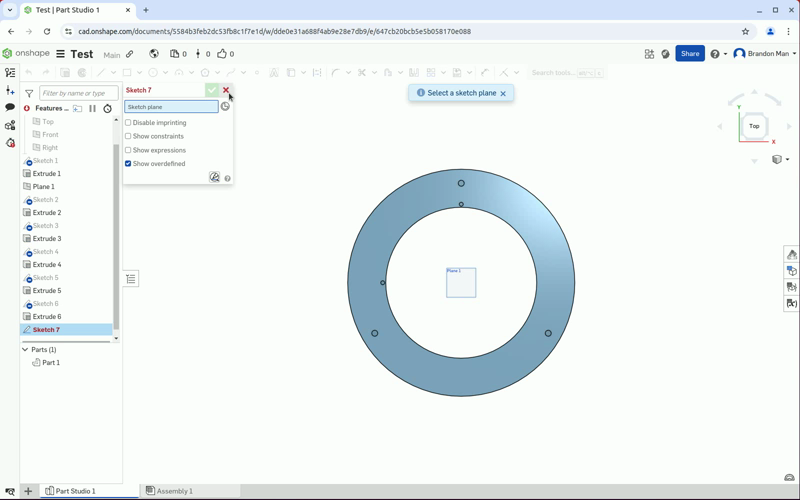
mouse_move(69, 189)
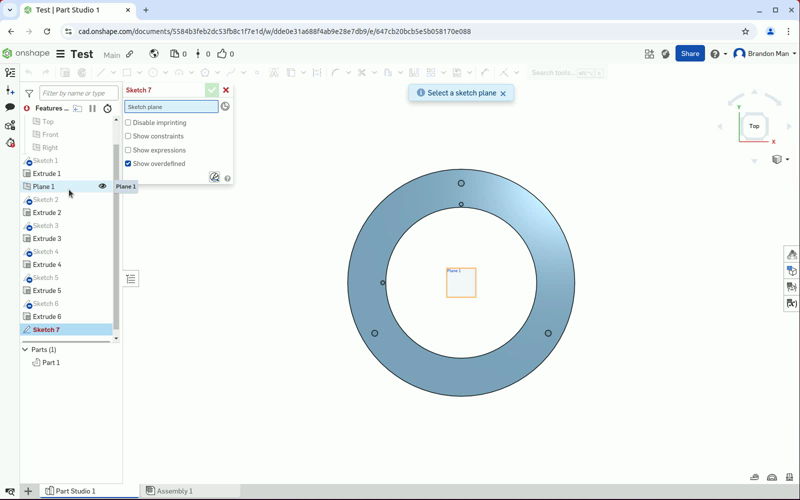
click(69, 189)
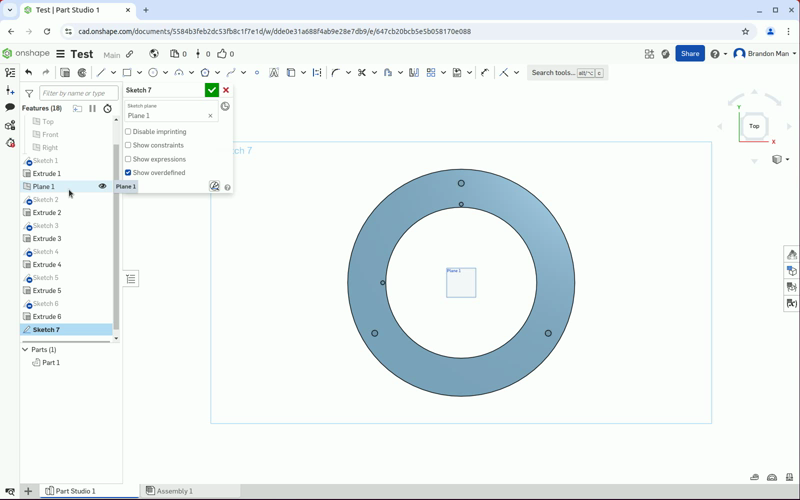
mouse_move(73, 352)
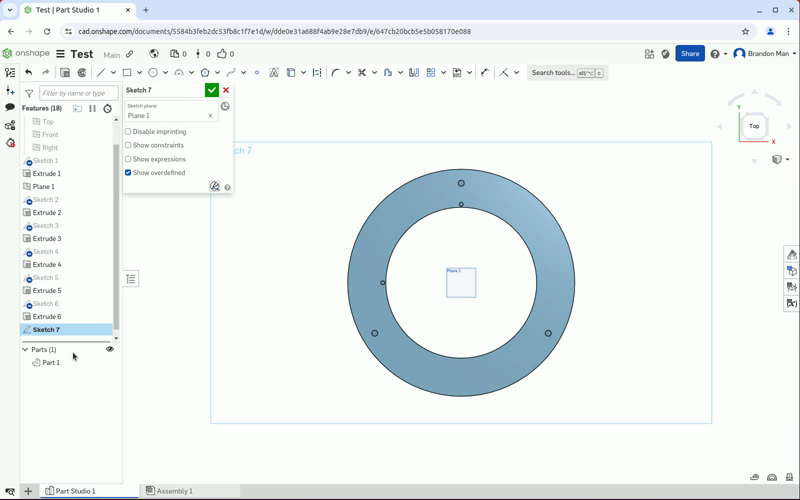
key(y)
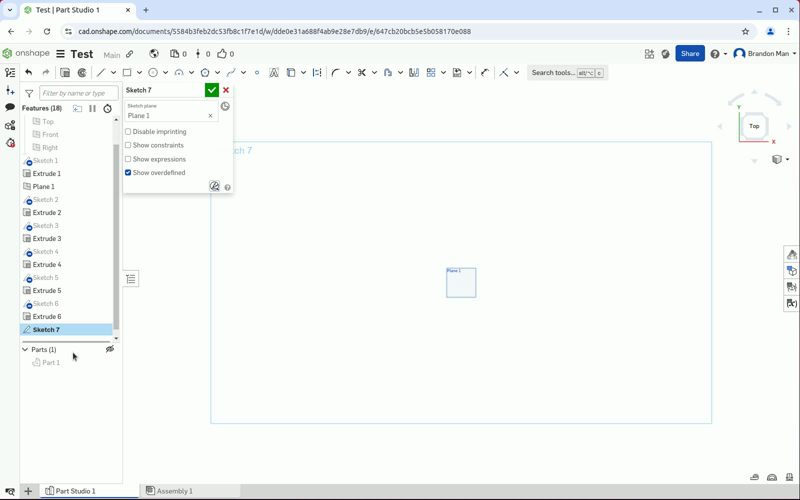
key(c)
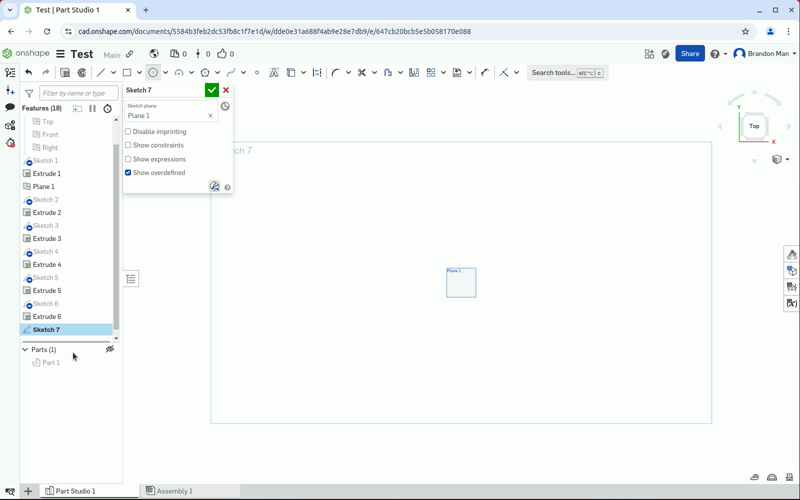
key_down(shift)
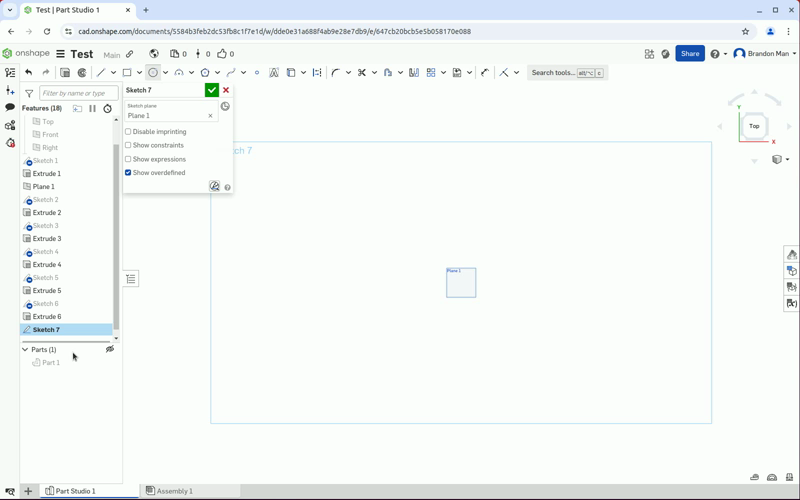
mouse_move(461, 361)
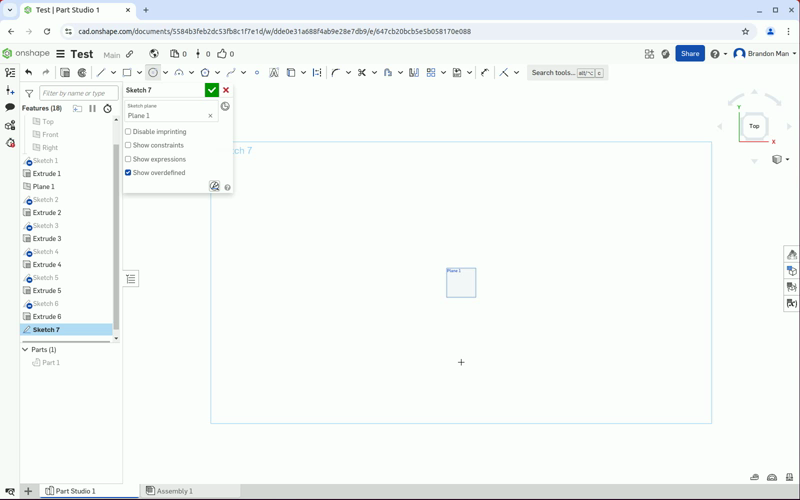
click(461, 361)
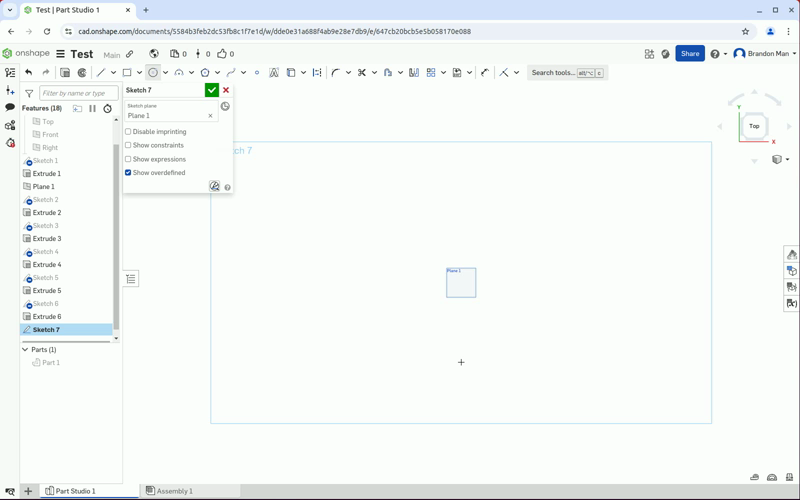
key_up(shift)
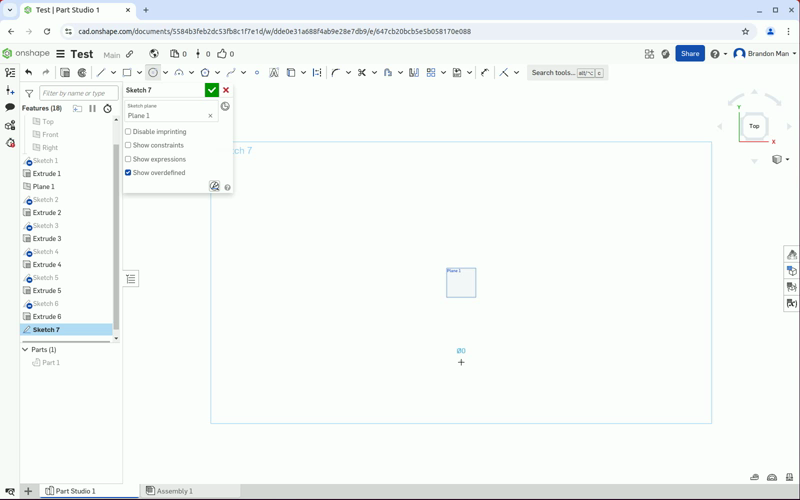
mouse_move(463, 361)
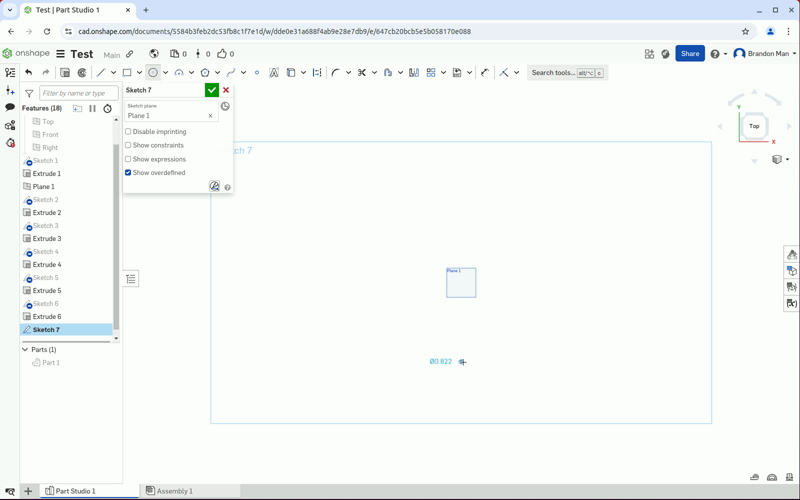
scroll(6)
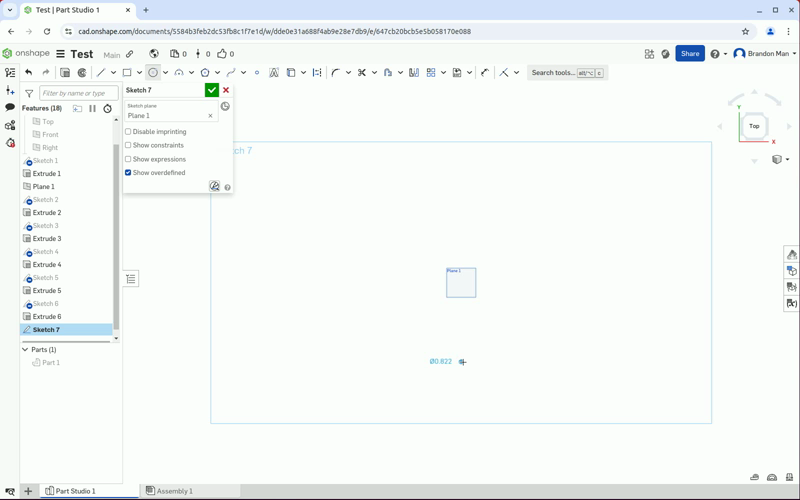
scroll(6)
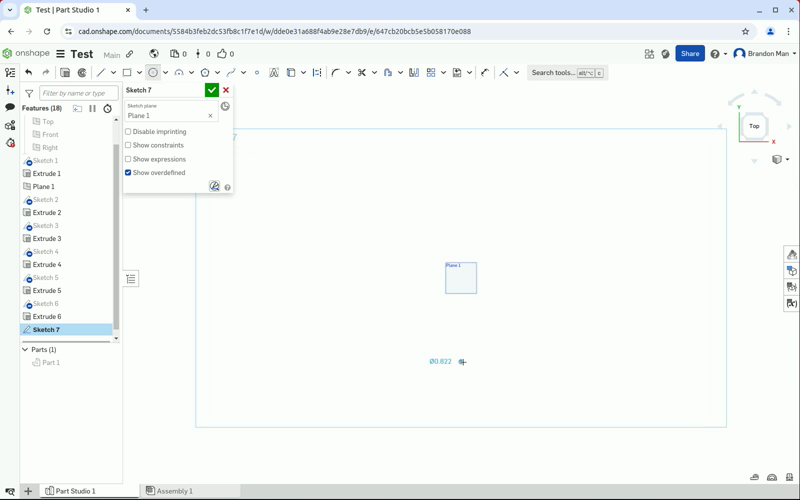
scroll(6)
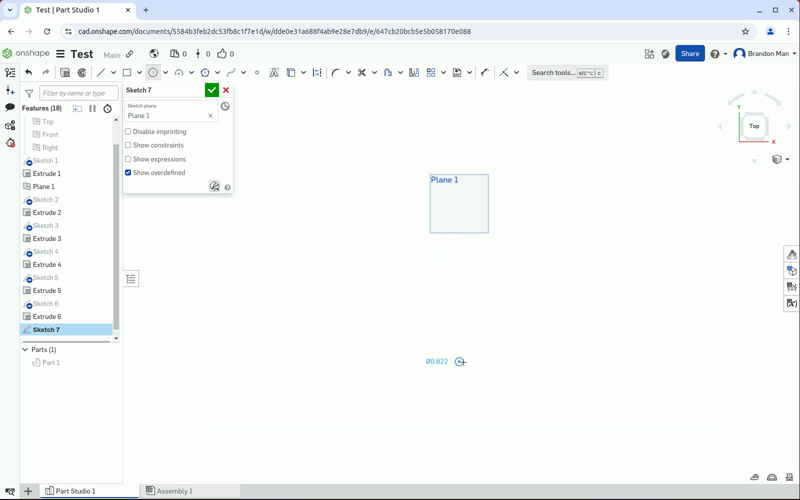
scroll(6)
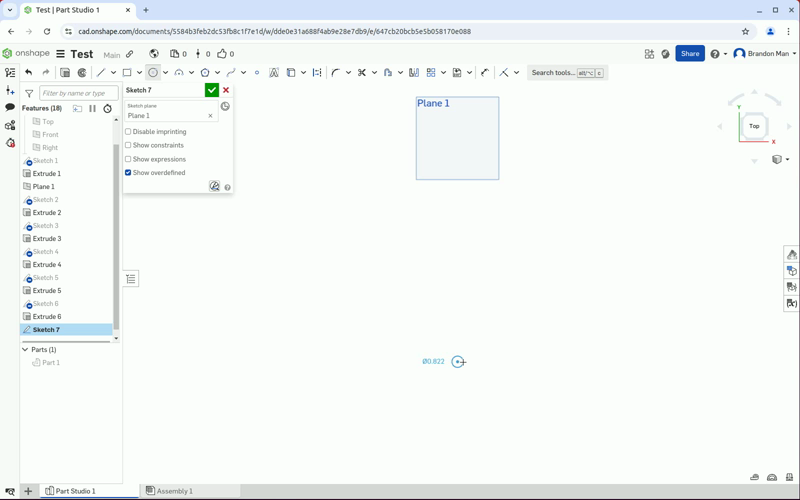
scroll(6)
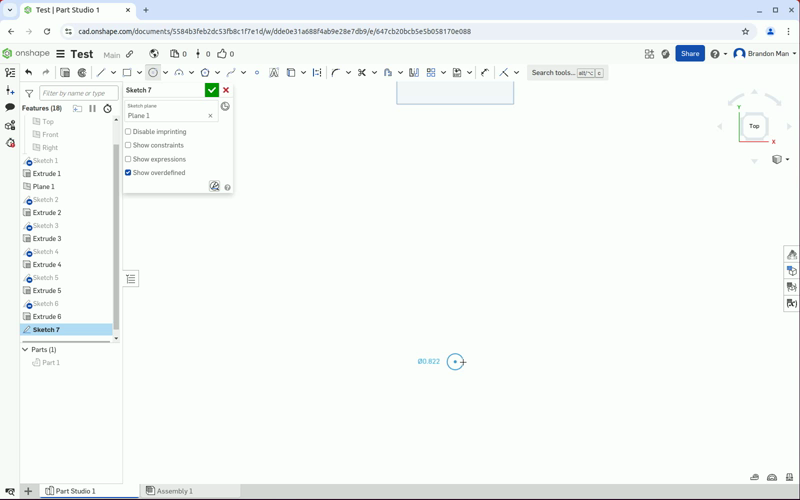
scroll(6)
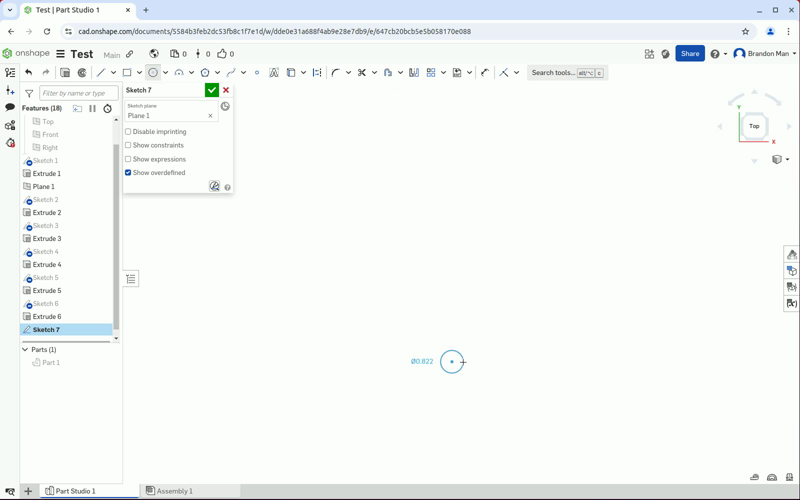
scroll(6)
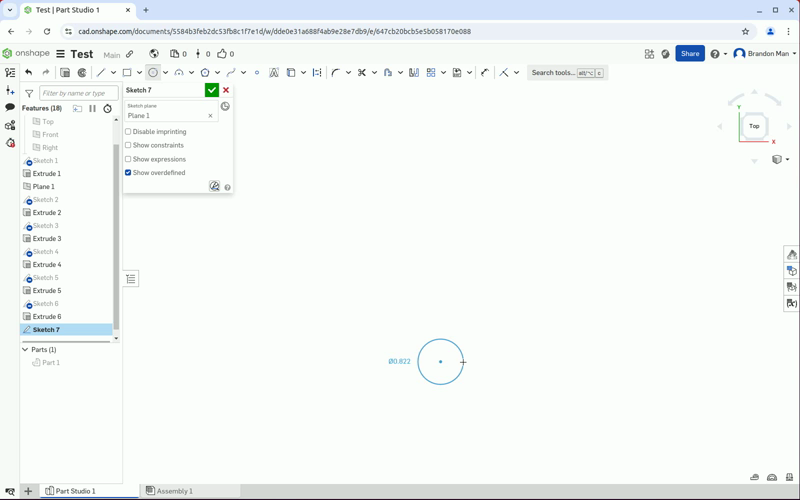
click(463, 361)
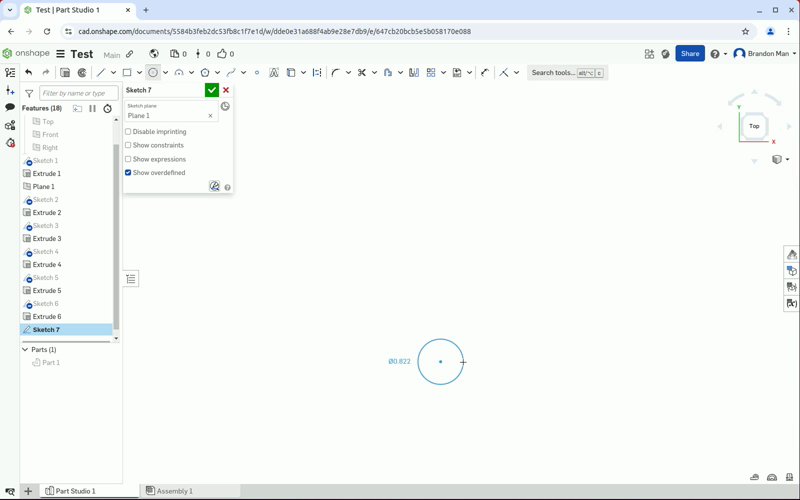
scroll(-6)
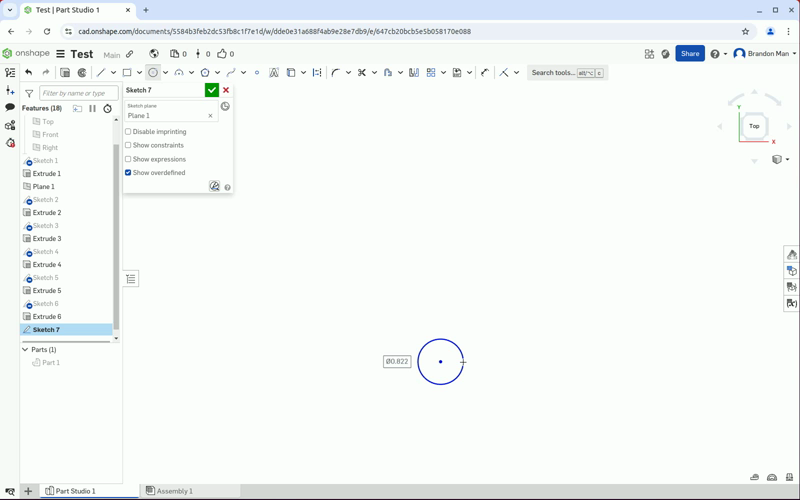
scroll(-6)
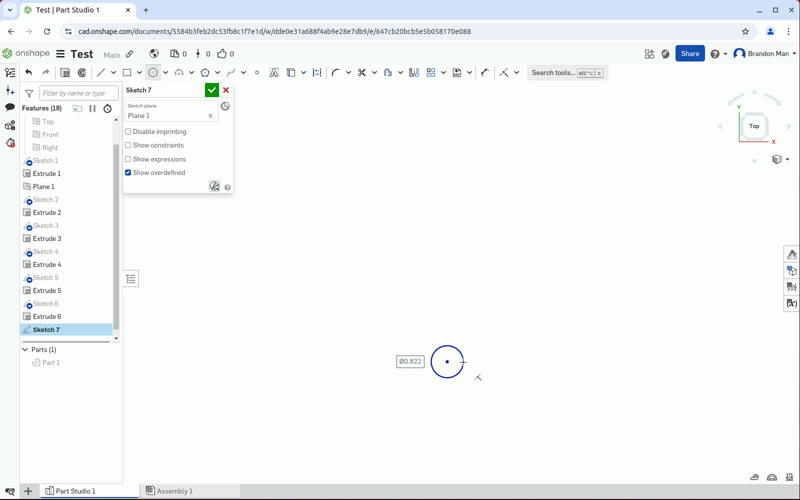
scroll(-6)
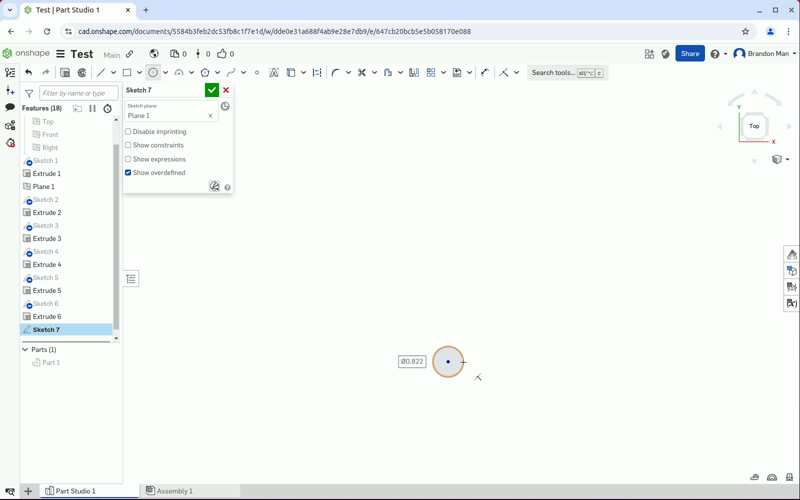
scroll(-6)
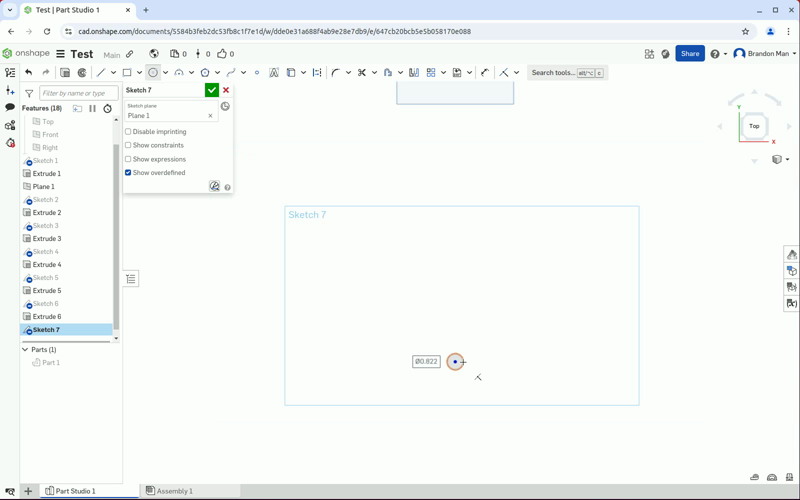
scroll(-6)
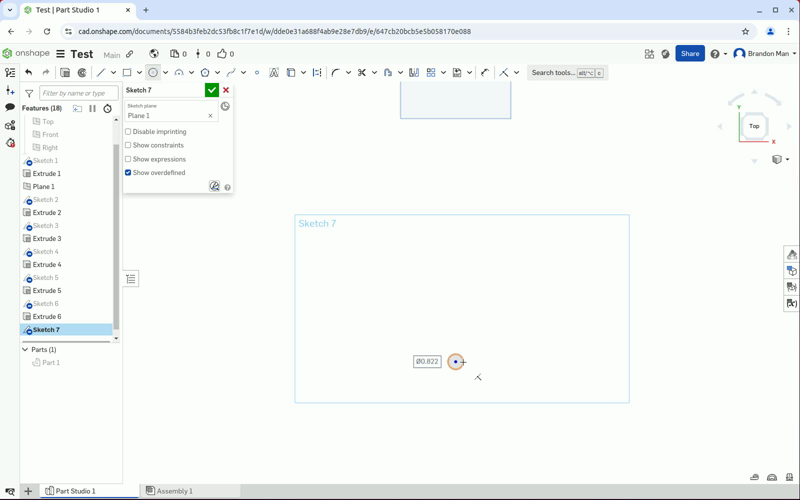
scroll(-6)
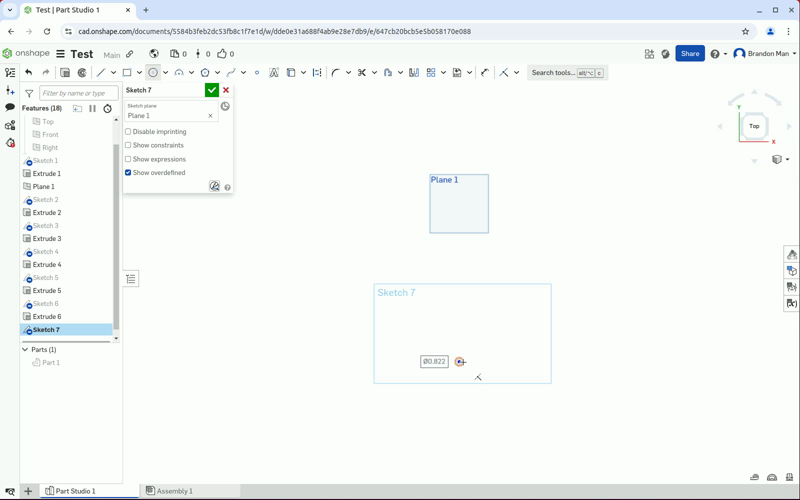
scroll(-6)
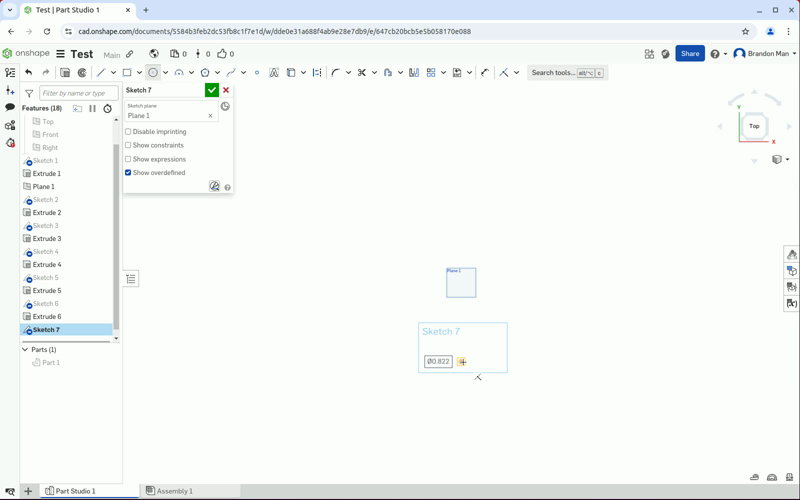
key(esc)
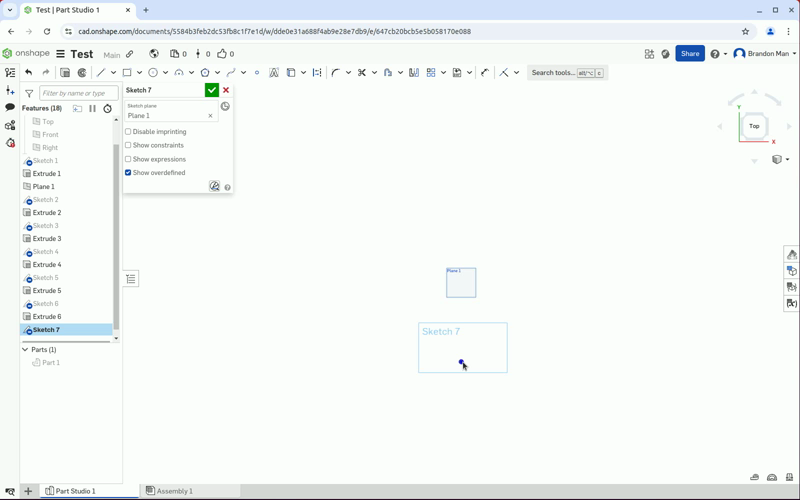
mouse_move(461, 359)
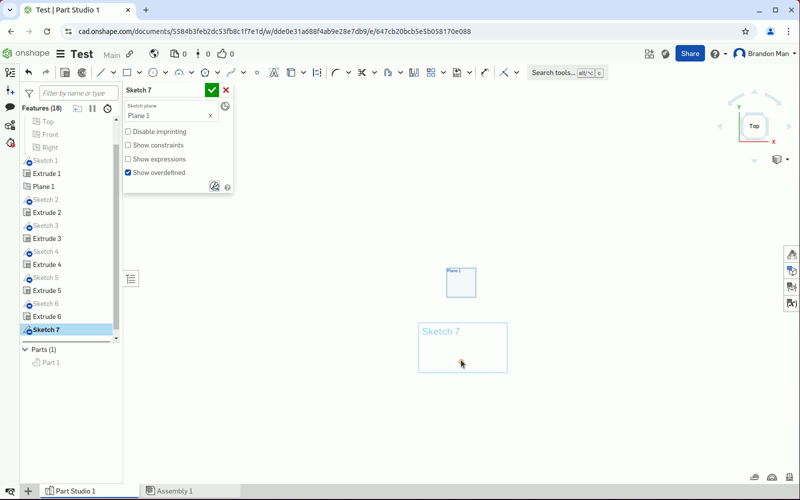
scroll(6)
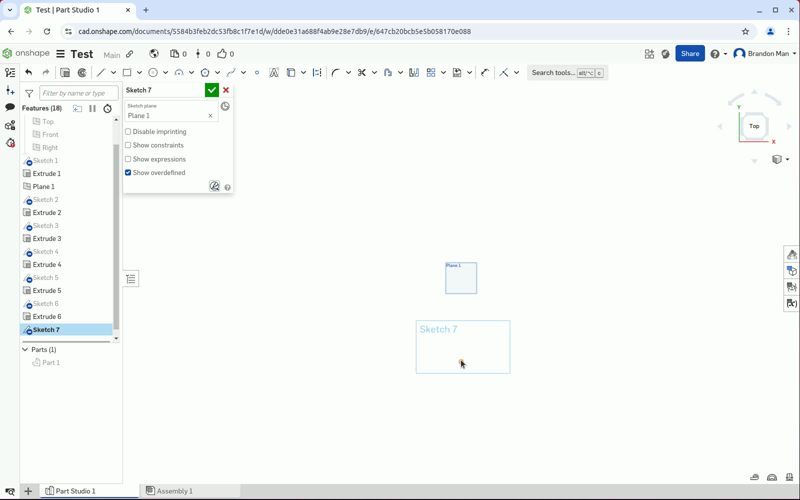
scroll(6)
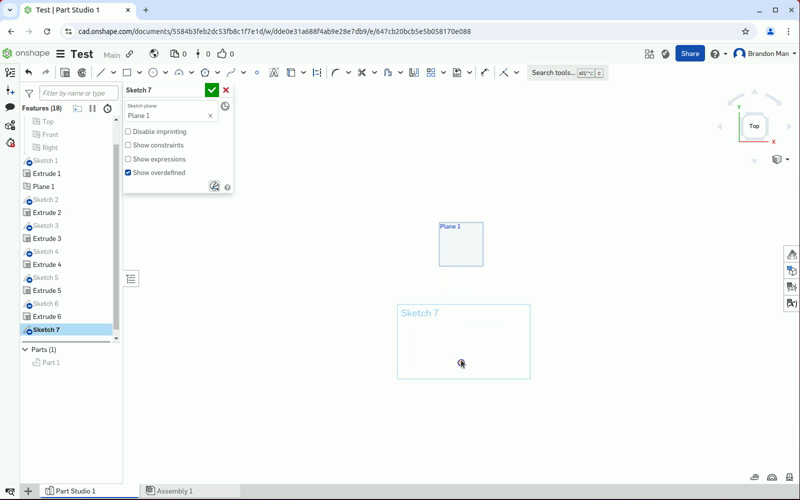
scroll(6)
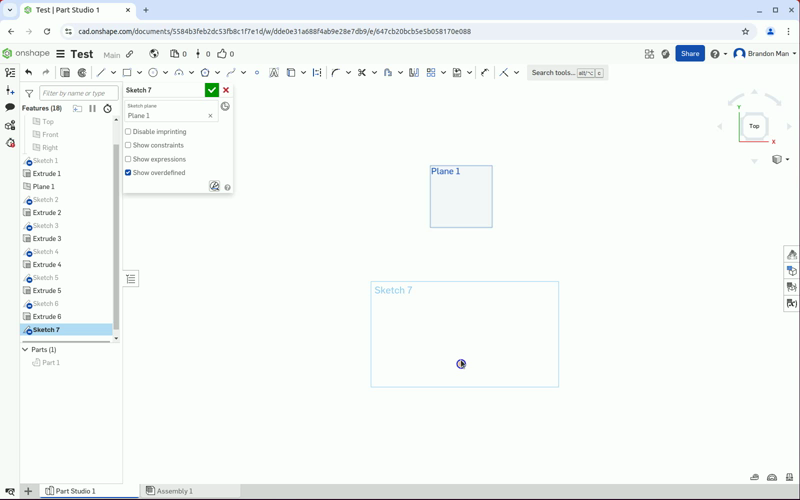
scroll(6)
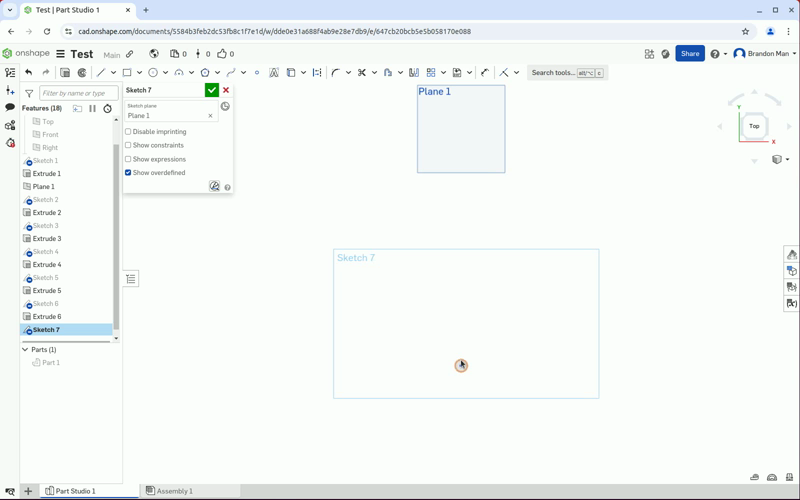
scroll(6)
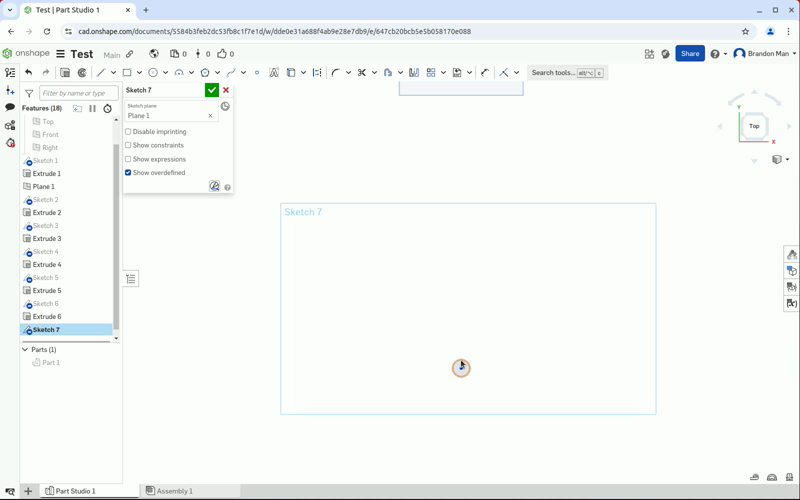
scroll(6)
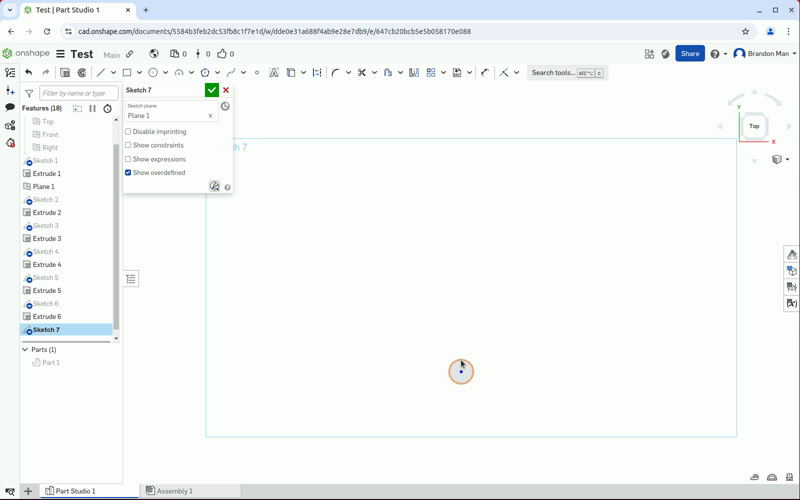
scroll(6)
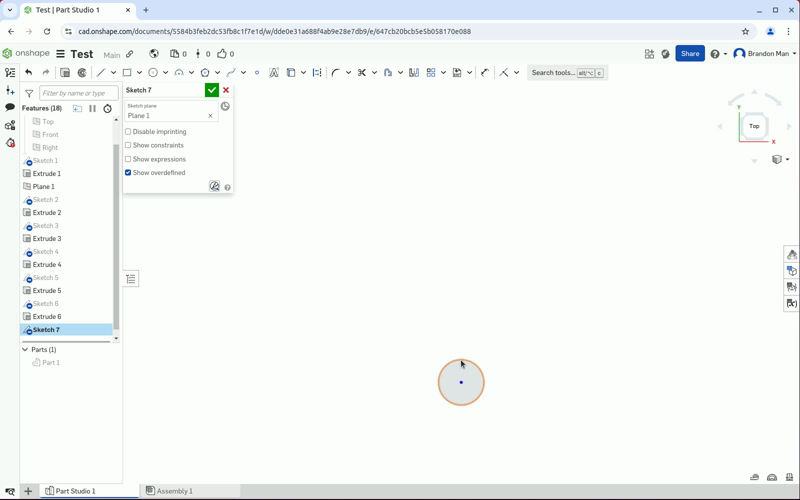
click(461, 359)
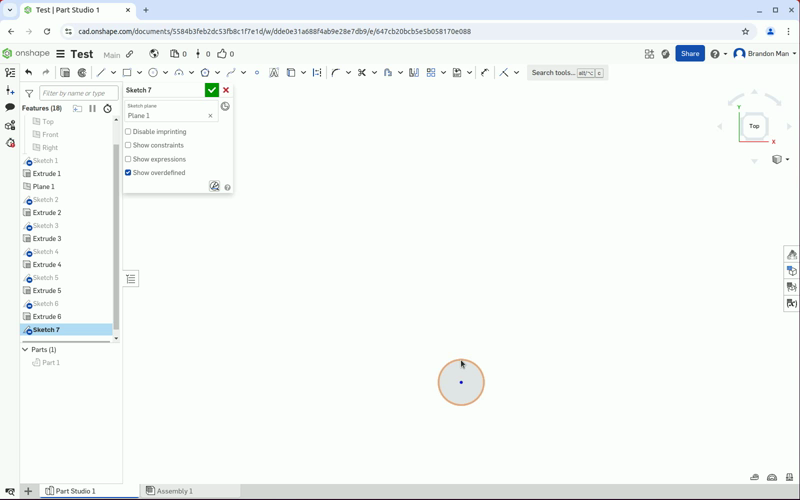
scroll(-6)
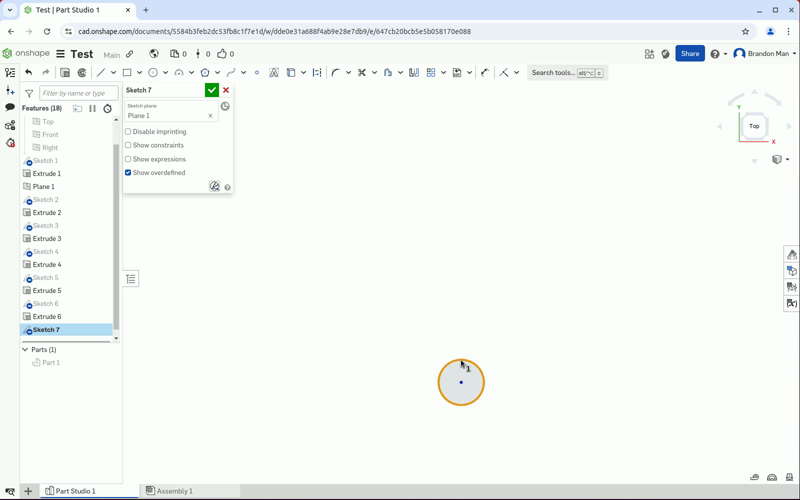
scroll(-6)
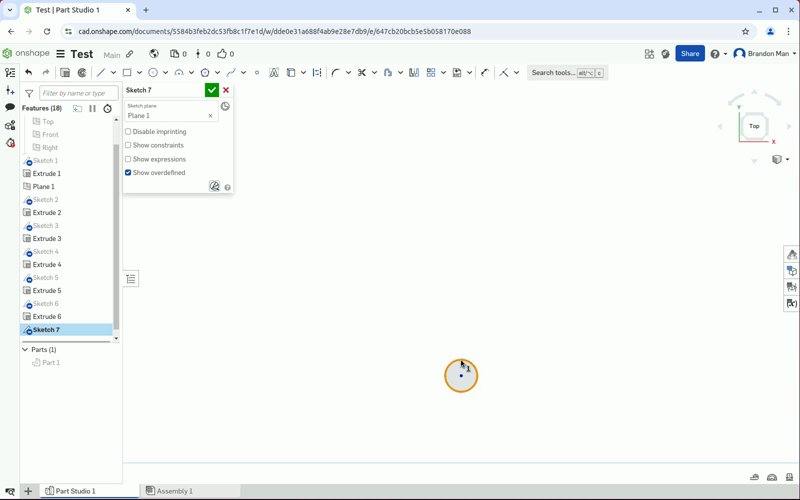
scroll(-6)
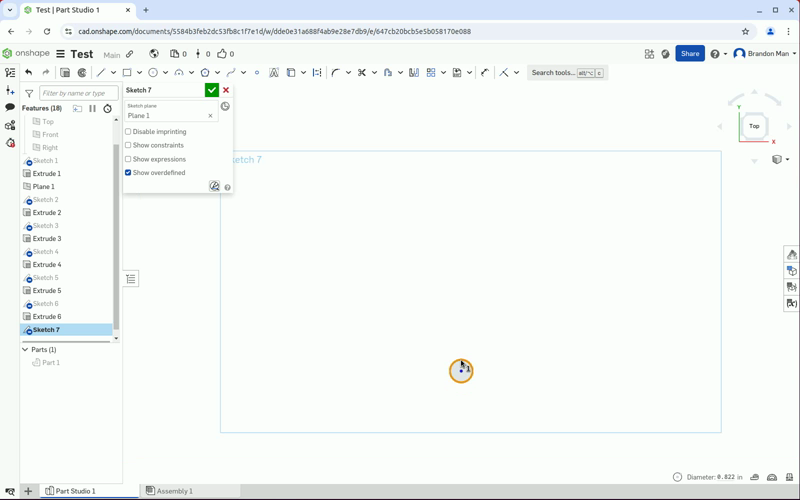
scroll(-6)
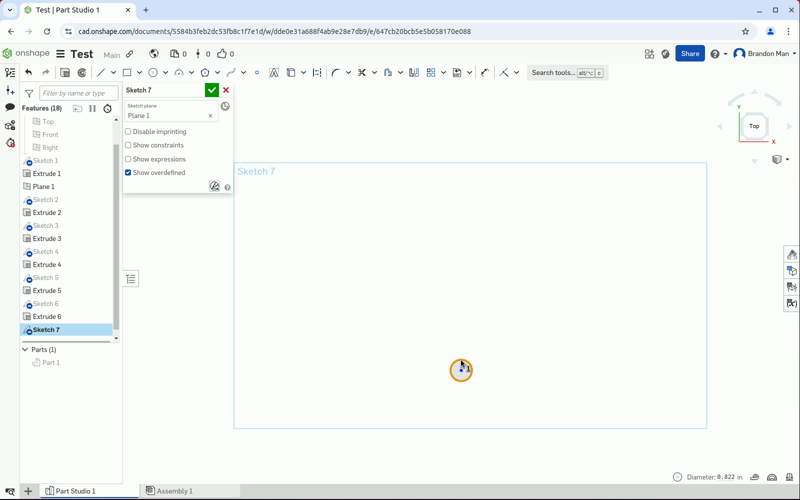
scroll(-6)
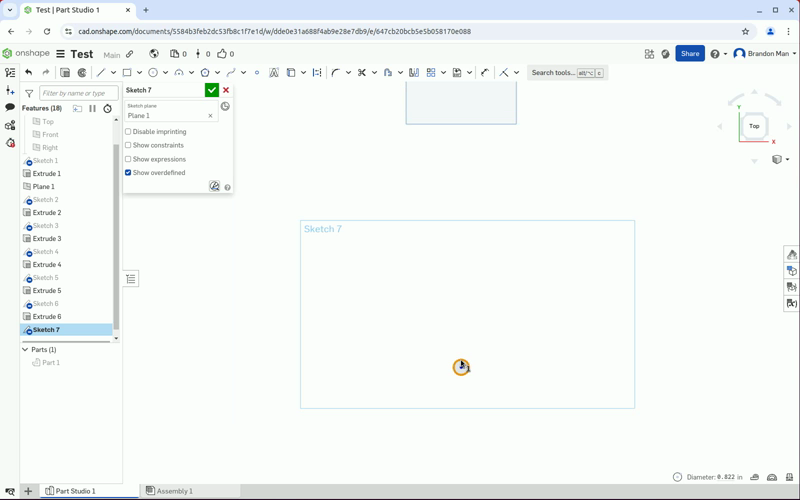
scroll(-6)
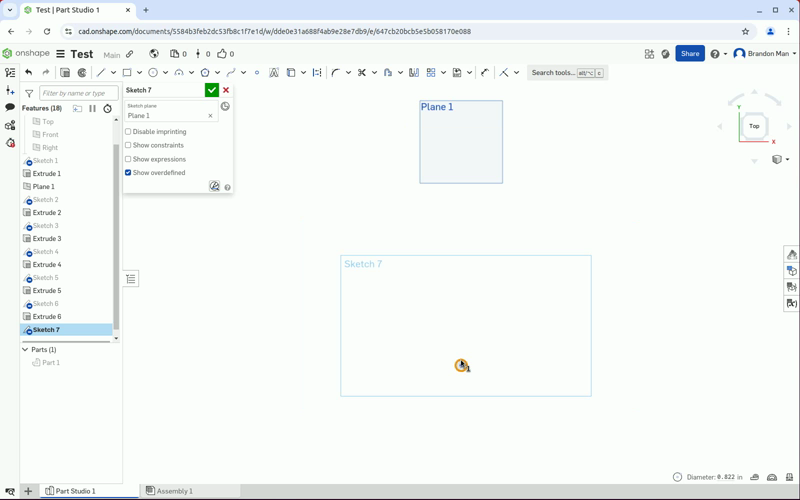
scroll(-6)
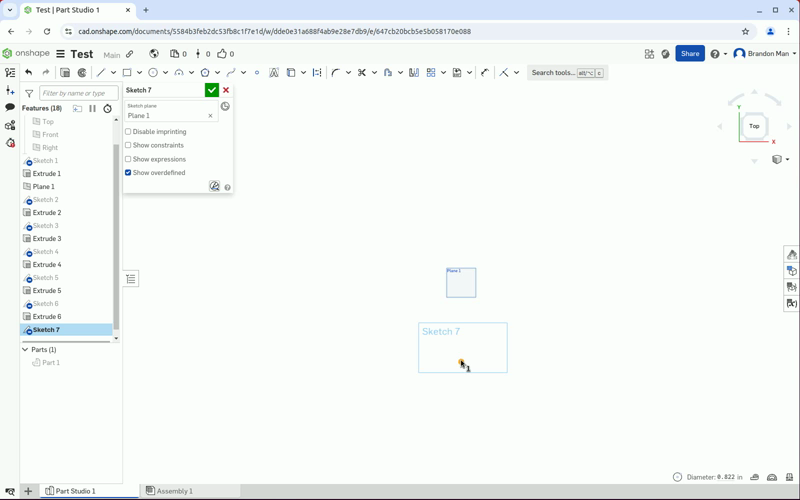
mouse_move(73, 352)
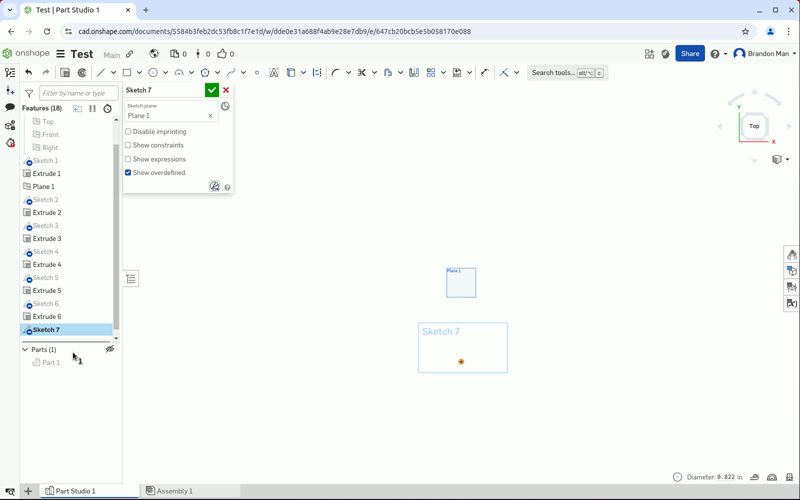
key(shift+y)
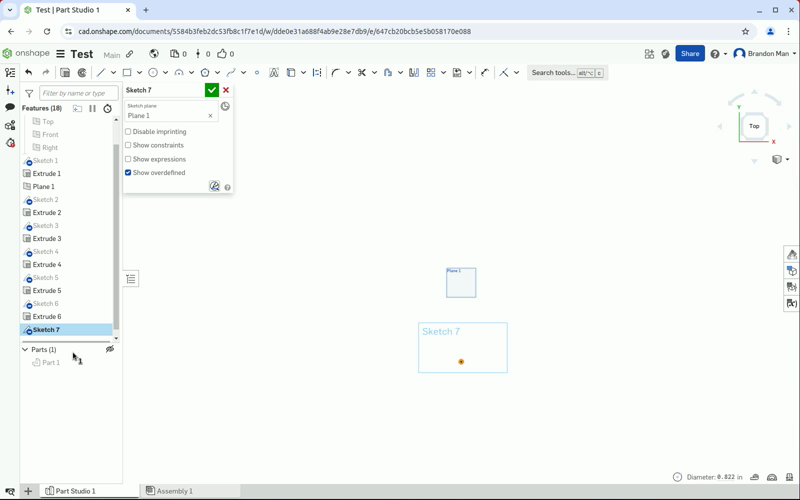
key(shift+e)
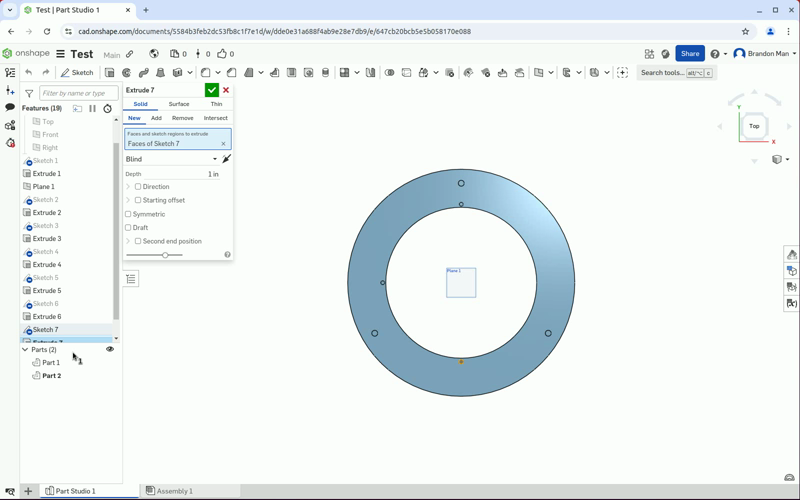
mouse_move(143, 106)
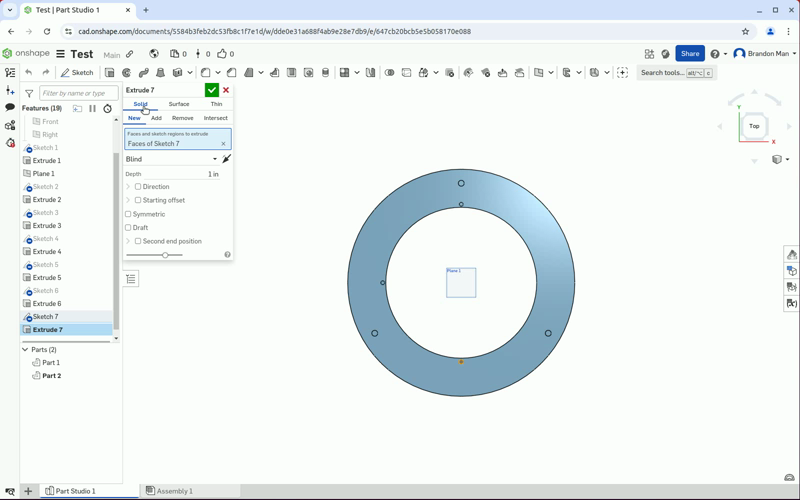
click(143, 106)
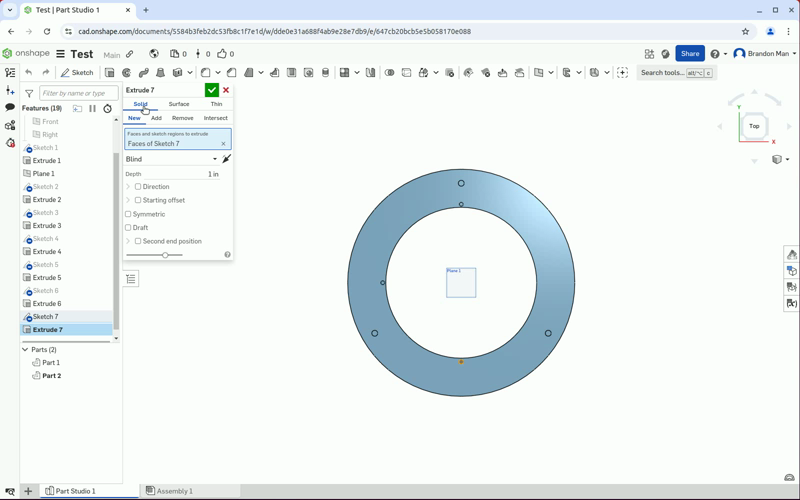
mouse_move(186, 120)
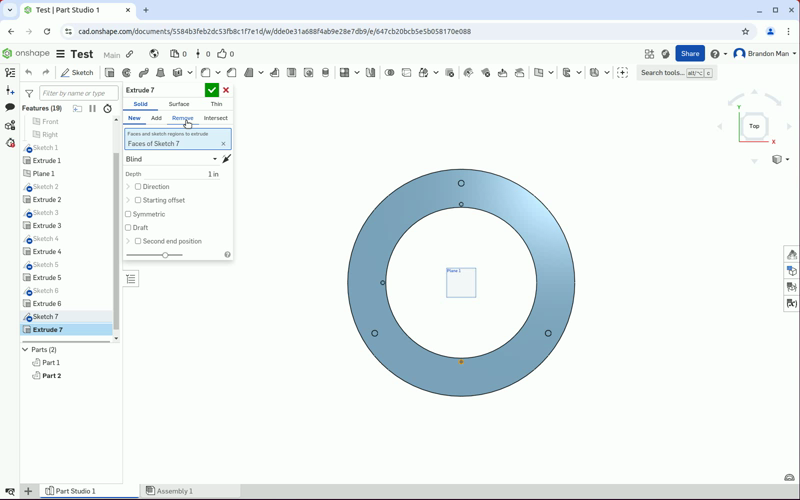
click(186, 120)
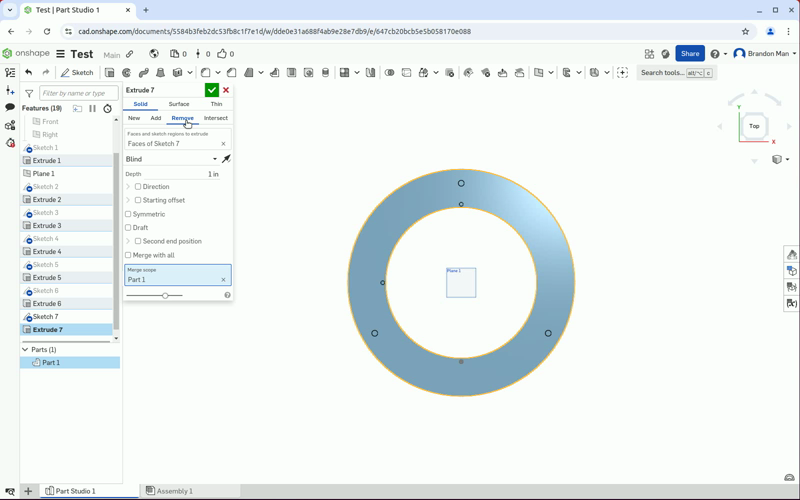
key(tab, 4)
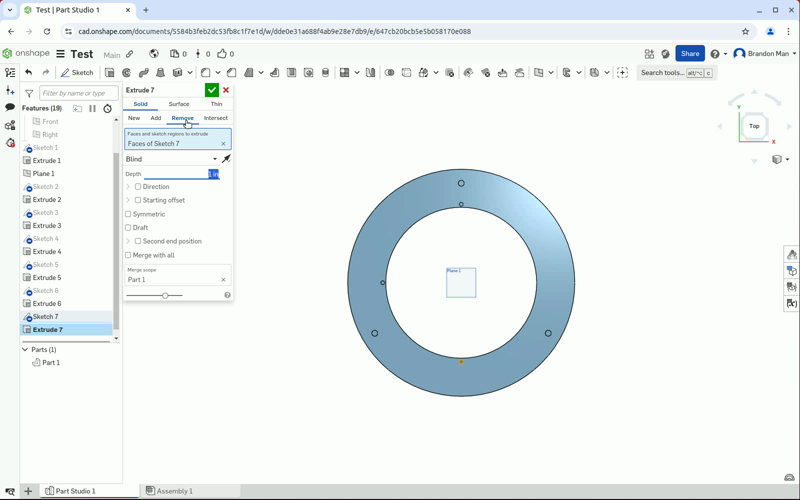
text(0.241)
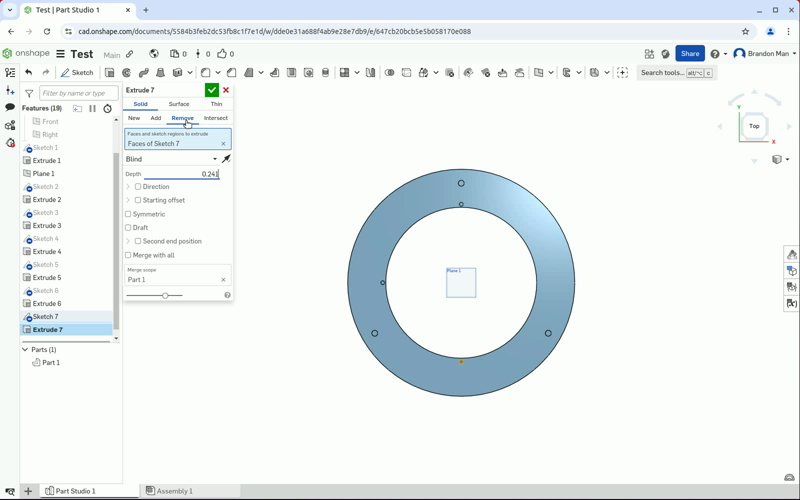
key(tab, 6)
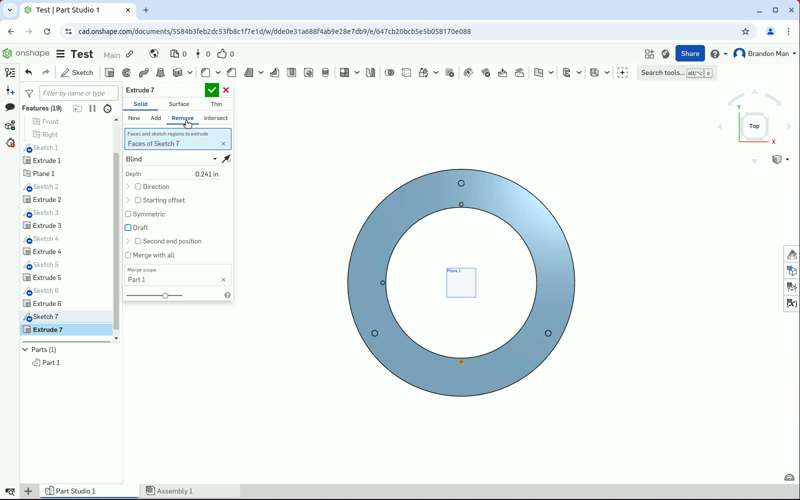
key(space)
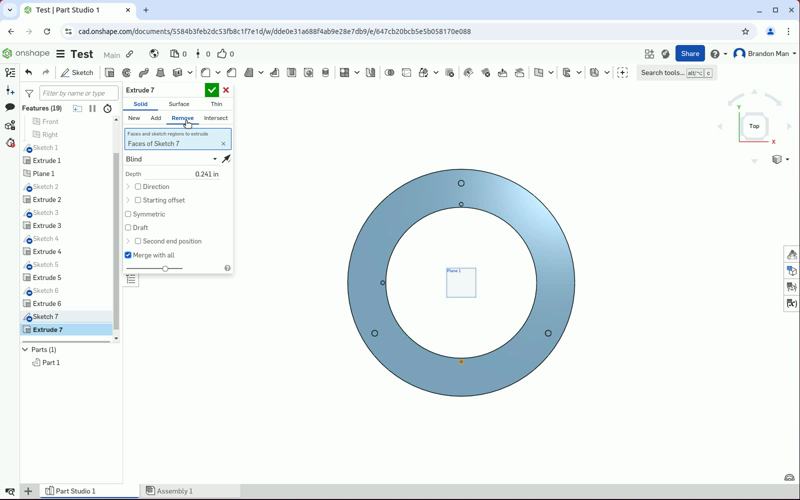
key(enter)
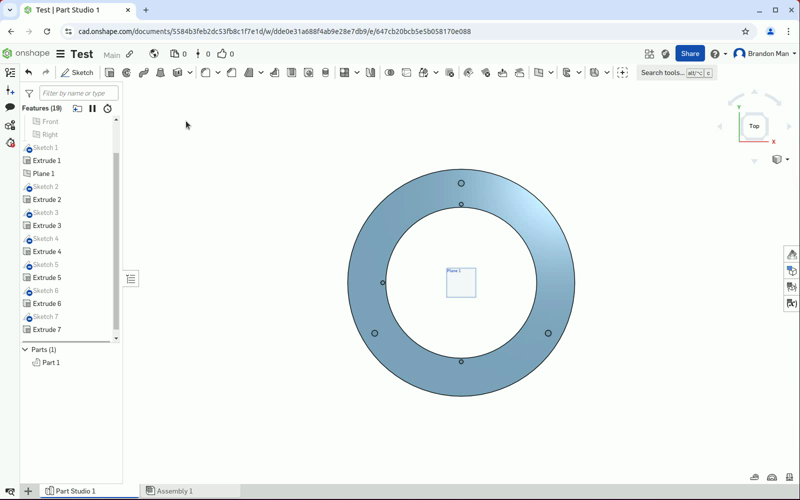
key(shift+h)
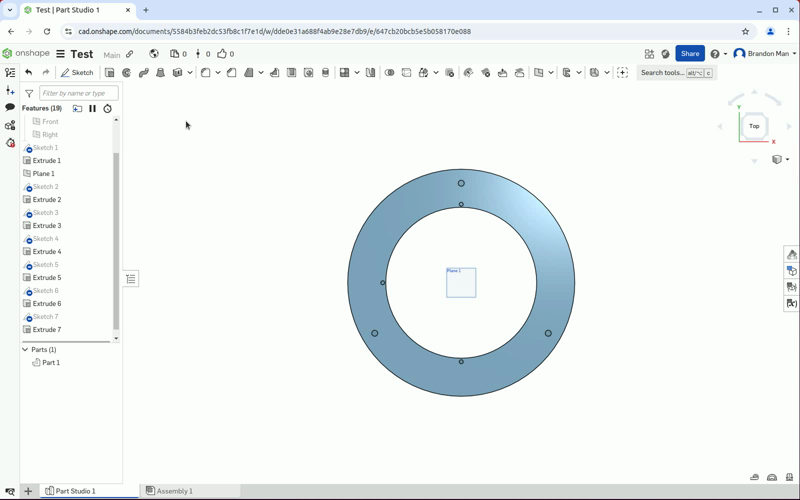
key(shift+h)
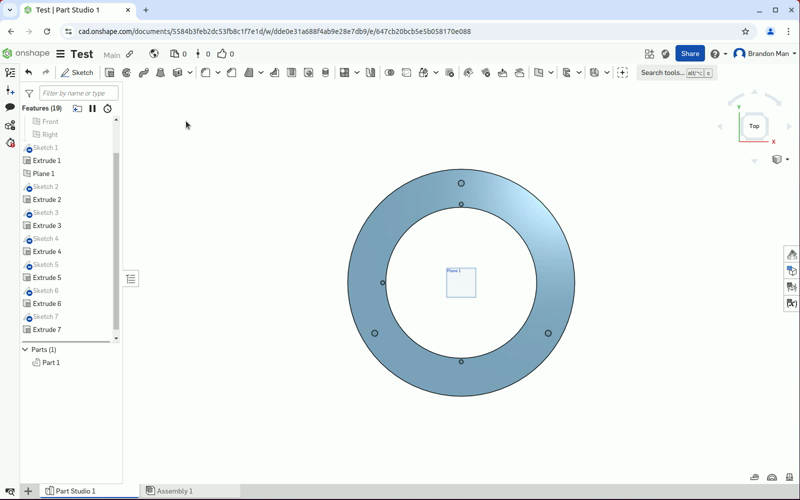
mouse_move(69, 150)
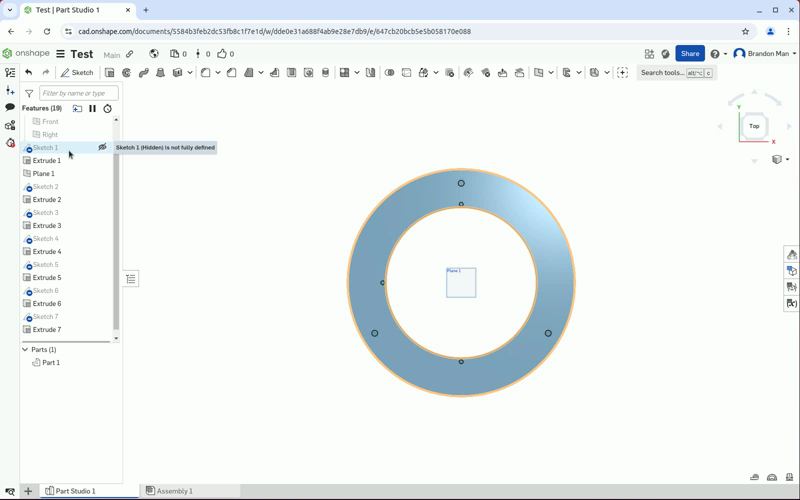
click(69, 150)
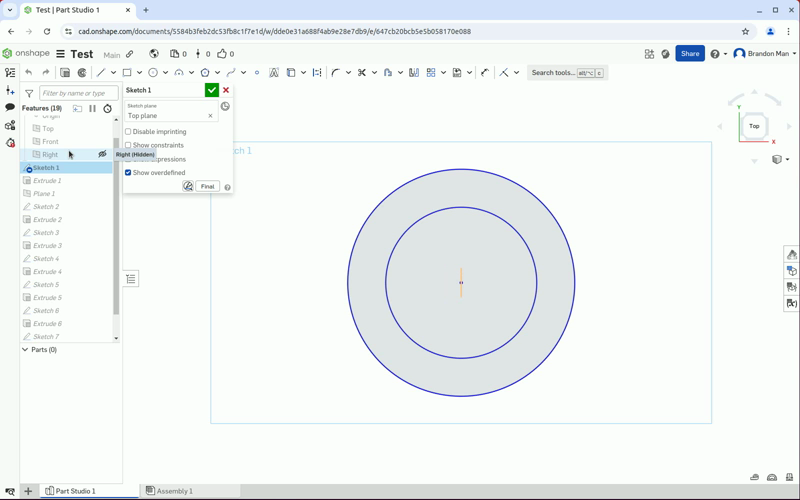
mouse_move(229, 92)
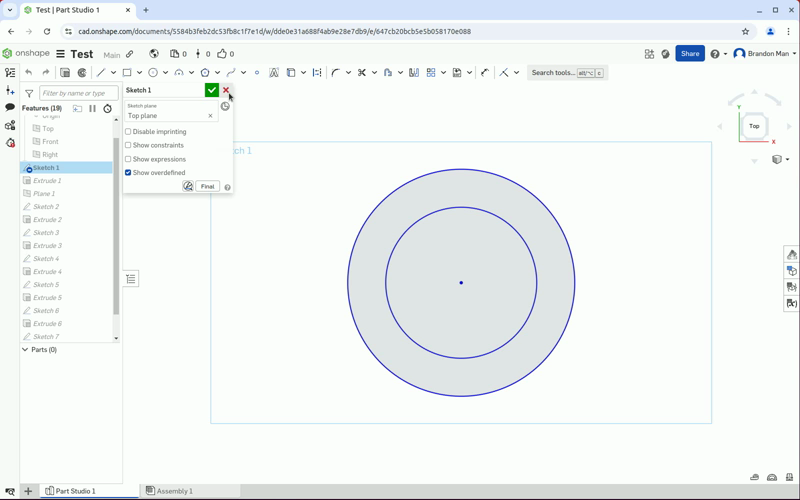
click(229, 92)
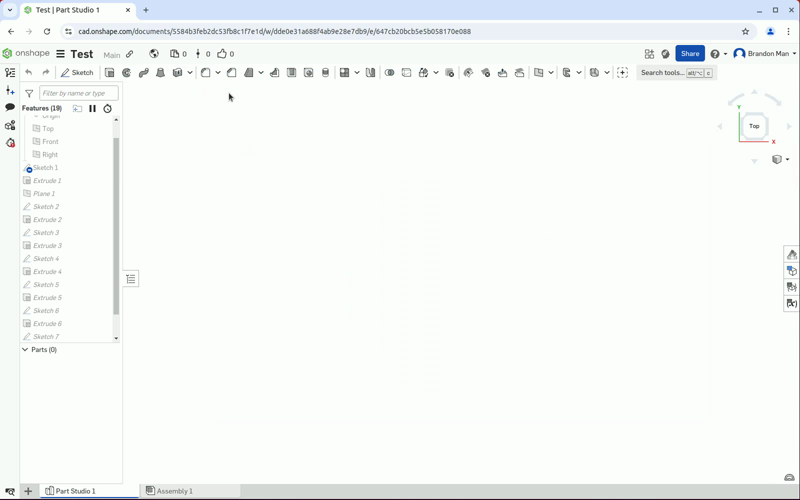
key(shift+s)
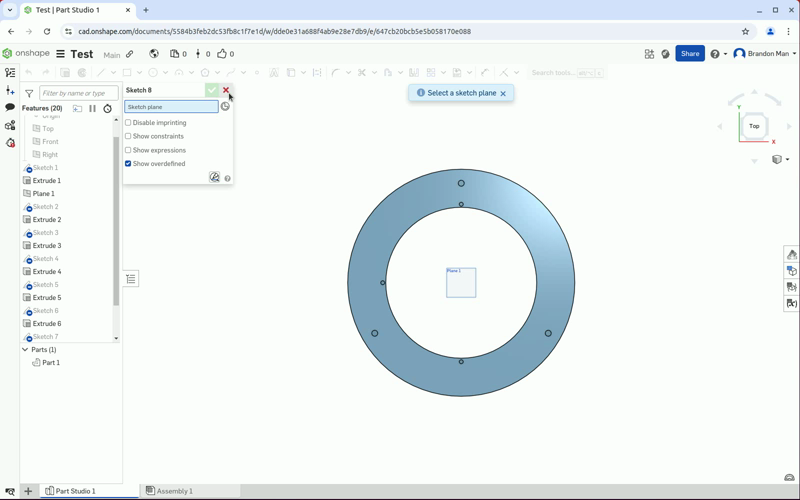
mouse_move(69, 163)
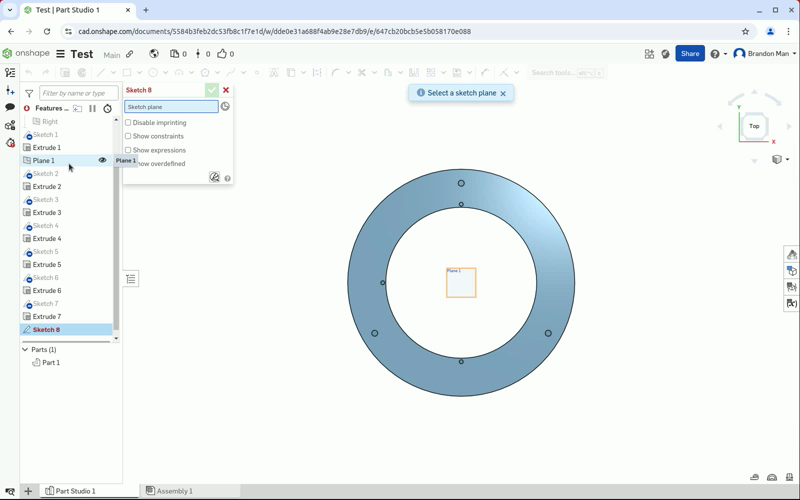
click(69, 163)
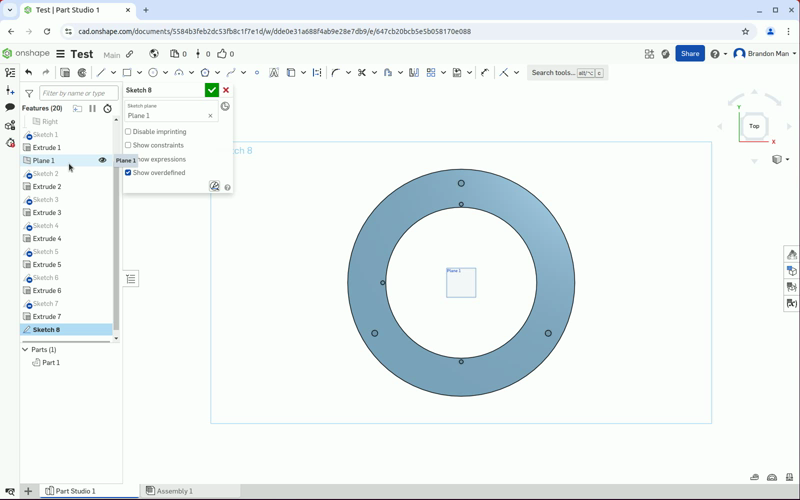
mouse_move(73, 352)
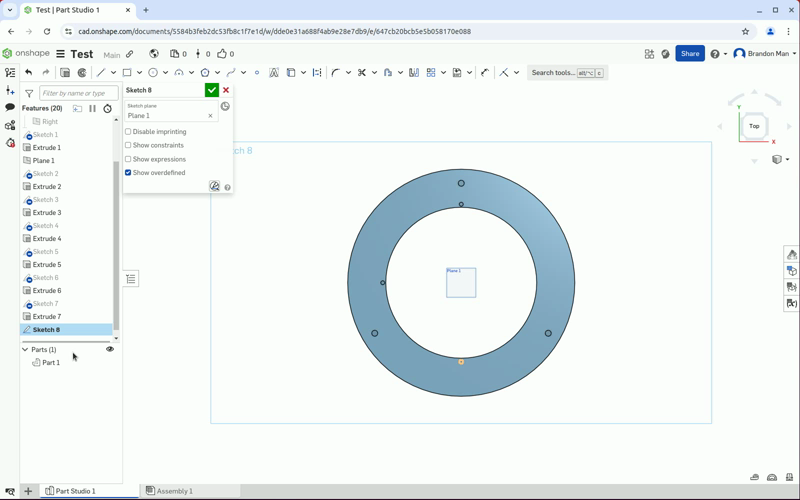
key(y)
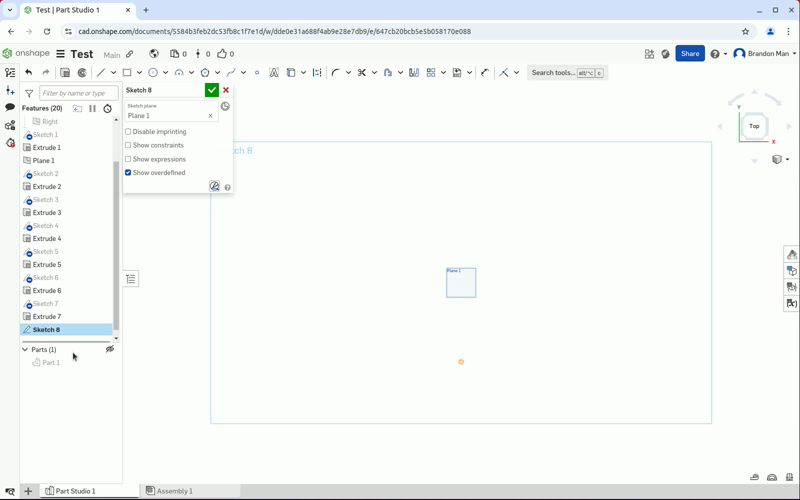
key(c)
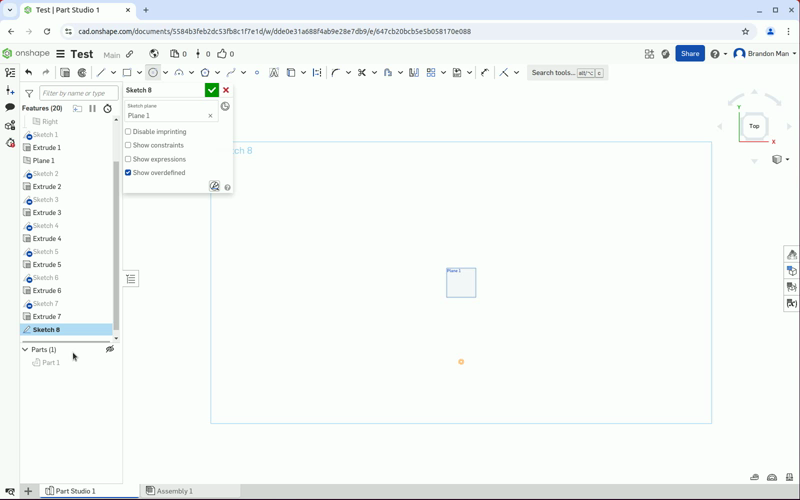
key_down(shift)
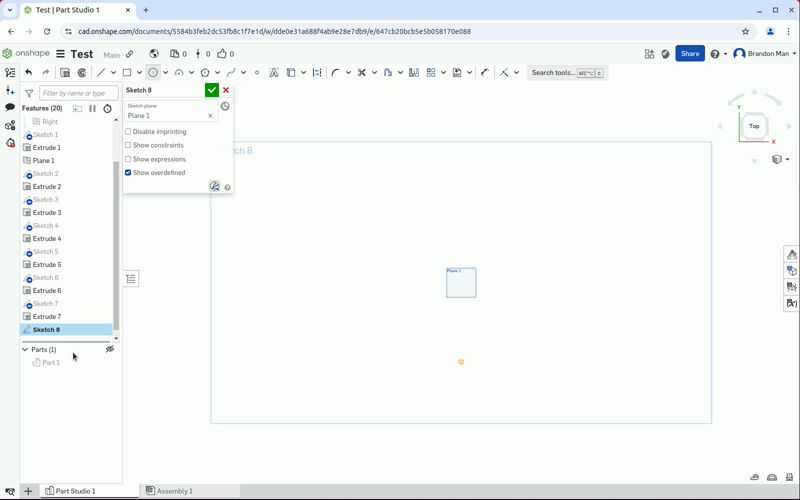
mouse_move(540, 282)
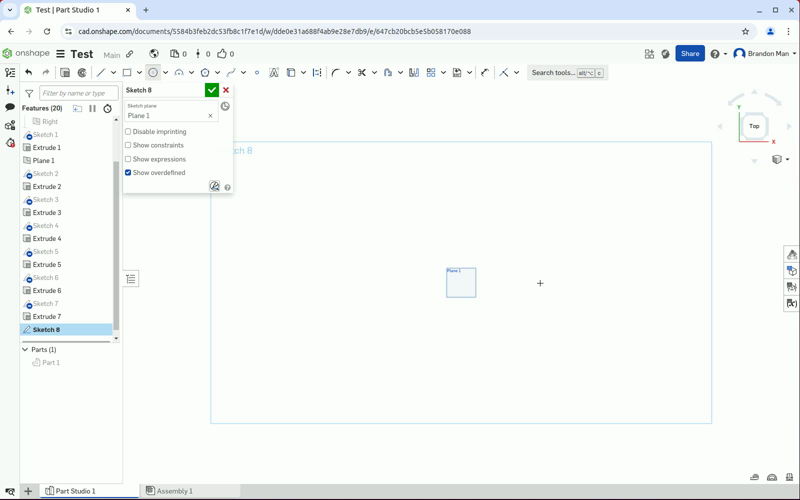
click(540, 282)
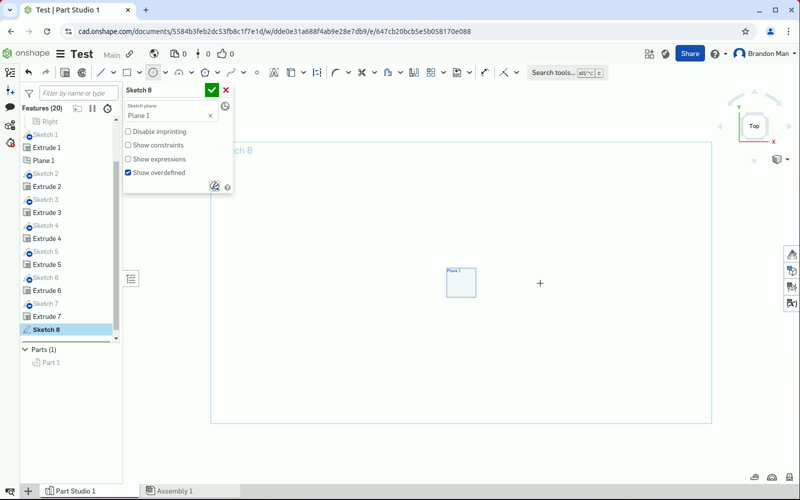
key_up(shift)
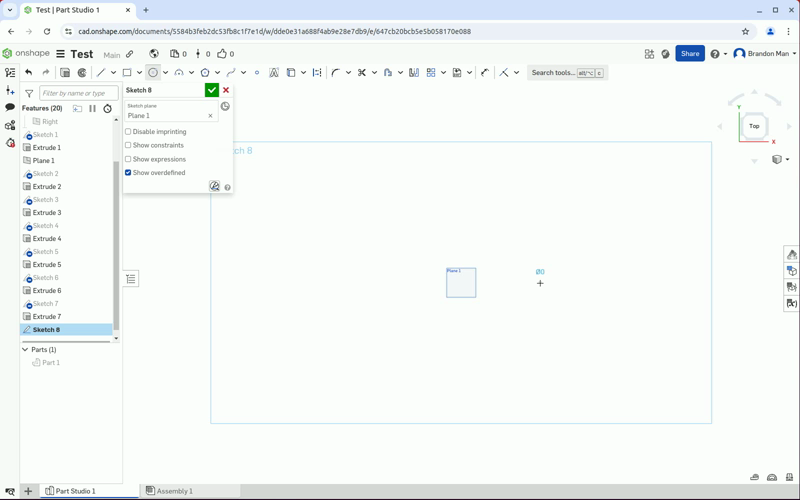
mouse_move(541, 282)
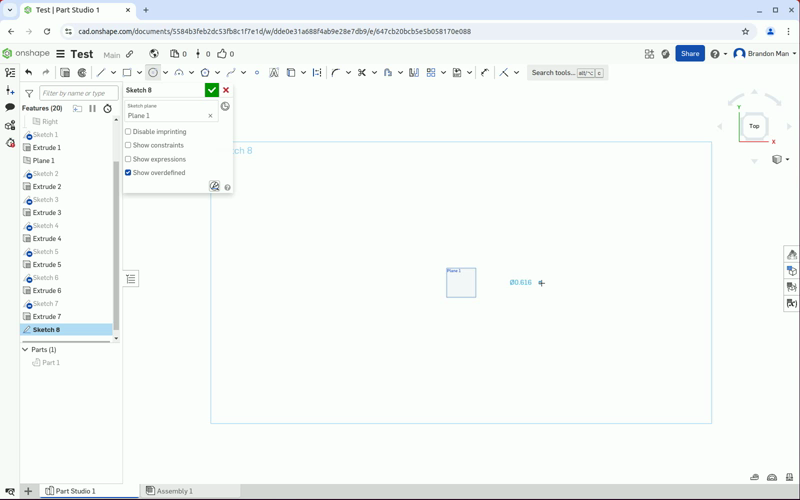
scroll(6)
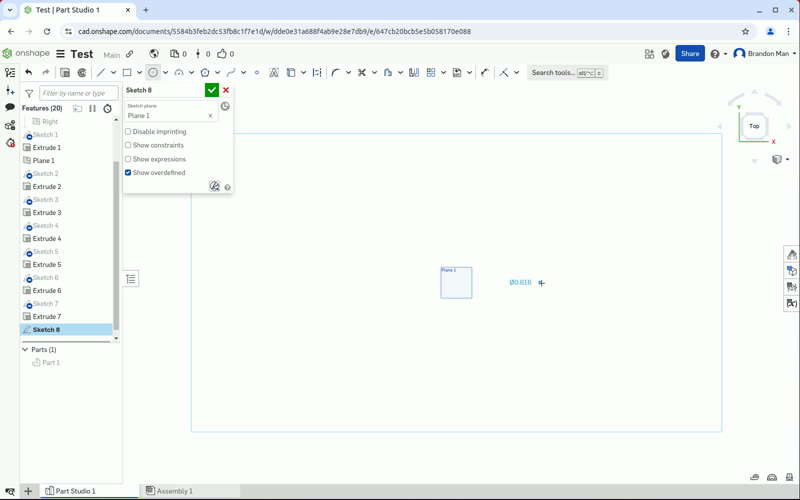
scroll(6)
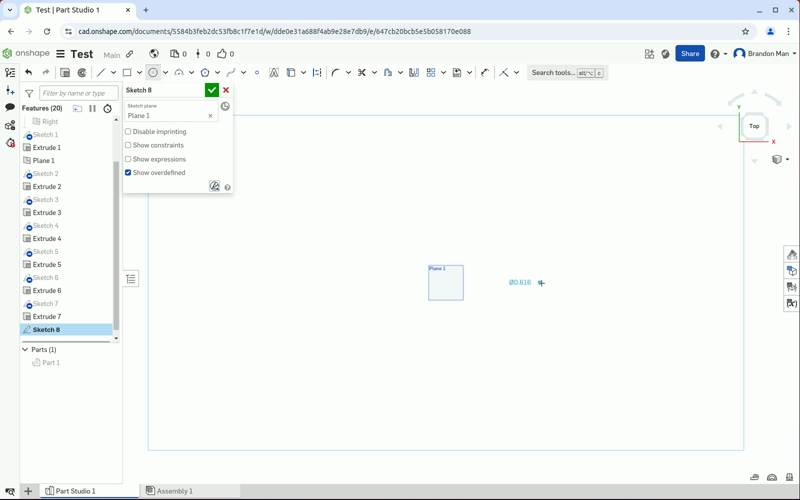
scroll(6)
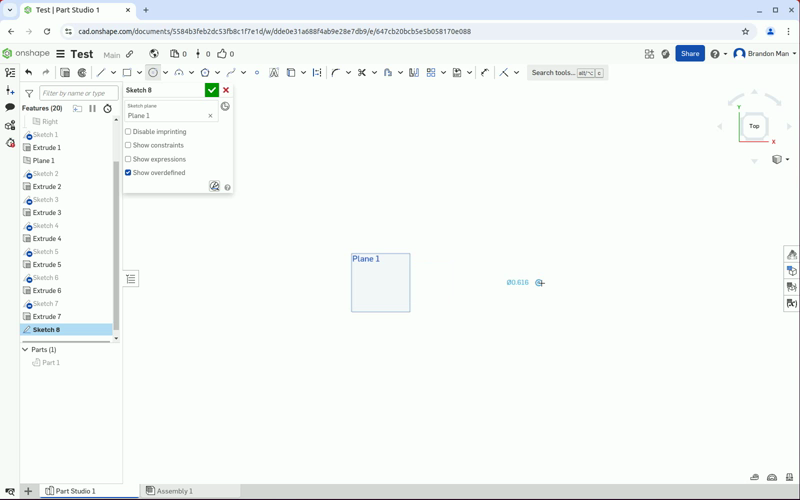
scroll(6)
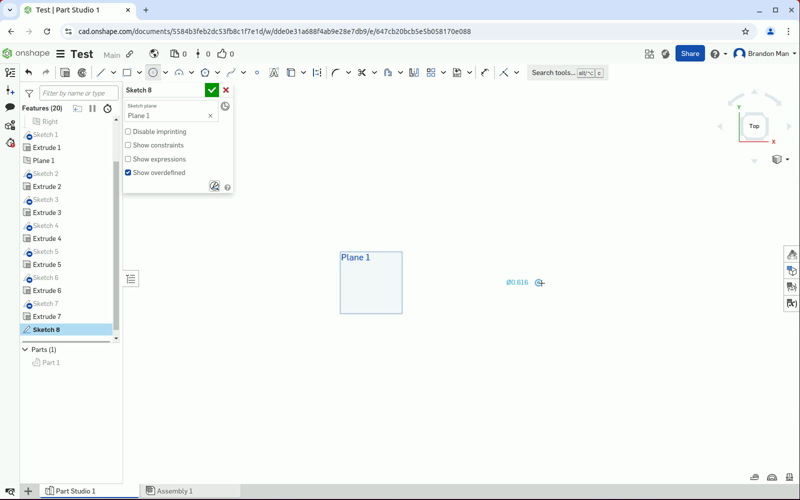
scroll(6)
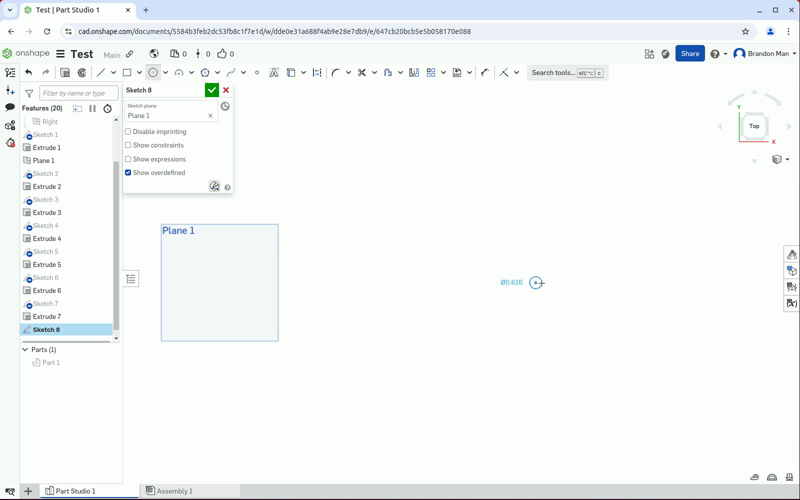
scroll(6)
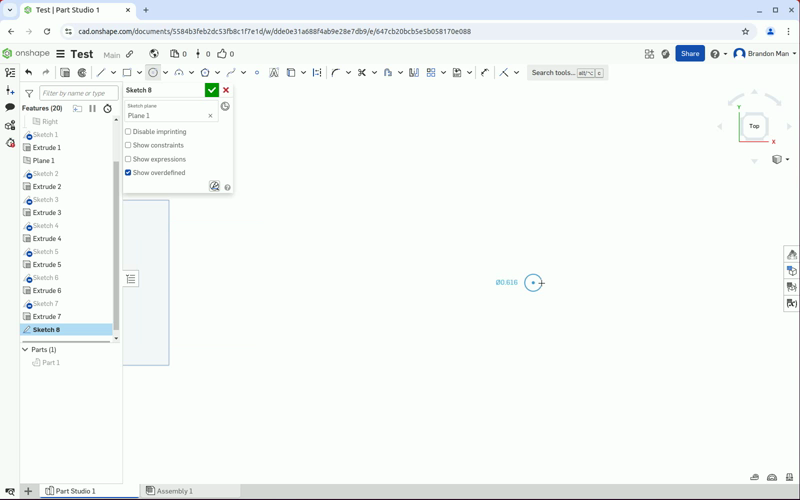
scroll(6)
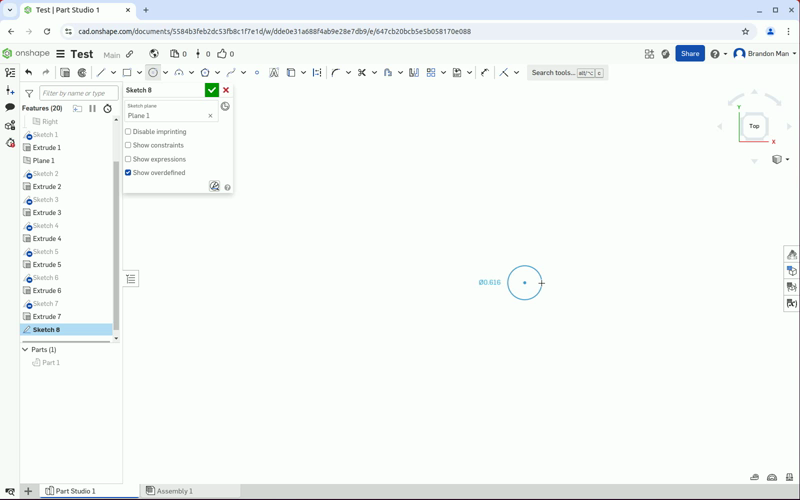
click(541, 282)
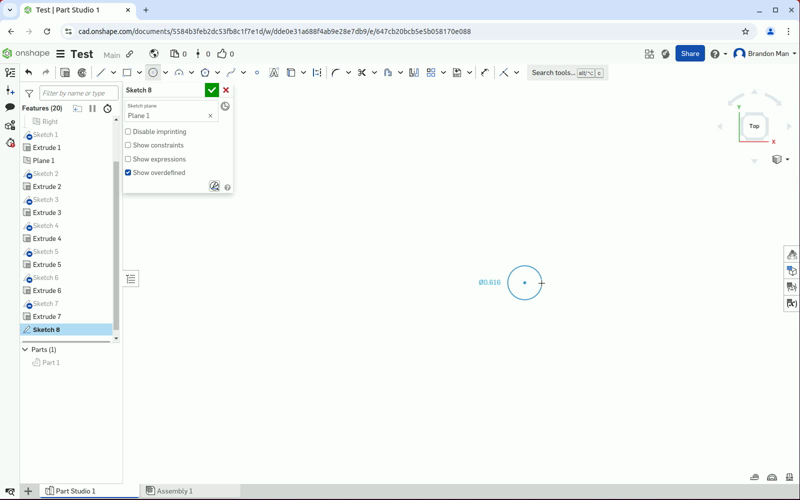
scroll(-6)
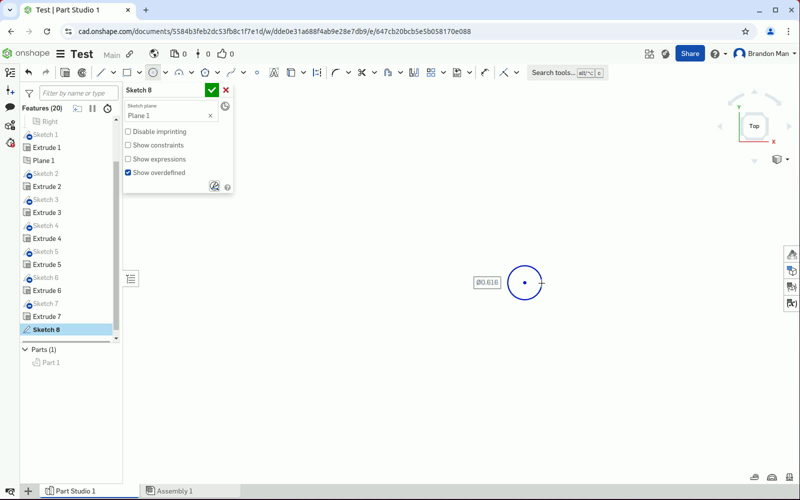
scroll(-6)
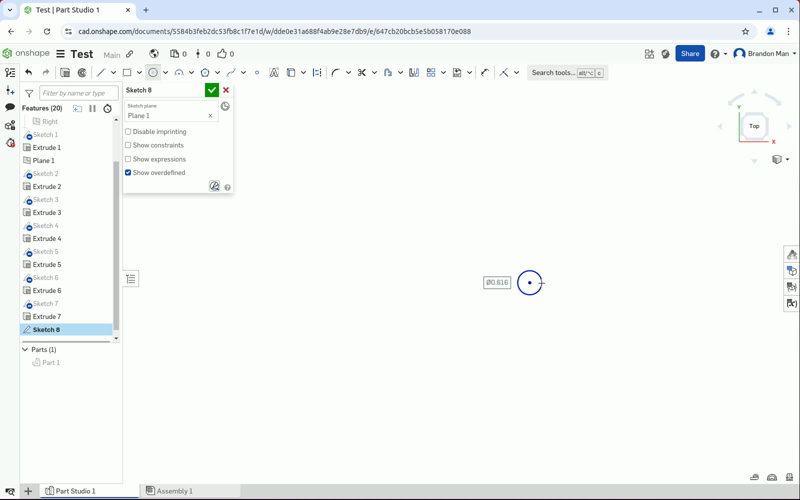
scroll(-6)
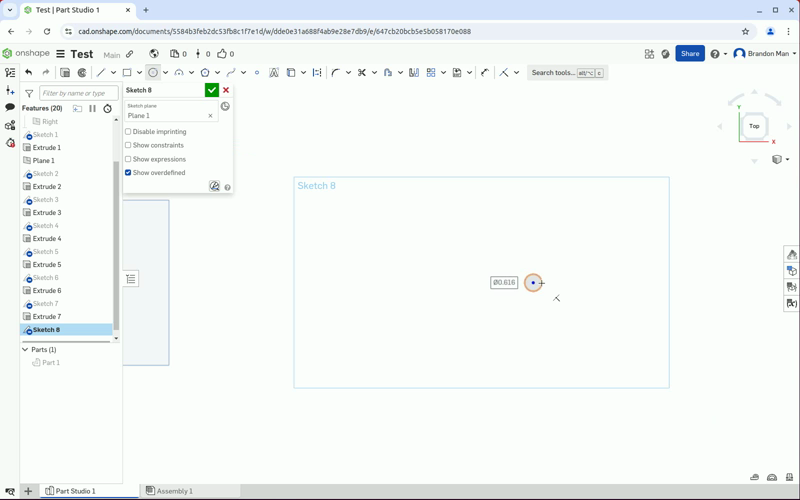
scroll(-6)
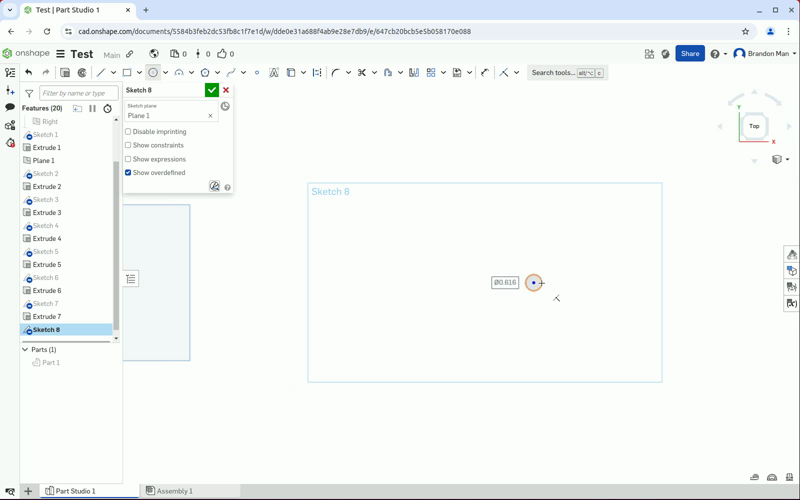
scroll(-6)
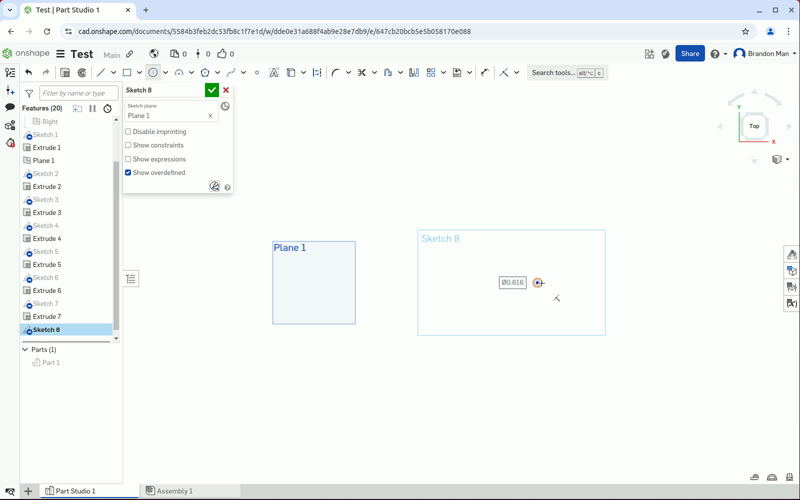
scroll(-6)
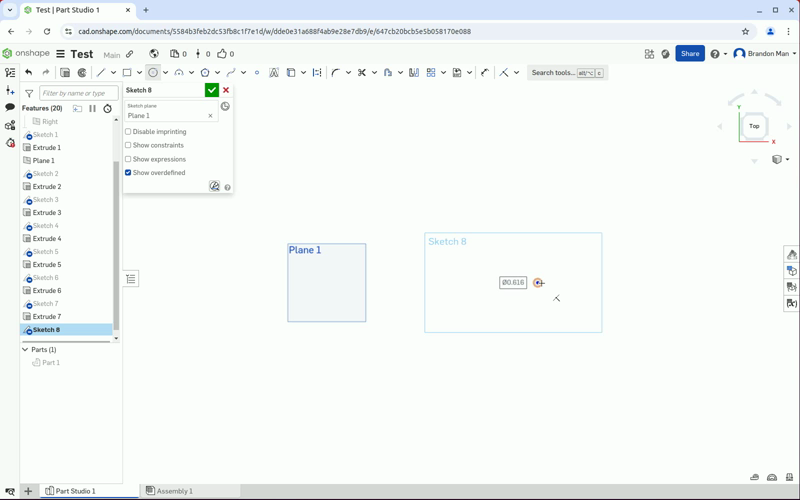
scroll(-6)
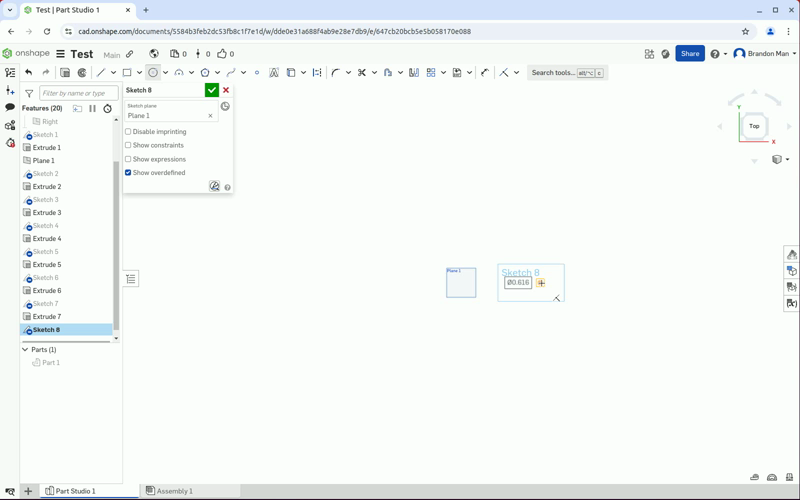
key(esc)
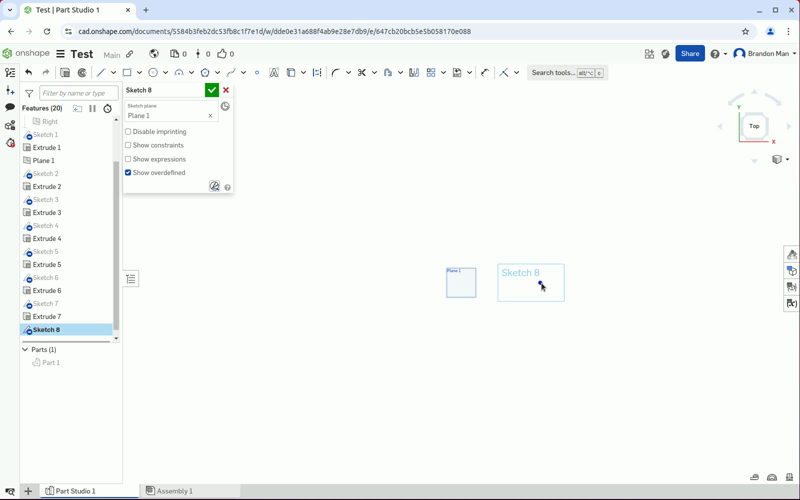
mouse_move(539, 283)
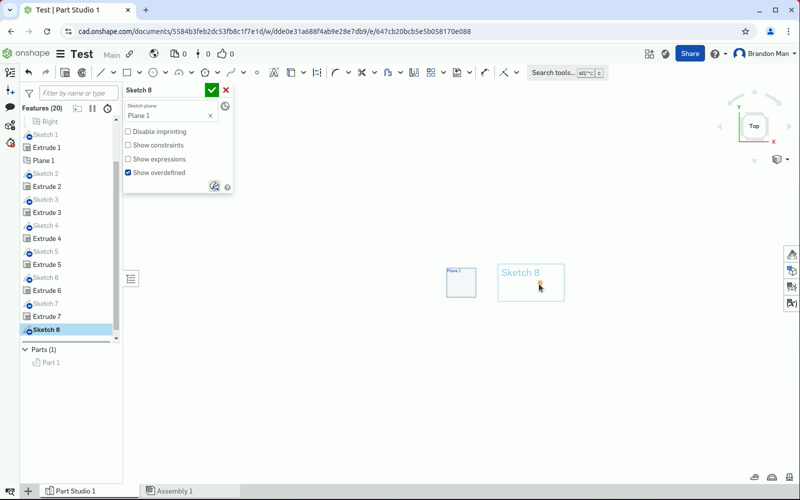
scroll(6)
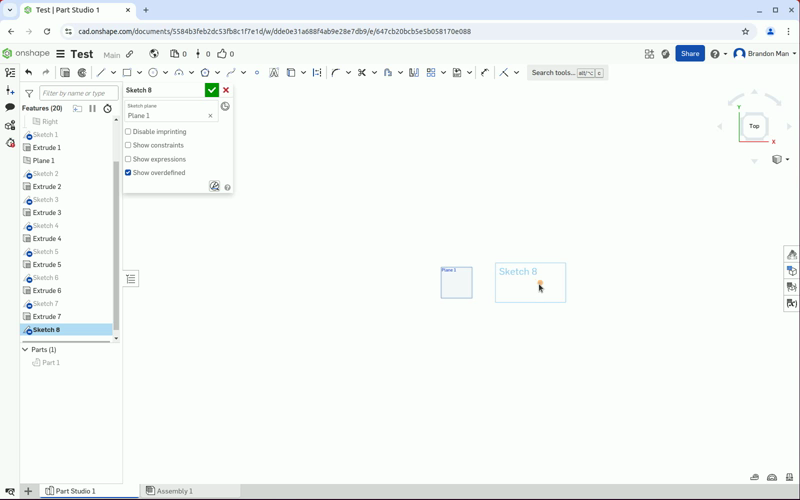
scroll(6)
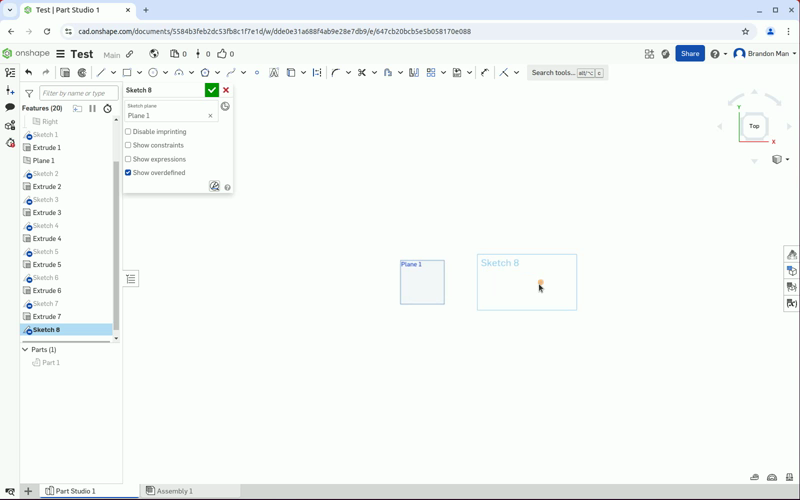
scroll(6)
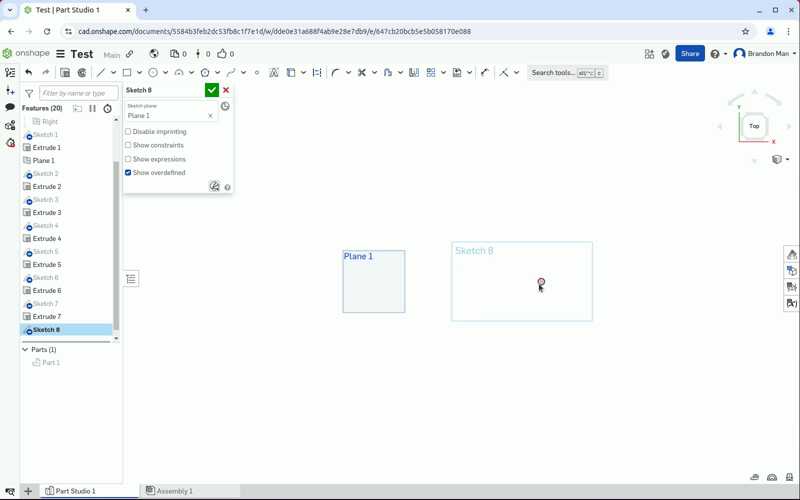
scroll(6)
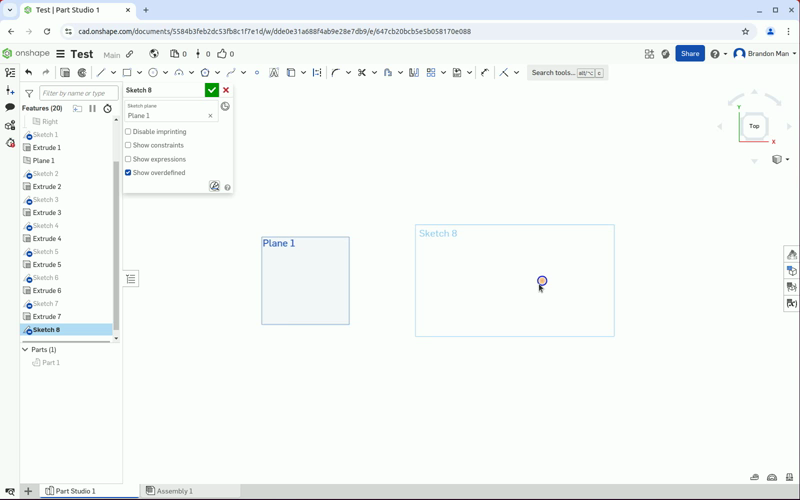
scroll(6)
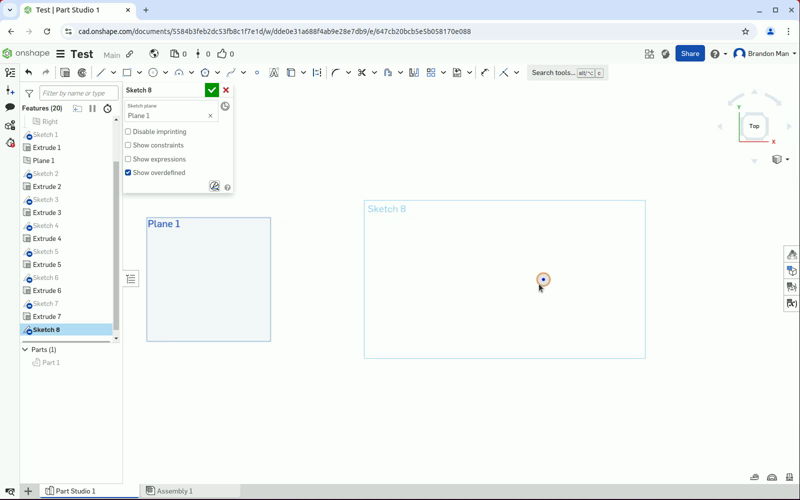
scroll(6)
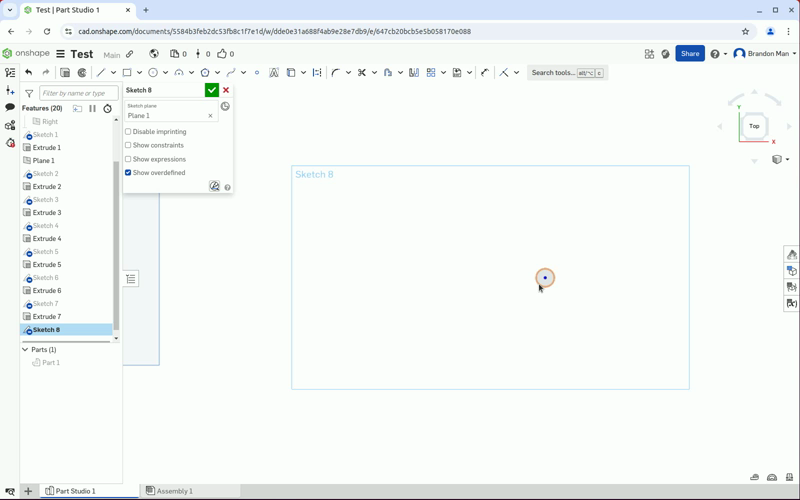
scroll(6)
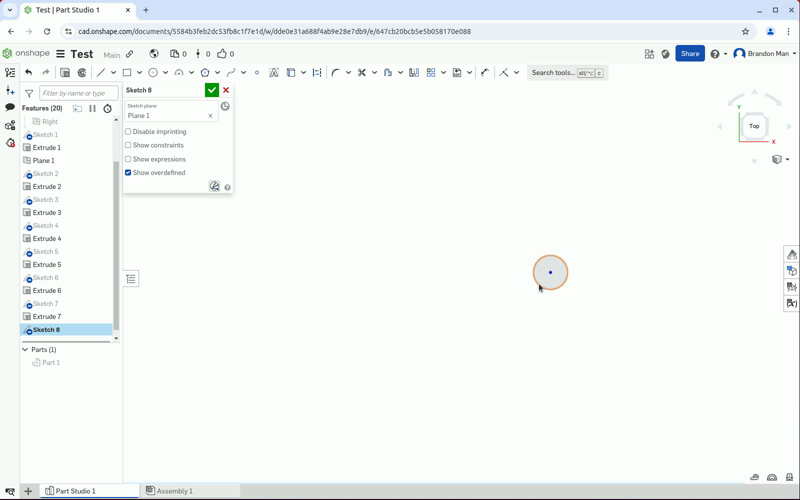
click(539, 283)
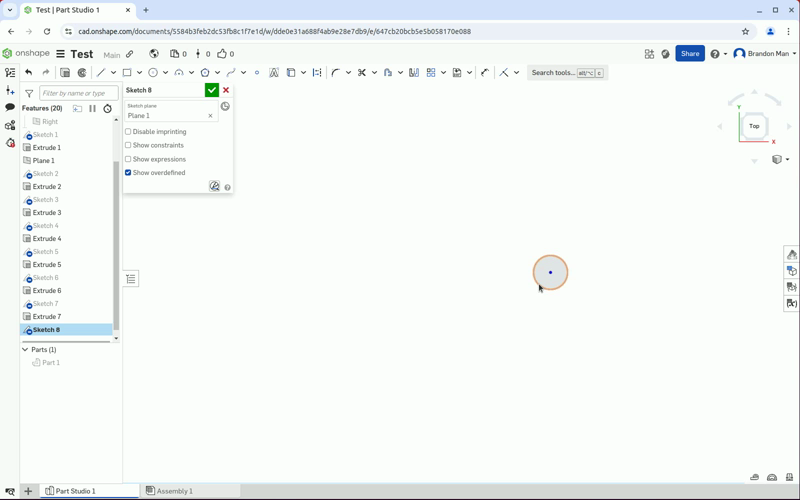
scroll(-6)
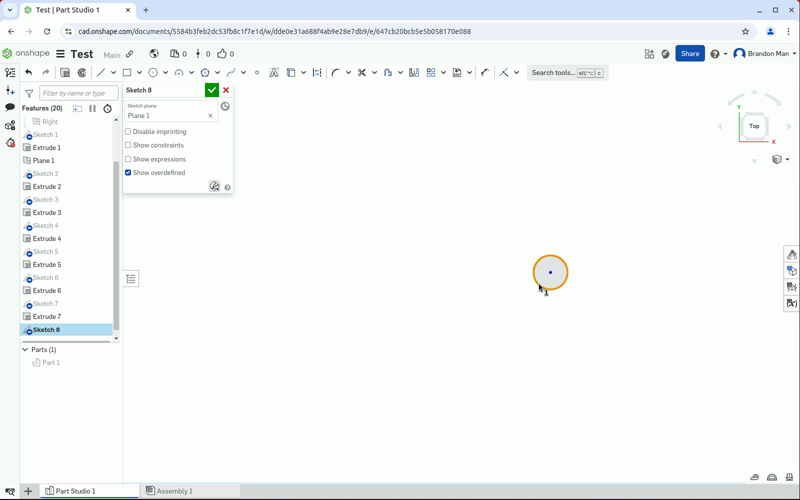
scroll(-6)
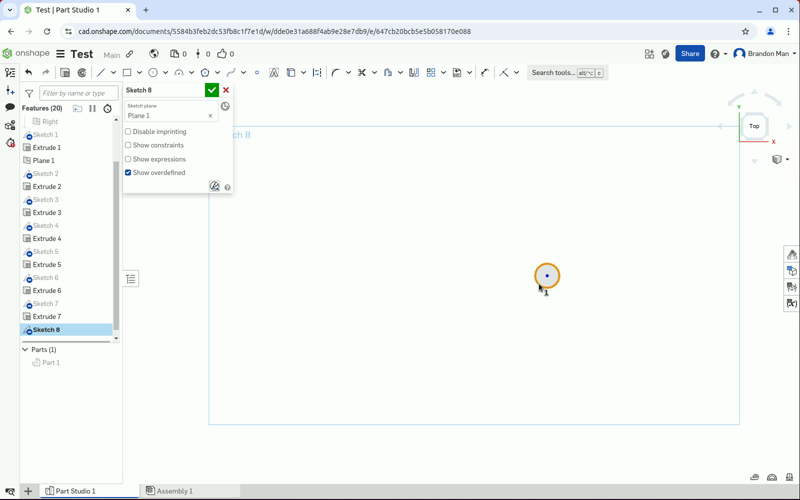
scroll(-6)
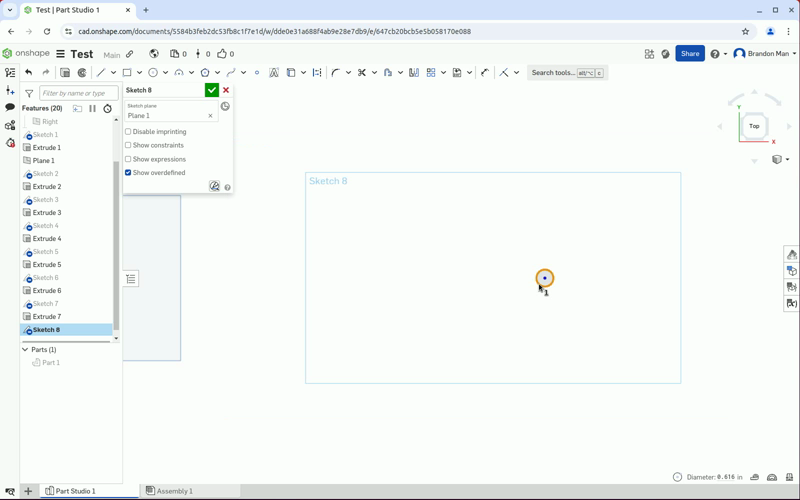
scroll(-6)
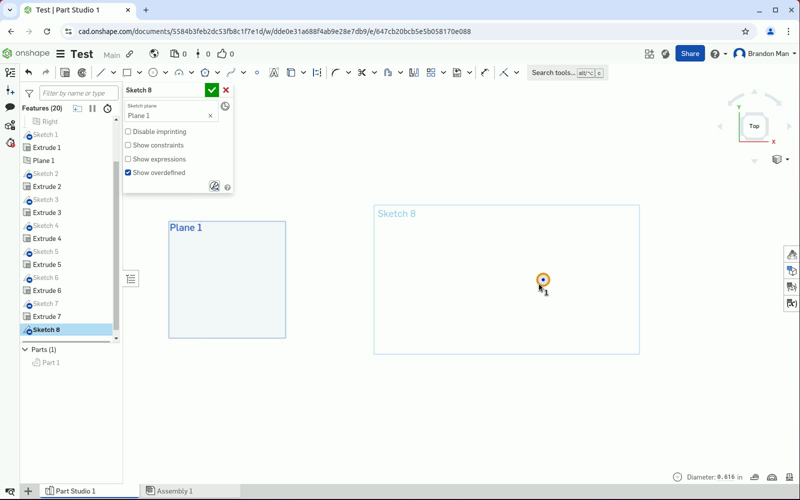
scroll(-6)
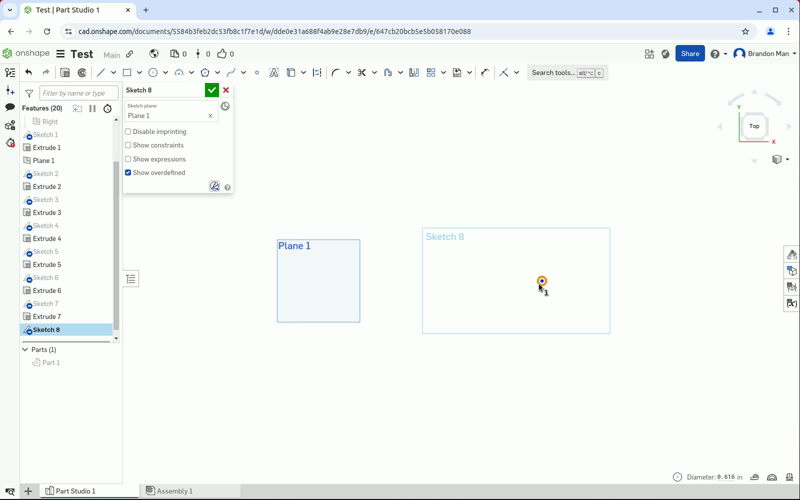
scroll(-6)
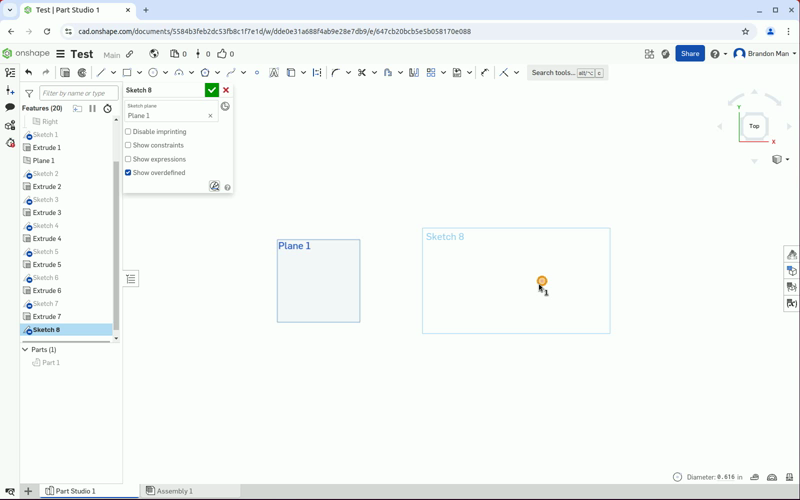
scroll(-6)
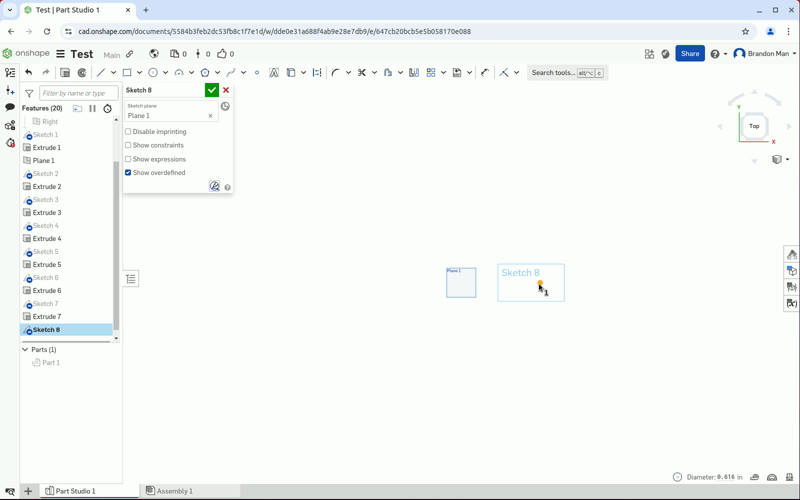
mouse_move(73, 352)
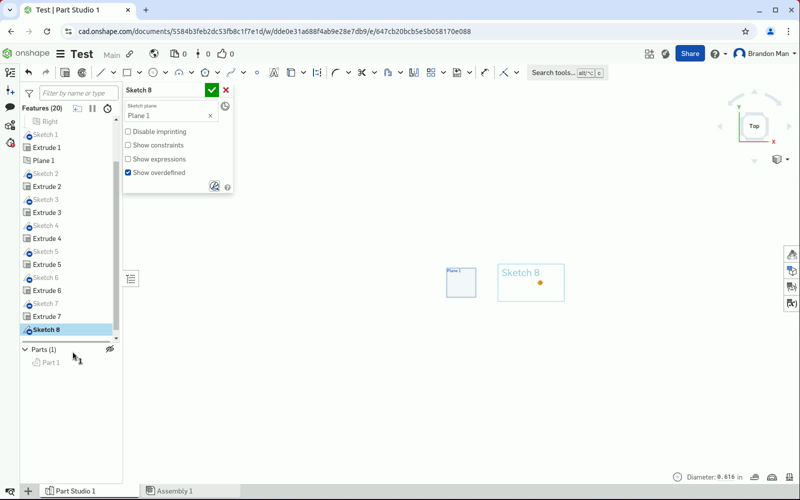
key(shift+y)
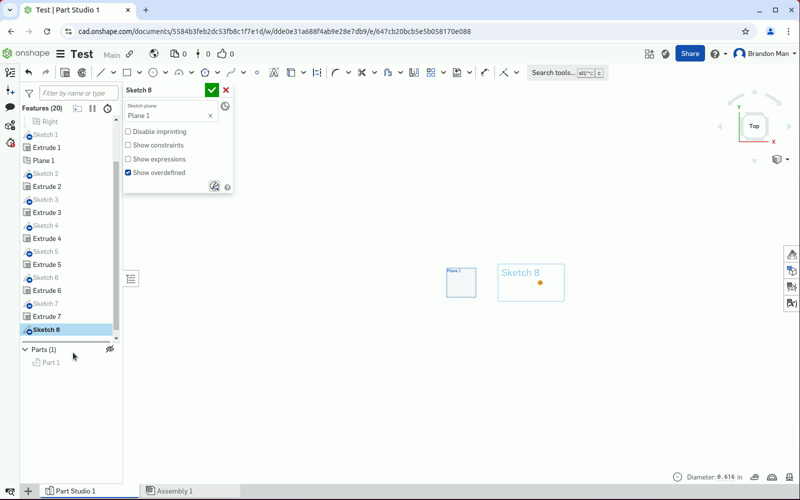
key(shift+e)
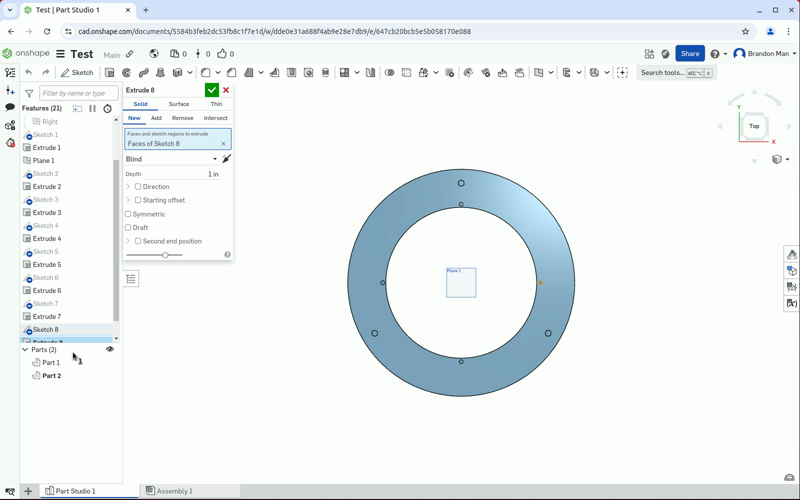
mouse_move(143, 106)
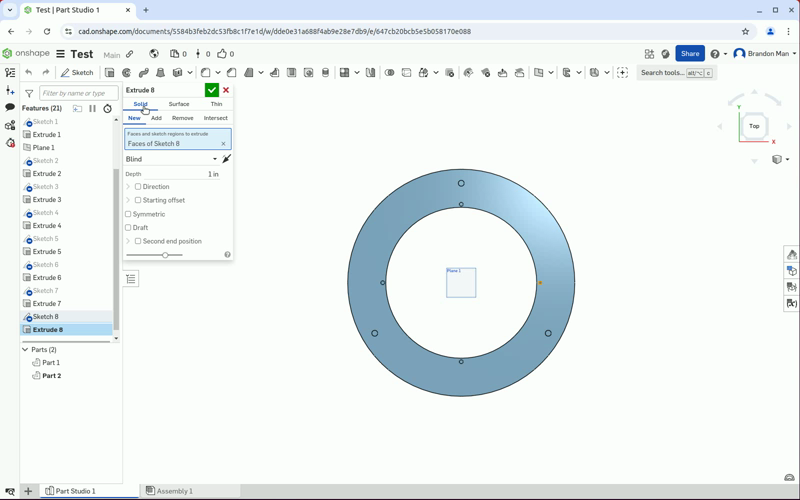
click(143, 106)
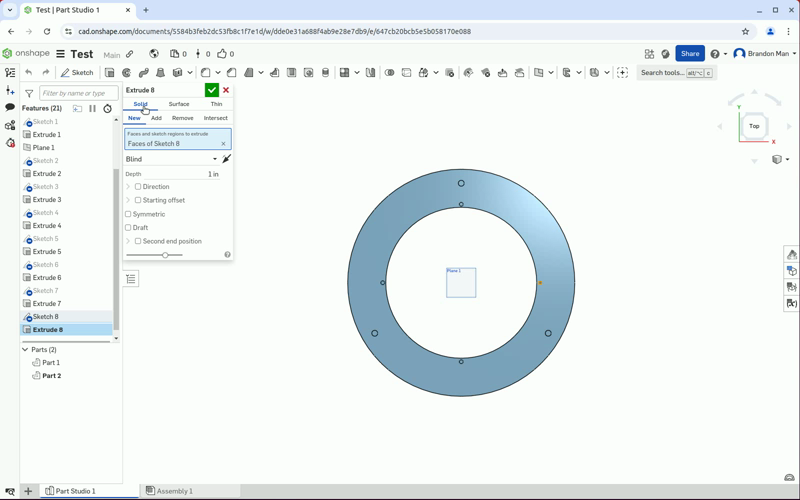
mouse_move(186, 120)
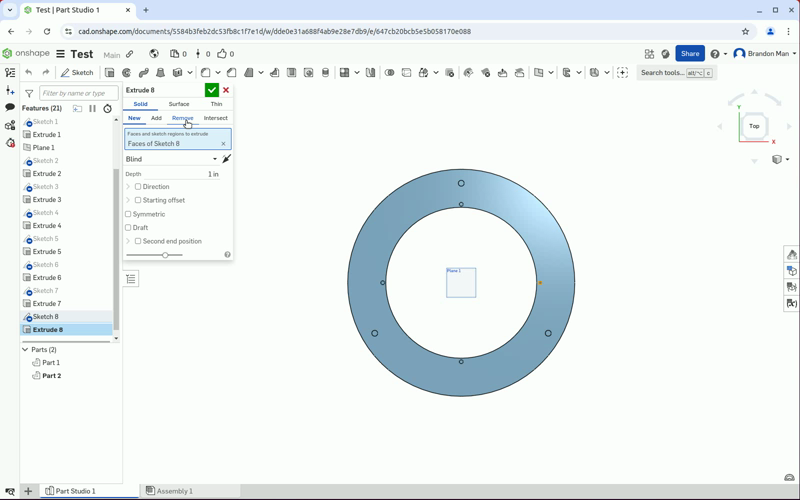
click(186, 120)
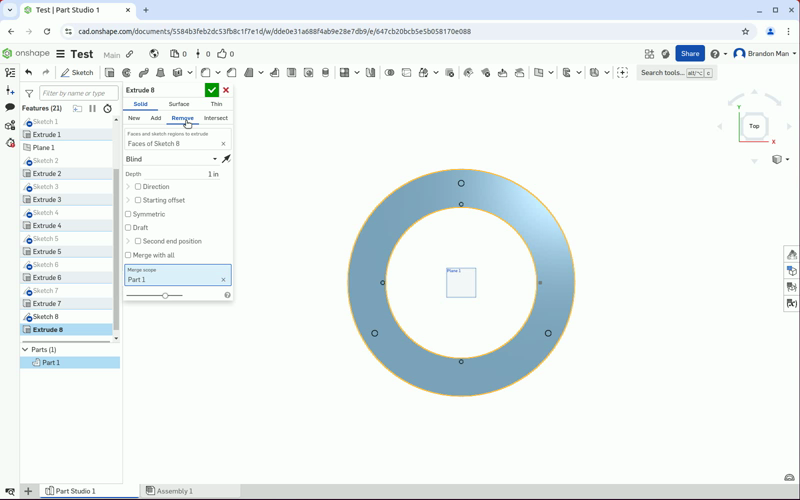
key(tab, 4)
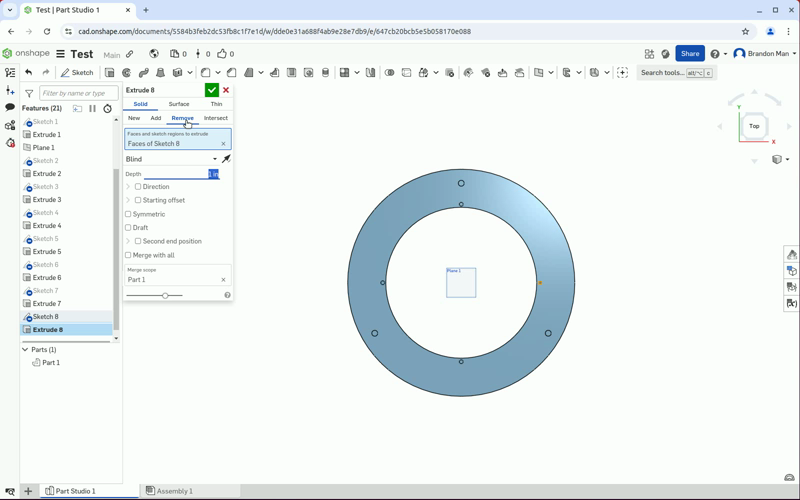
text(0.241)
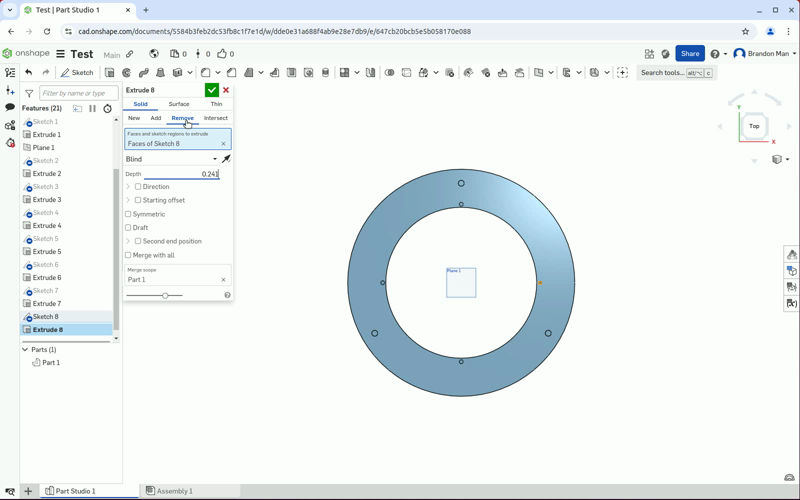
key(tab, 6)
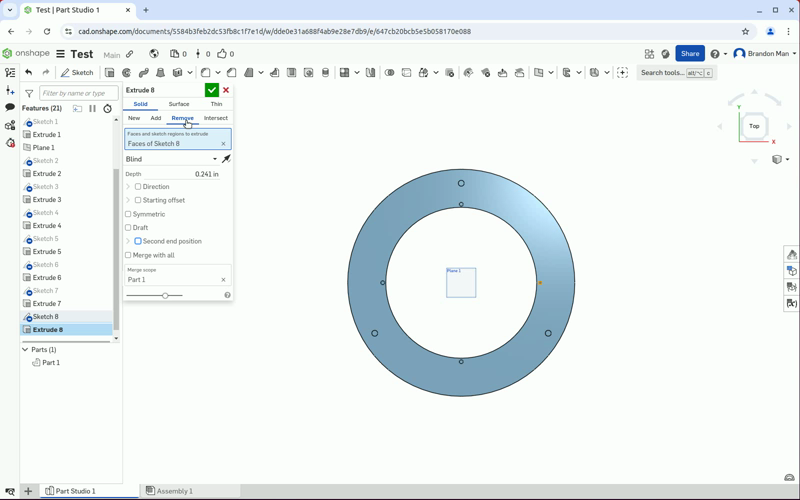
key(space)
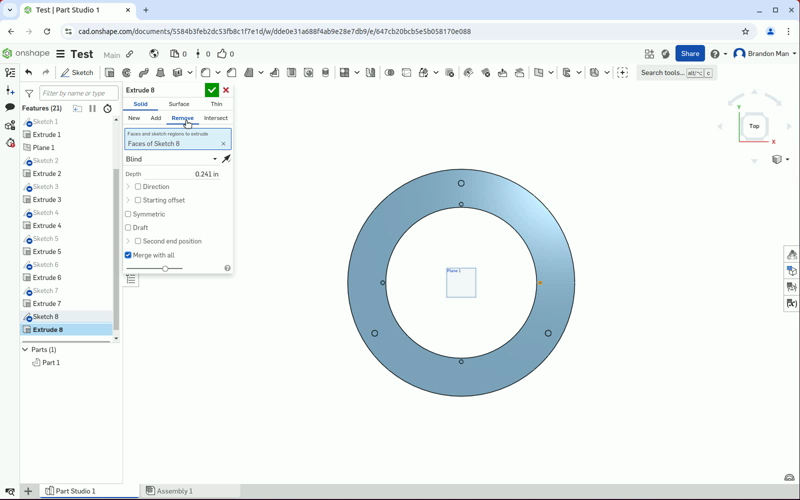
key(enter)
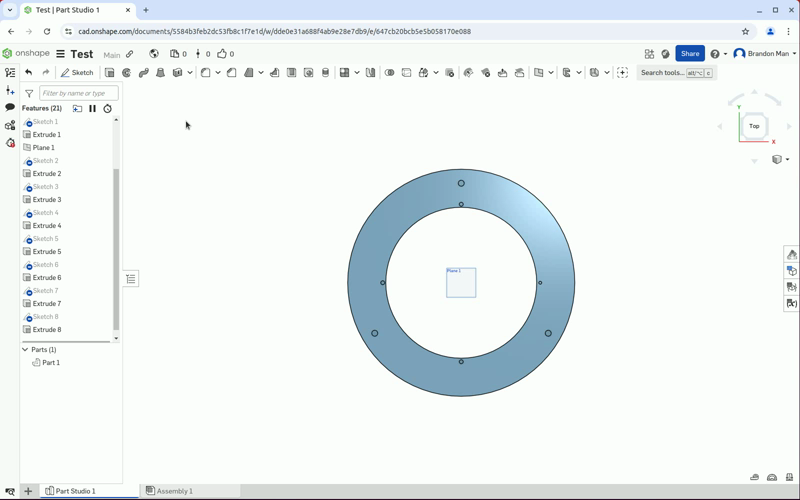
key(shift+h)
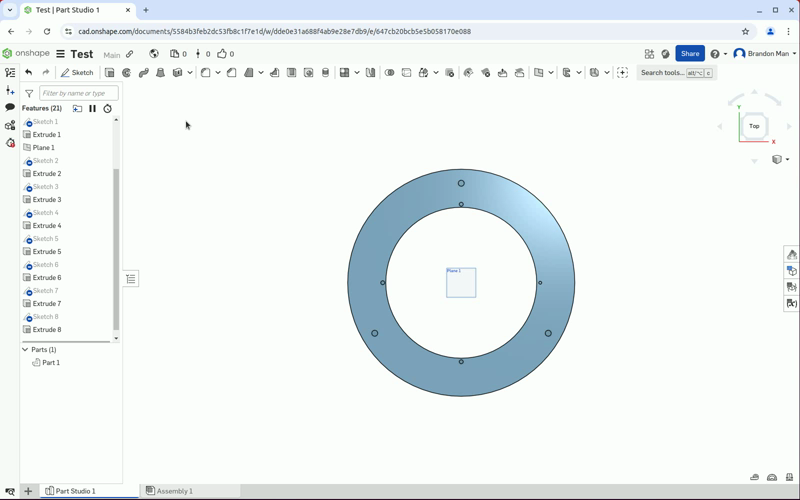
key(shift+h)
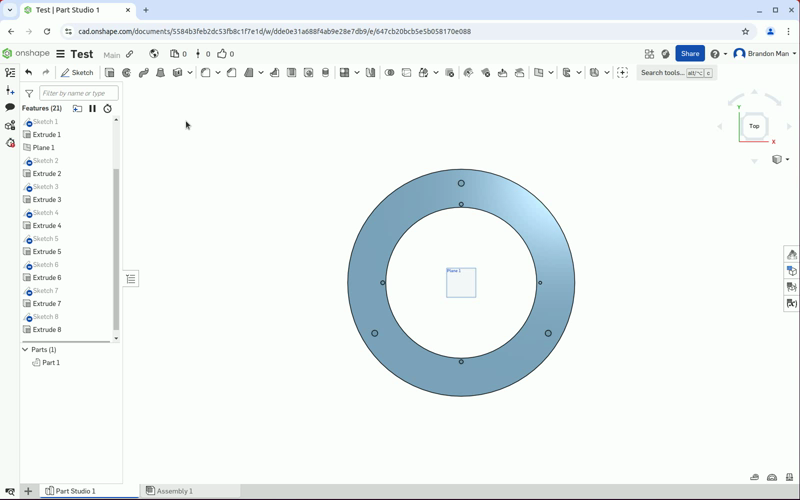
key(shift+7)
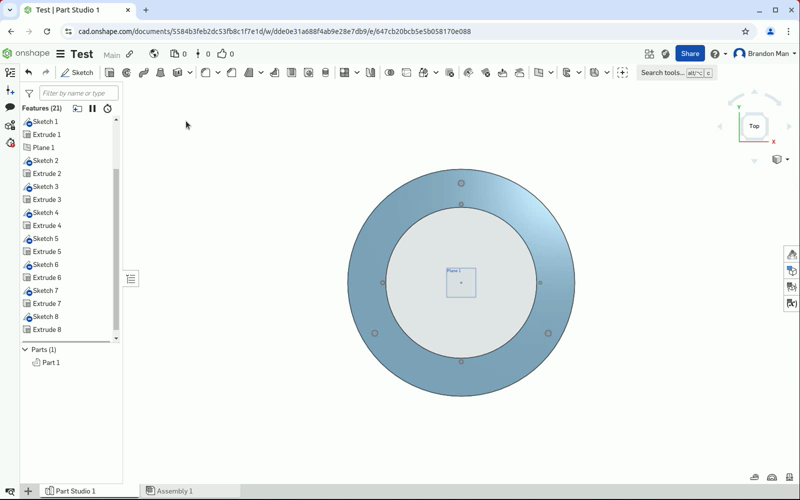
key(up, 3)
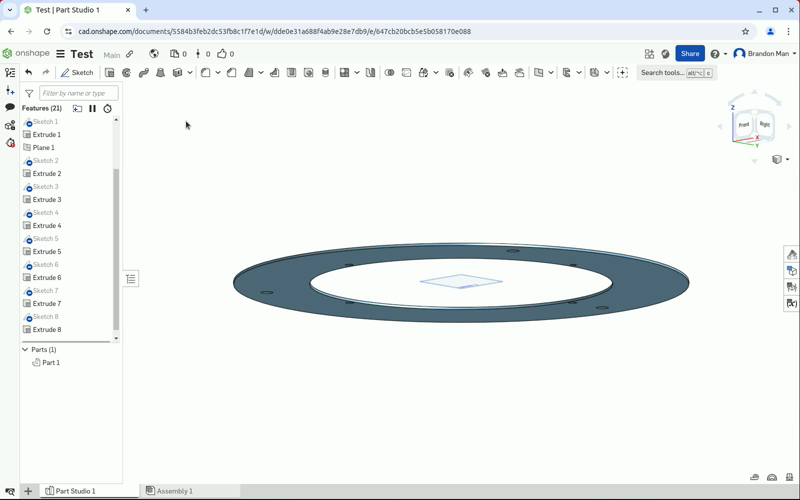
key(left, 3)
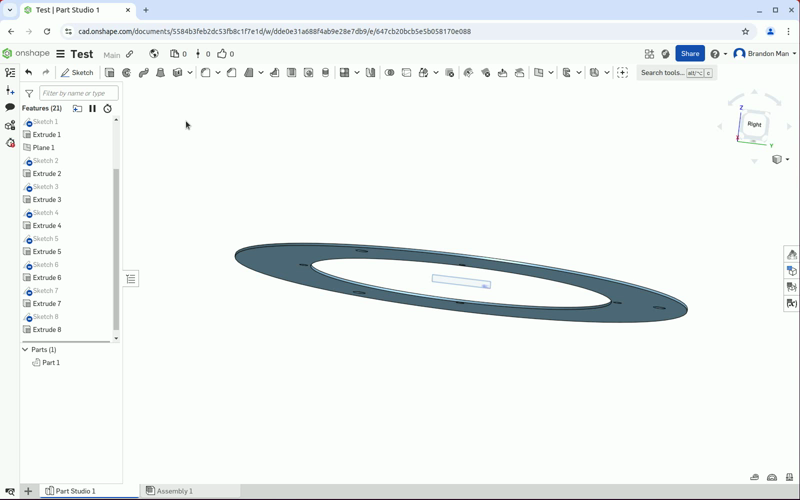
key(right, 3)
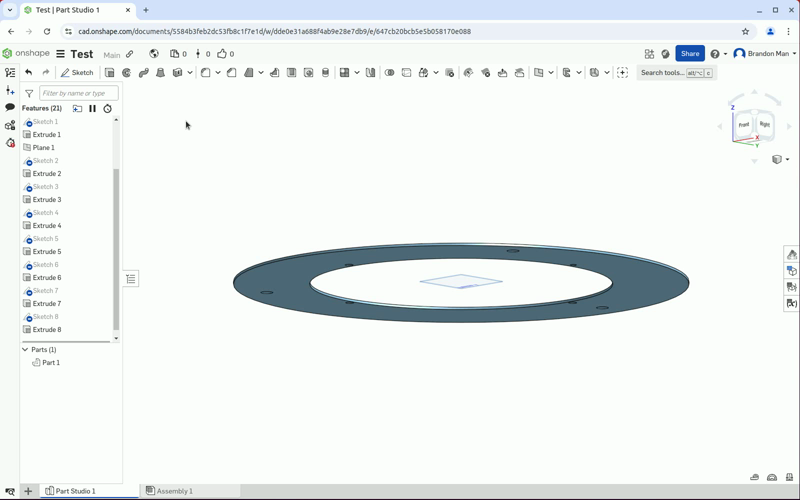
key(down, 3)
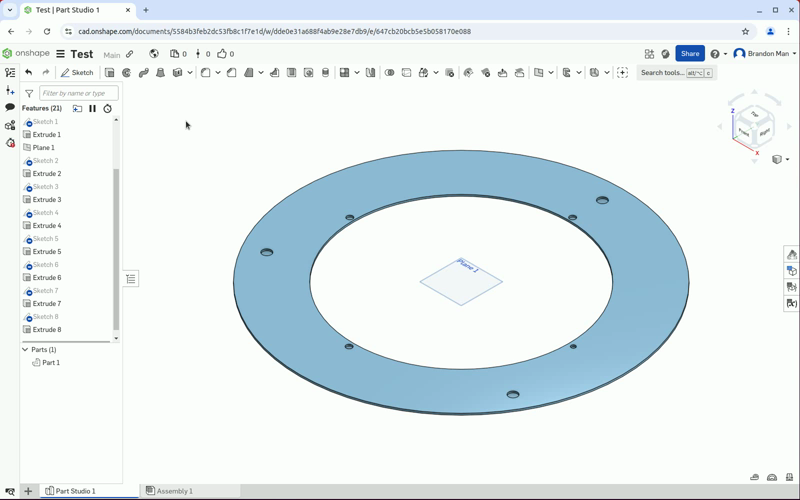
mouse_move(69, 124)
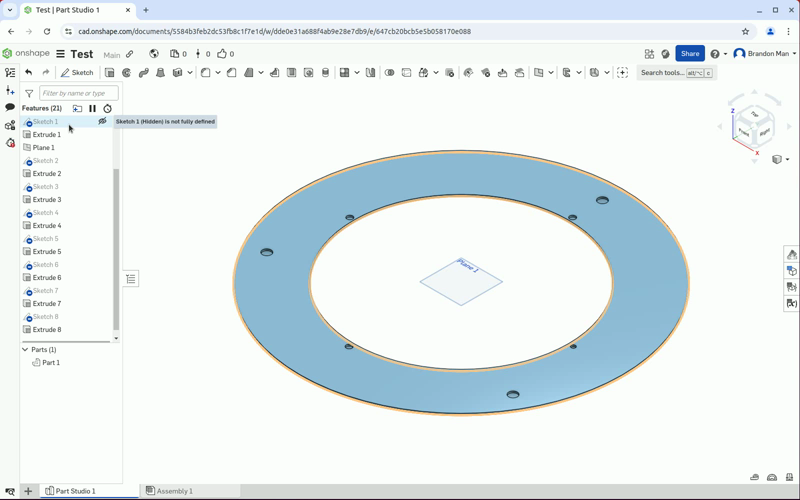
click(69, 124)